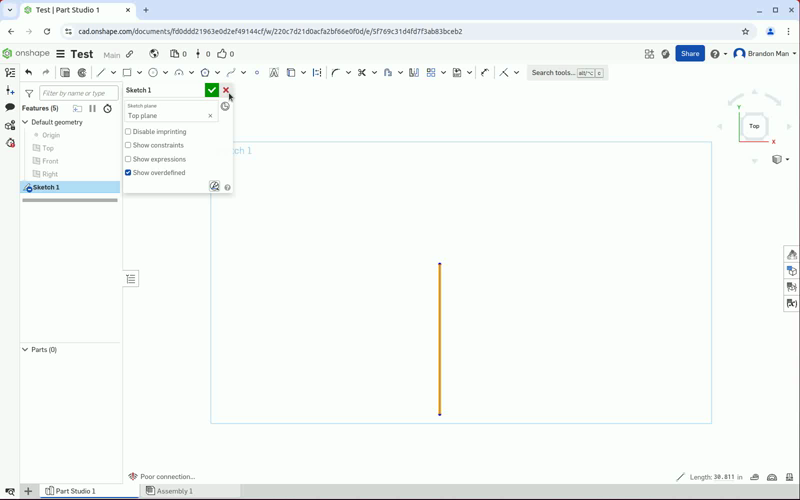
key(shift+h)
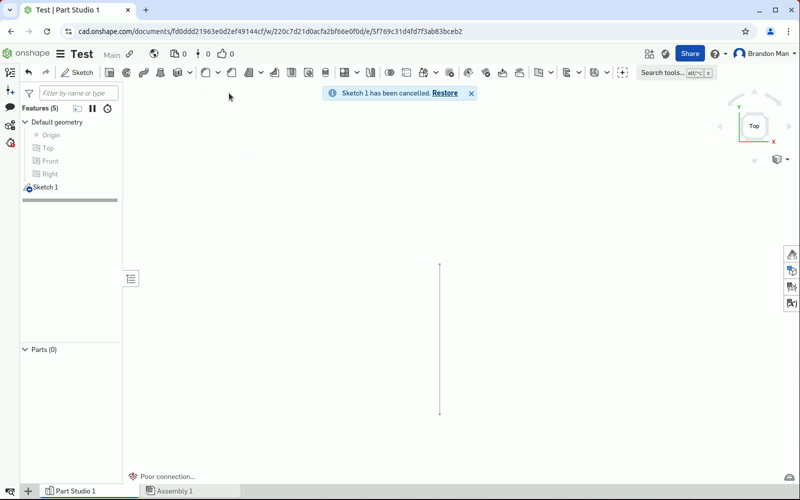
key(shift+s)
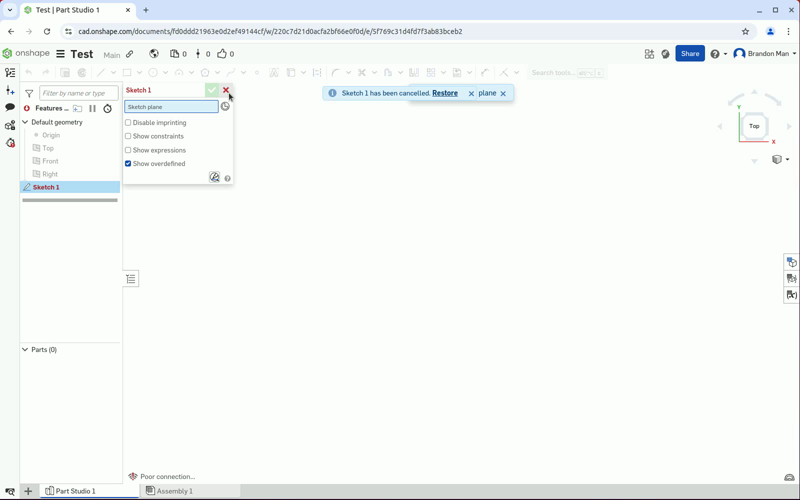
mouse_move(73, 150)
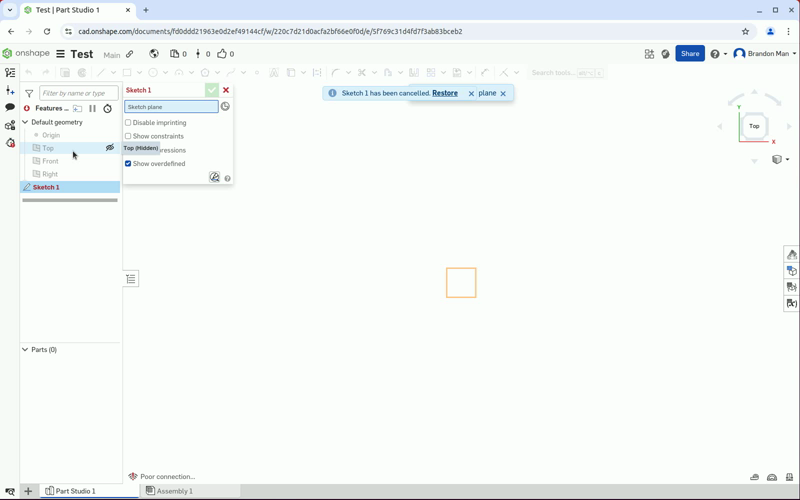
click(73, 150)
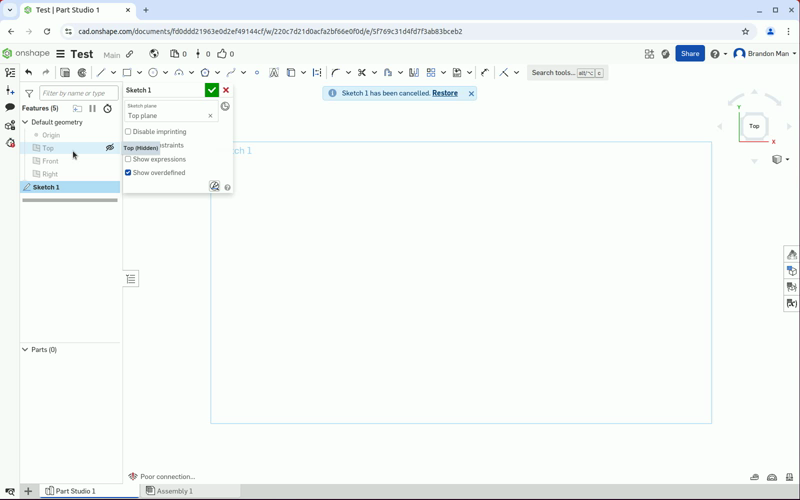
mouse_move(73, 352)
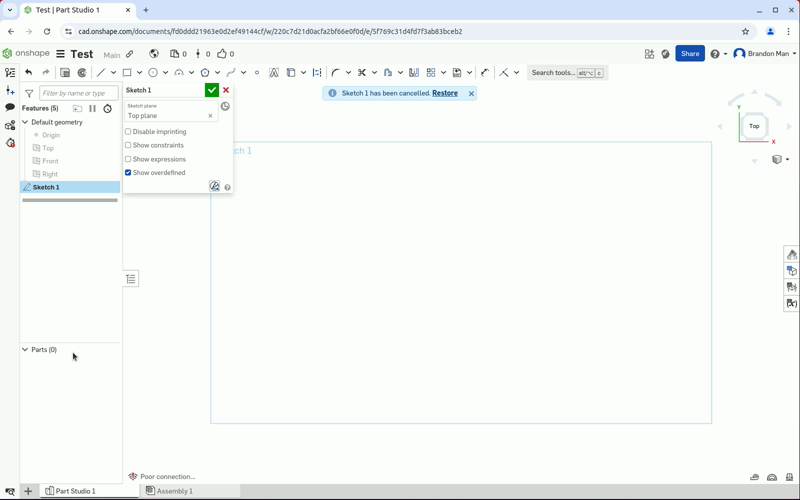
key(y)
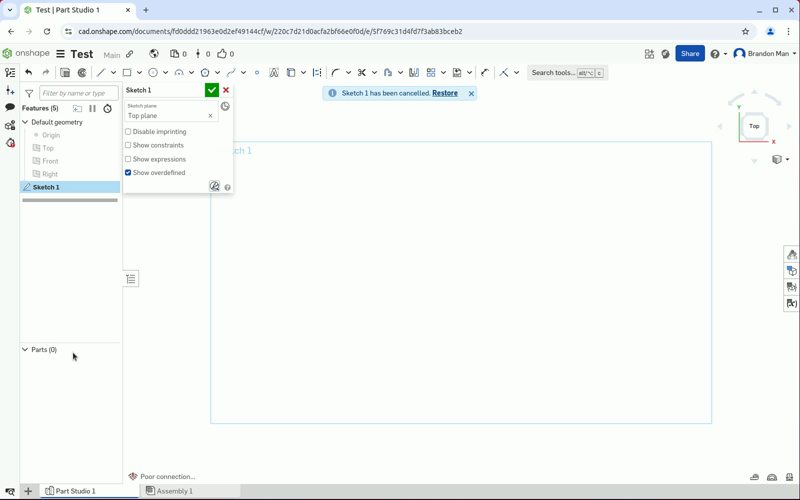
key(a)
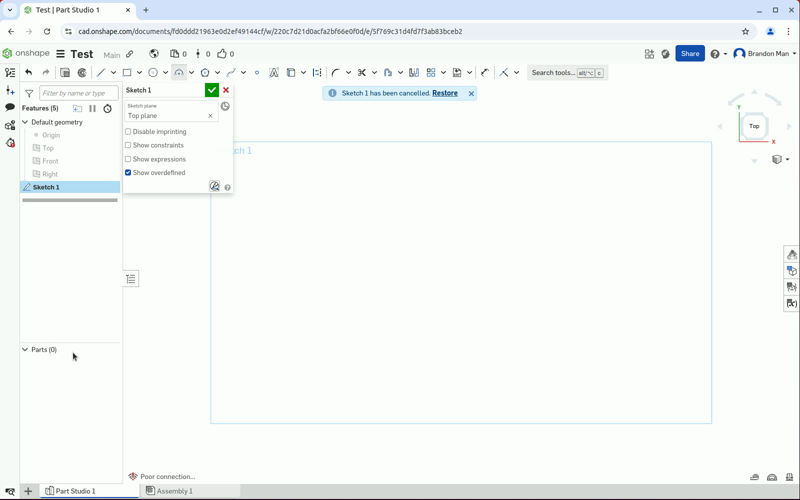
key_down(shift)
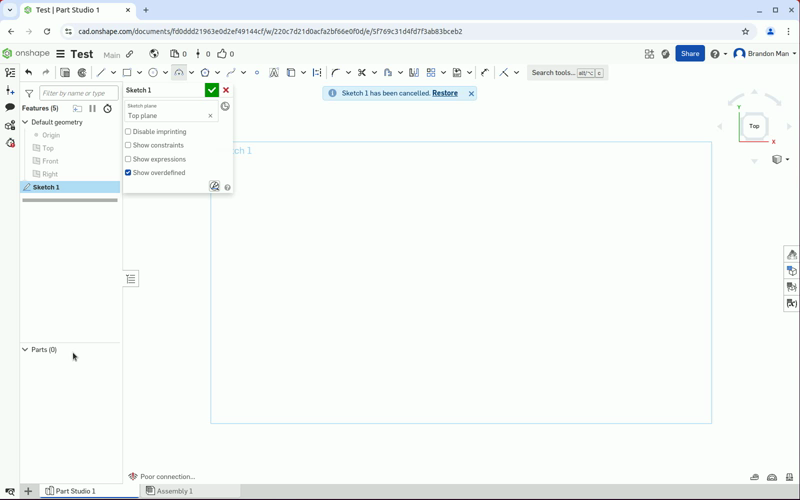
mouse_move(350, 282)
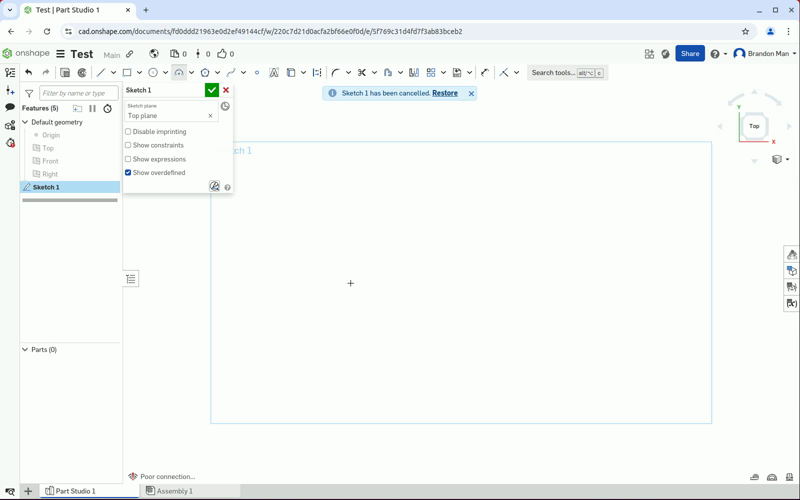
click(350, 282)
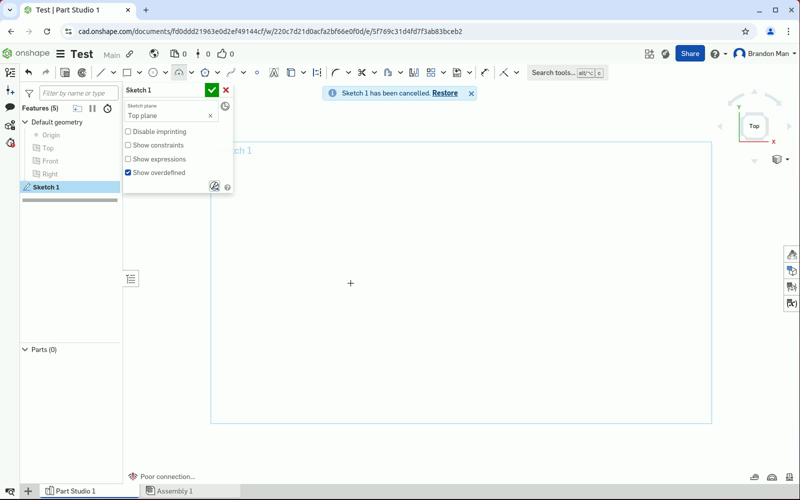
key_up(shift)
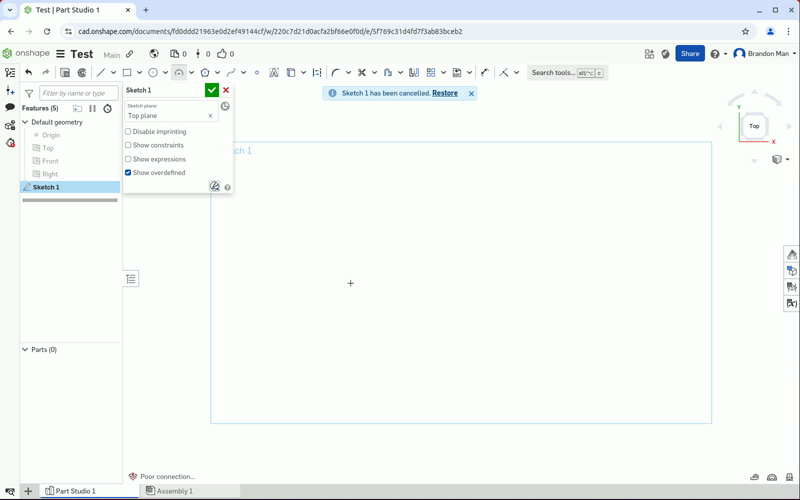
key_down(shift)
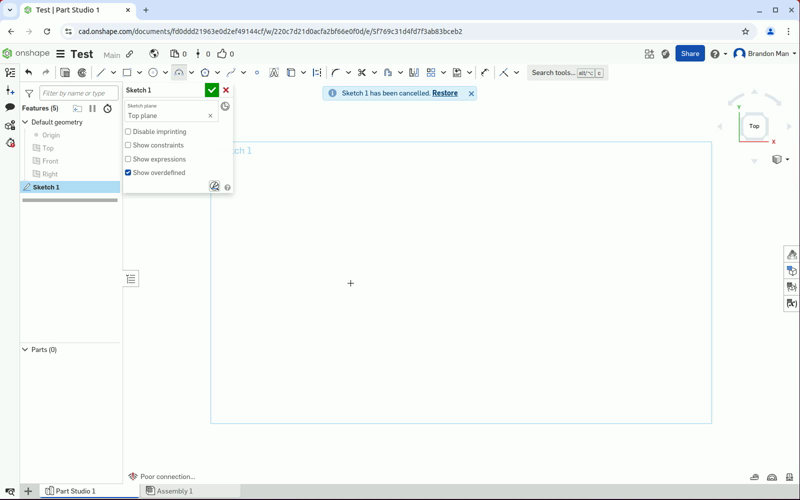
mouse_move(423, 386)
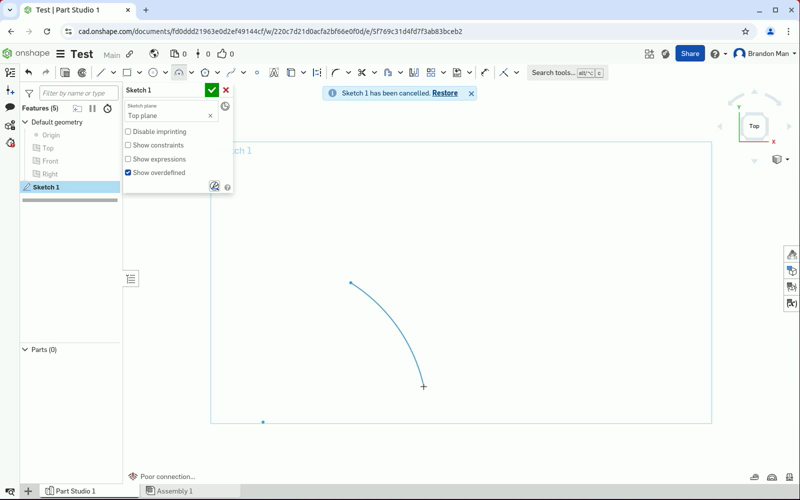
click(423, 386)
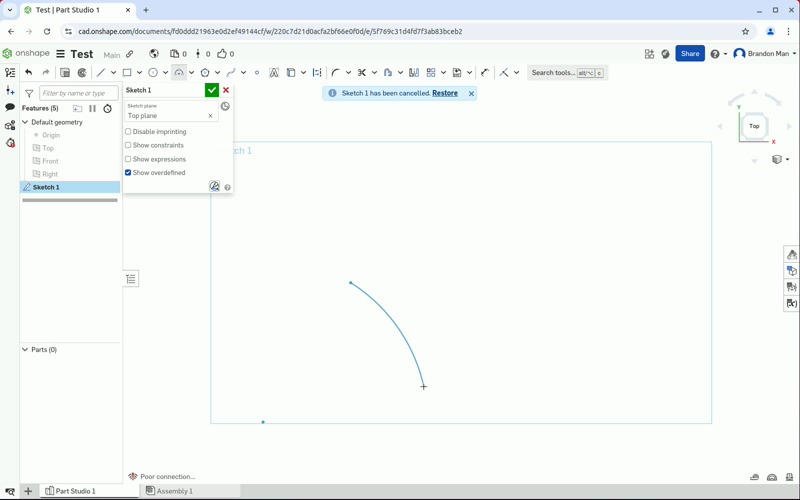
mouse_move(370, 345)
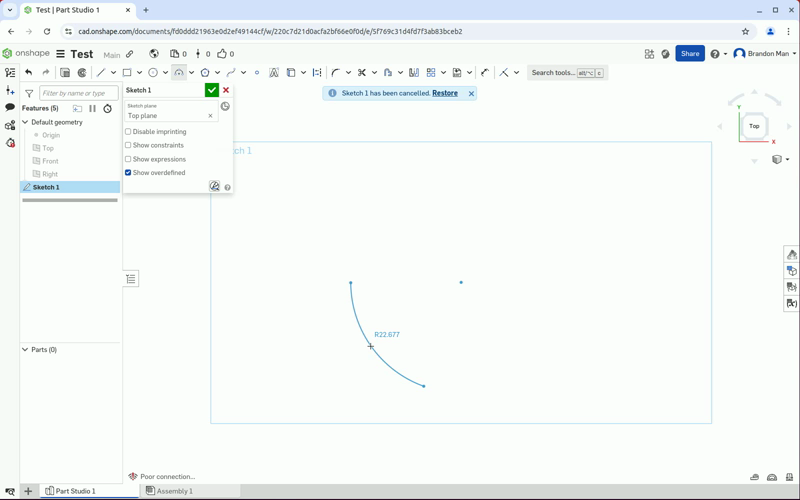
click(370, 345)
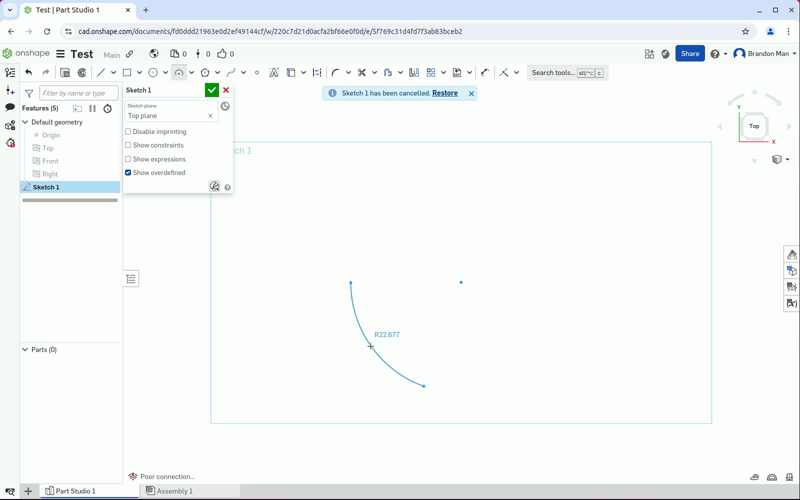
key_up(shift)
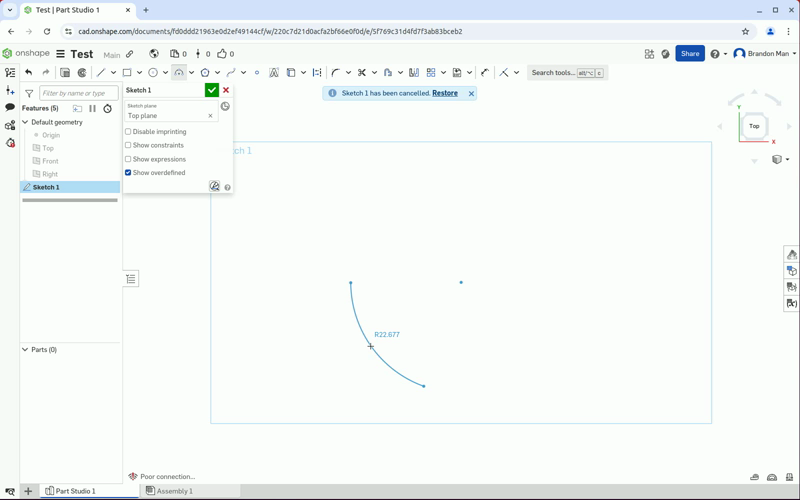
key(esc)
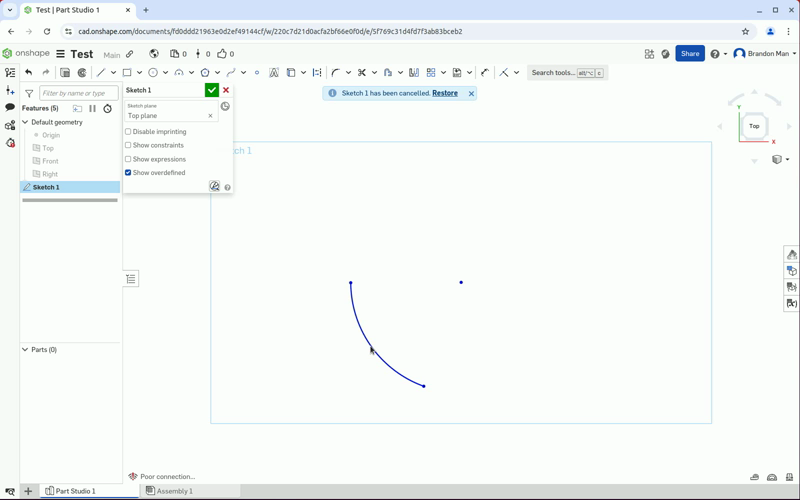
key(l)
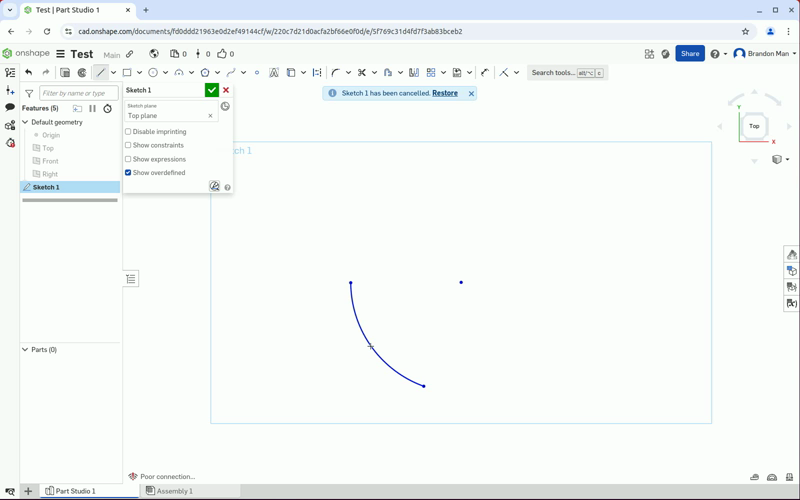
mouse_move(423, 386)
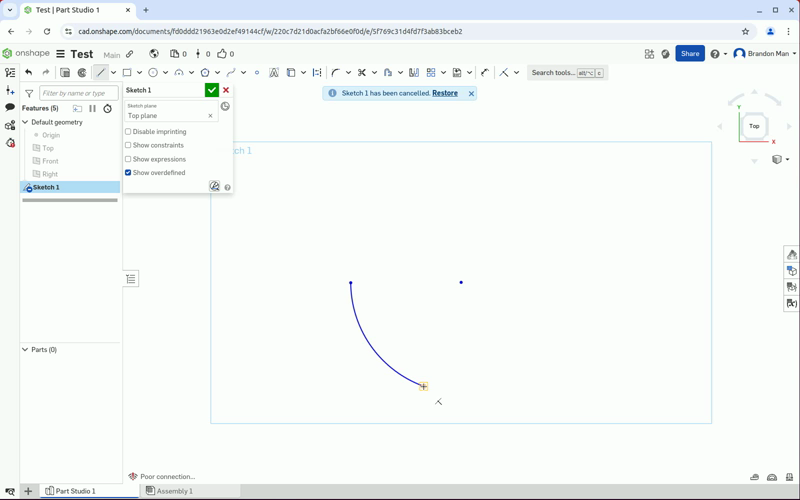
click(423, 386)
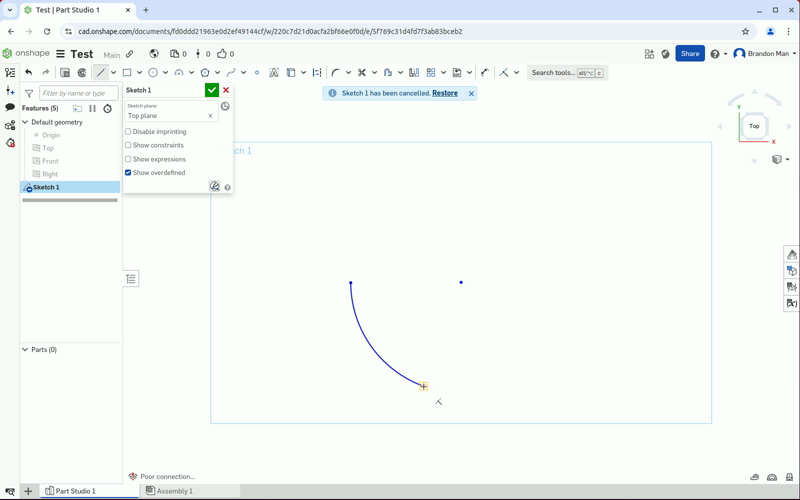
key_down(shift)
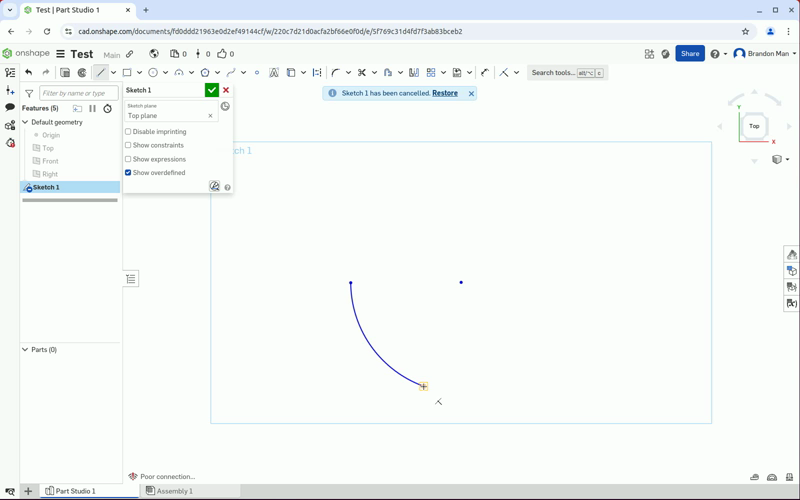
mouse_move(453, 386)
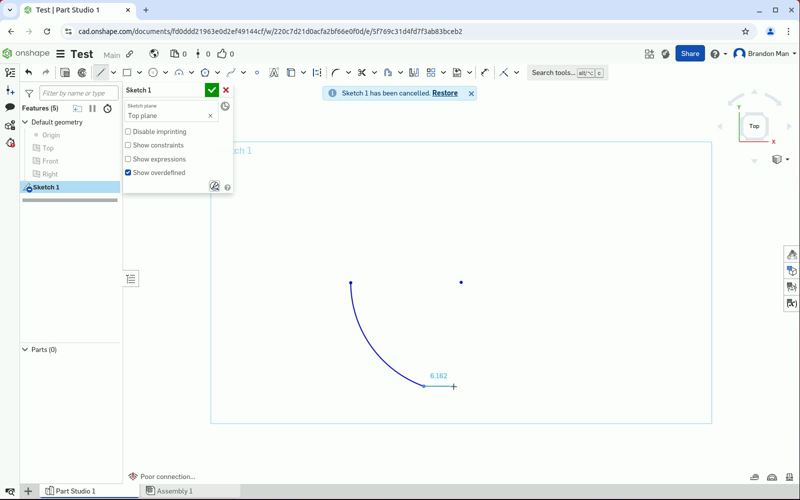
mouse_move(423, 384)
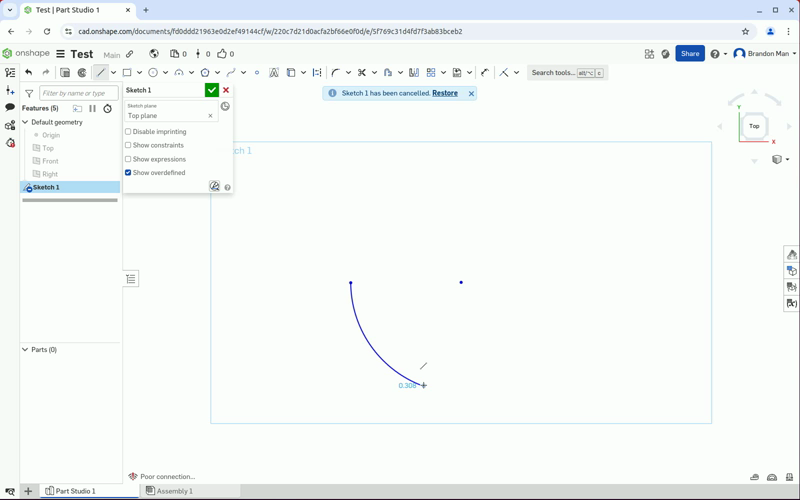
scroll(6)
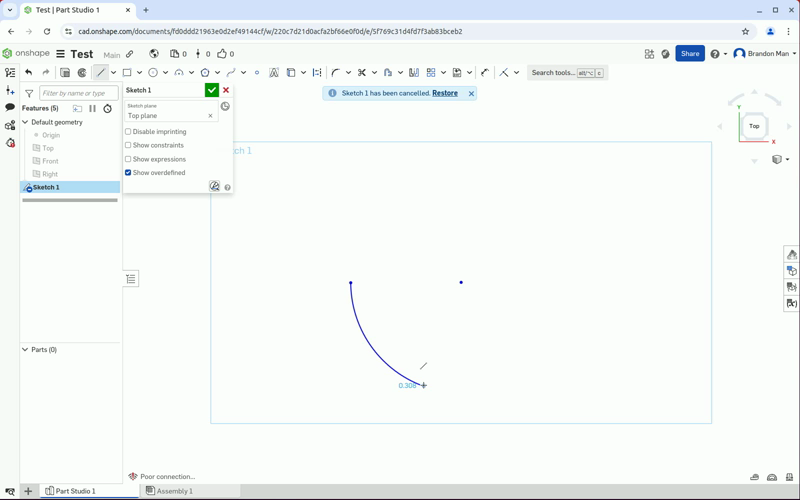
scroll(6)
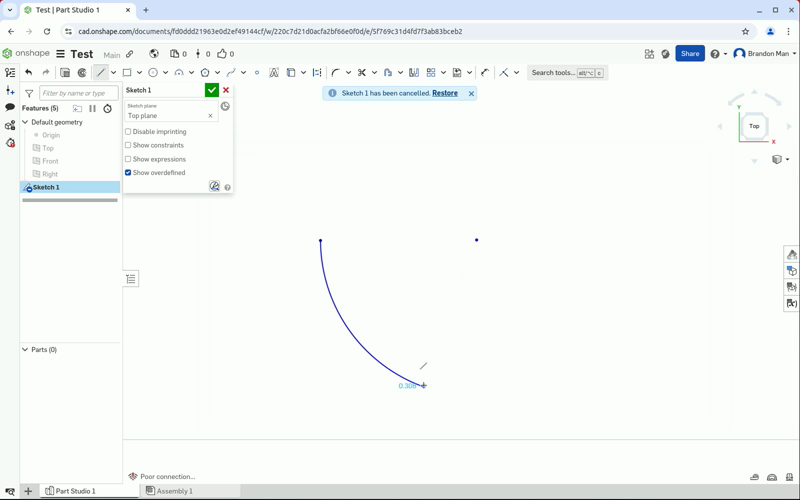
scroll(6)
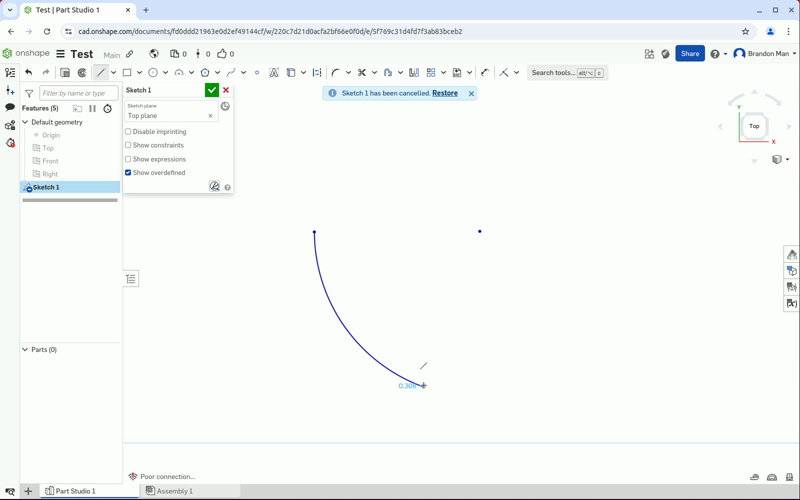
scroll(6)
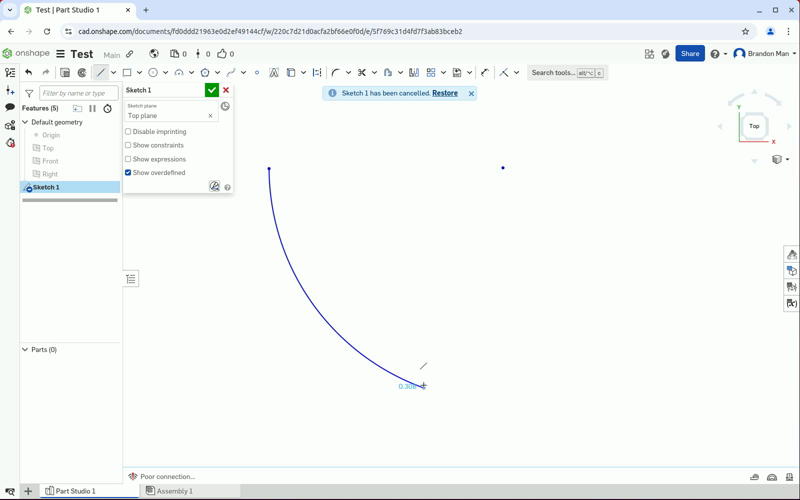
scroll(6)
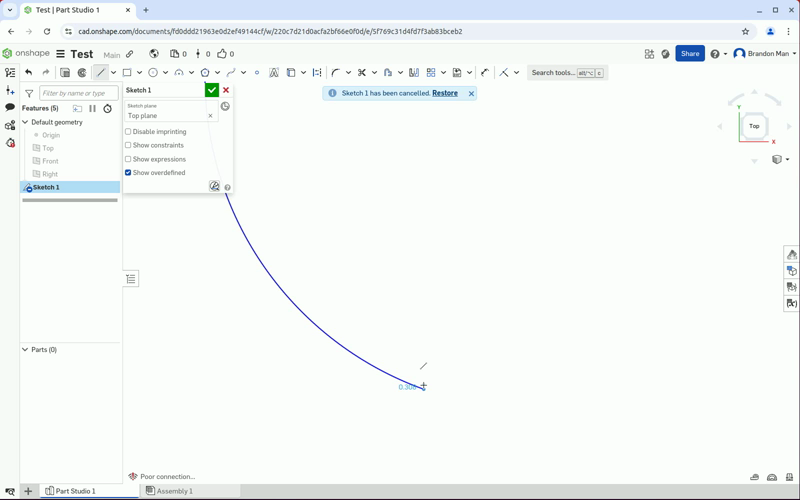
scroll(6)
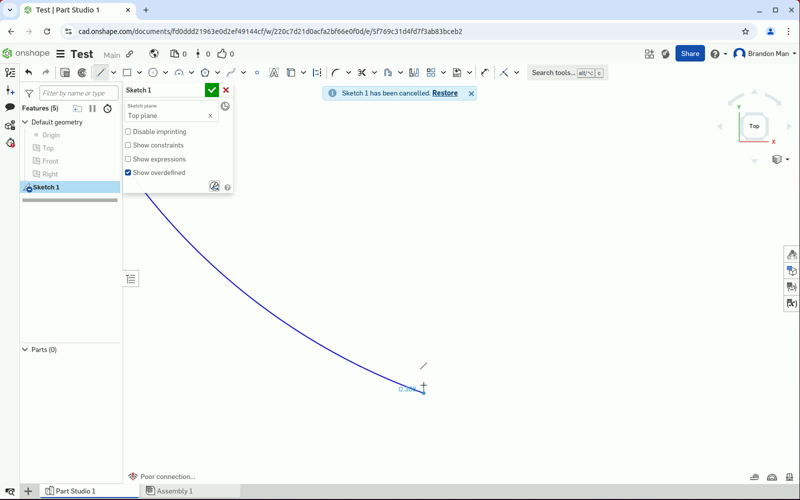
scroll(6)
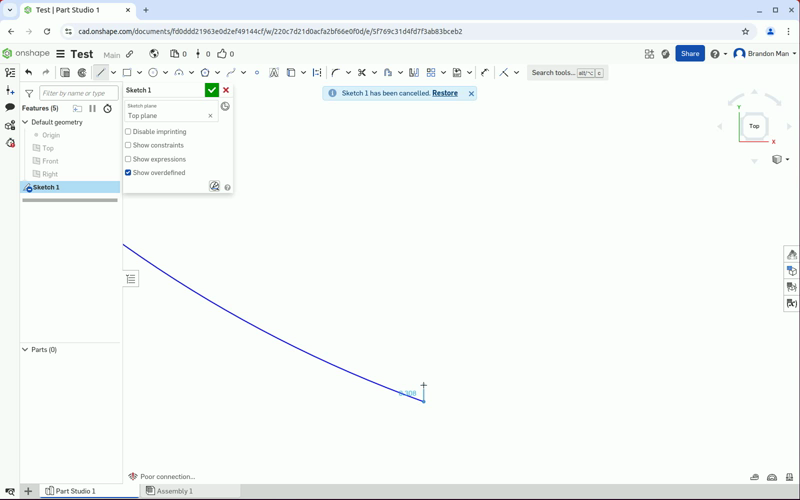
click(423, 384)
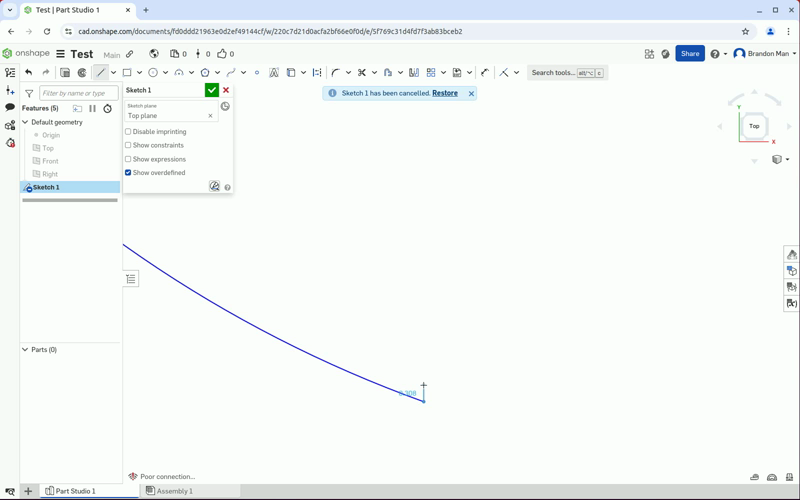
scroll(-6)
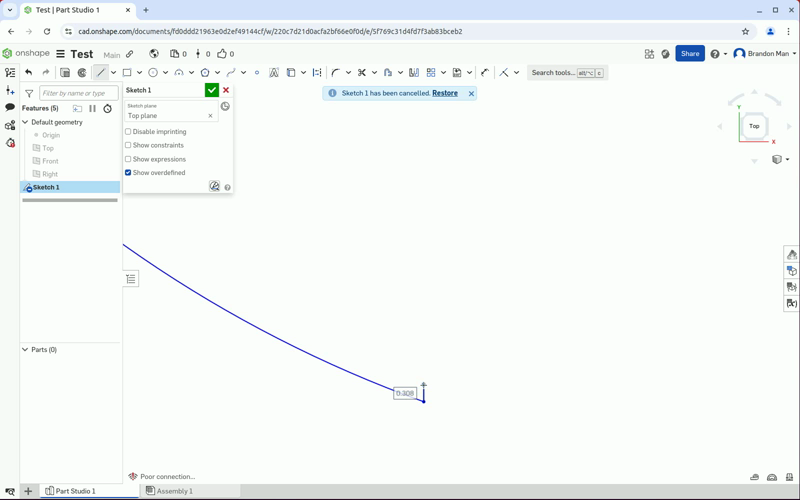
scroll(-6)
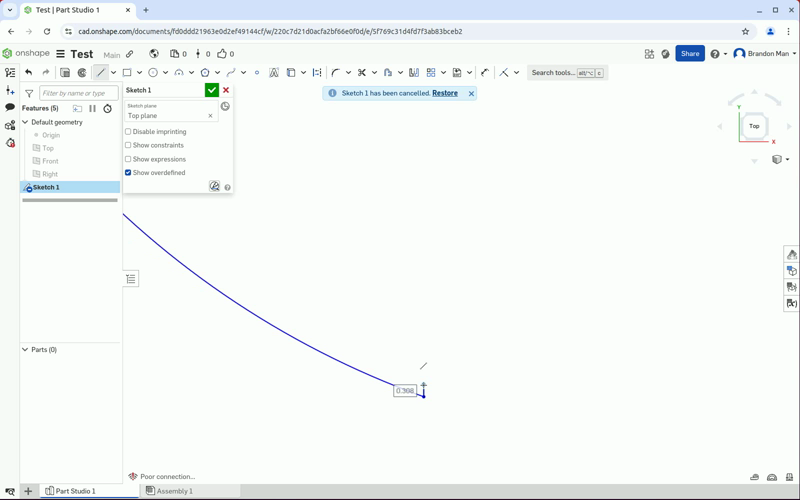
scroll(-6)
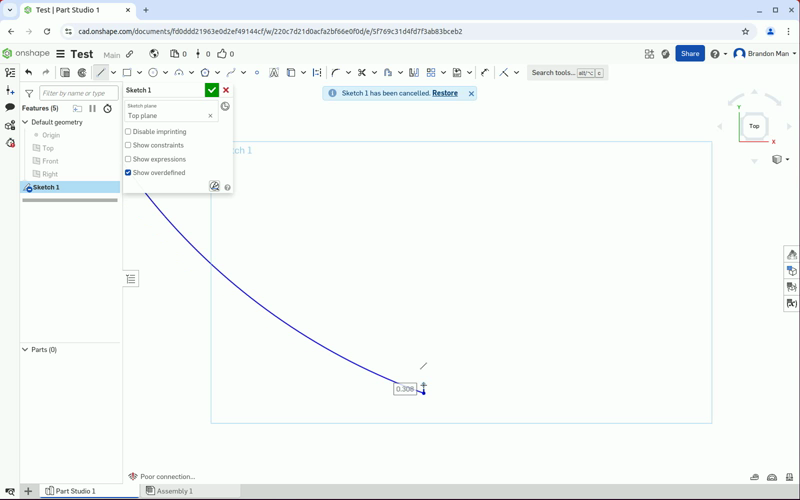
scroll(-6)
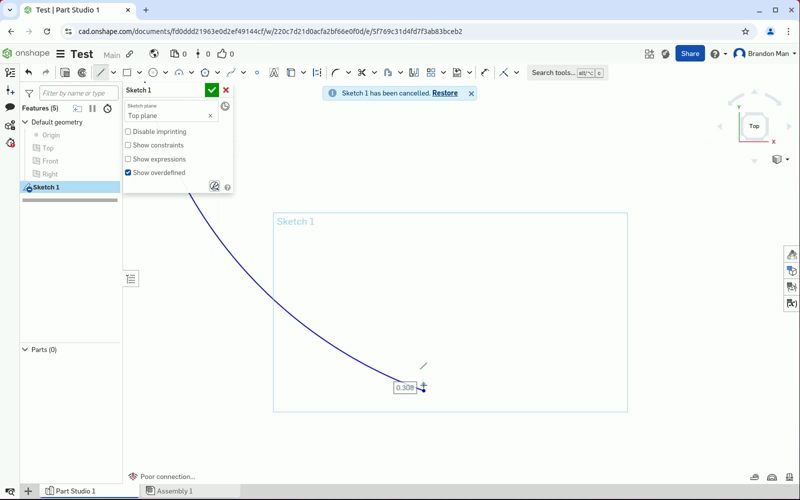
scroll(-6)
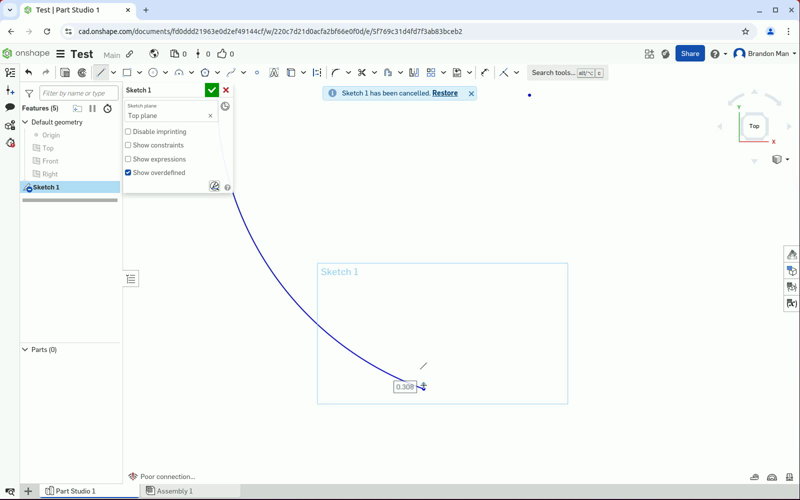
scroll(-6)
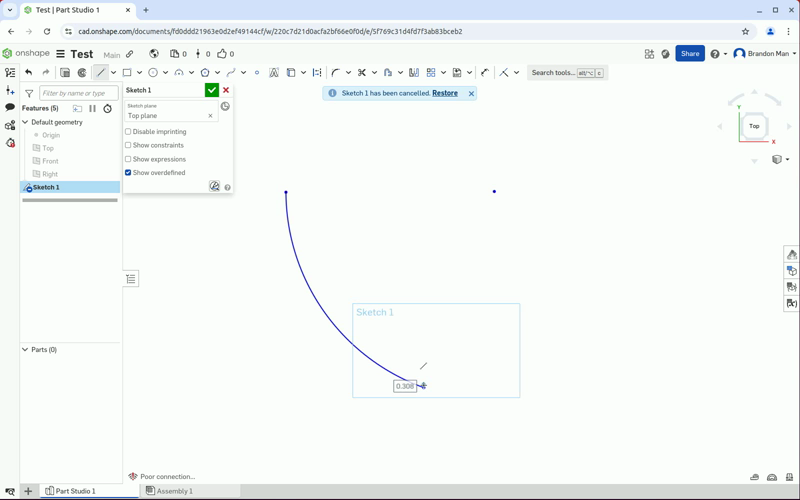
scroll(-6)
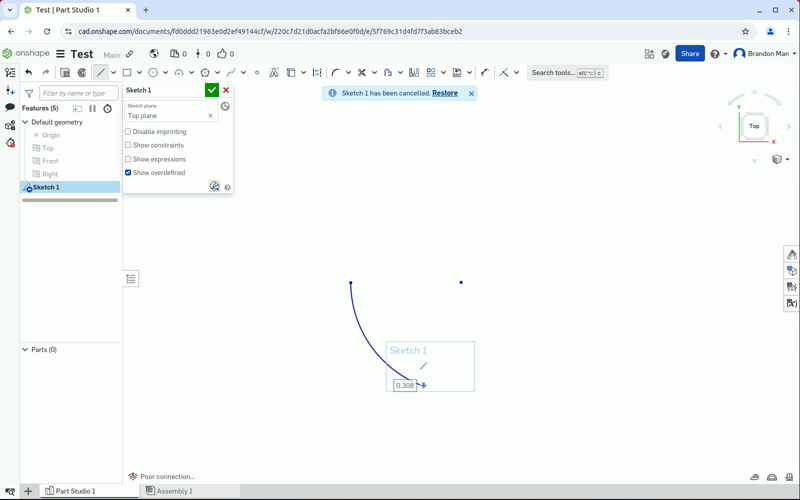
key_up(shift)
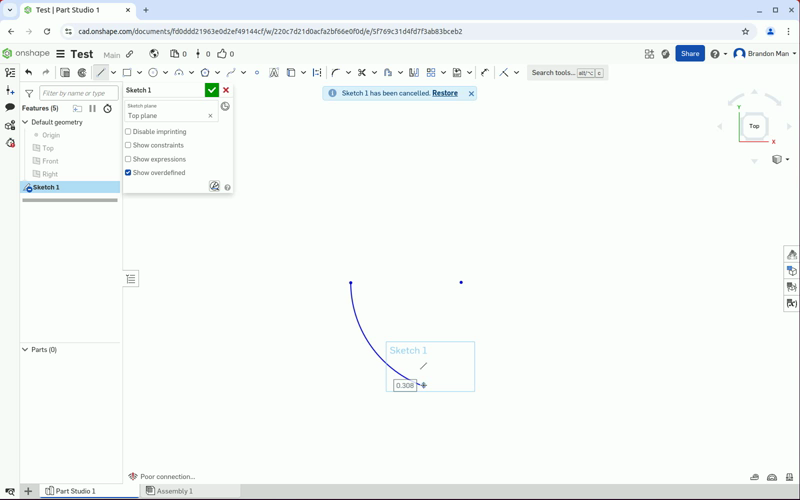
key(esc)
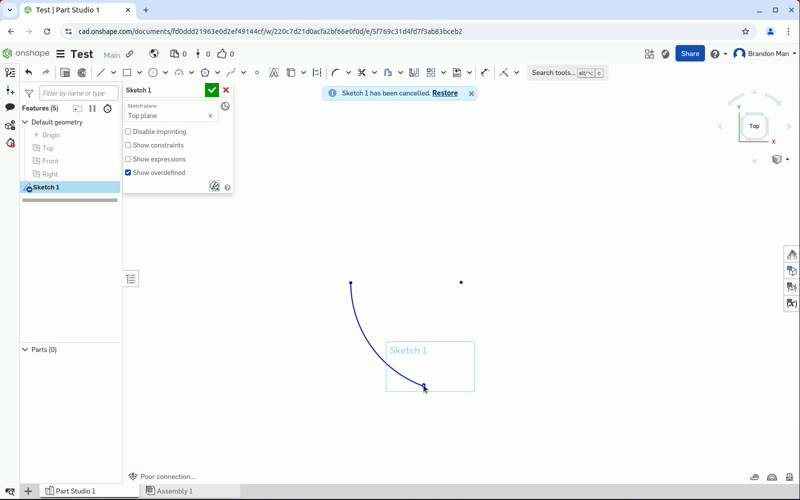
key(a)
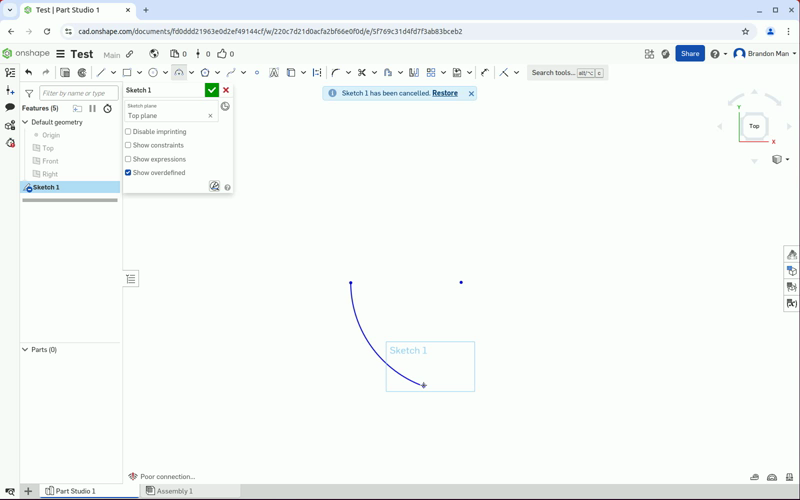
mouse_move(423, 384)
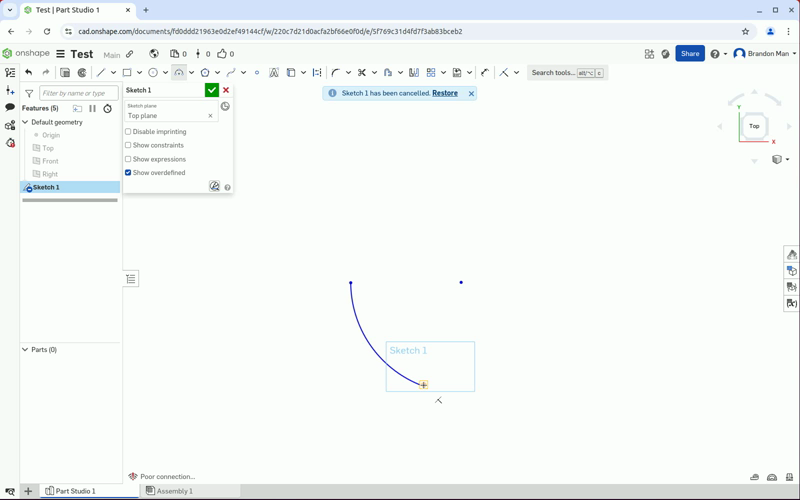
scroll(6)
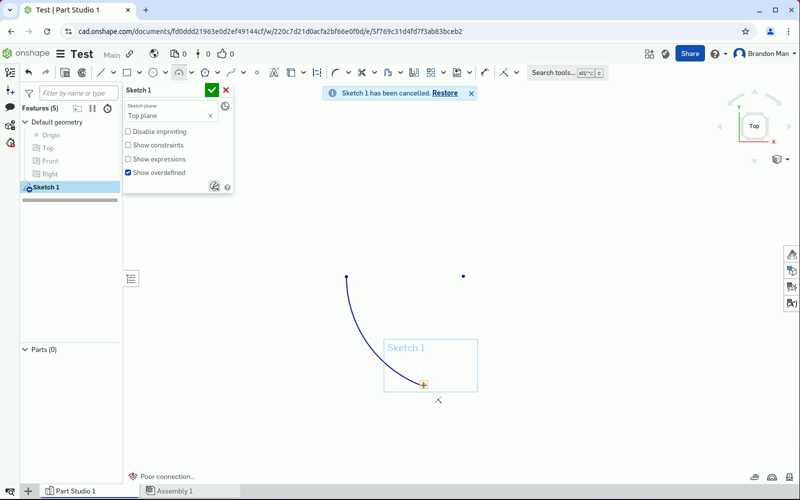
scroll(6)
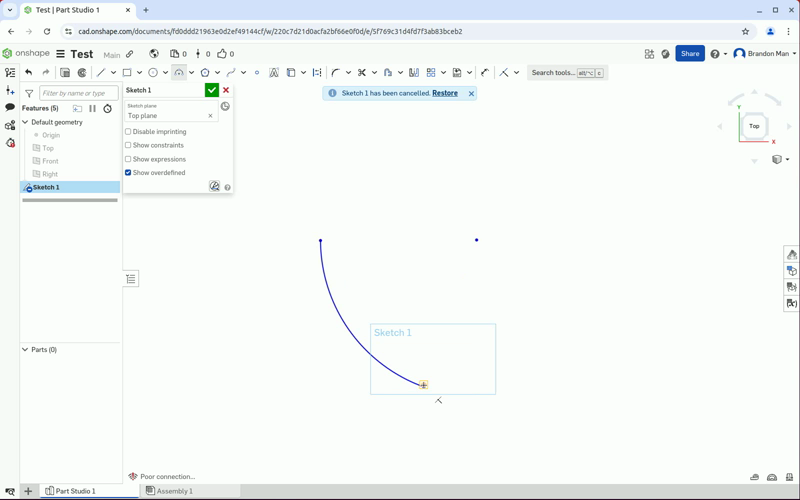
scroll(6)
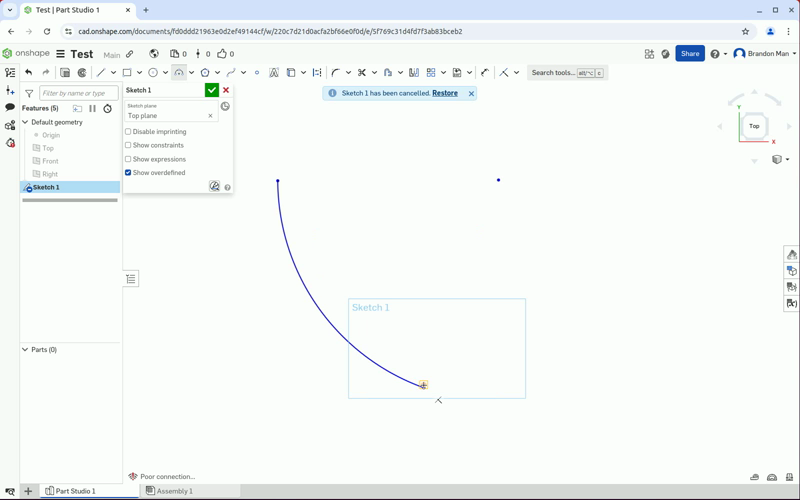
scroll(6)
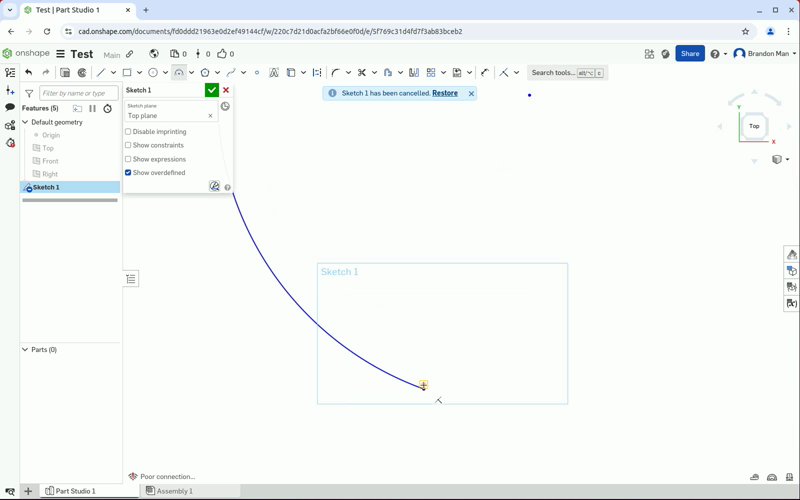
scroll(6)
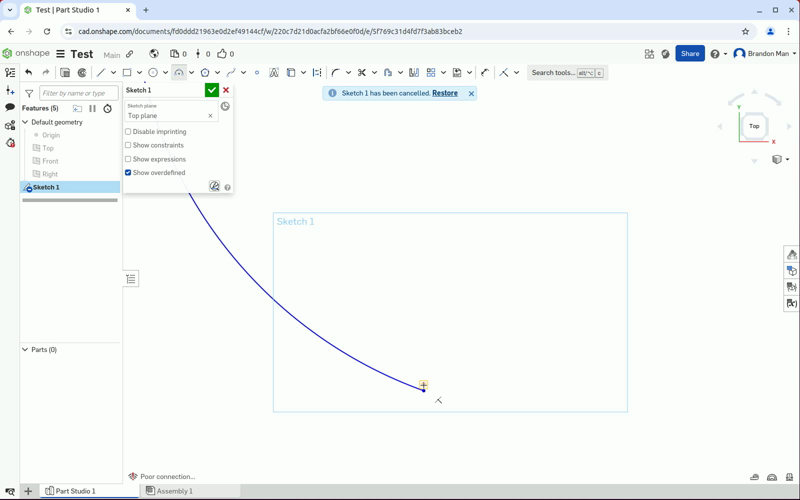
scroll(6)
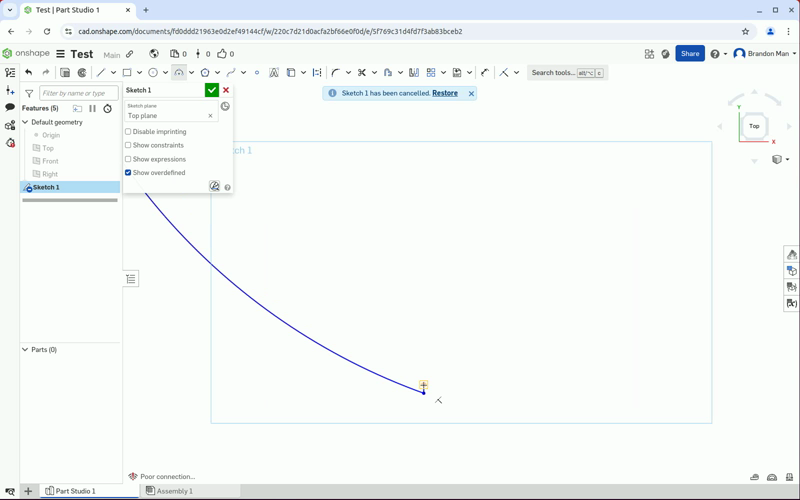
scroll(6)
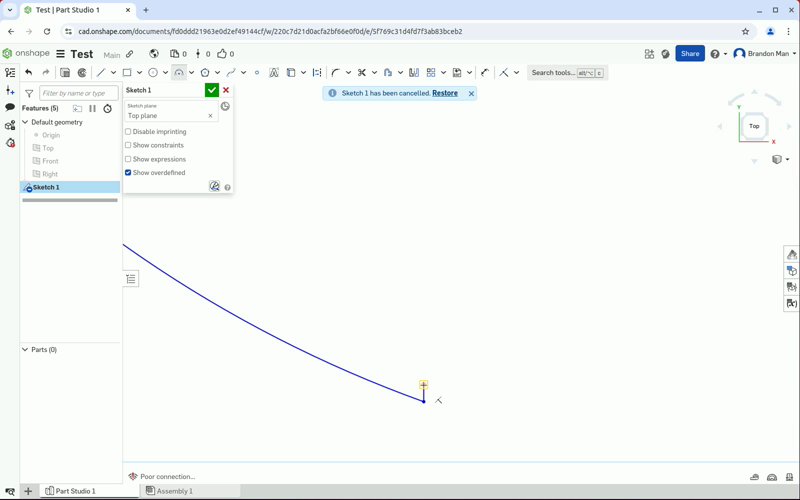
click(423, 384)
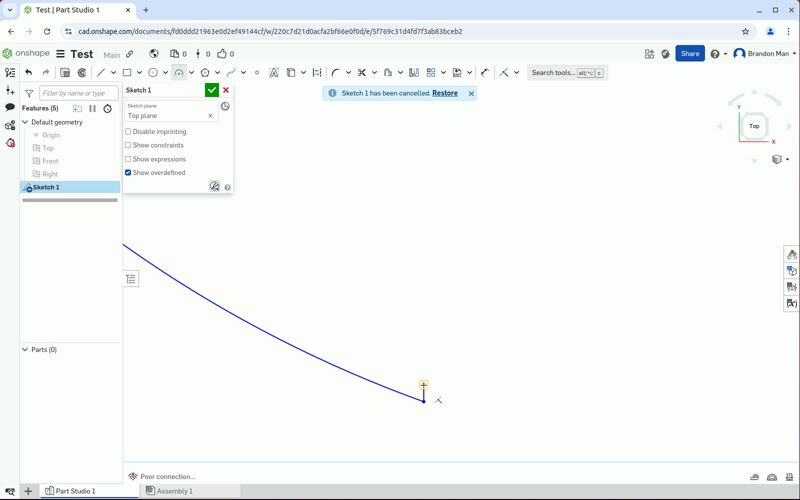
scroll(-6)
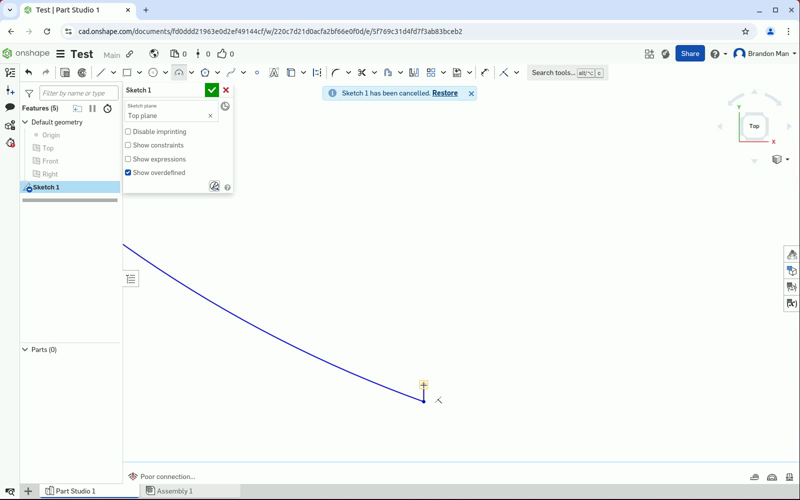
scroll(-6)
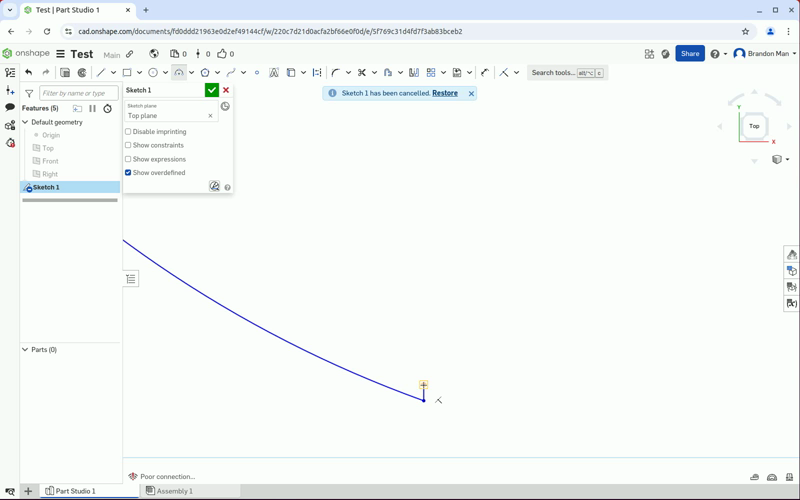
scroll(-6)
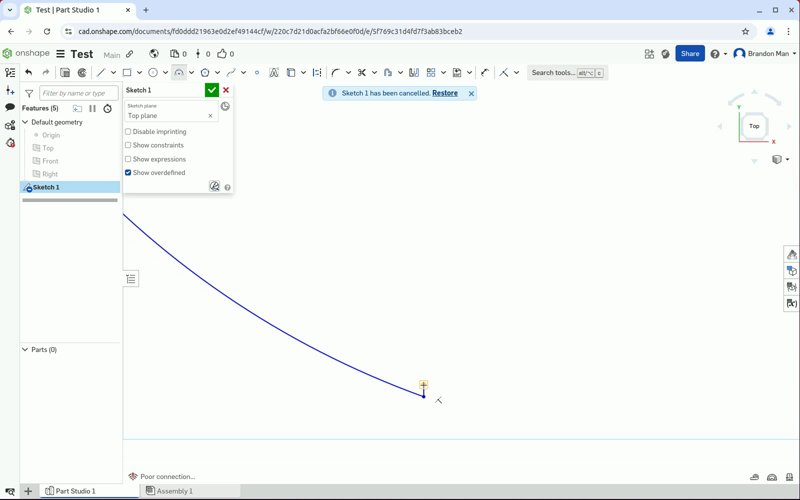
scroll(-6)
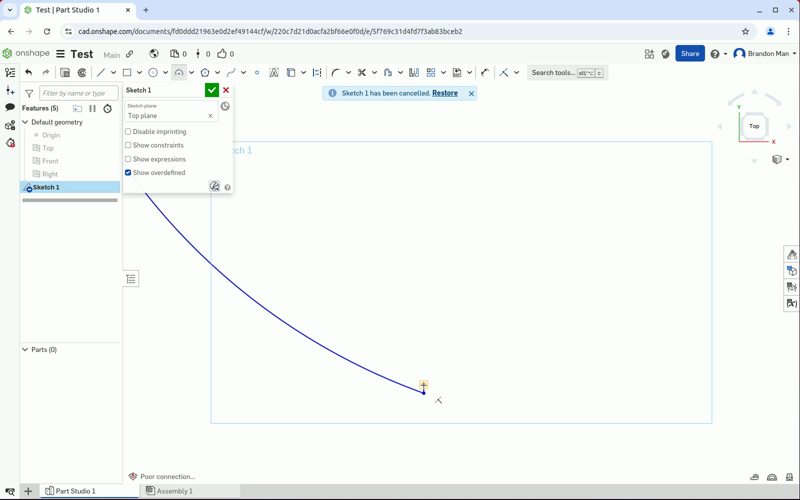
scroll(-6)
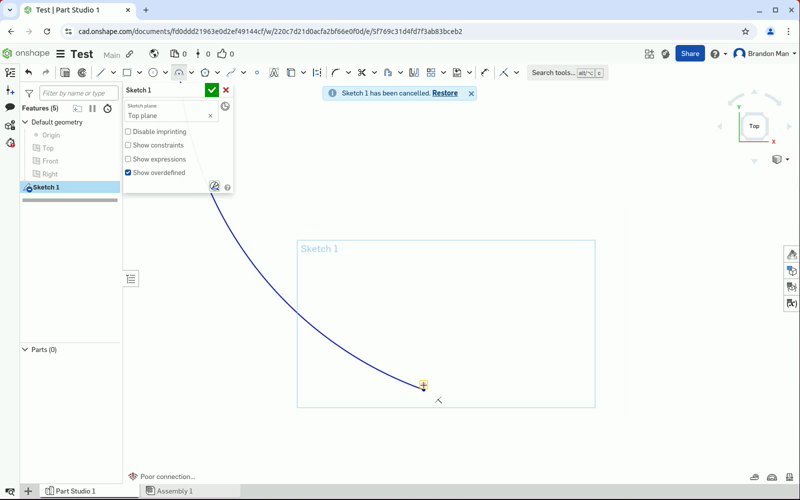
scroll(-6)
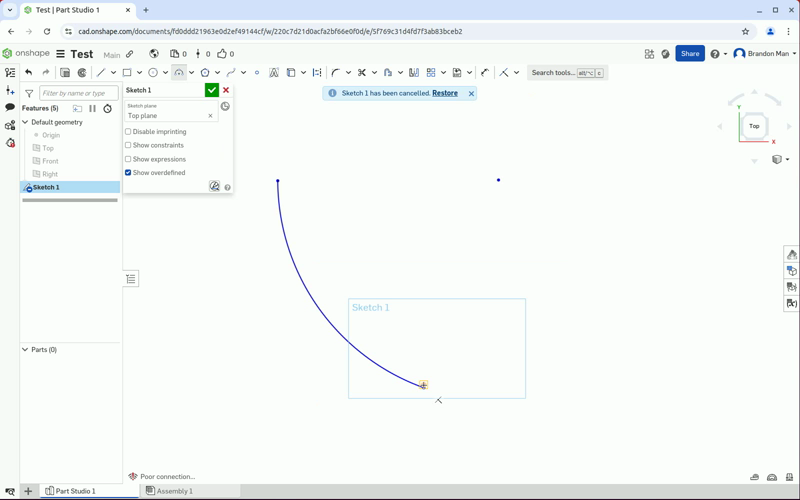
scroll(-6)
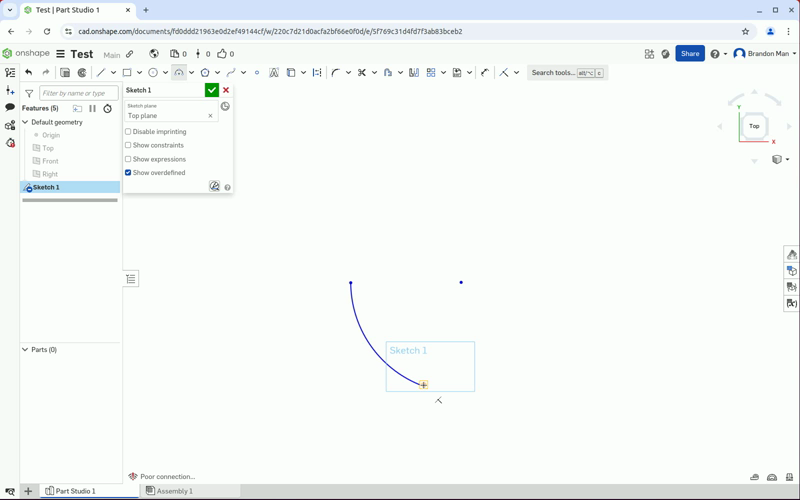
key_down(shift)
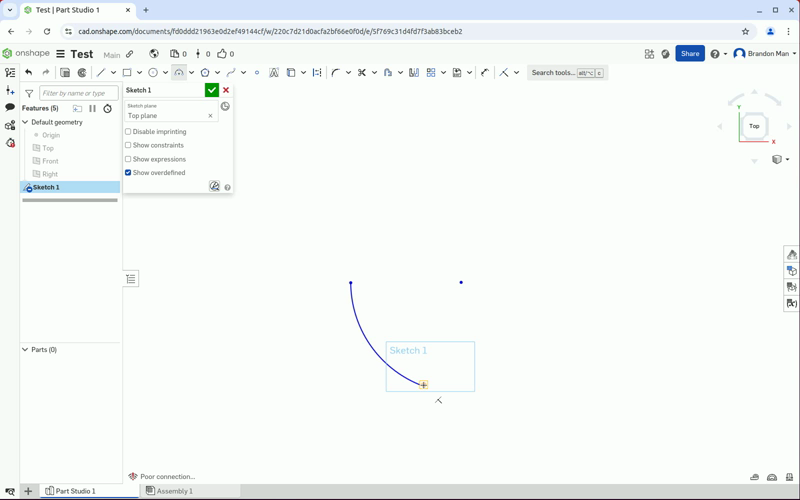
mouse_move(351, 282)
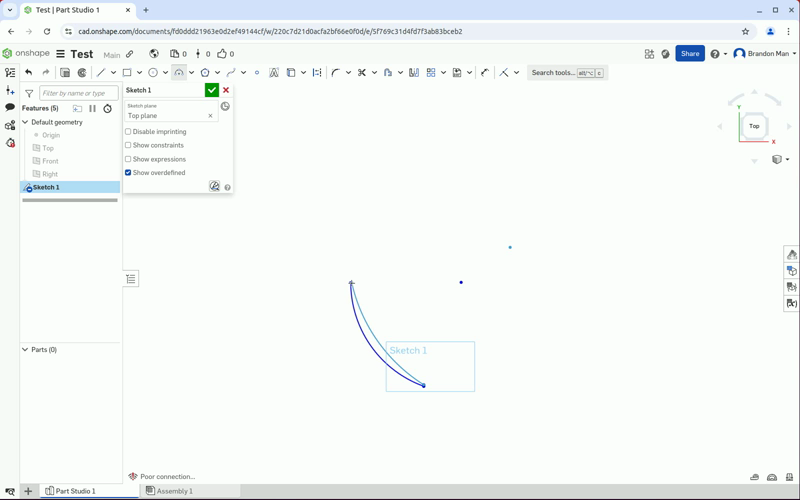
scroll(6)
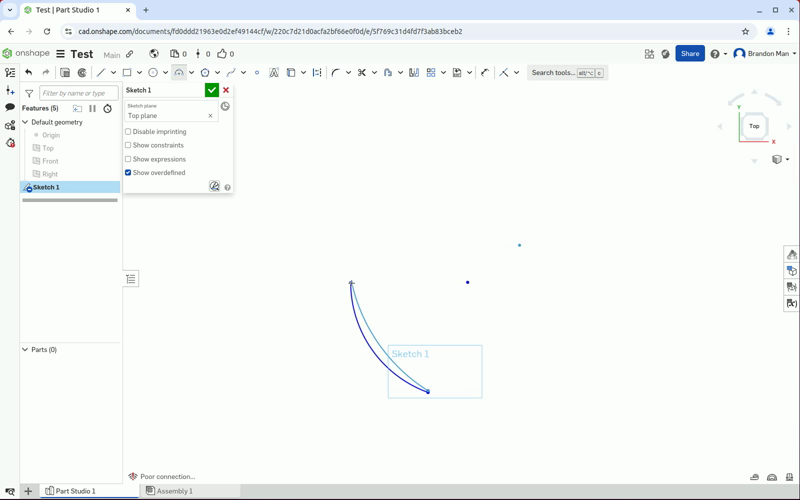
scroll(6)
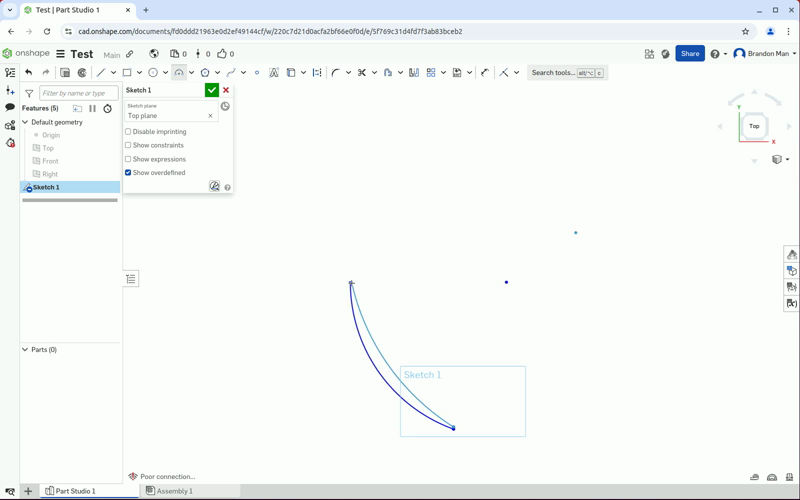
scroll(6)
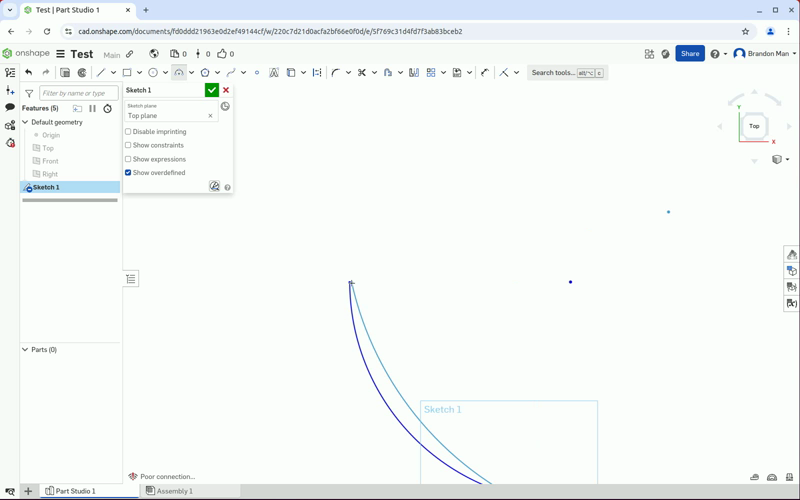
scroll(6)
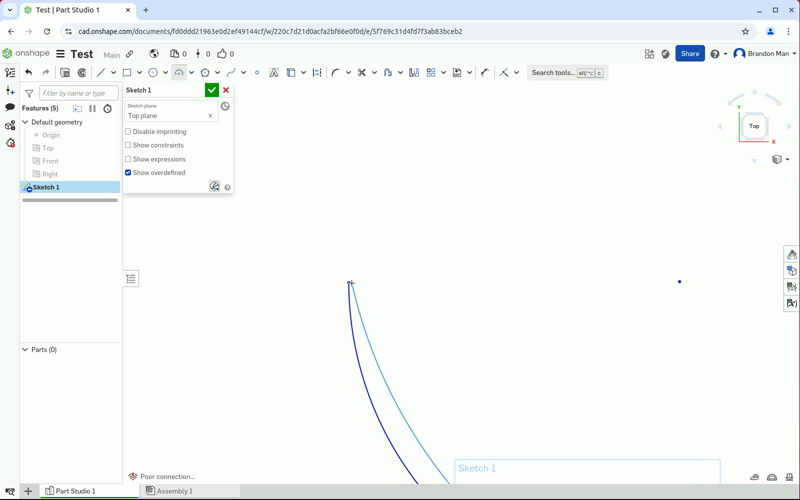
scroll(6)
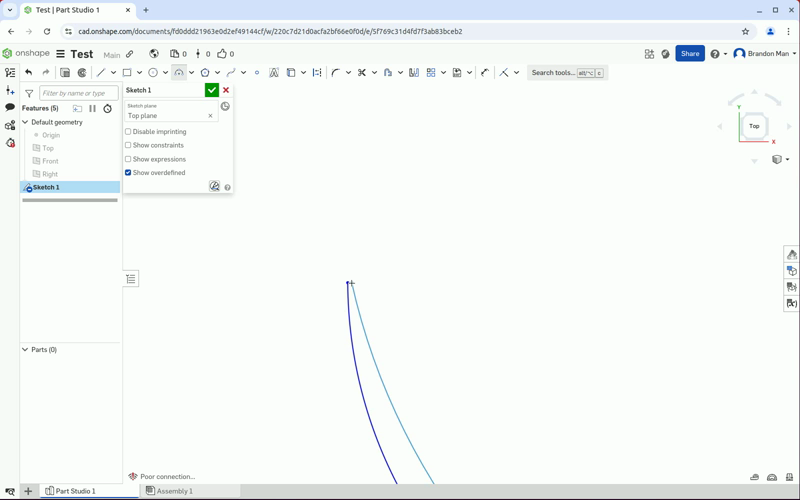
scroll(6)
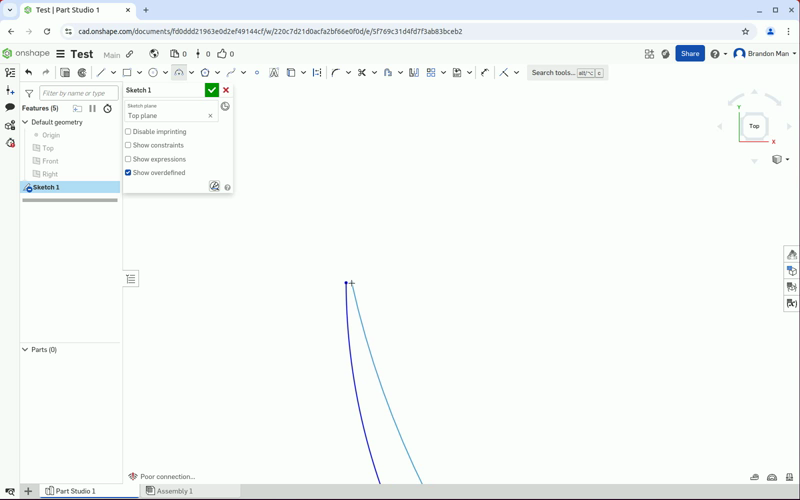
scroll(6)
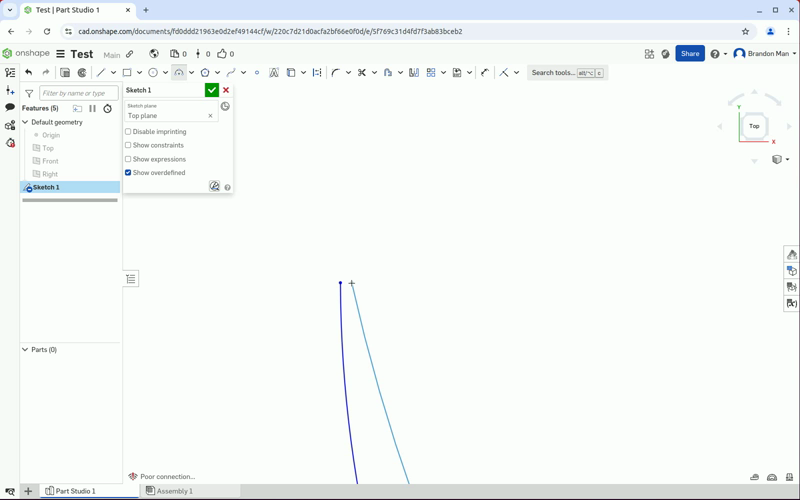
click(351, 282)
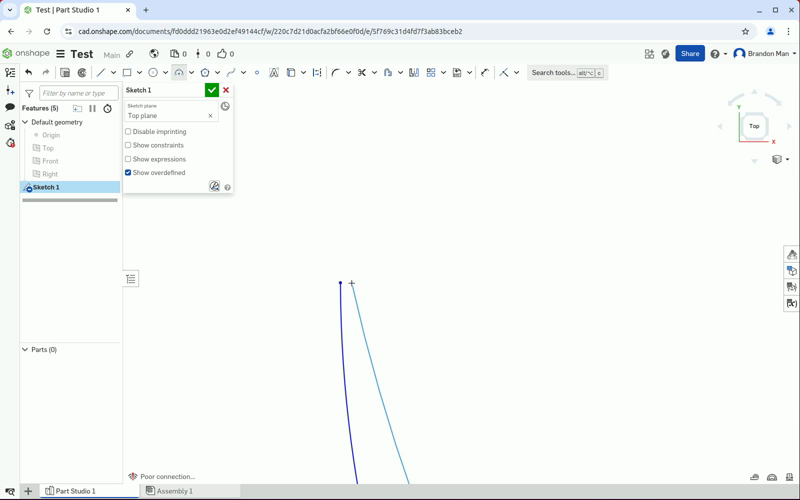
scroll(-6)
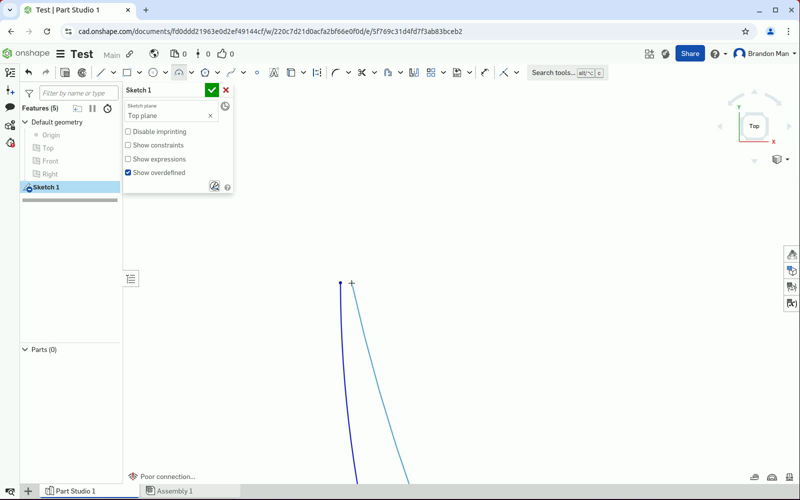
scroll(-6)
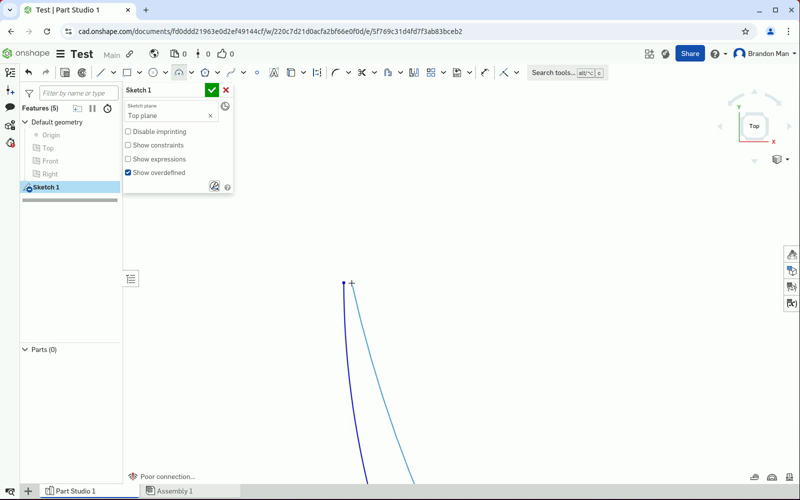
scroll(-6)
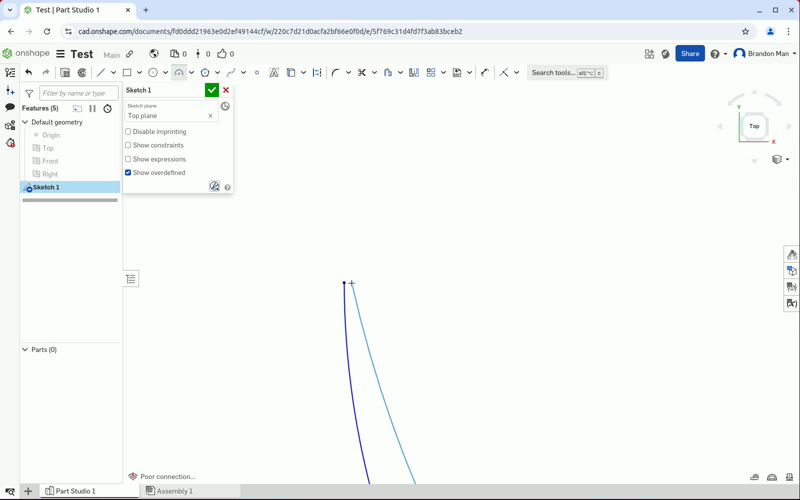
scroll(-6)
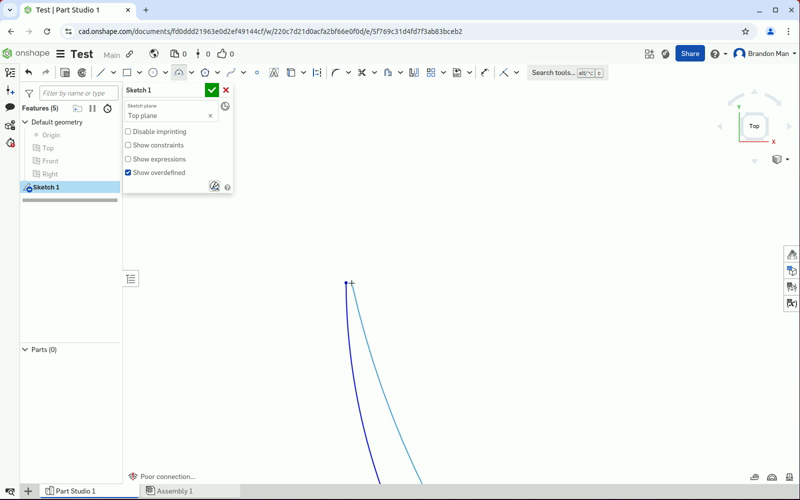
scroll(-6)
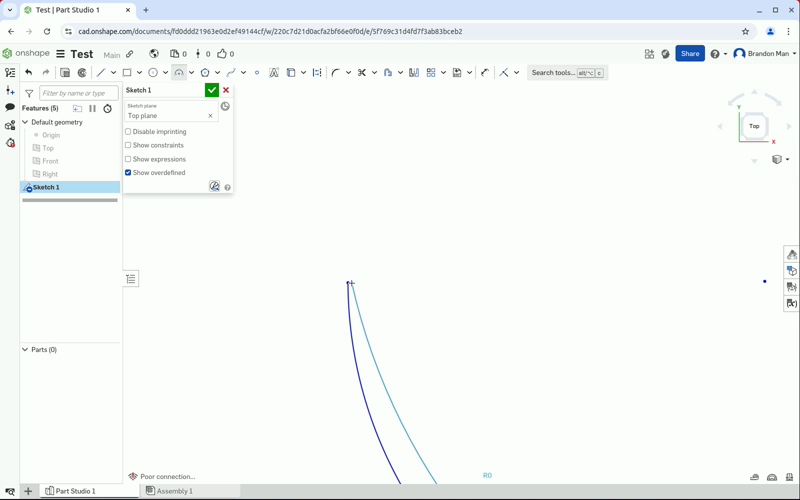
scroll(-6)
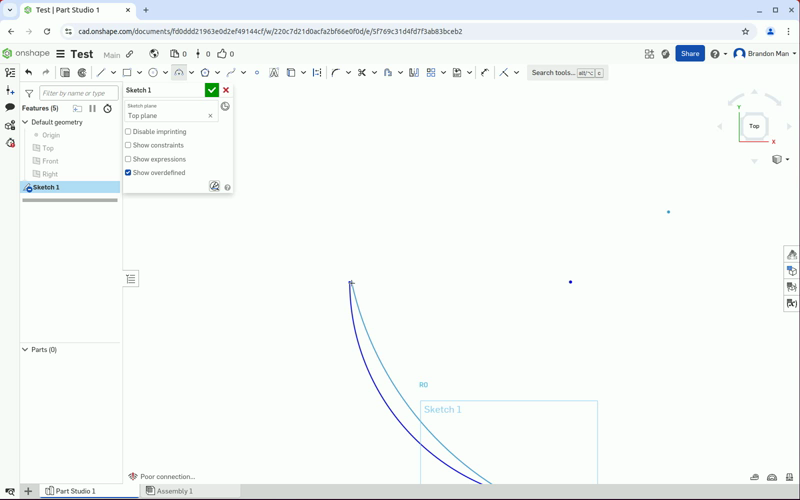
scroll(-6)
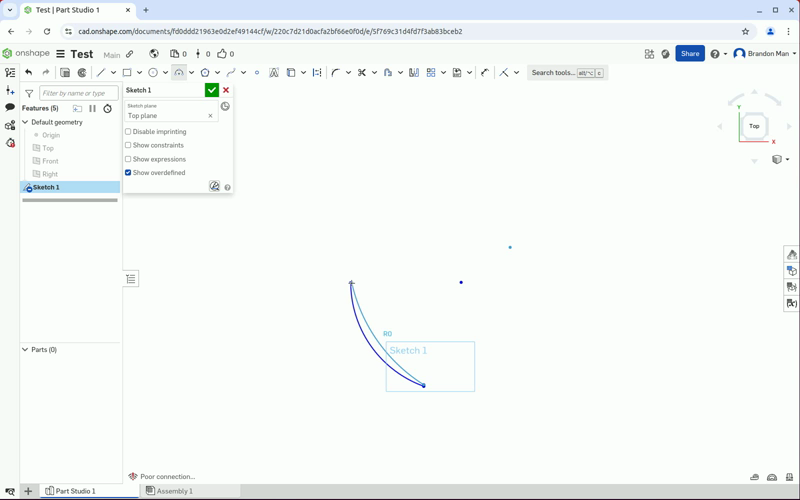
mouse_move(371, 345)
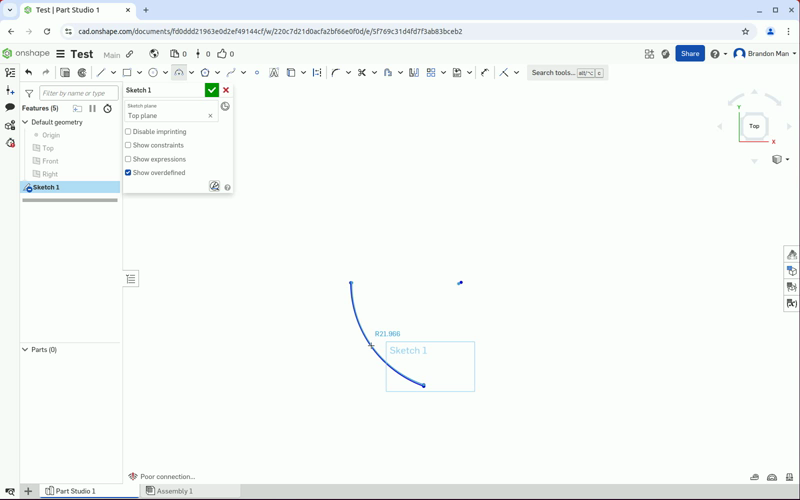
scroll(6)
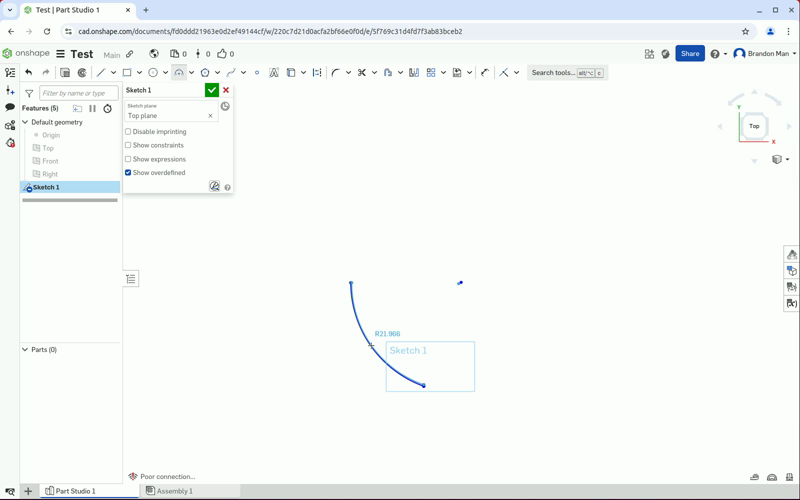
scroll(6)
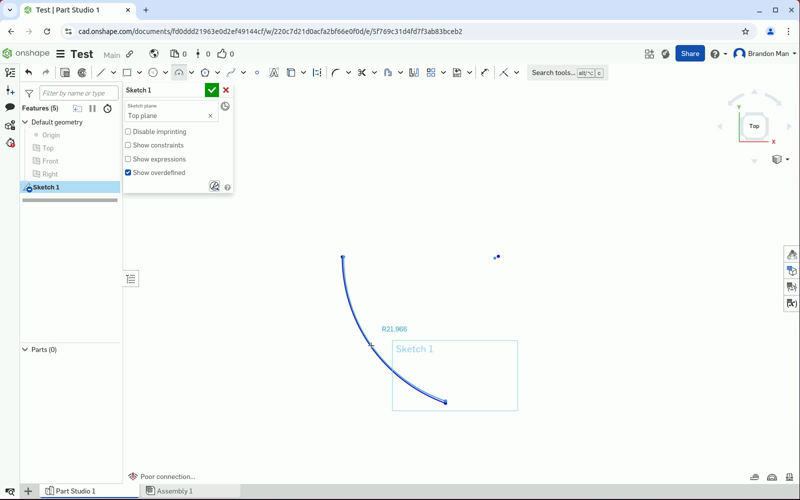
scroll(6)
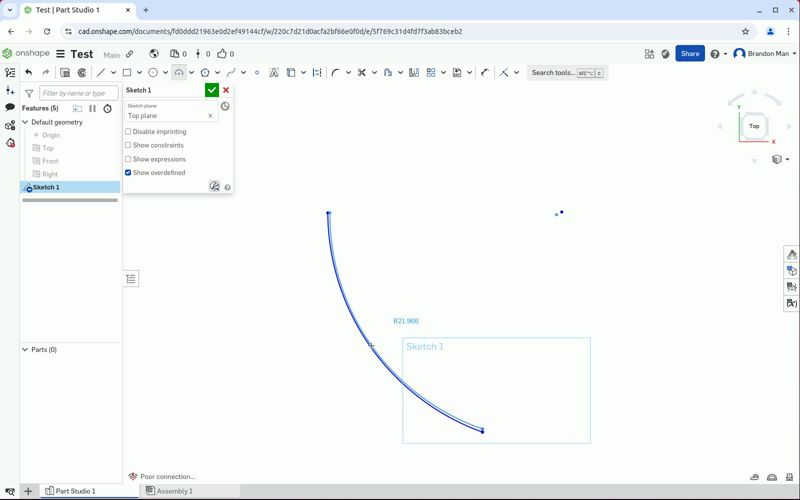
scroll(6)
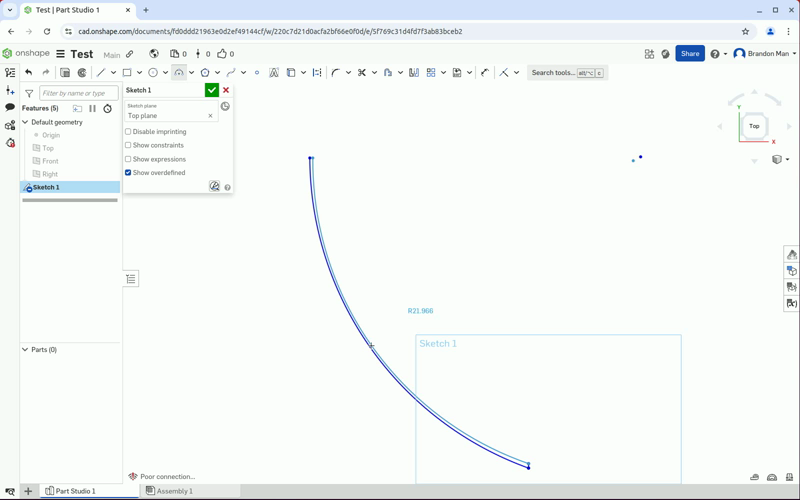
scroll(6)
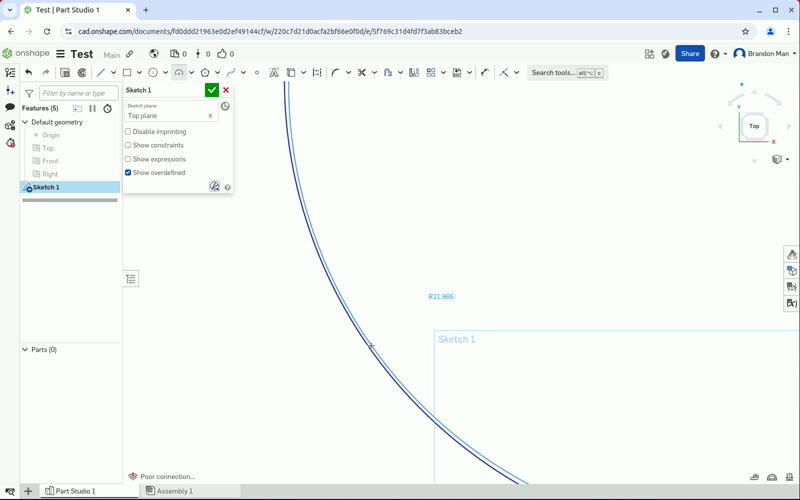
scroll(6)
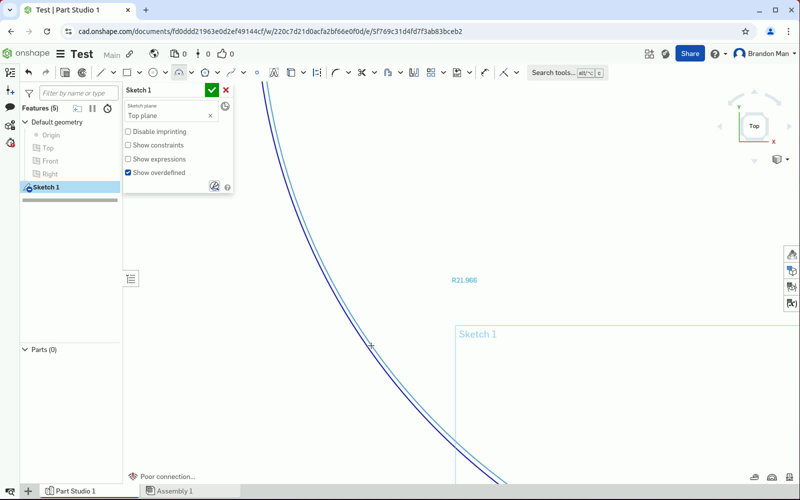
scroll(6)
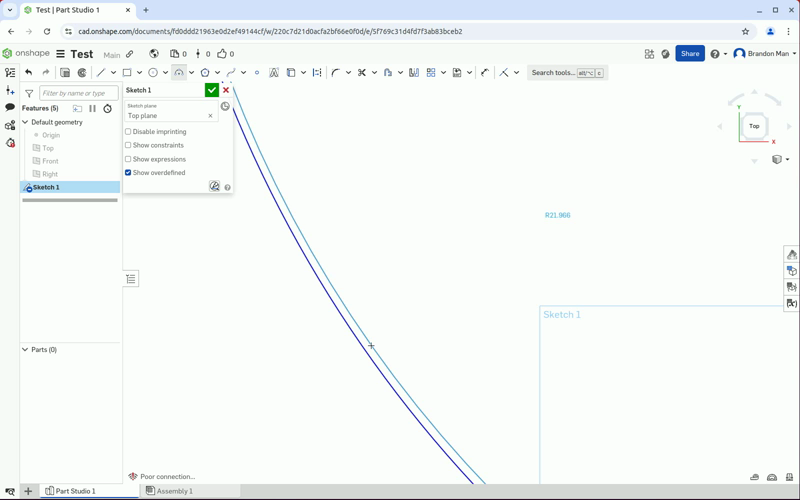
click(371, 345)
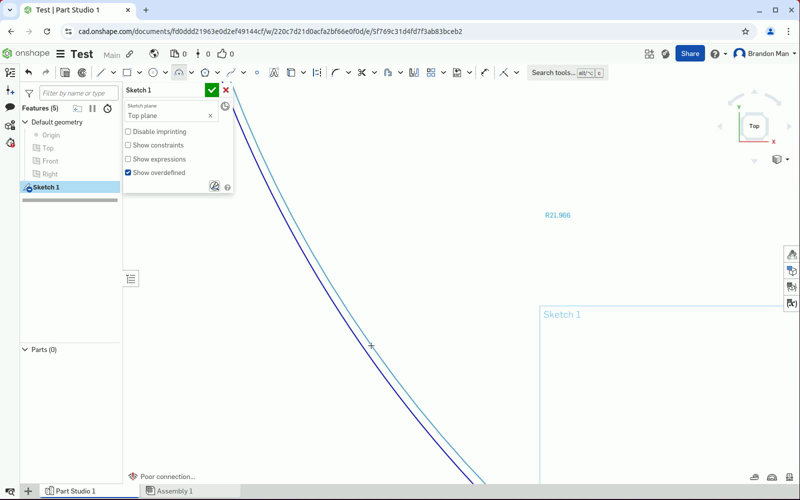
scroll(-6)
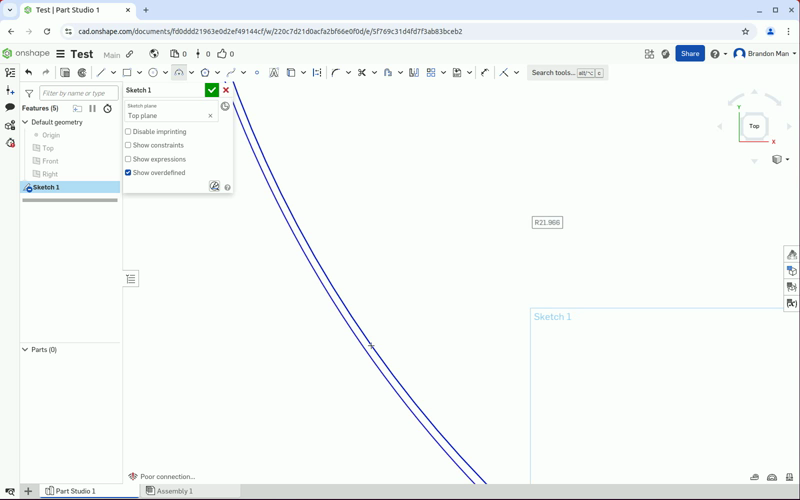
scroll(-6)
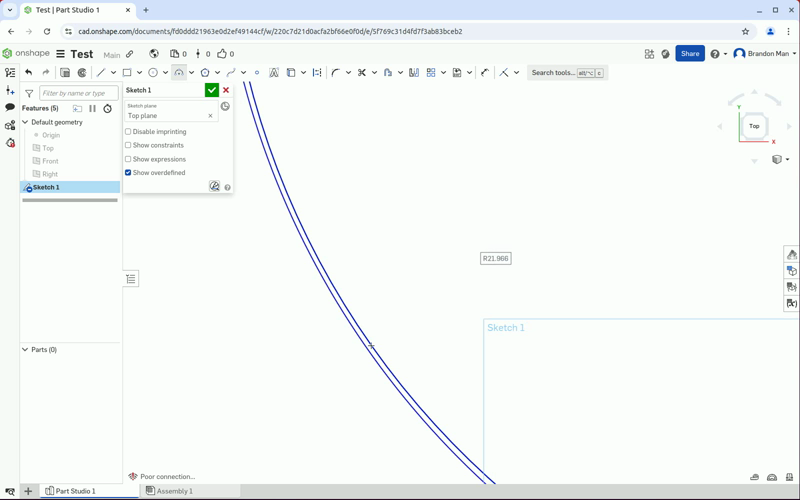
scroll(-6)
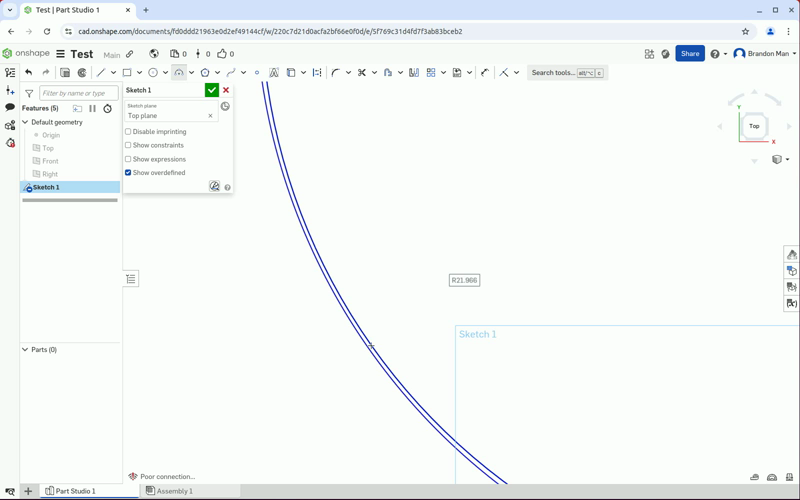
scroll(-6)
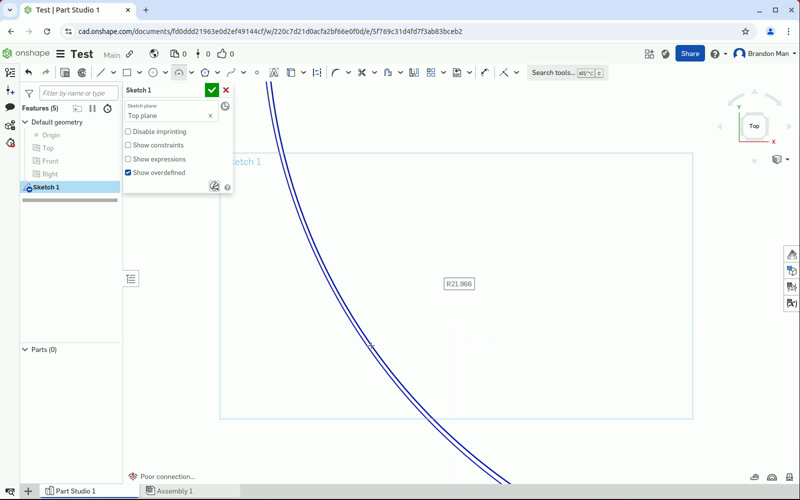
scroll(-6)
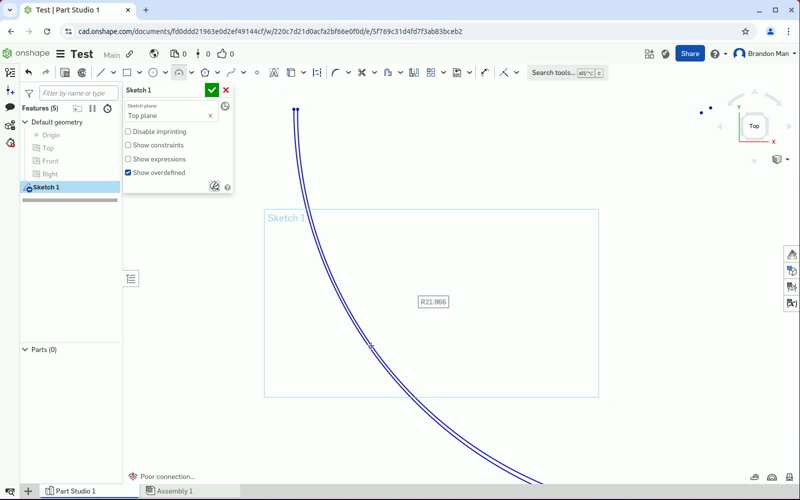
scroll(-6)
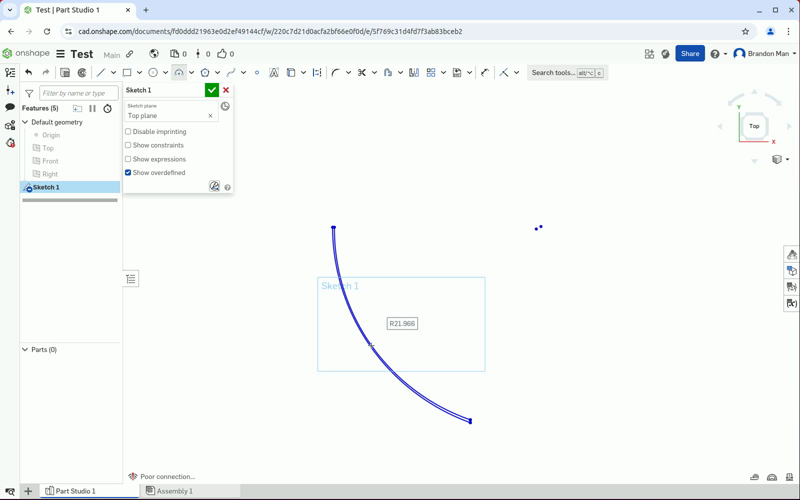
scroll(-6)
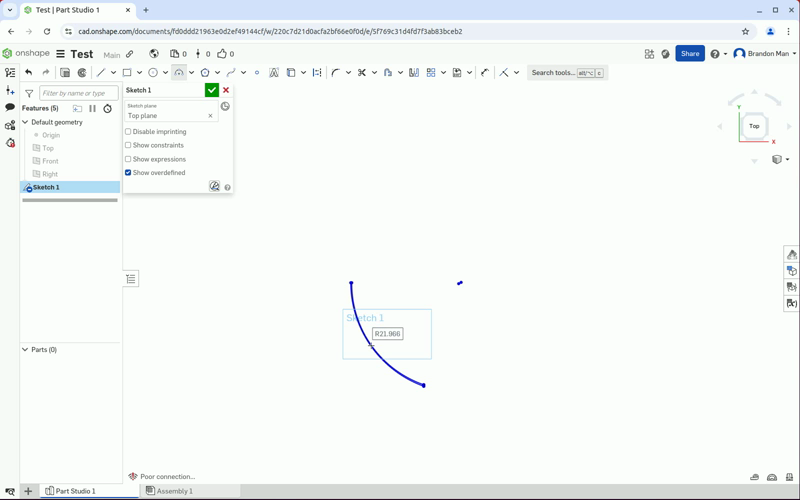
key_up(shift)
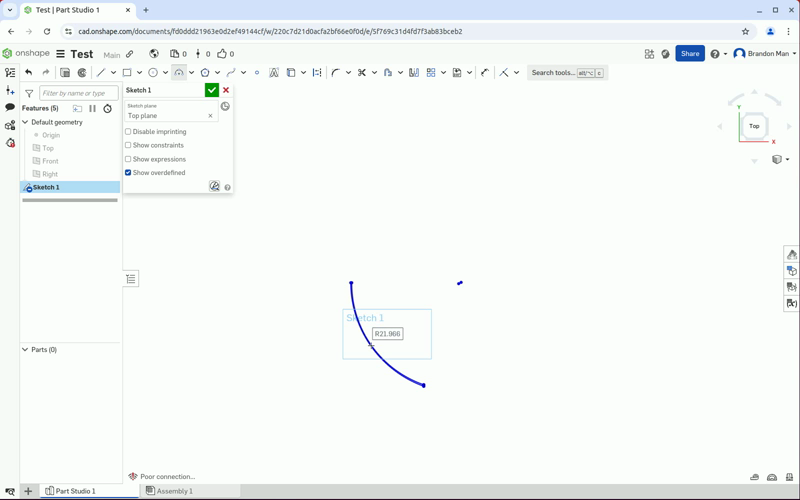
key(esc)
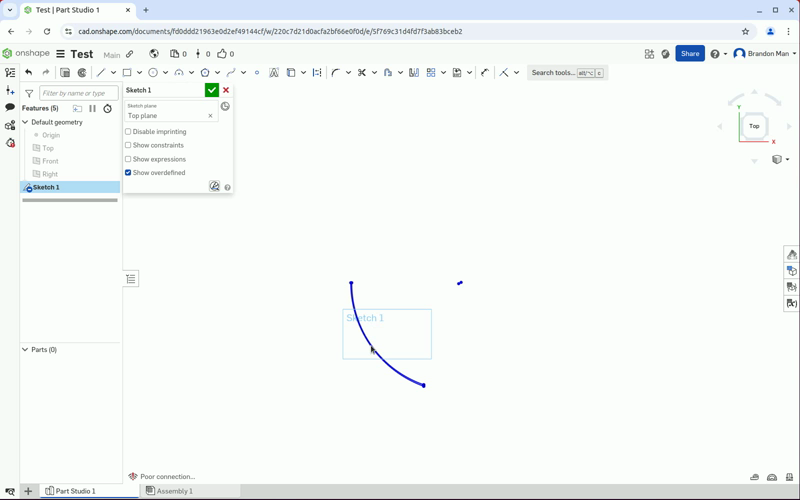
key(l)
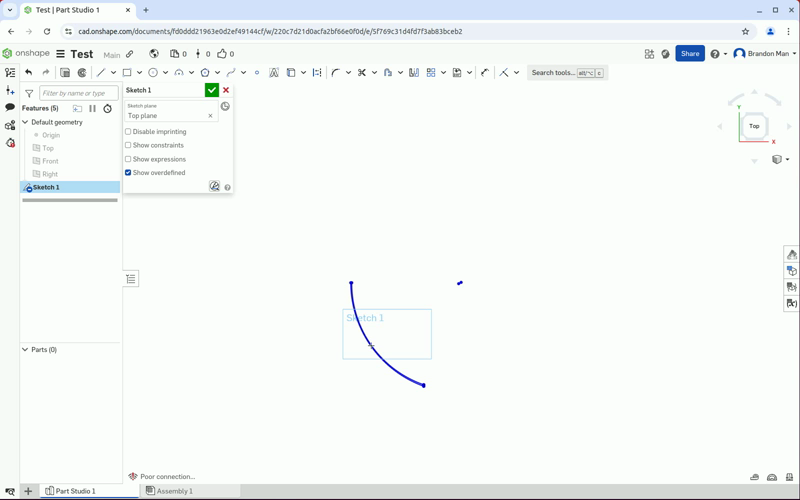
mouse_move(351, 282)
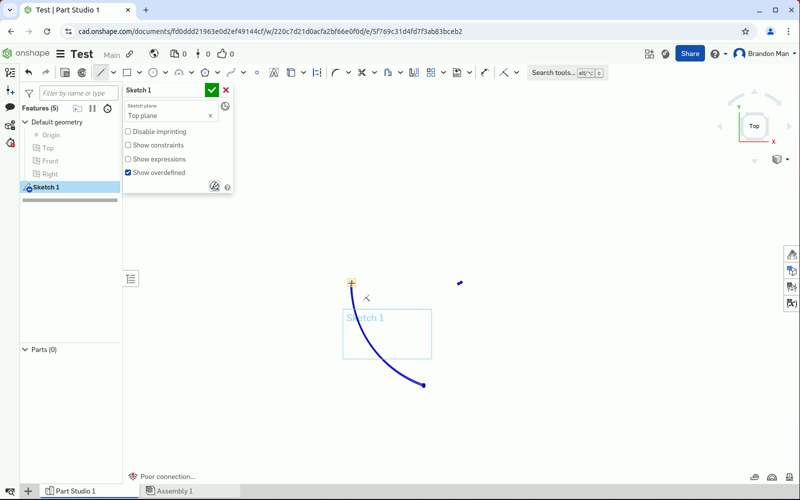
scroll(6)
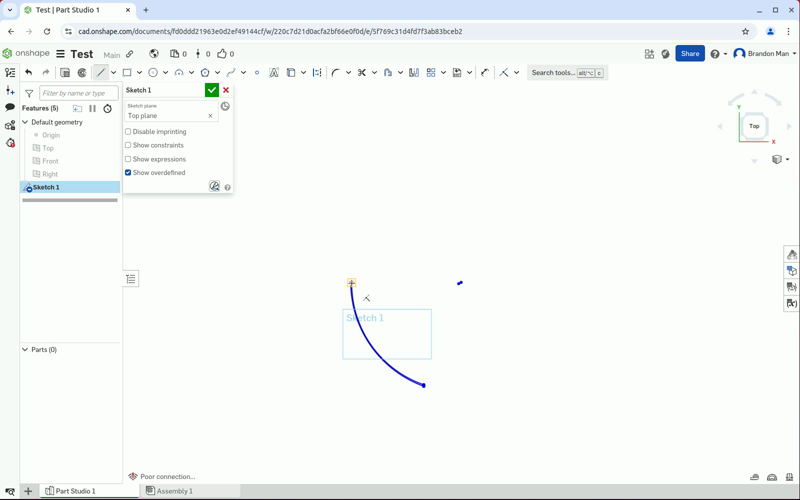
scroll(6)
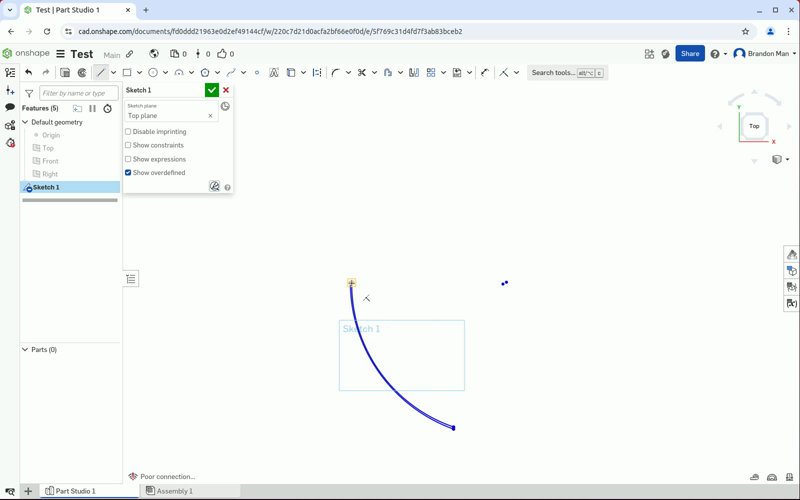
scroll(6)
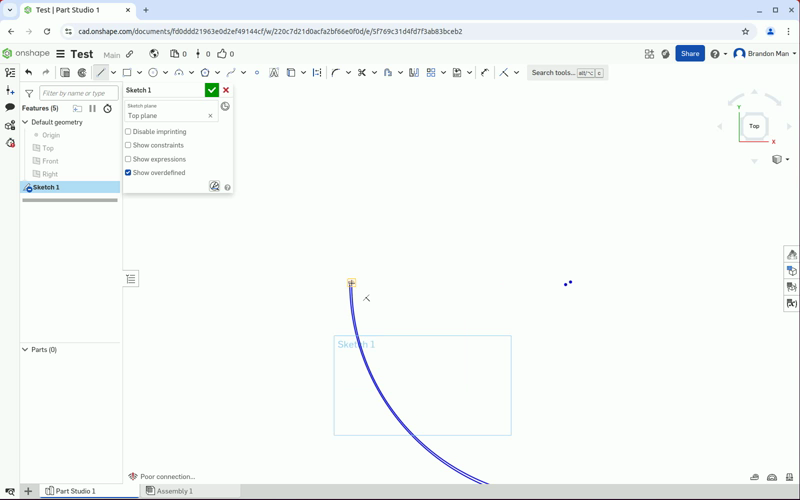
scroll(6)
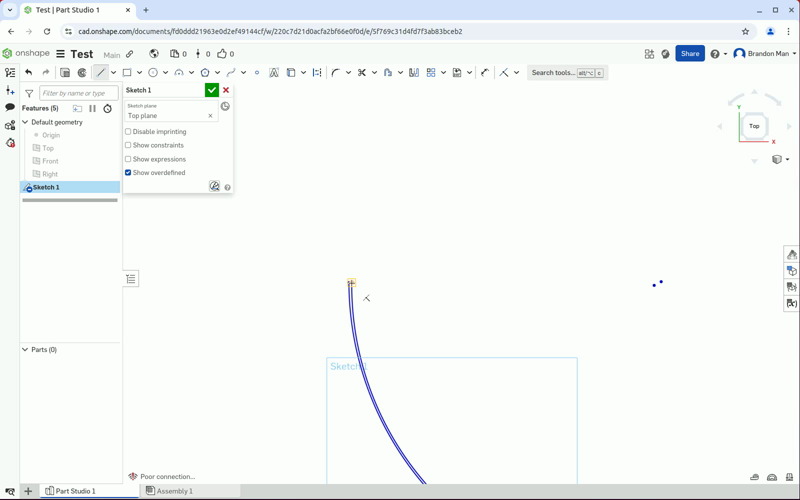
scroll(6)
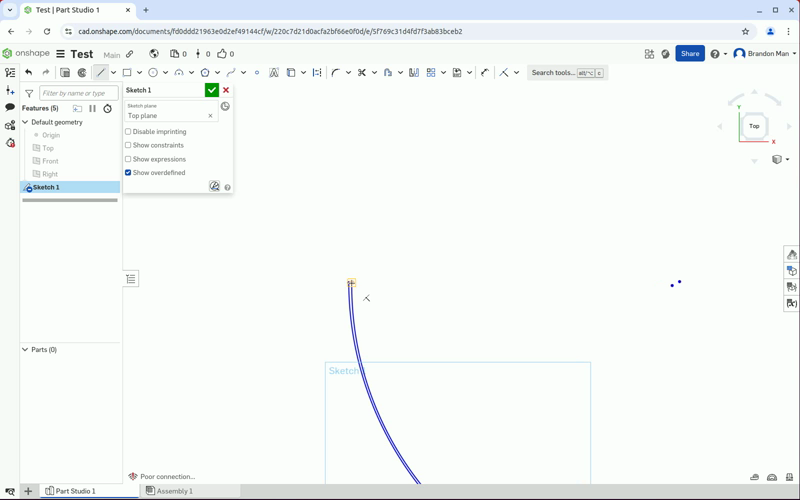
scroll(6)
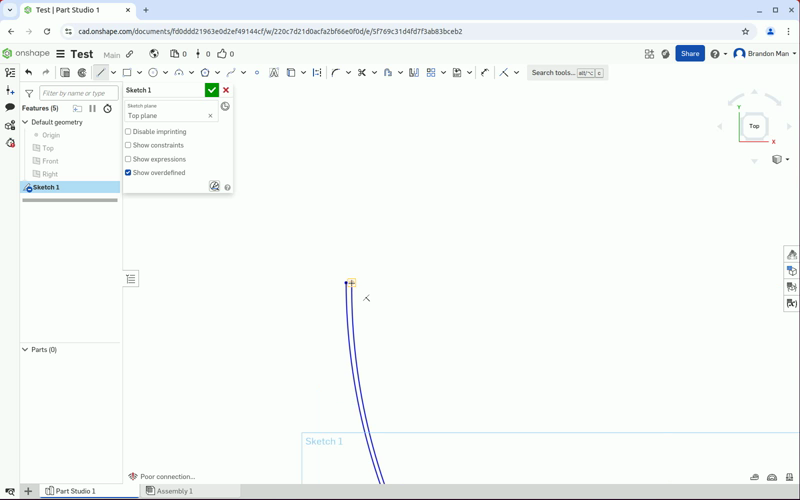
scroll(6)
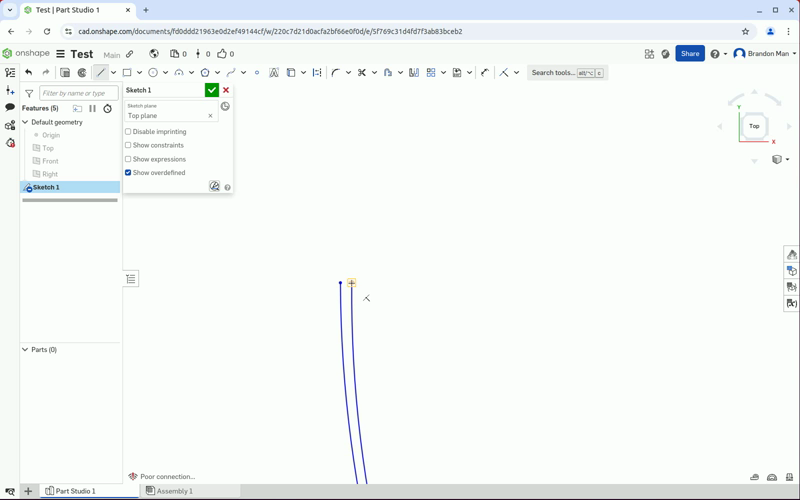
click(351, 282)
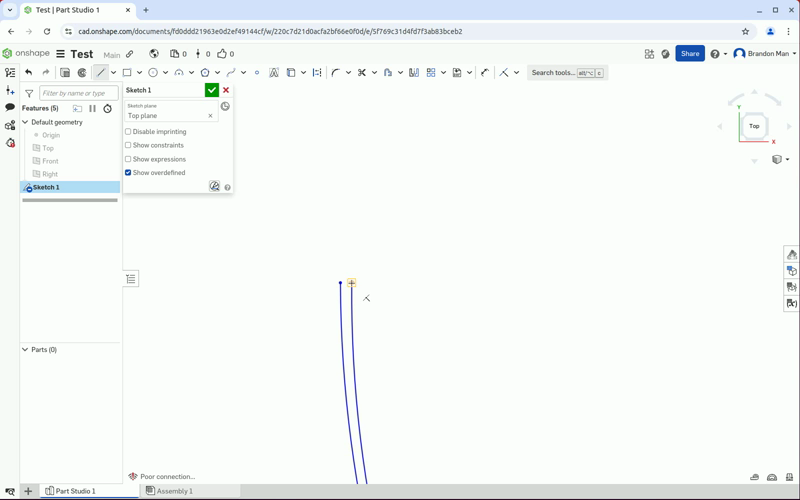
scroll(-6)
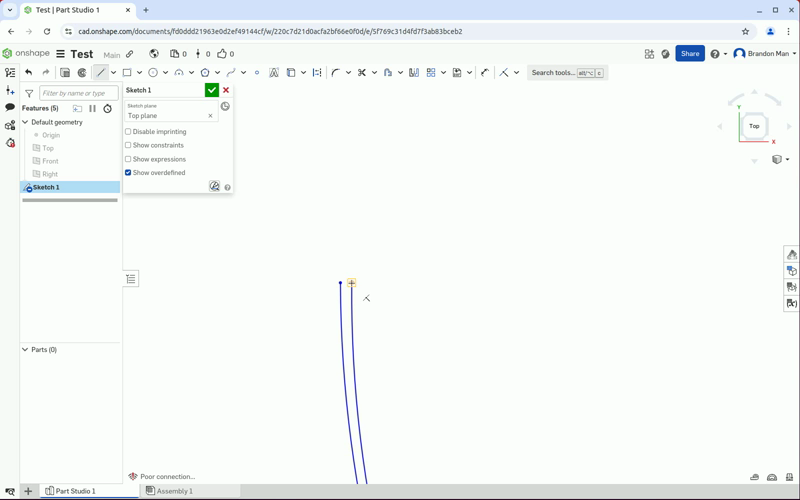
scroll(-6)
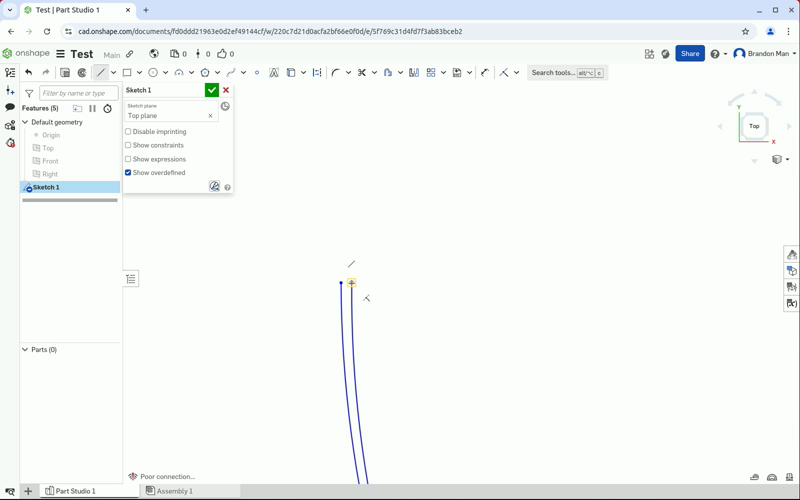
scroll(-6)
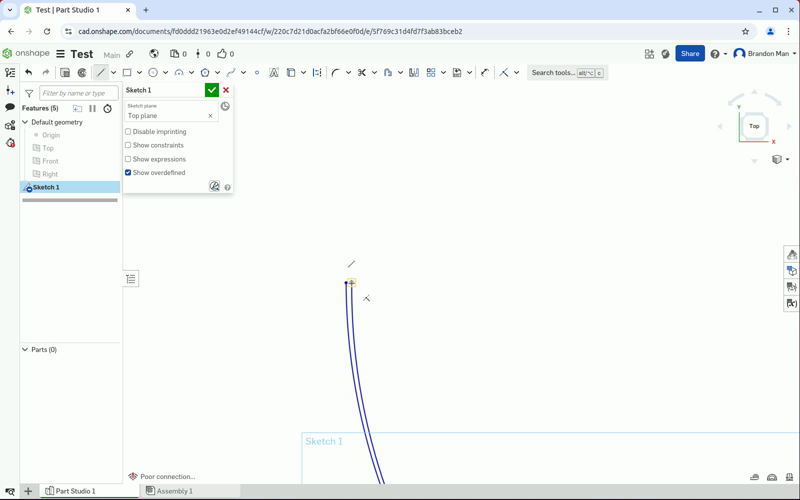
scroll(-6)
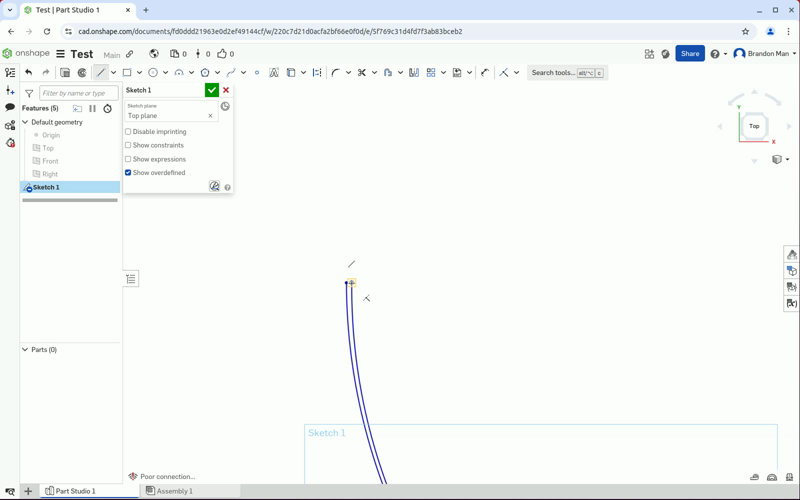
scroll(-6)
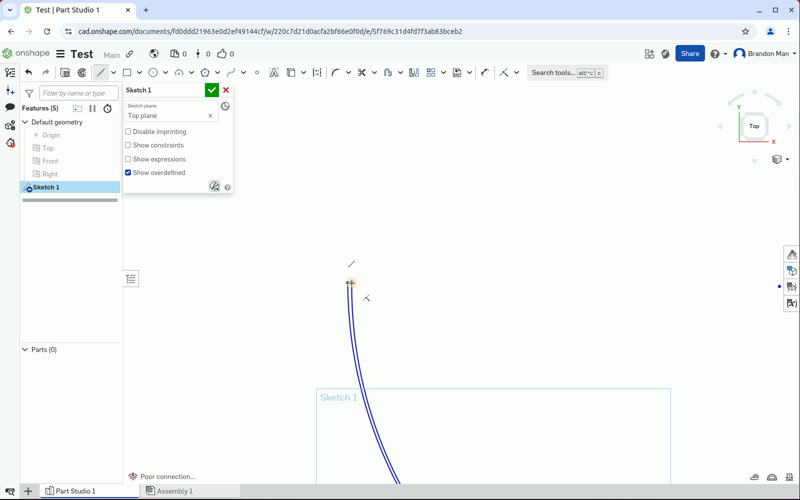
scroll(-6)
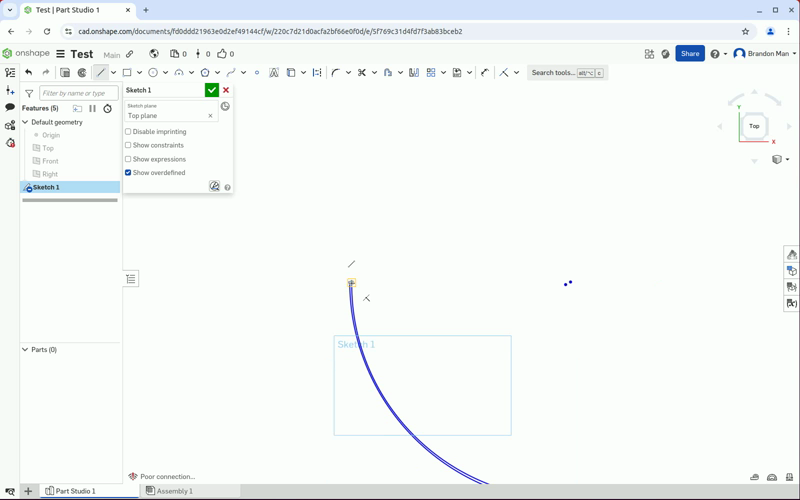
scroll(-6)
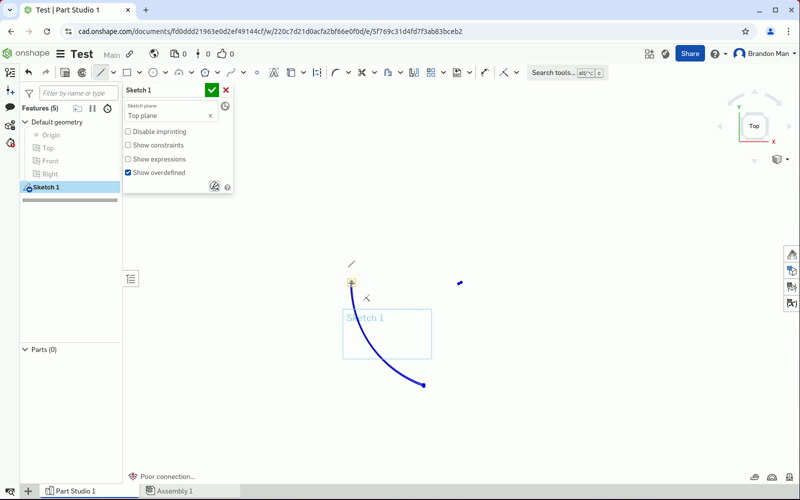
mouse_move(381, 282)
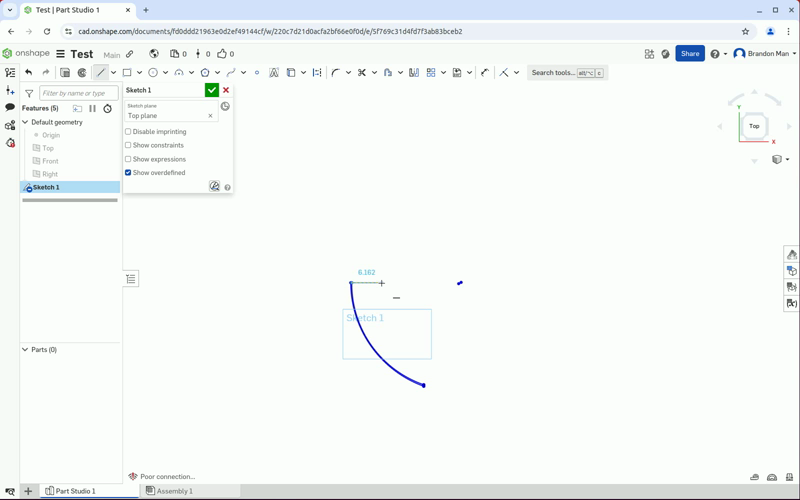
key_down(shift)
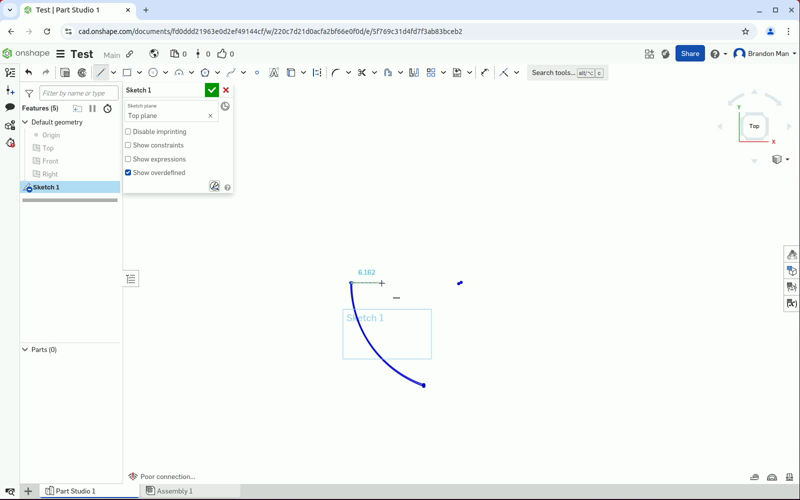
mouse_move(350, 282)
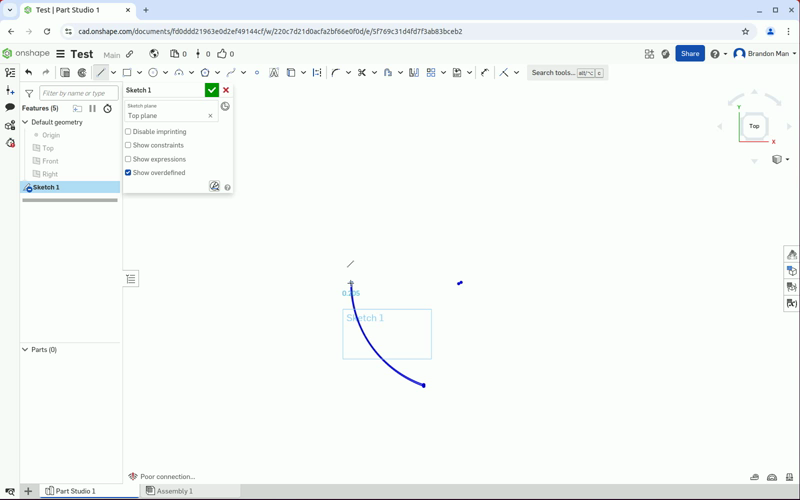
scroll(6)
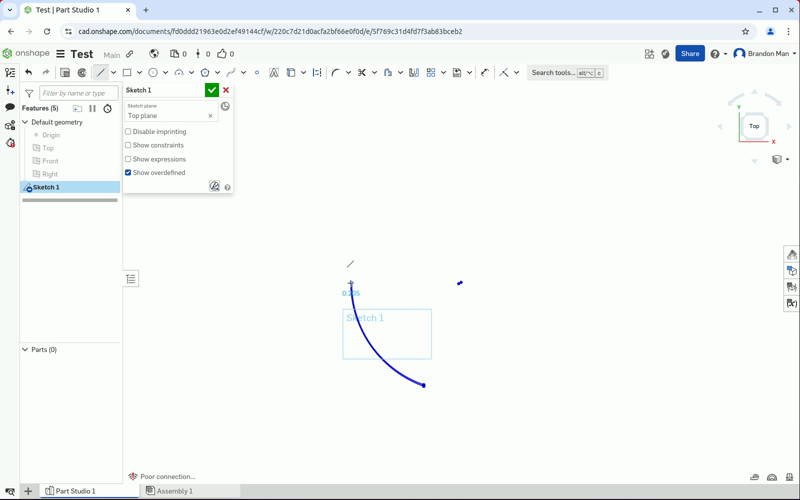
scroll(6)
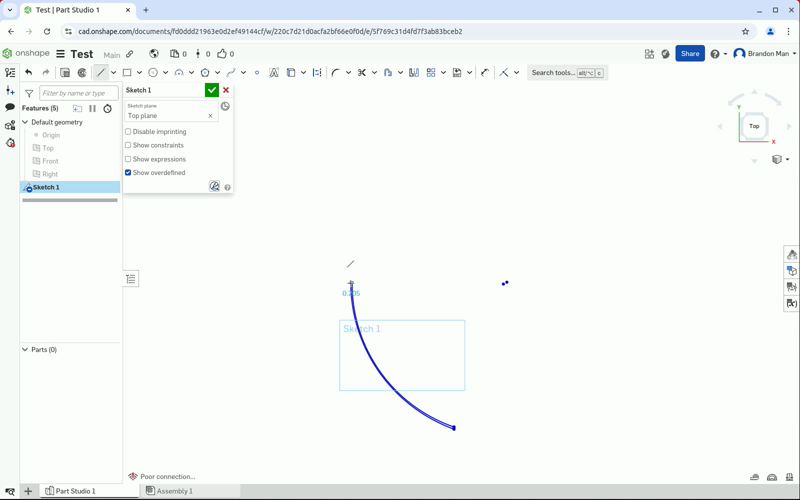
scroll(6)
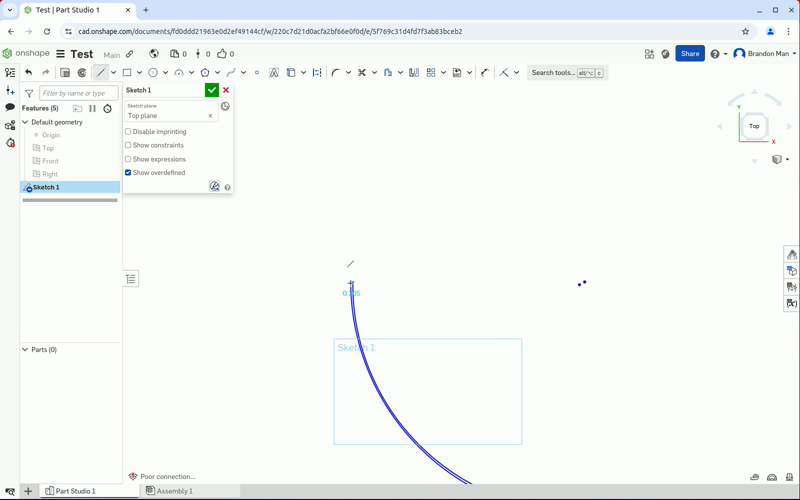
scroll(6)
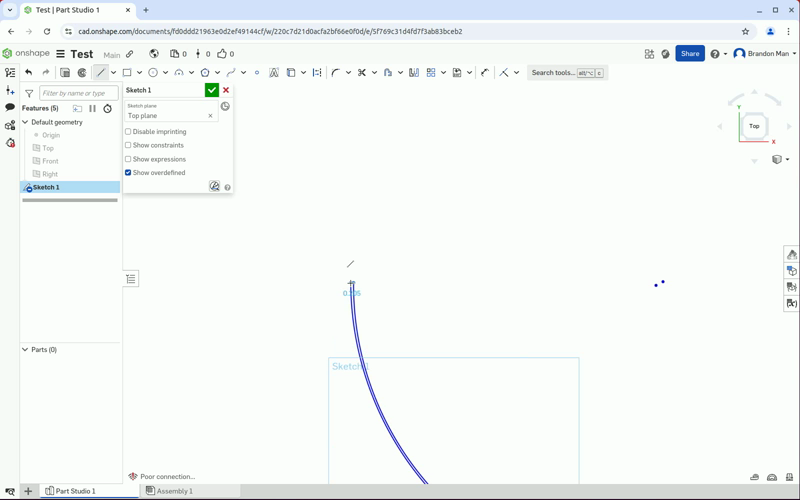
scroll(6)
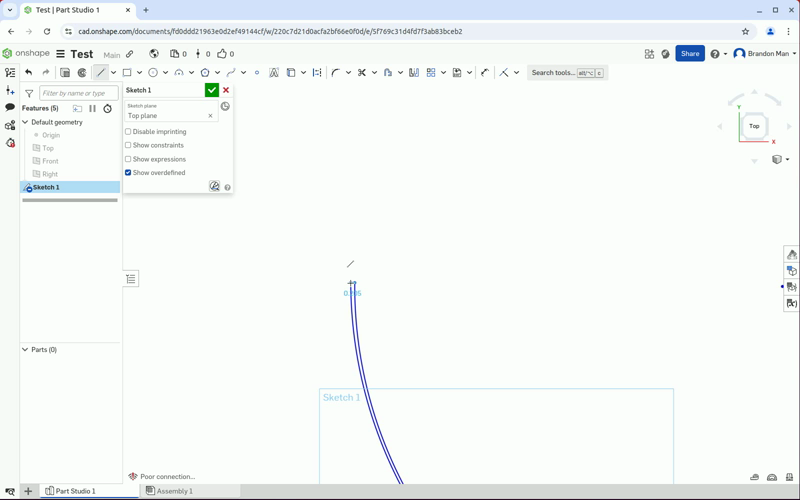
scroll(6)
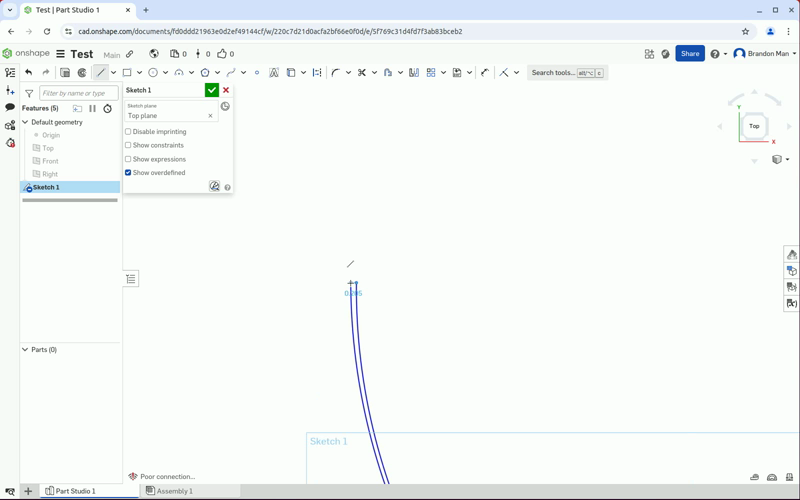
scroll(6)
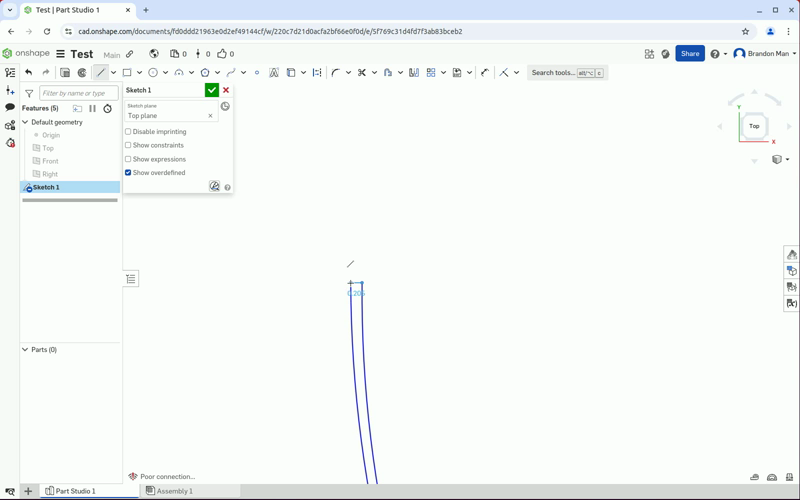
key_up(shift)
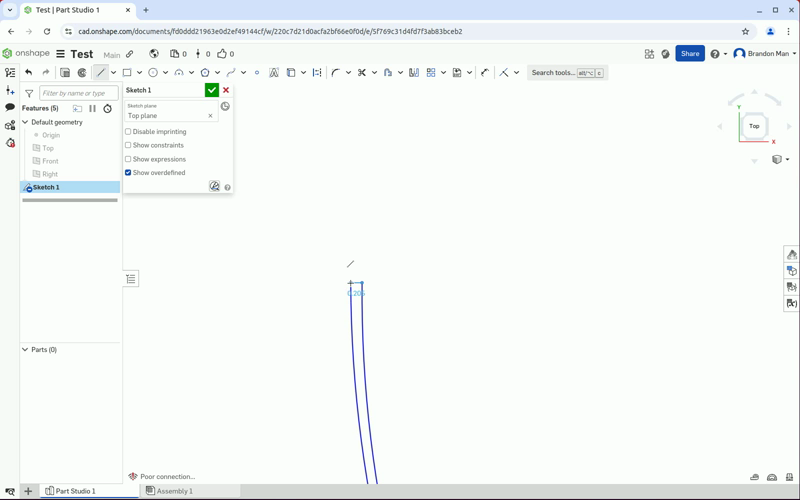
click(350, 282)
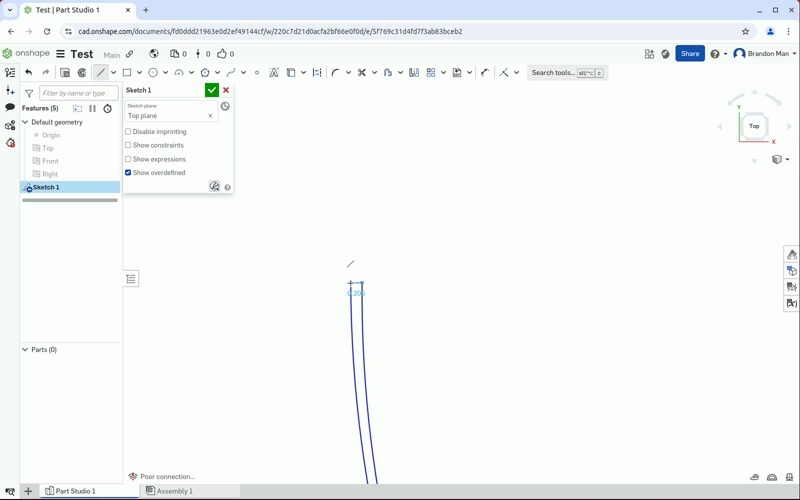
scroll(-6)
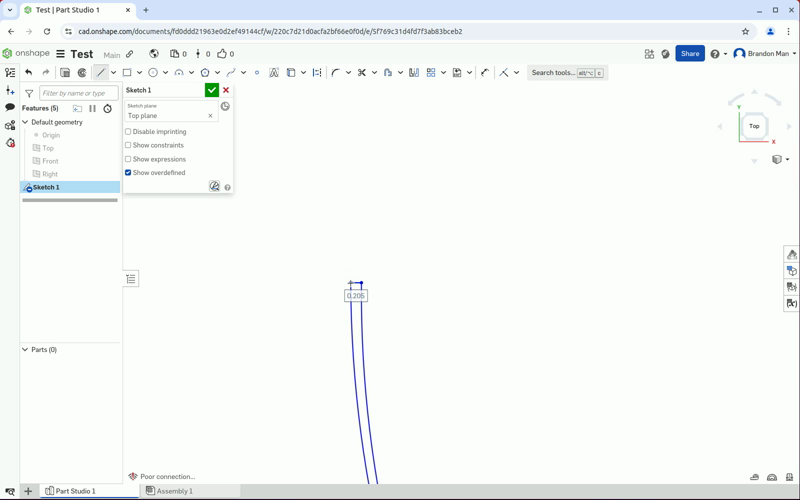
scroll(-6)
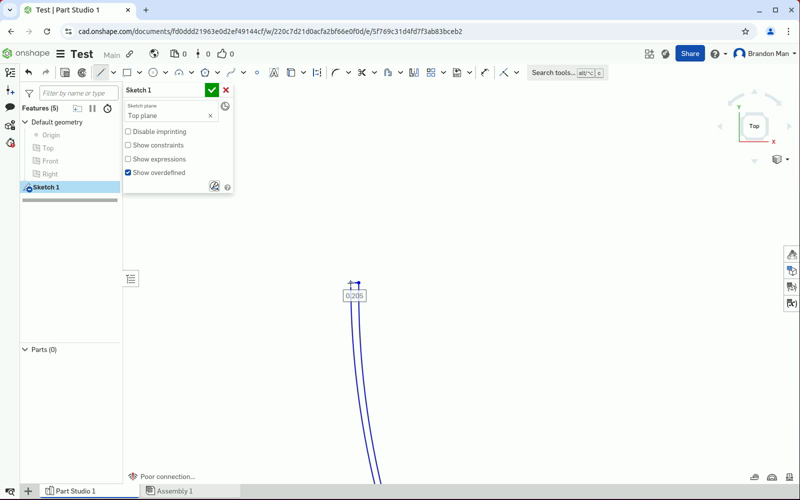
scroll(-6)
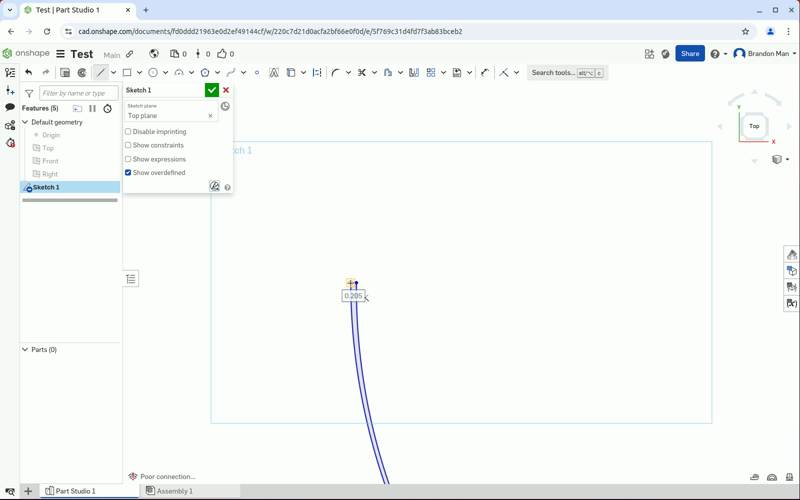
scroll(-6)
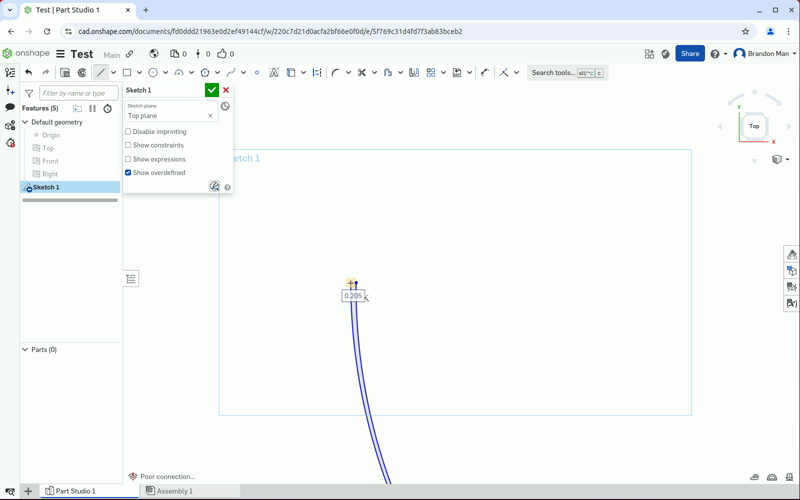
scroll(-6)
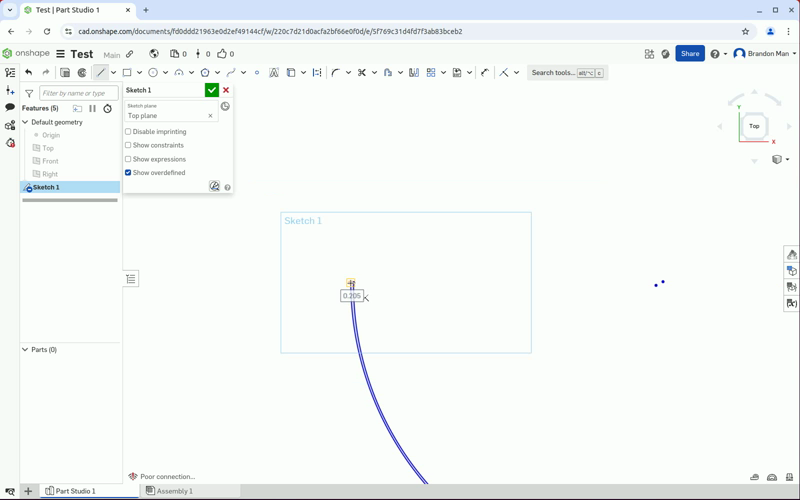
scroll(-6)
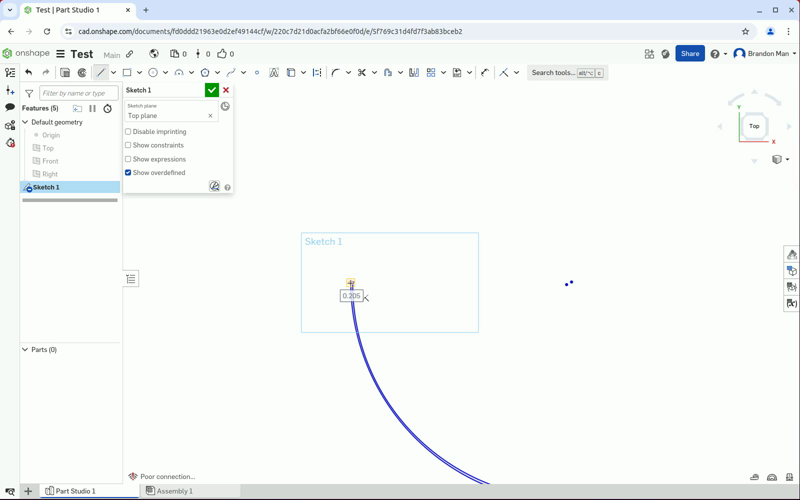
scroll(-6)
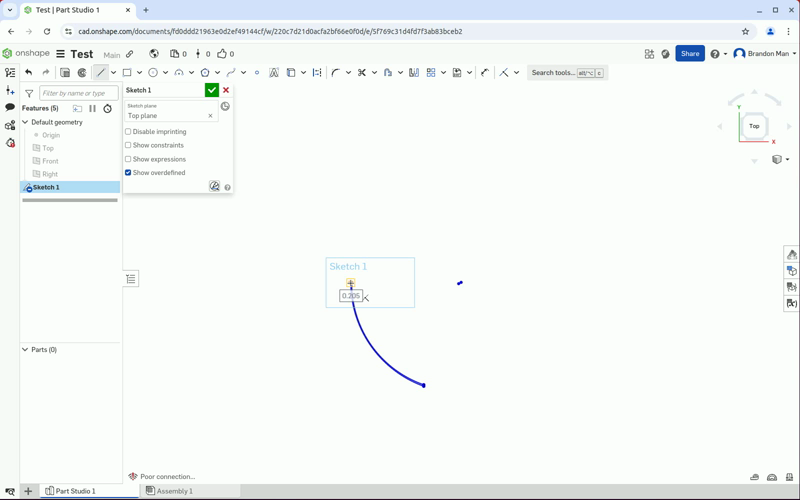
key(esc)
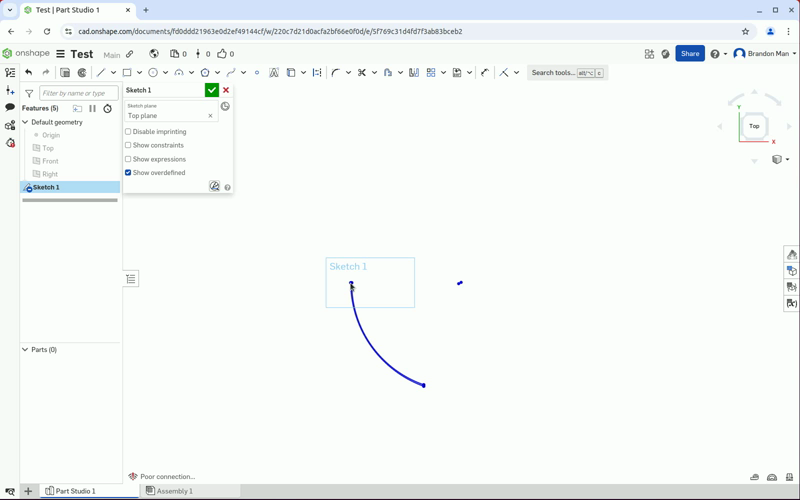
mouse_move(418, 377)
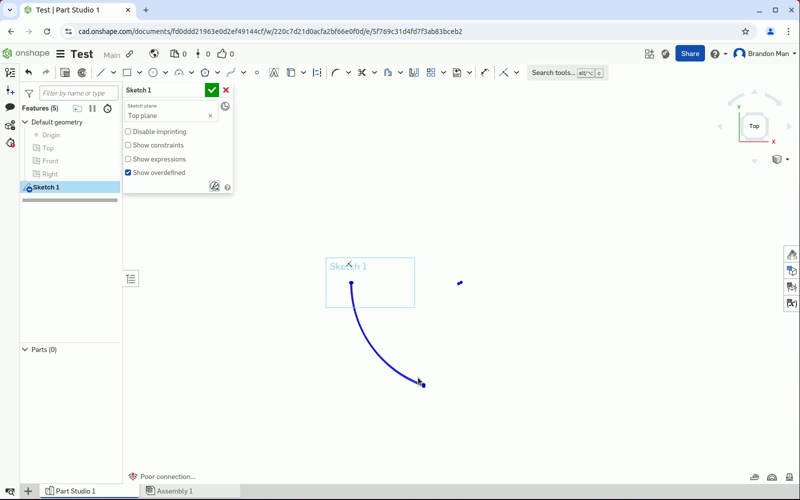
scroll(6)
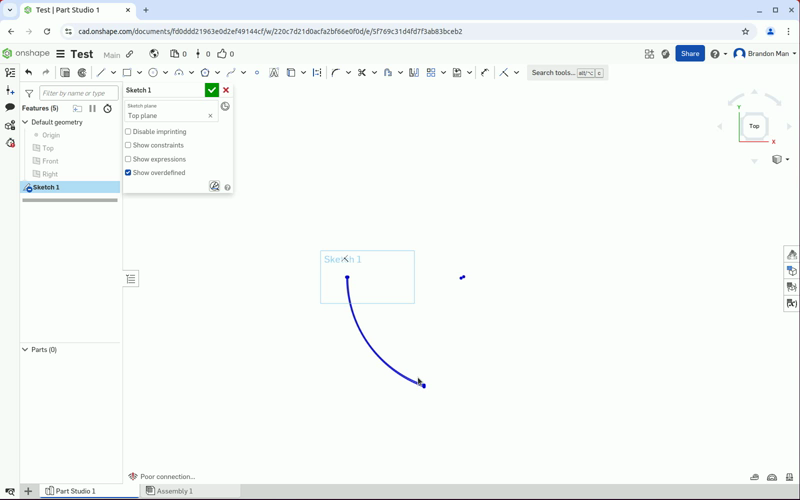
scroll(6)
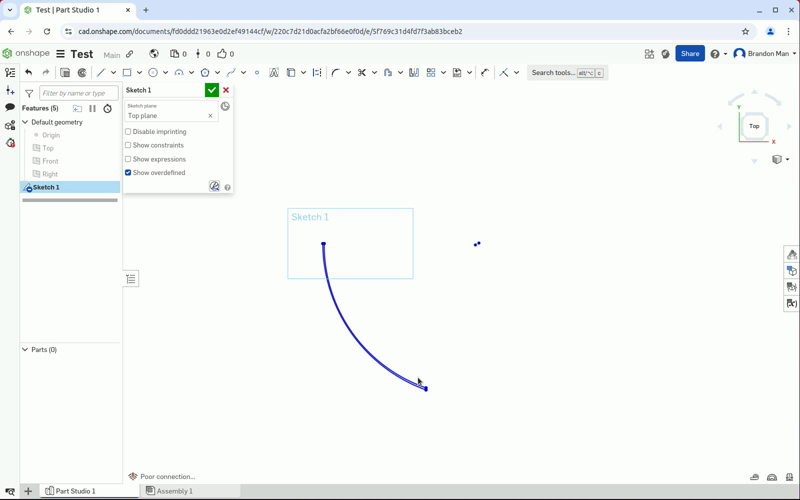
scroll(6)
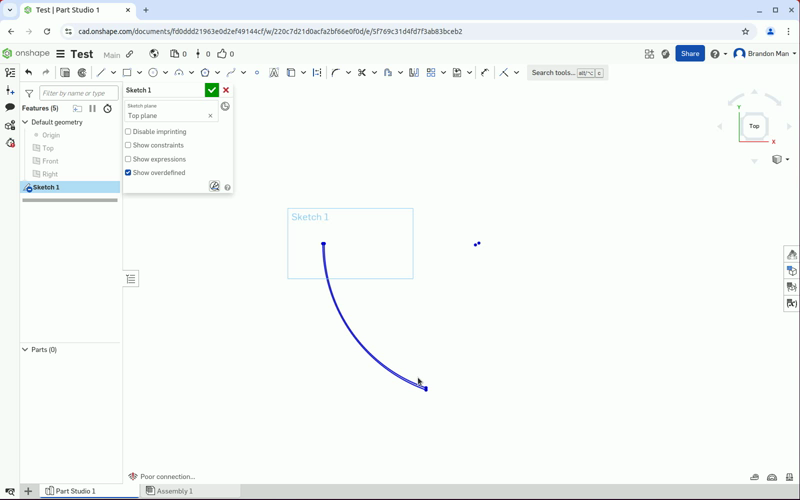
scroll(6)
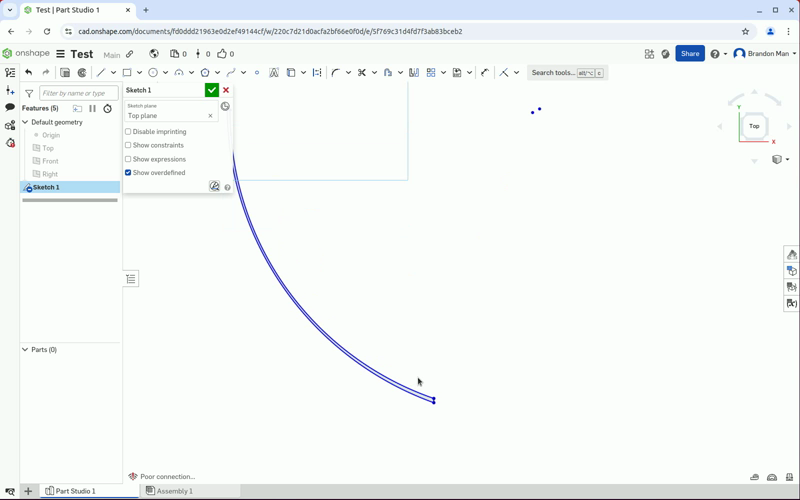
scroll(6)
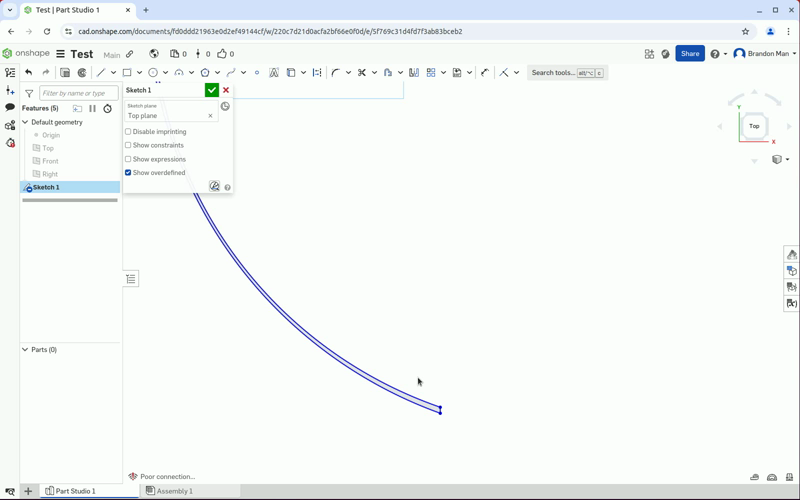
scroll(6)
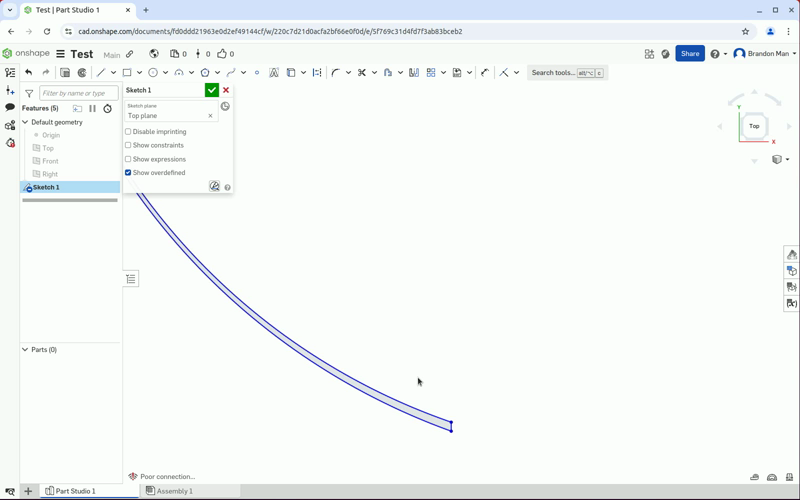
scroll(6)
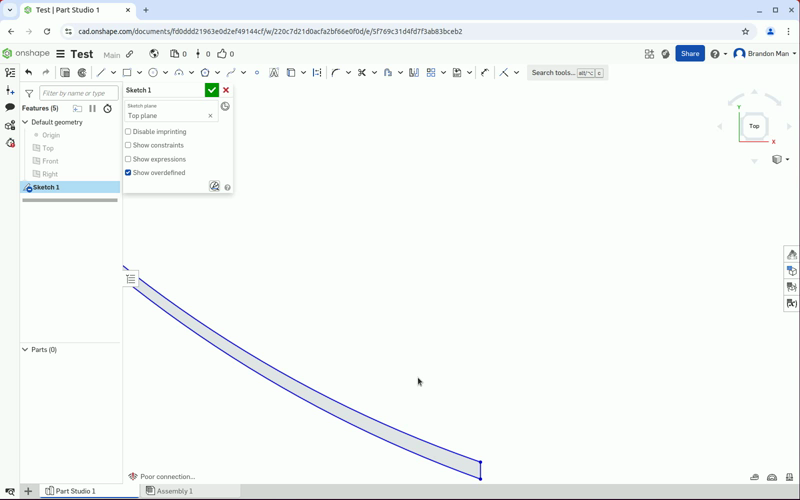
click(418, 377)
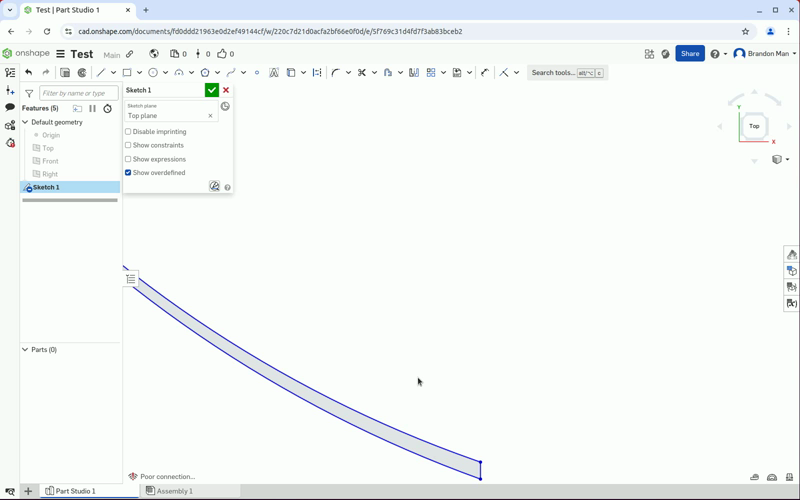
scroll(-6)
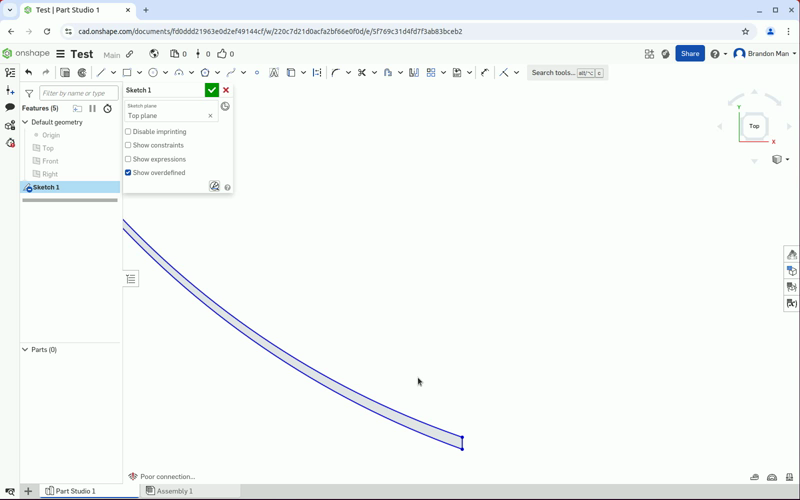
scroll(-6)
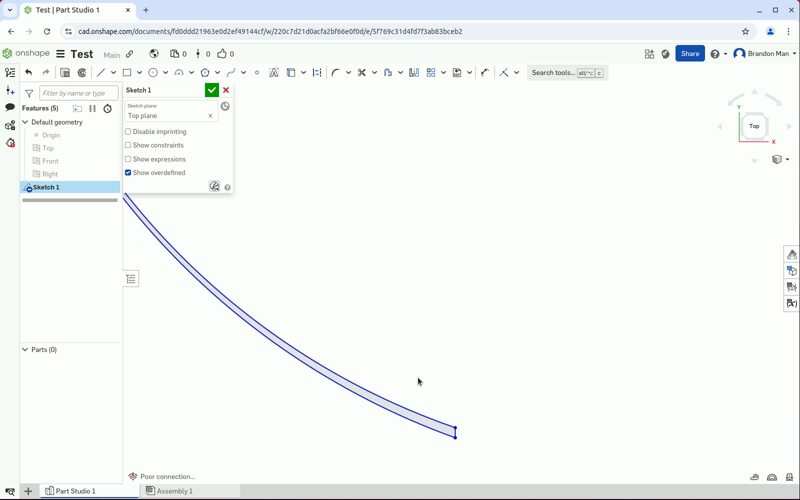
scroll(-6)
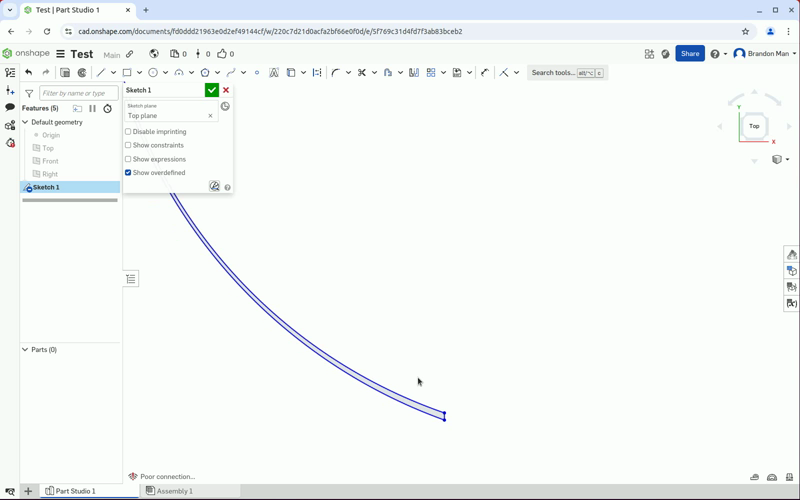
scroll(-6)
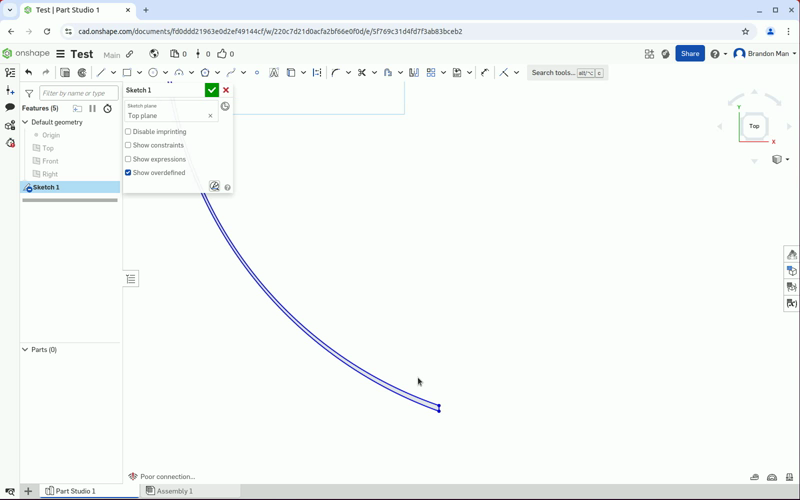
scroll(-6)
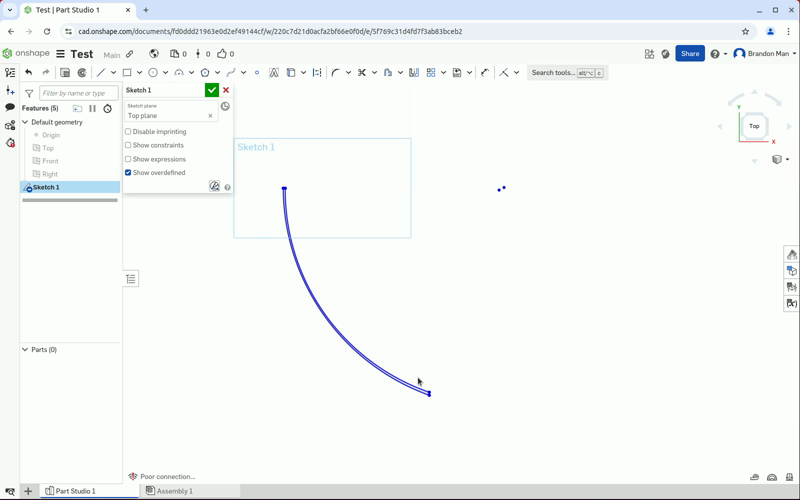
scroll(-6)
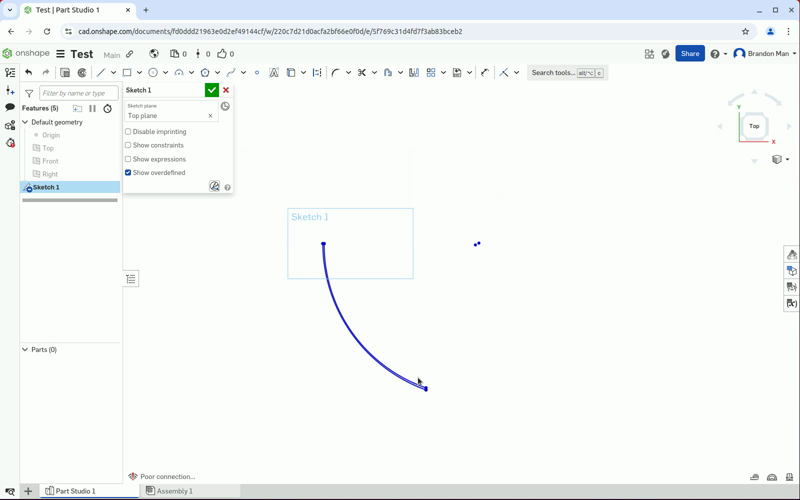
scroll(-6)
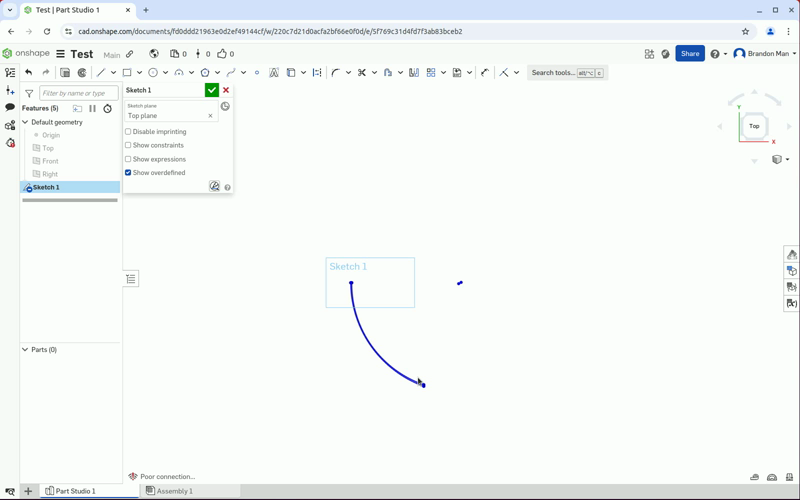
mouse_move(73, 352)
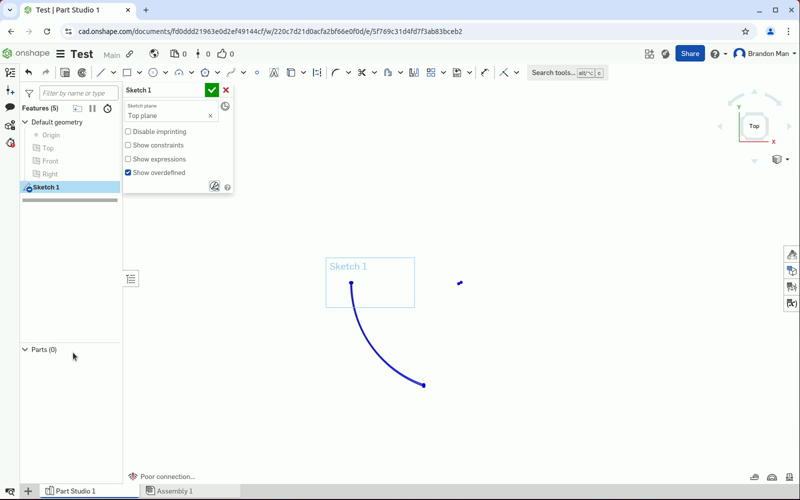
key(shift+y)
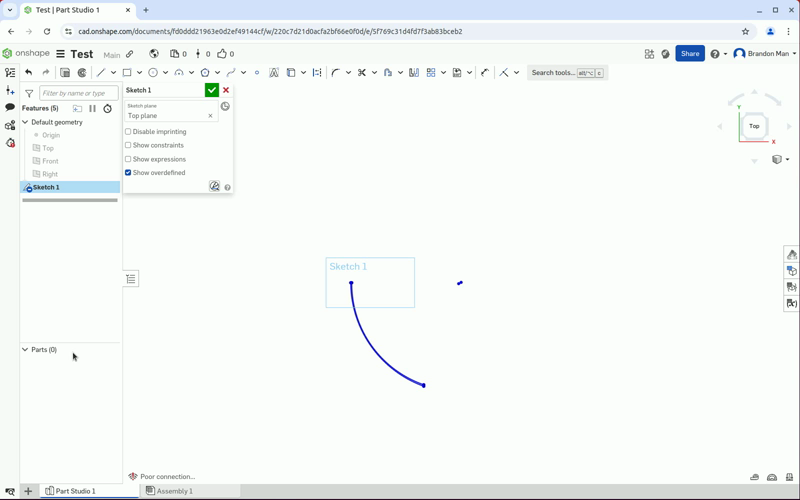
key(shift+e)
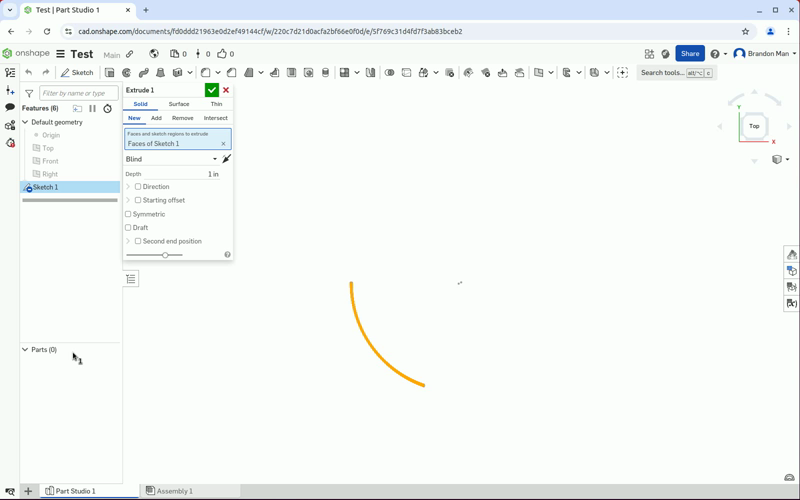
mouse_move(143, 106)
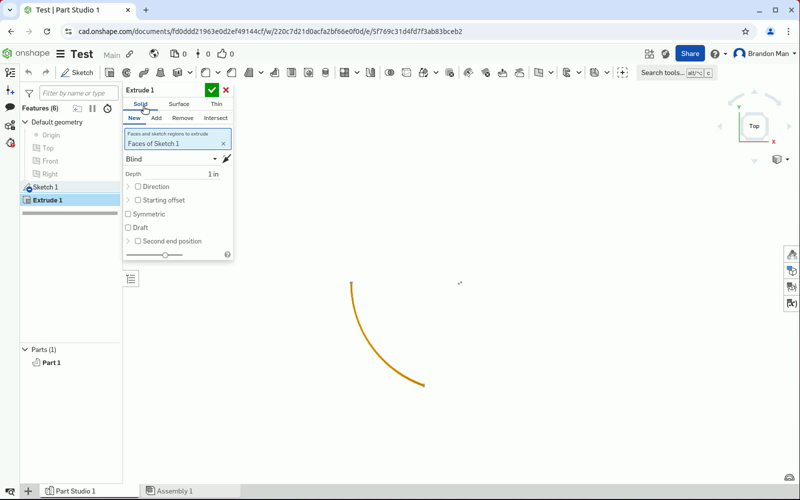
click(143, 106)
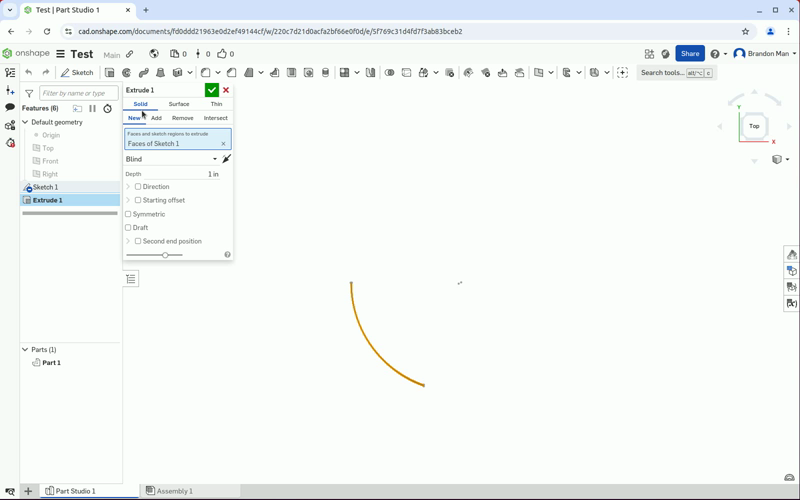
mouse_move(137, 120)
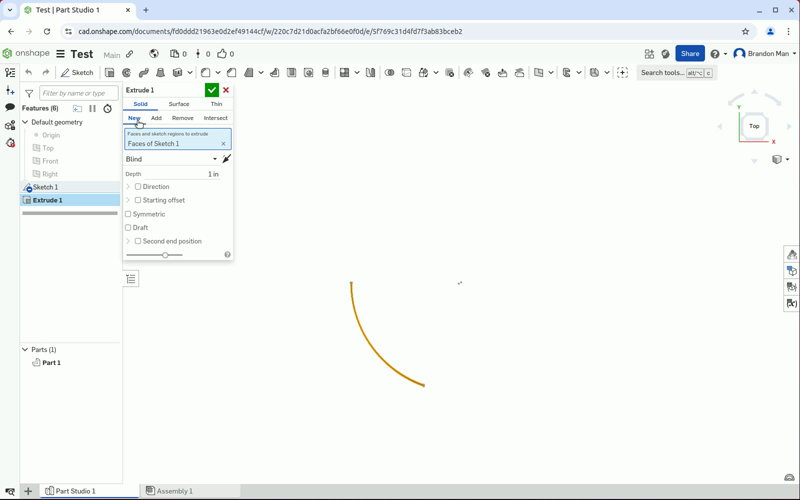
click(137, 120)
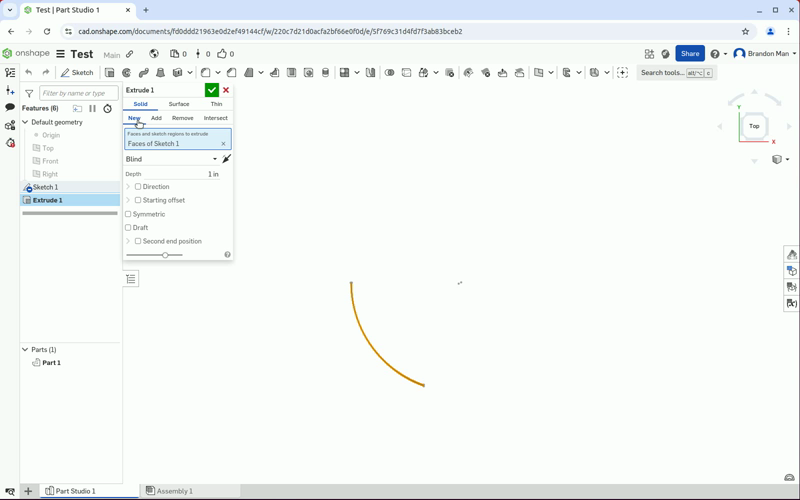
key(tab, 4)
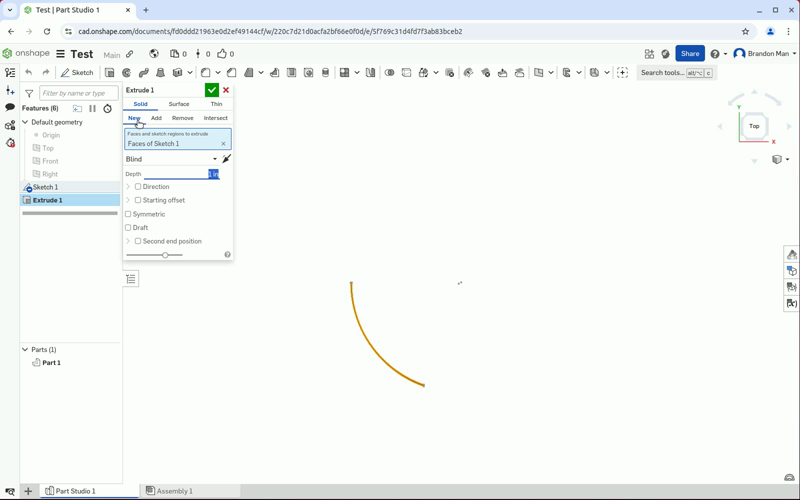
text(5.536)
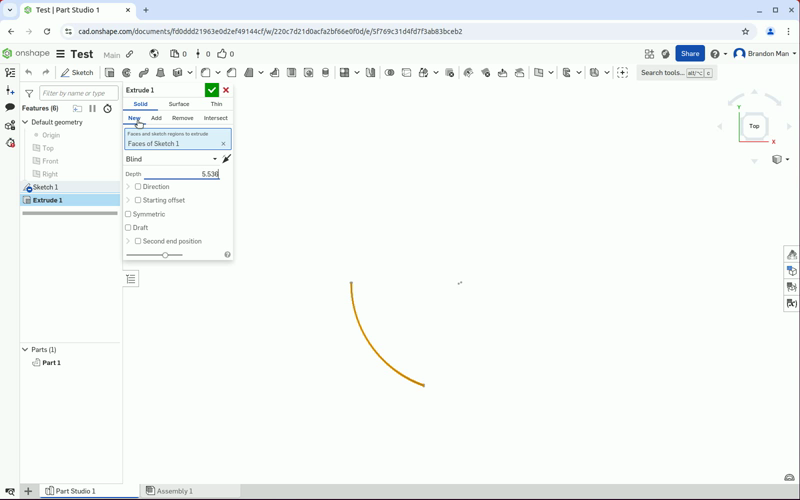
key(enter)
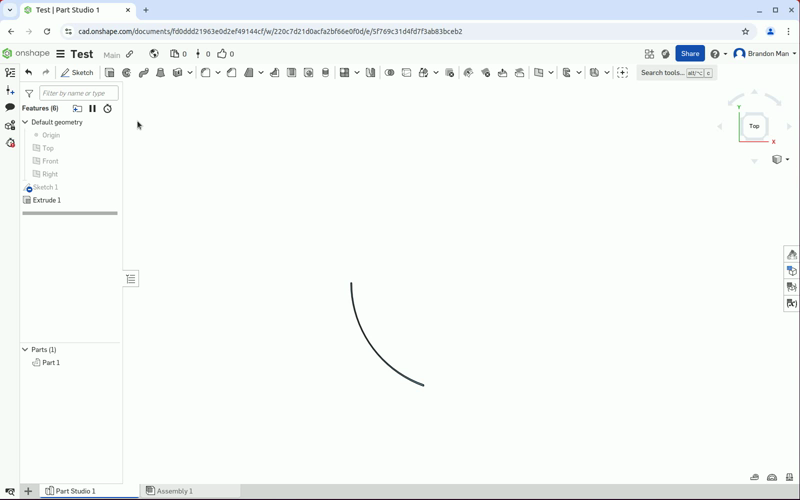
key(shift+h)
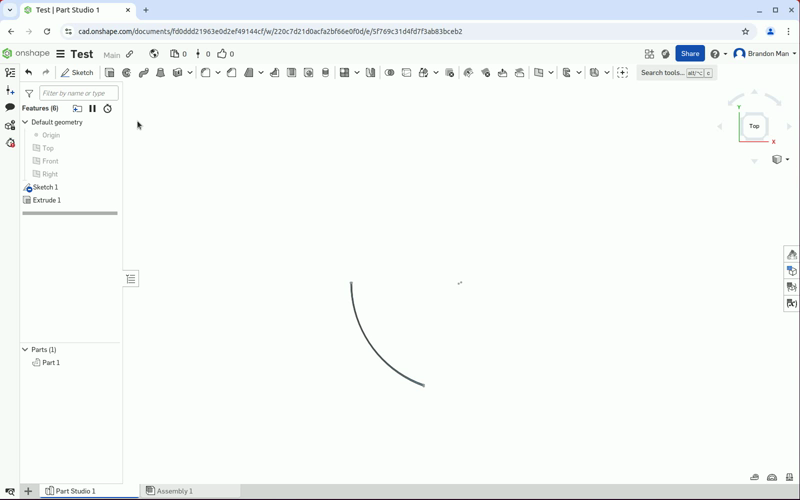
key(shift+h)
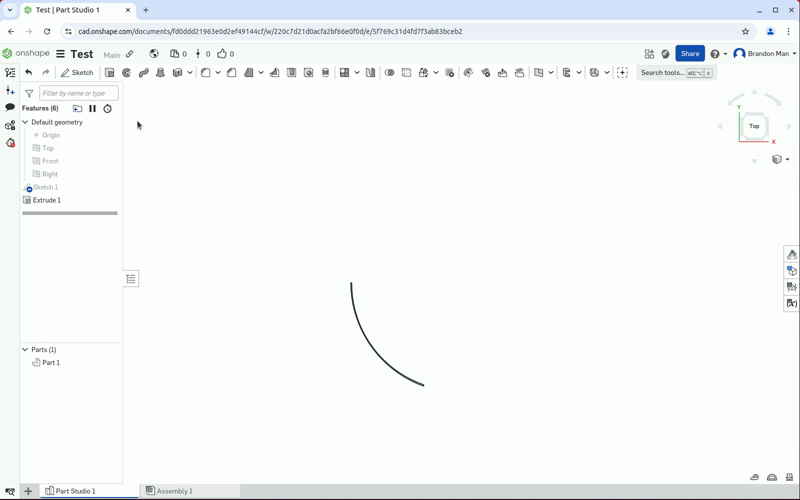
mouse_move(73, 189)
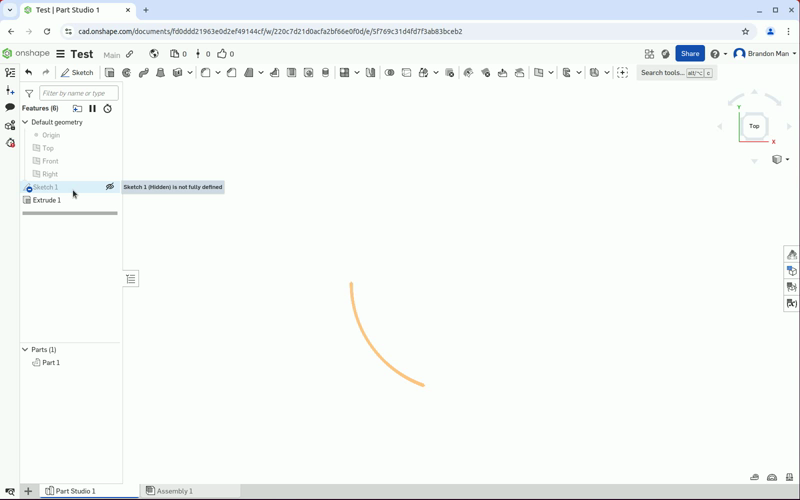
click(73, 189)
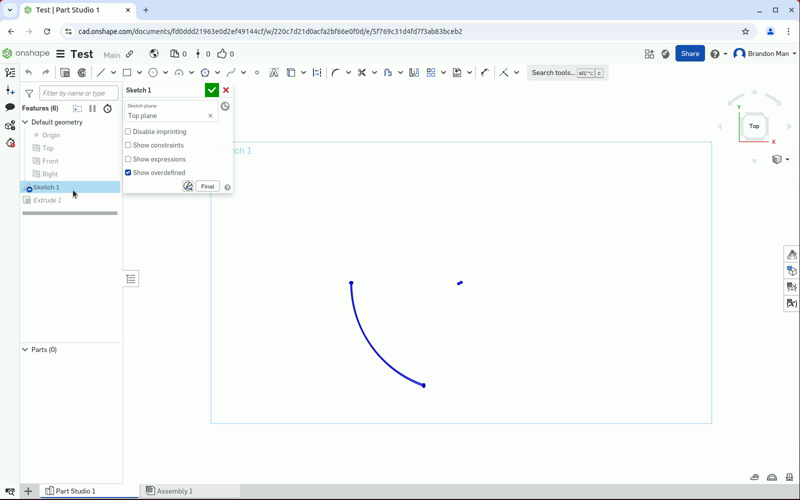
mouse_move(229, 92)
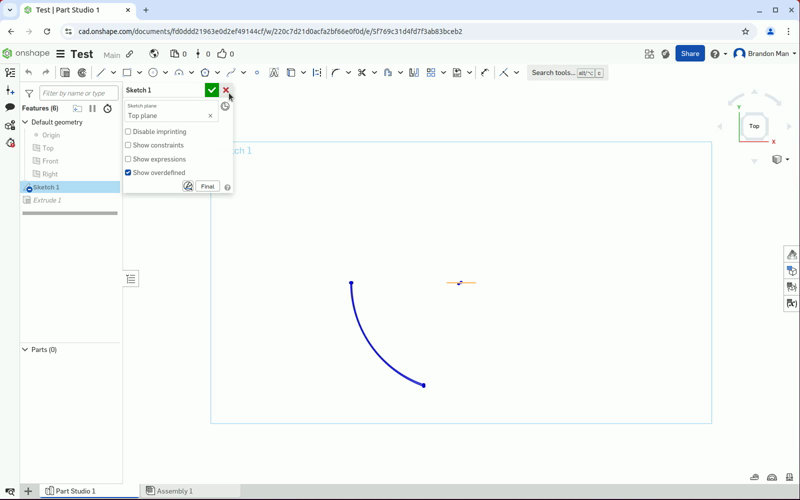
click(229, 92)
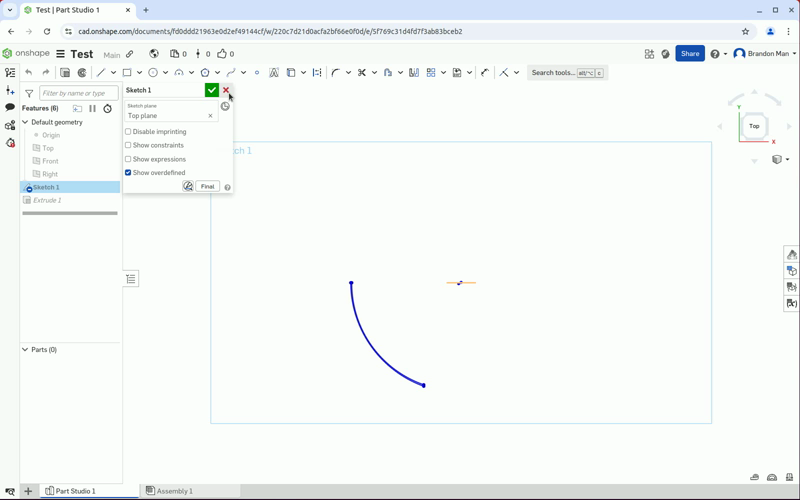
key(shift+s)
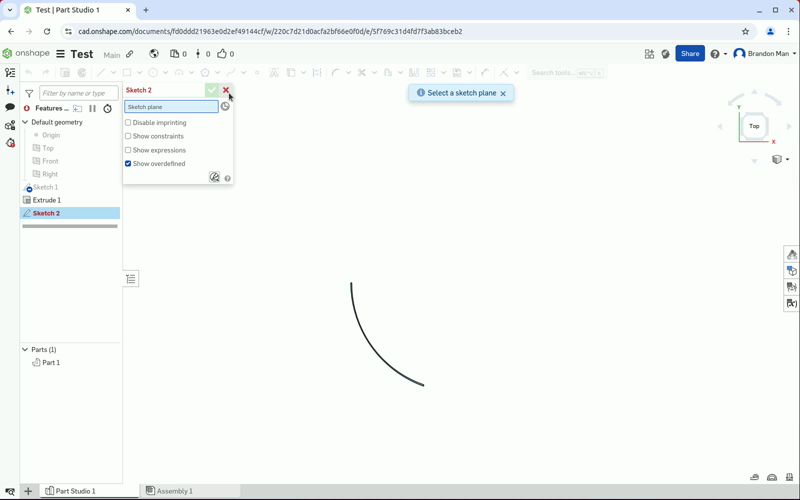
mouse_move(73, 150)
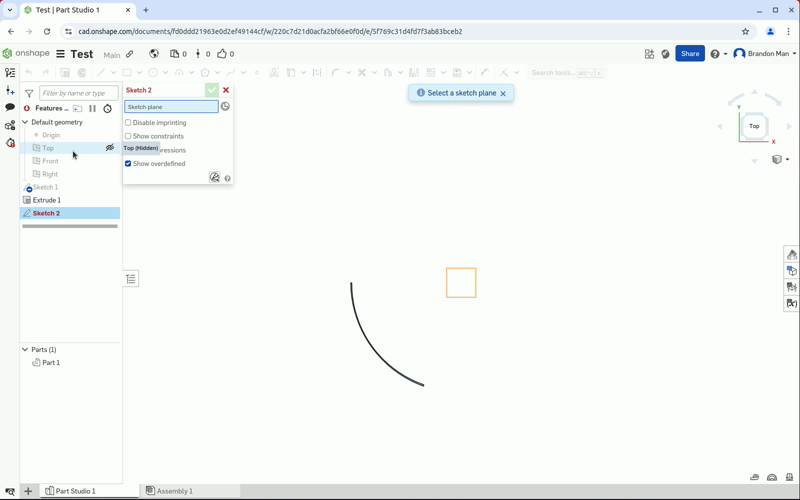
click(73, 150)
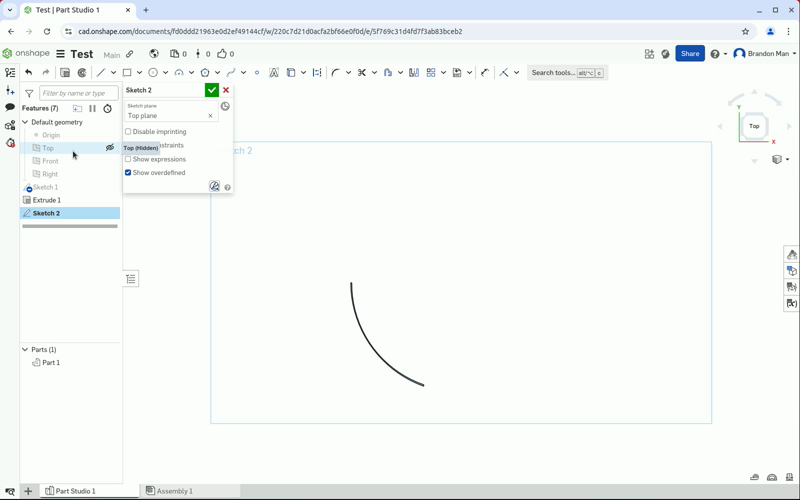
mouse_move(73, 352)
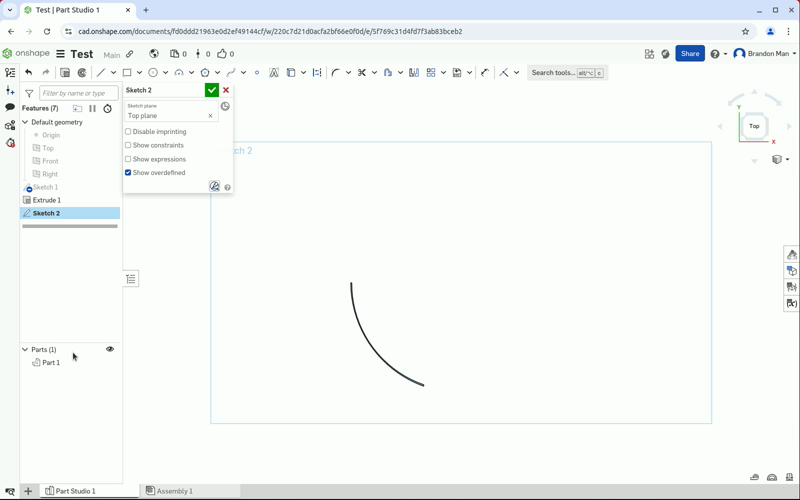
key(y)
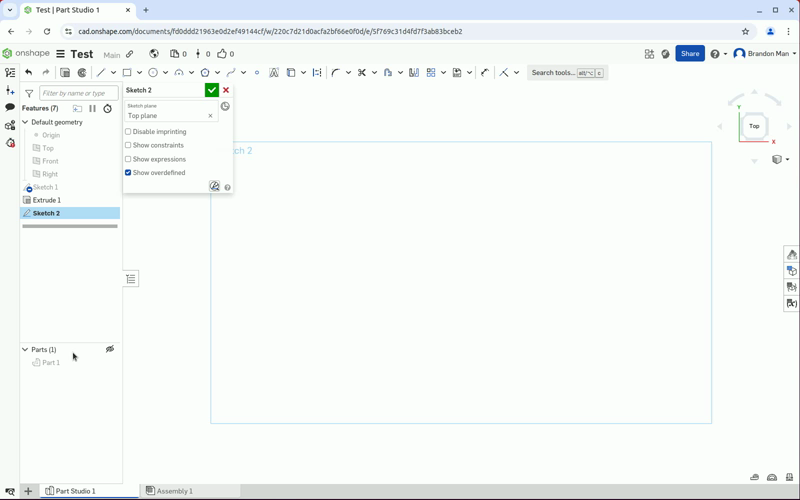
key(l)
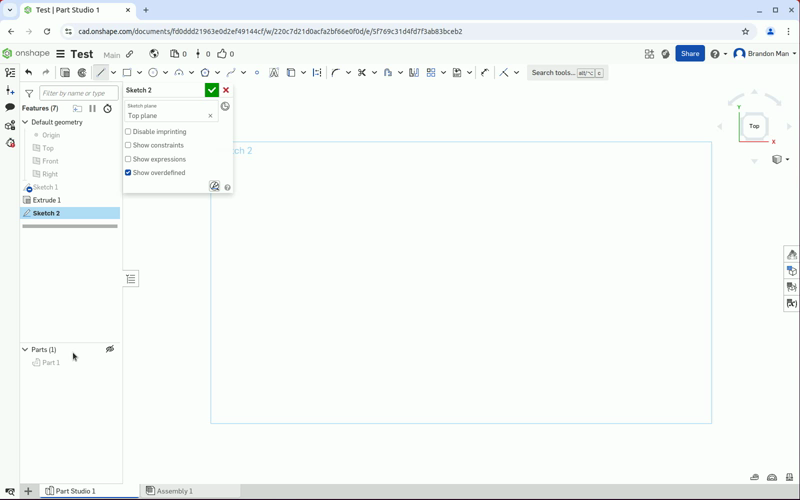
key_down(shift)
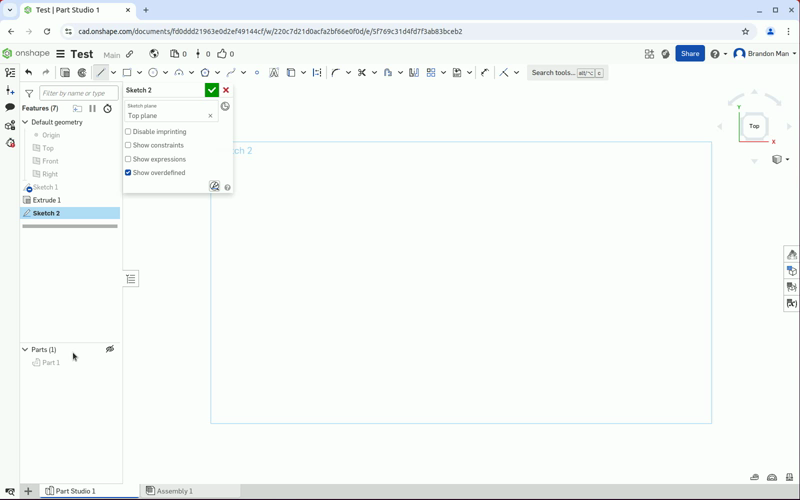
mouse_move(423, 386)
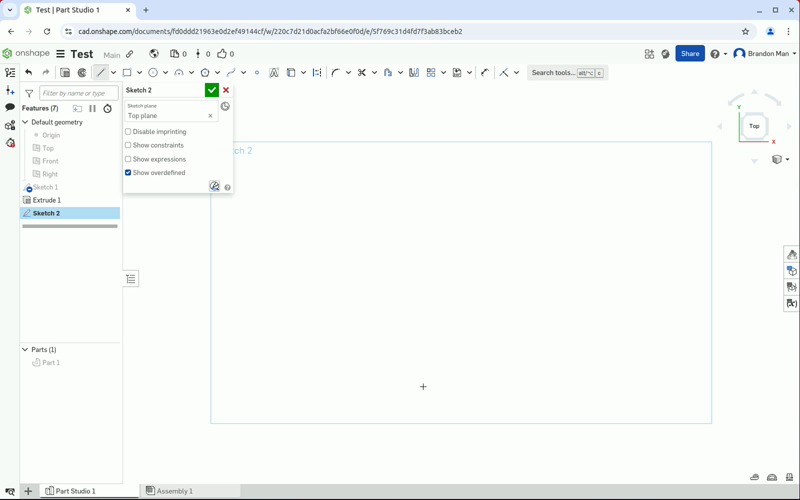
click(423, 386)
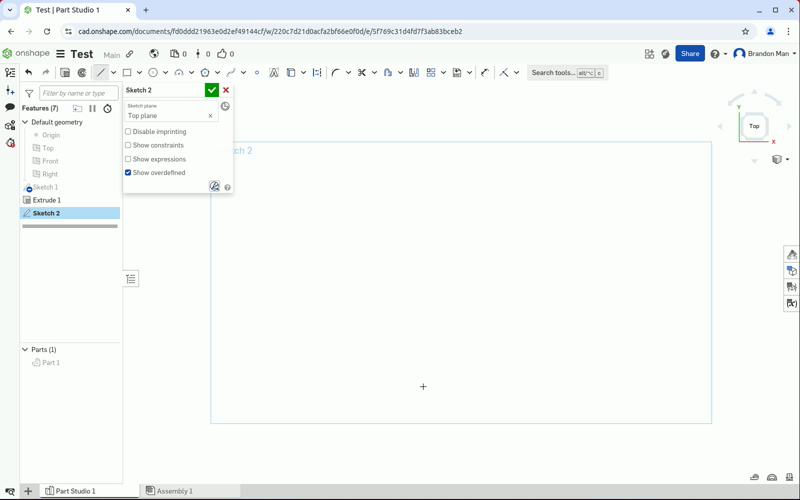
key_up(shift)
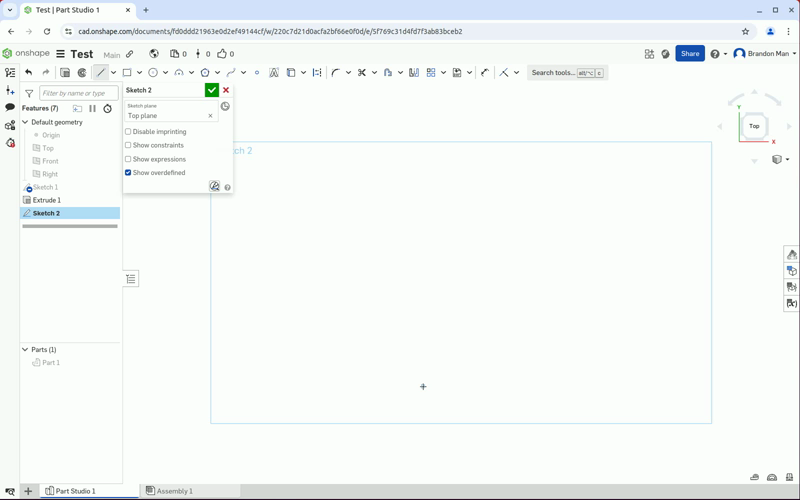
key_down(shift)
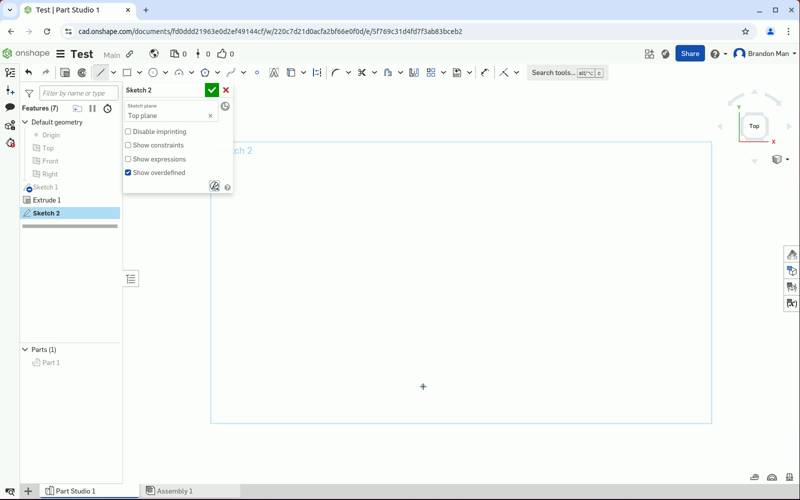
mouse_move(453, 386)
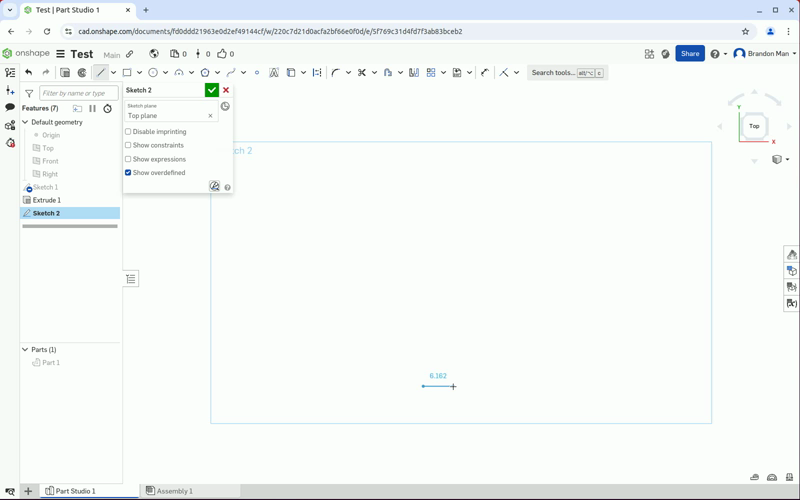
mouse_move(452, 395)
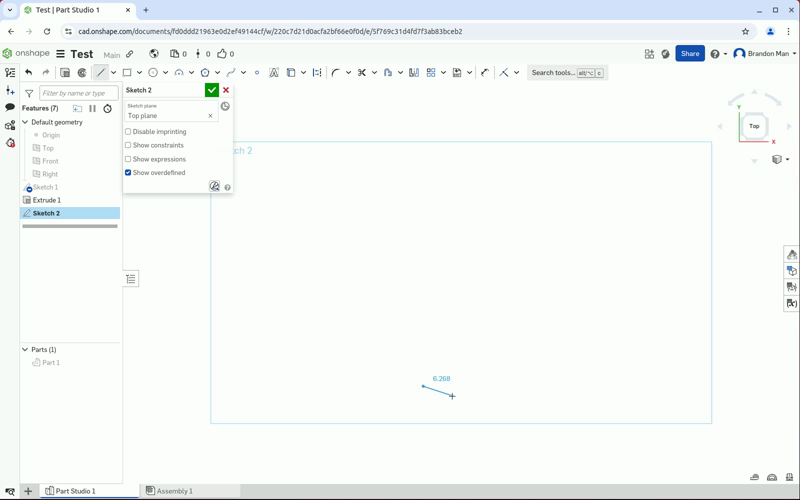
click(452, 395)
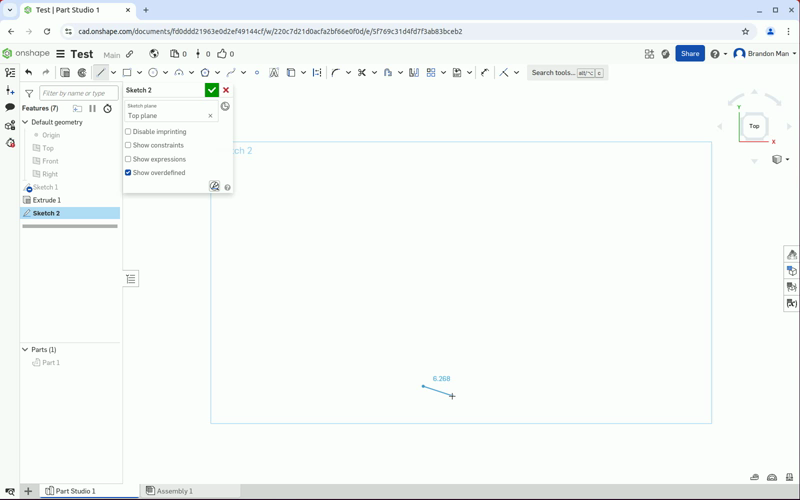
key_up(shift)
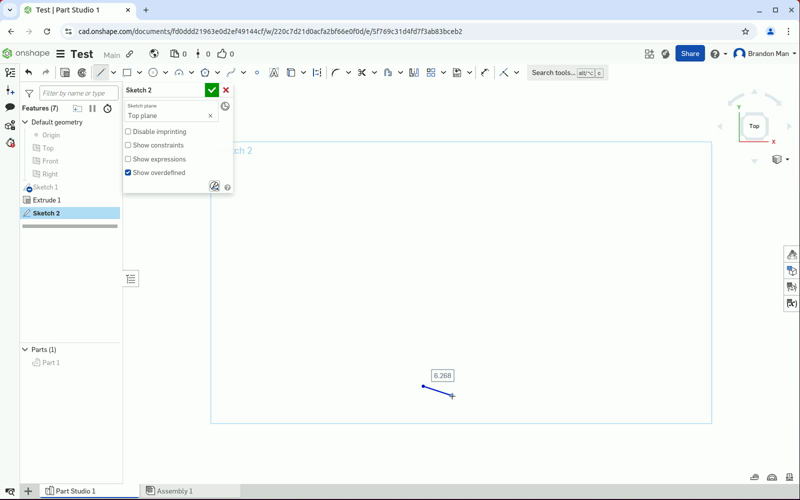
key_down(shift)
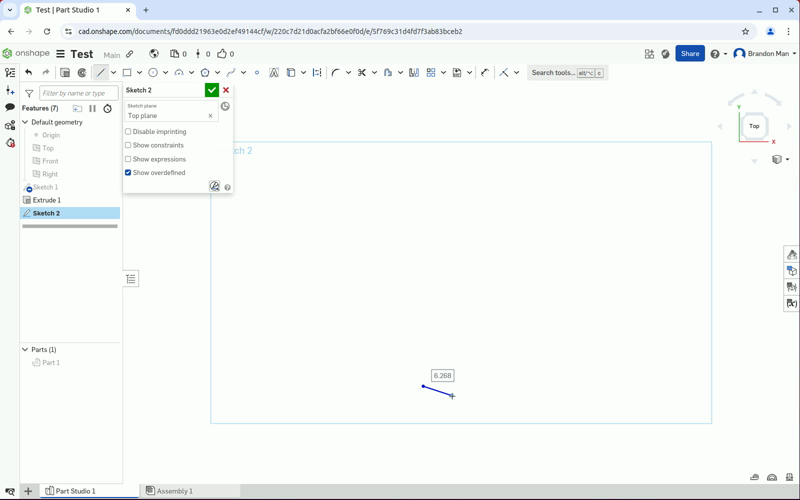
mouse_move(482, 395)
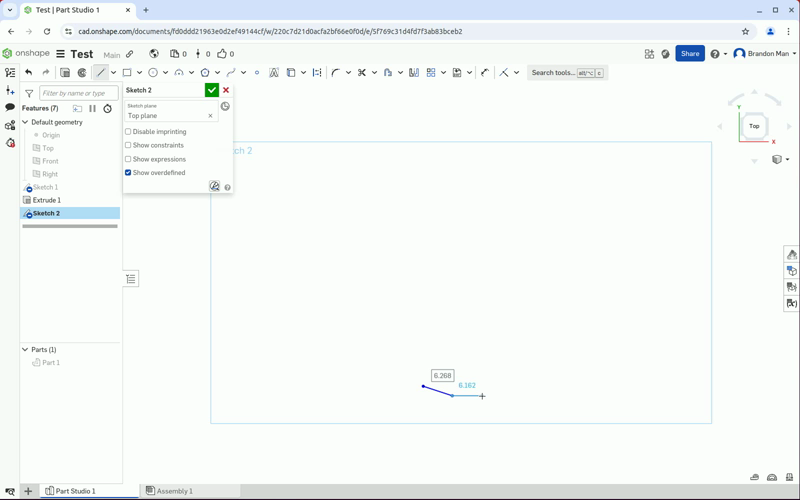
mouse_move(452, 394)
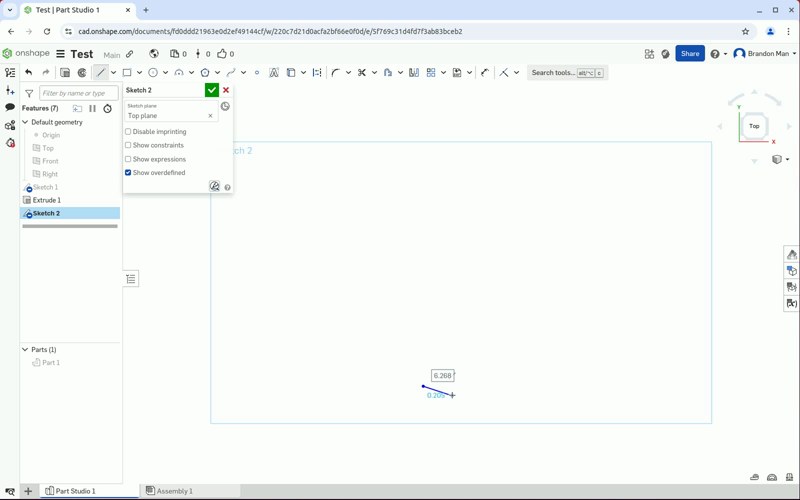
scroll(6)
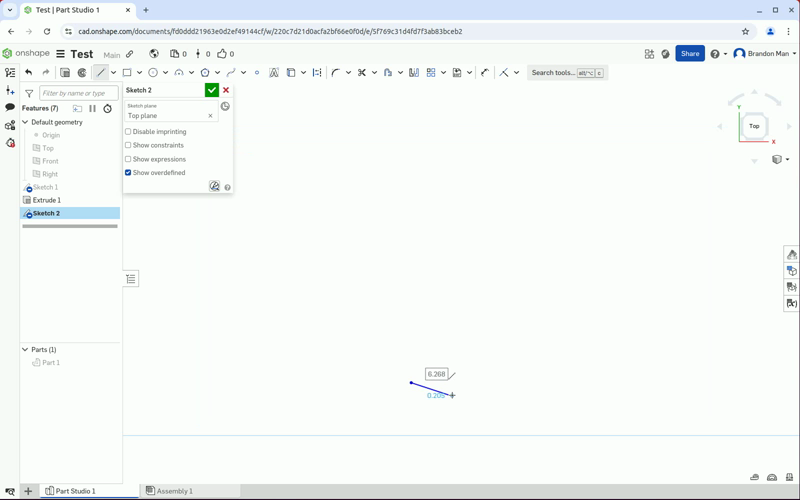
scroll(6)
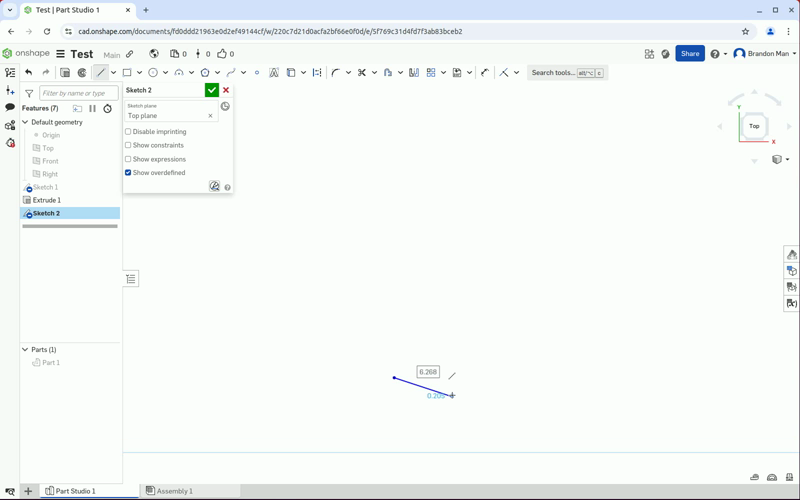
scroll(6)
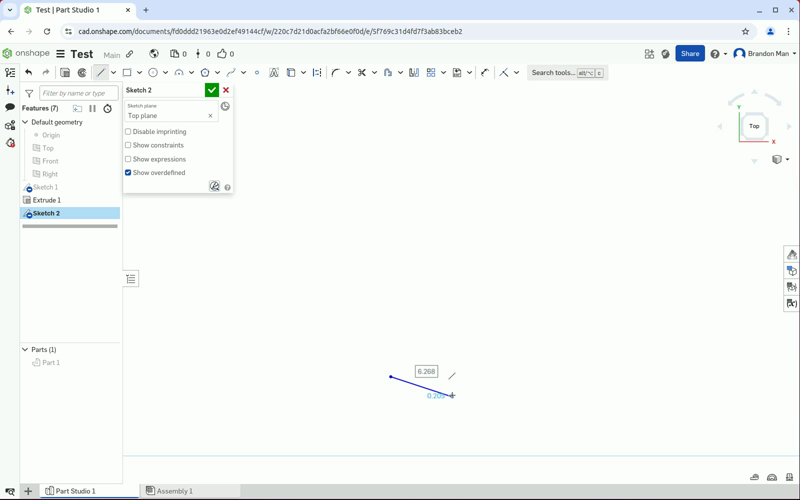
scroll(6)
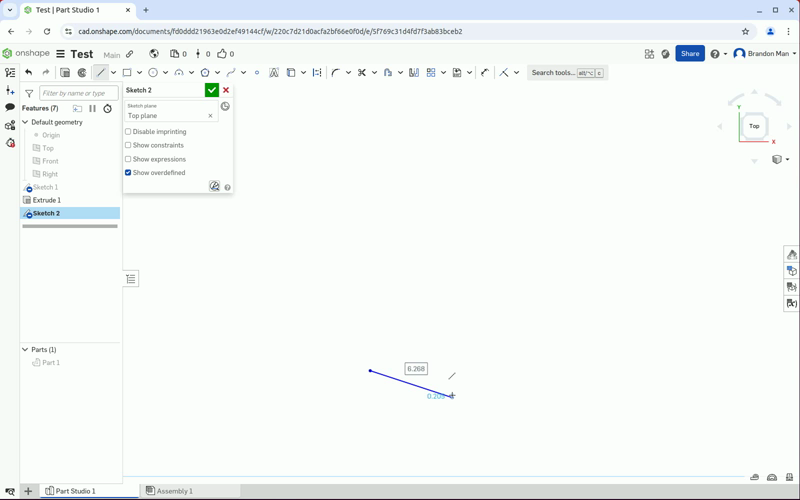
scroll(6)
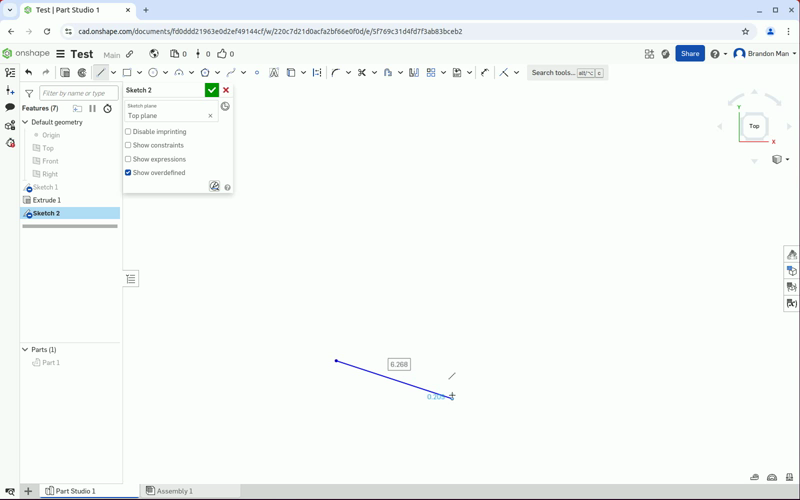
scroll(6)
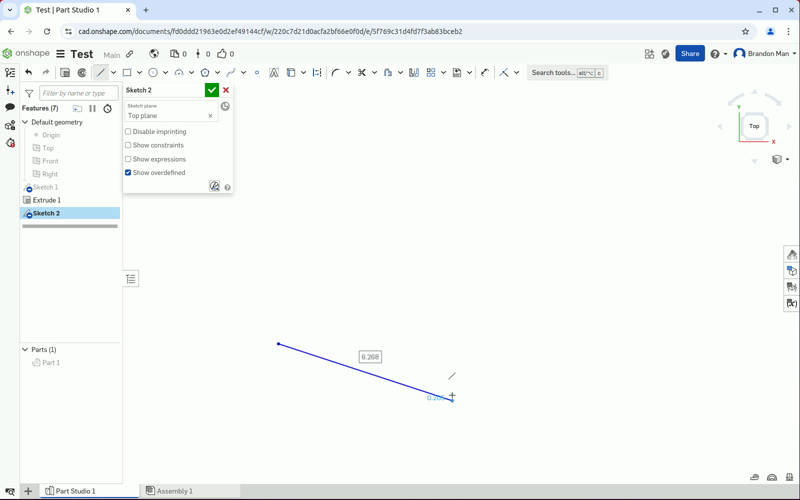
scroll(6)
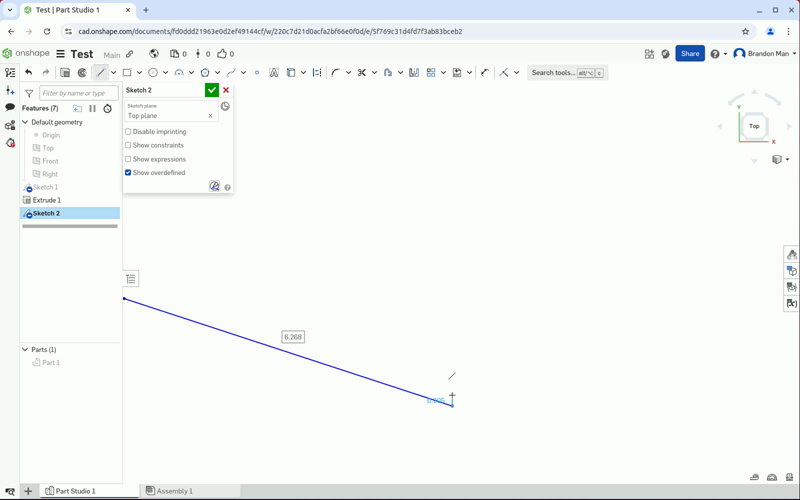
click(452, 394)
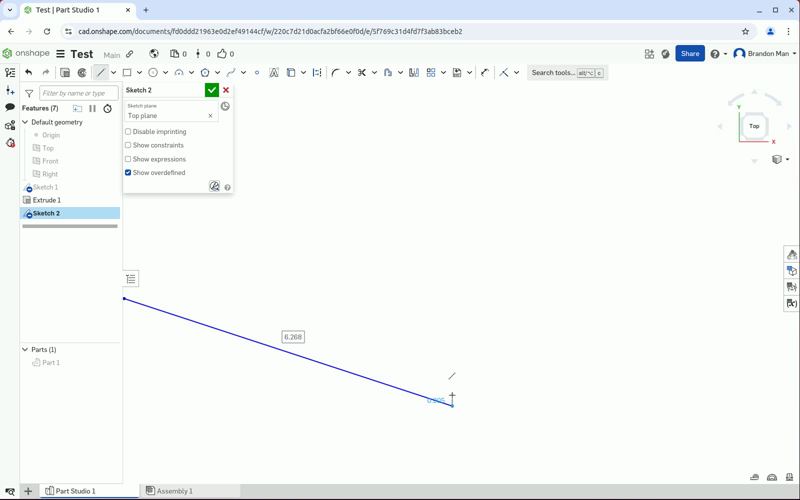
scroll(-6)
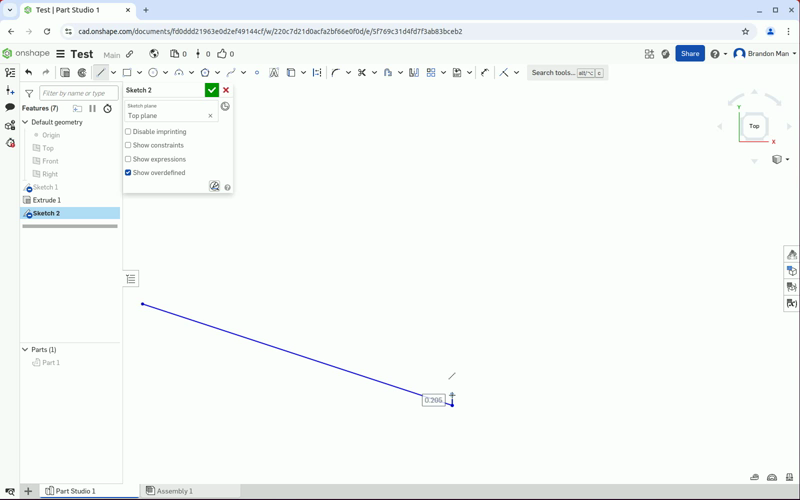
scroll(-6)
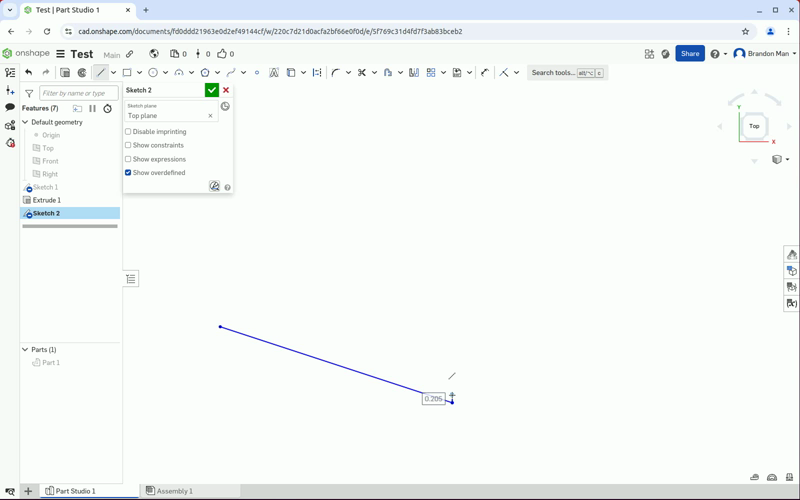
scroll(-6)
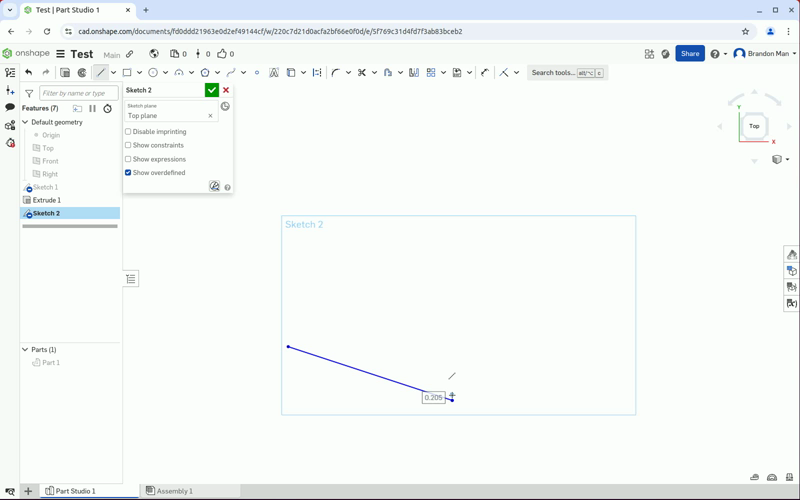
scroll(-6)
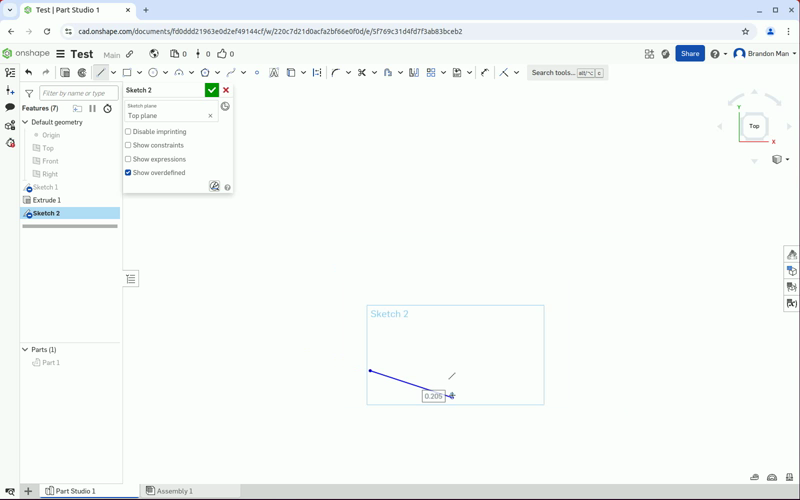
scroll(-6)
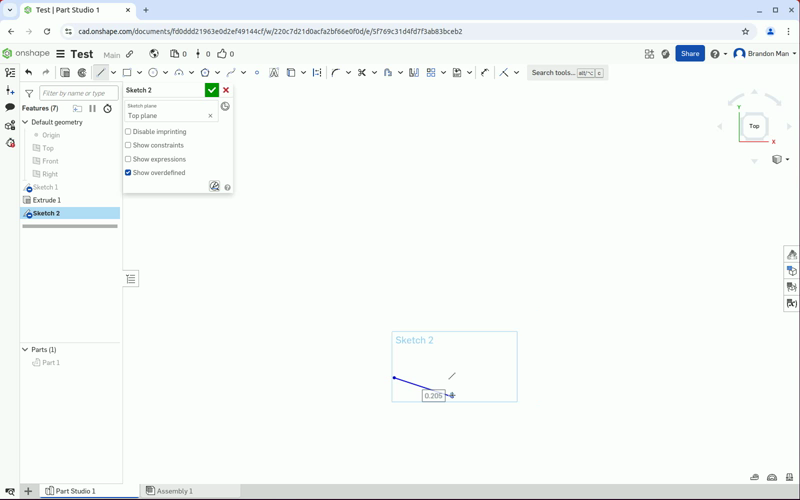
scroll(-6)
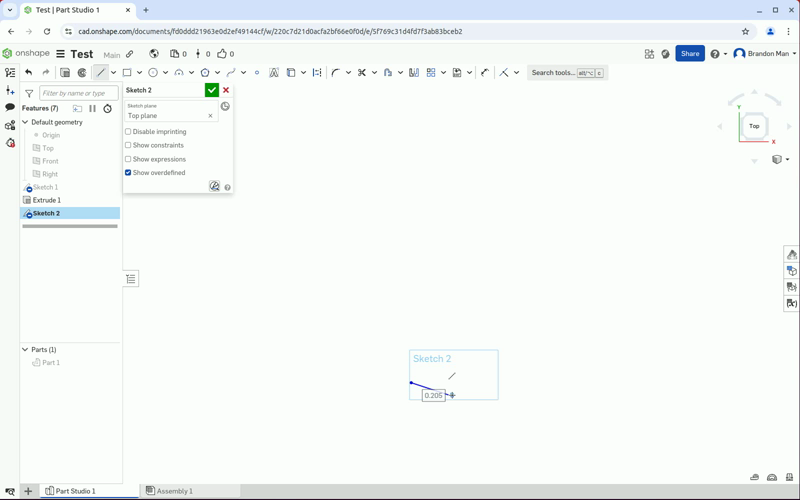
scroll(-6)
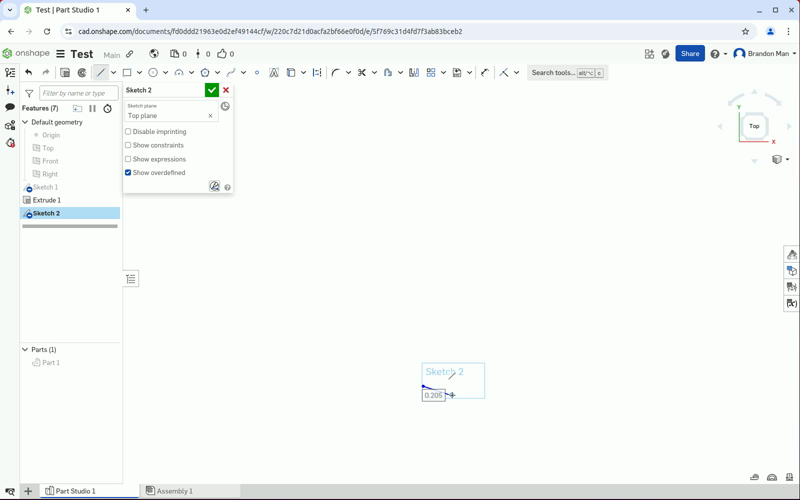
key_up(shift)
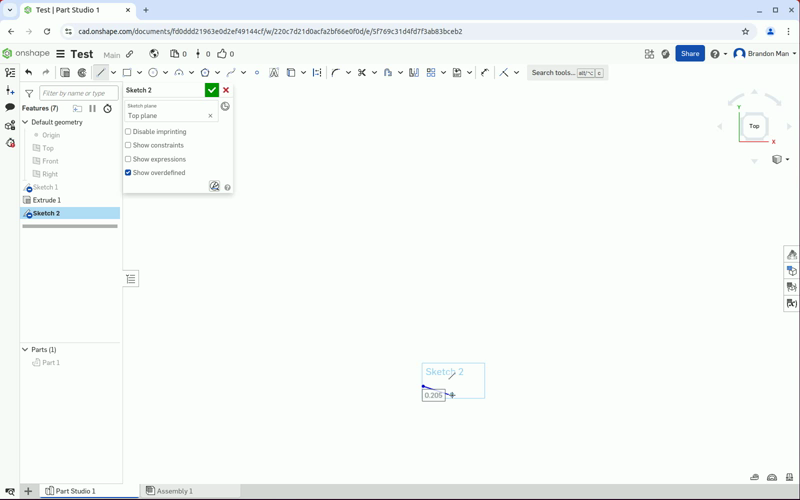
key_down(shift)
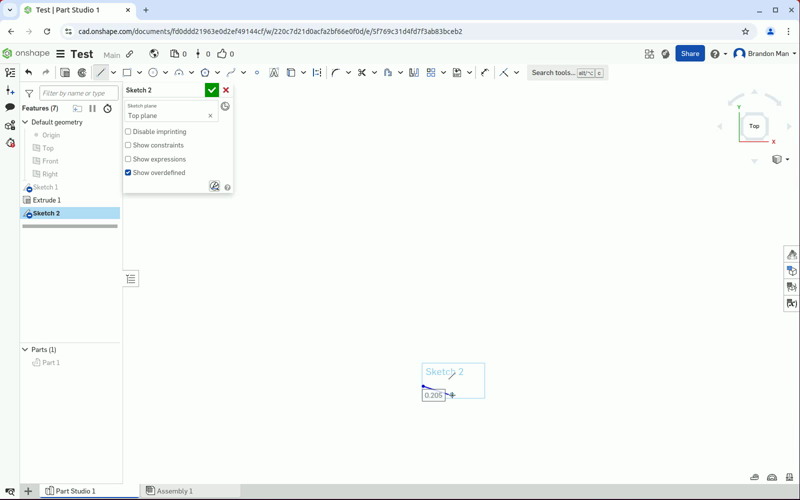
mouse_move(482, 394)
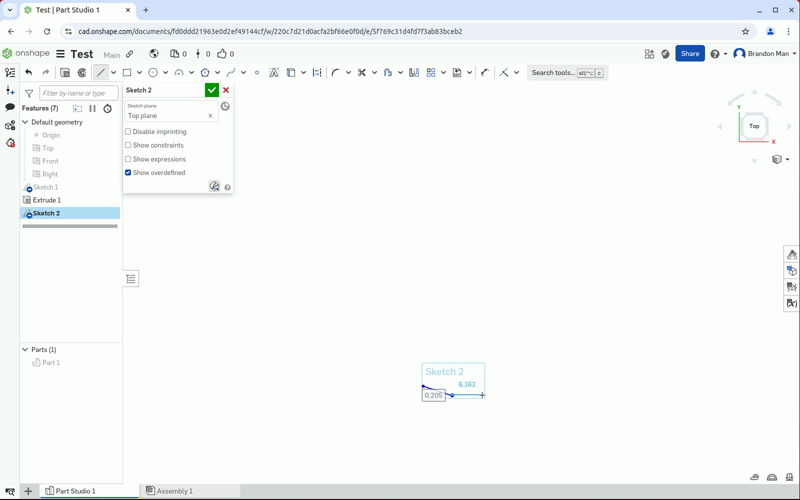
mouse_move(423, 385)
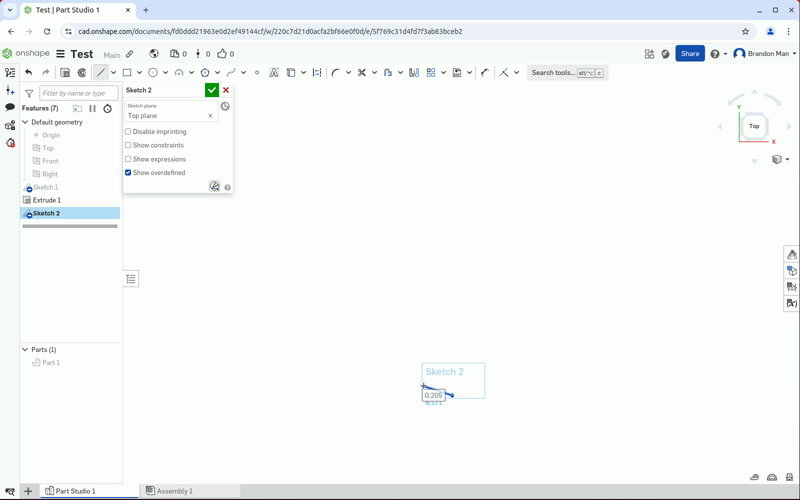
scroll(6)
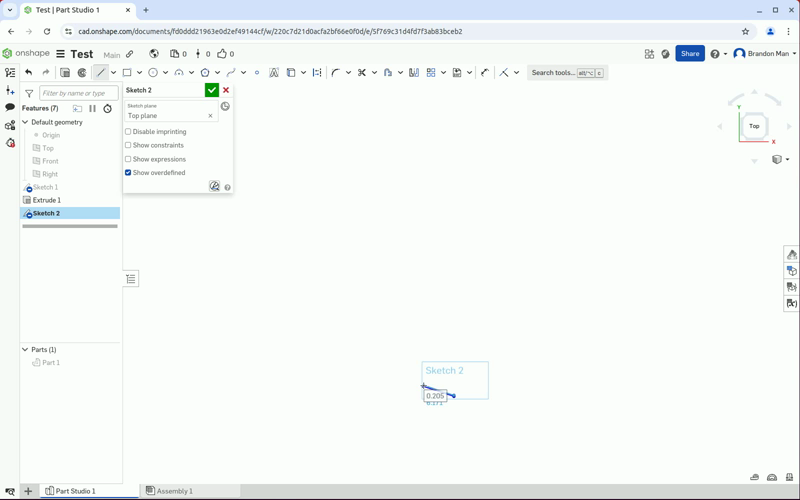
scroll(6)
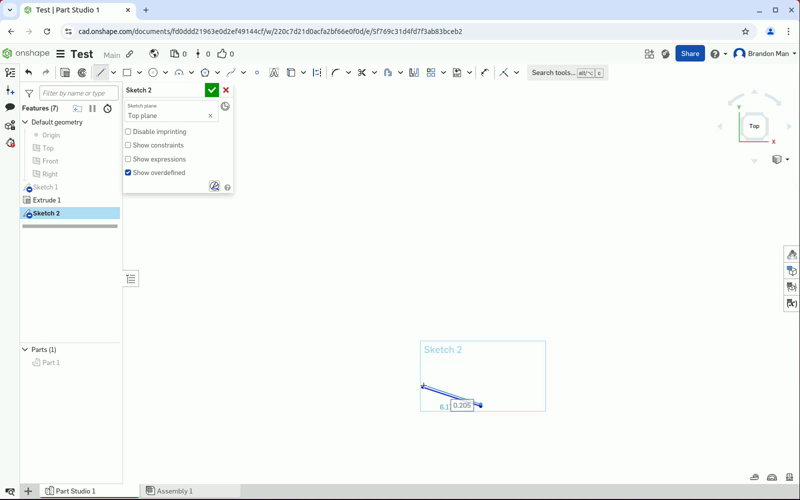
scroll(6)
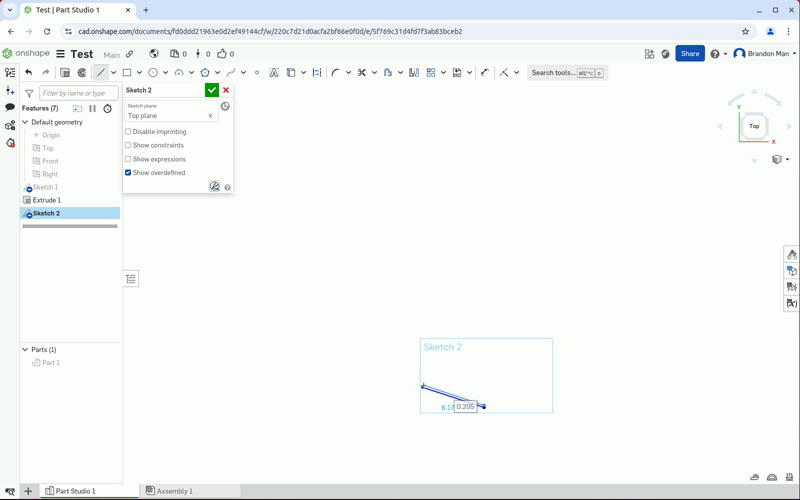
scroll(6)
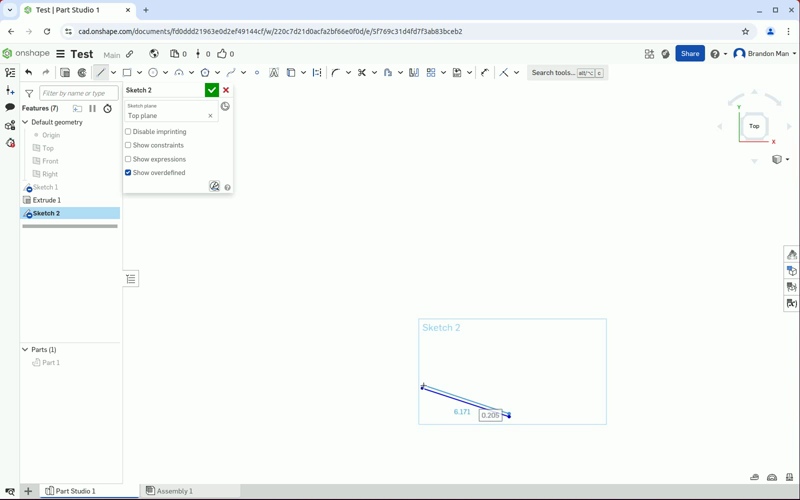
scroll(6)
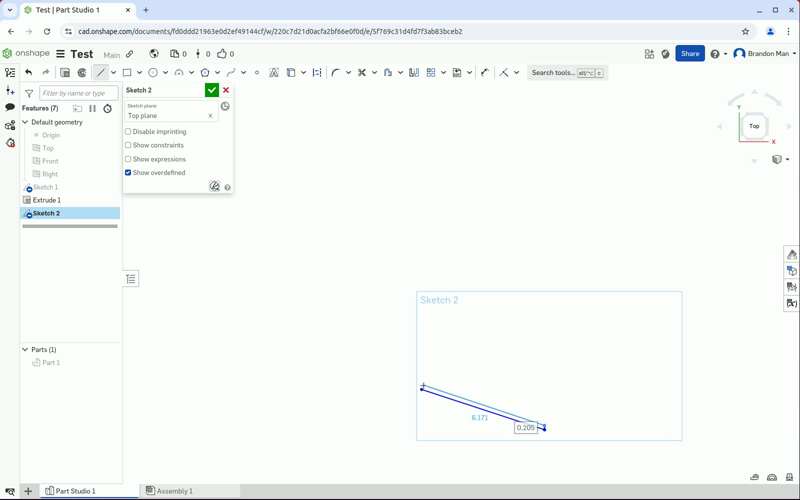
scroll(6)
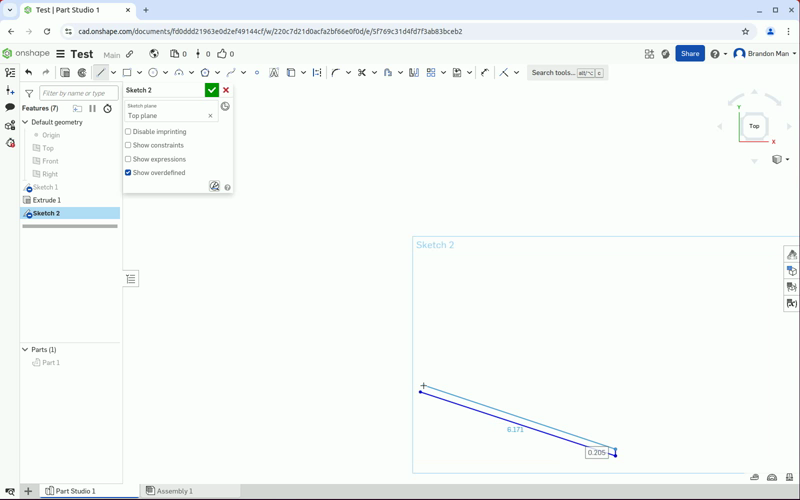
scroll(6)
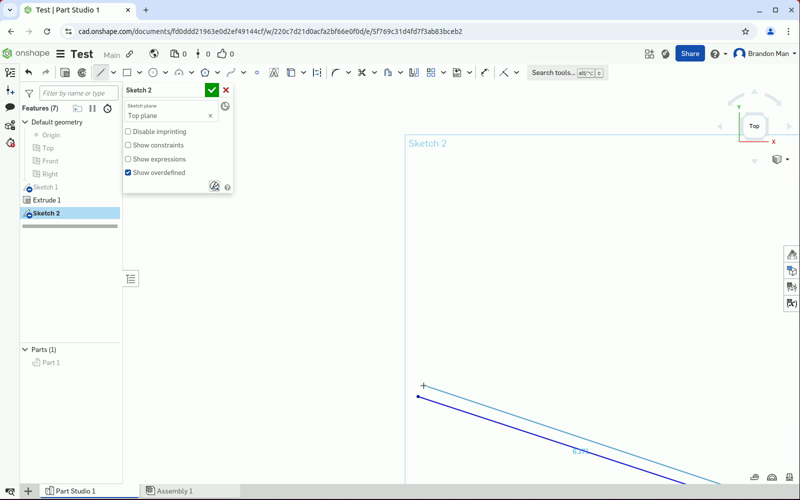
click(423, 385)
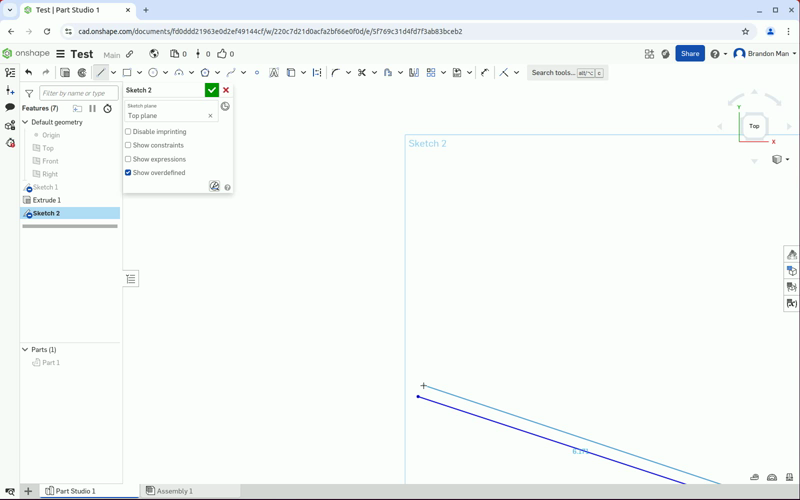
scroll(-6)
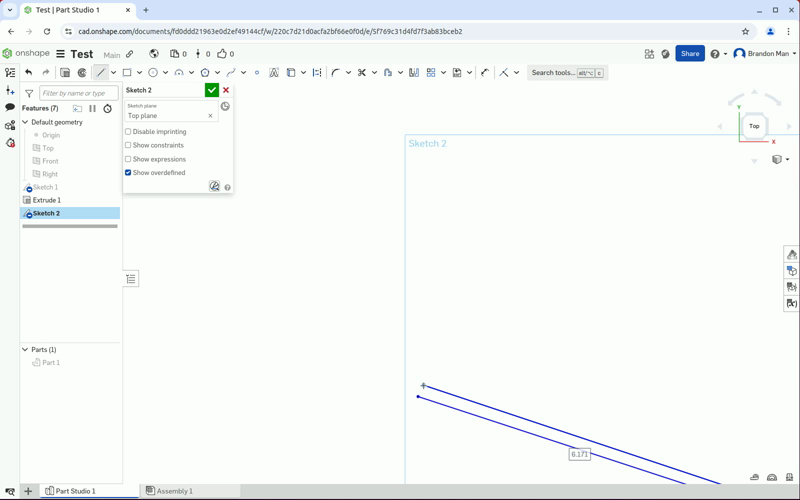
scroll(-6)
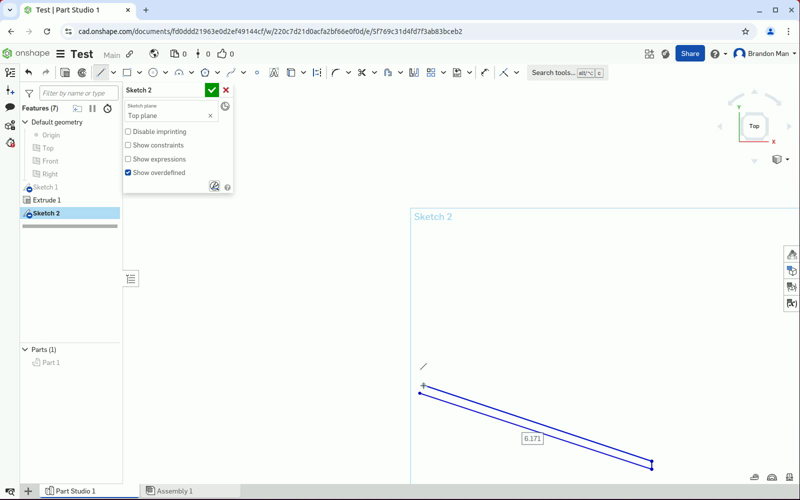
scroll(-6)
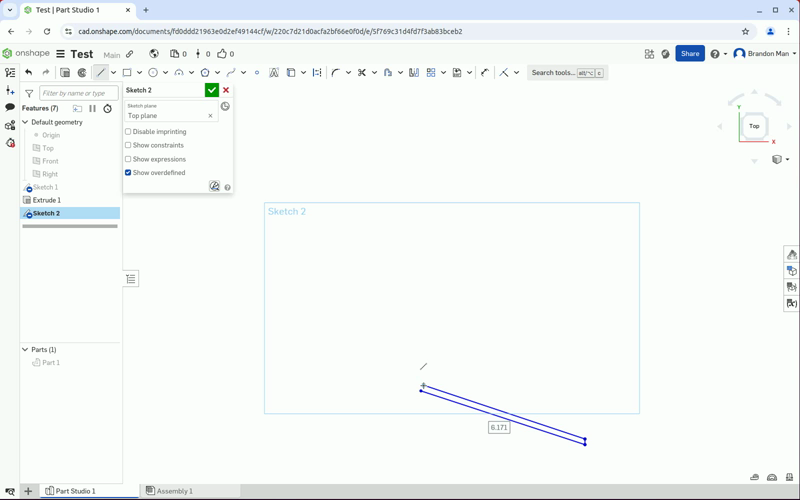
scroll(-6)
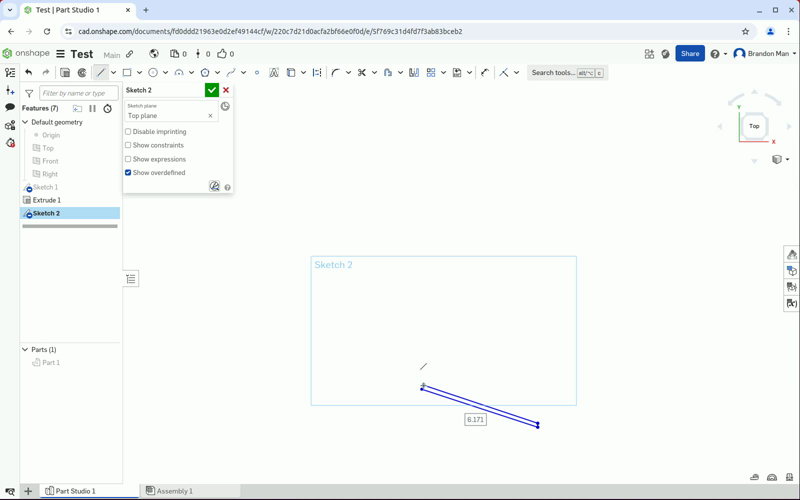
scroll(-6)
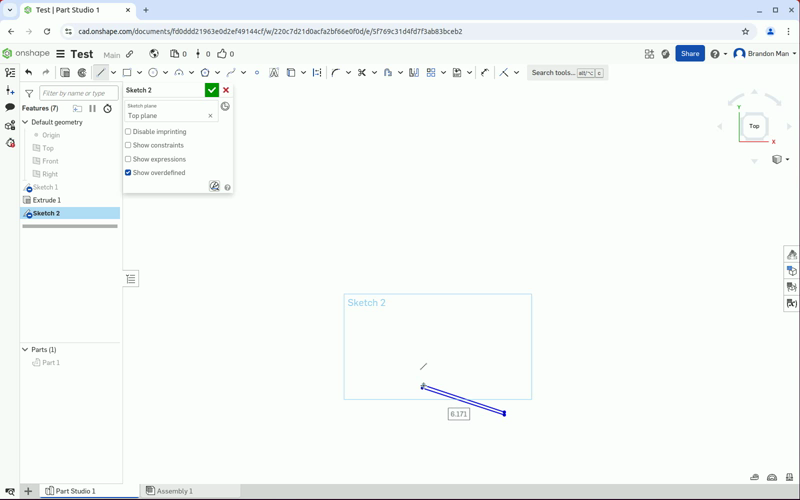
scroll(-6)
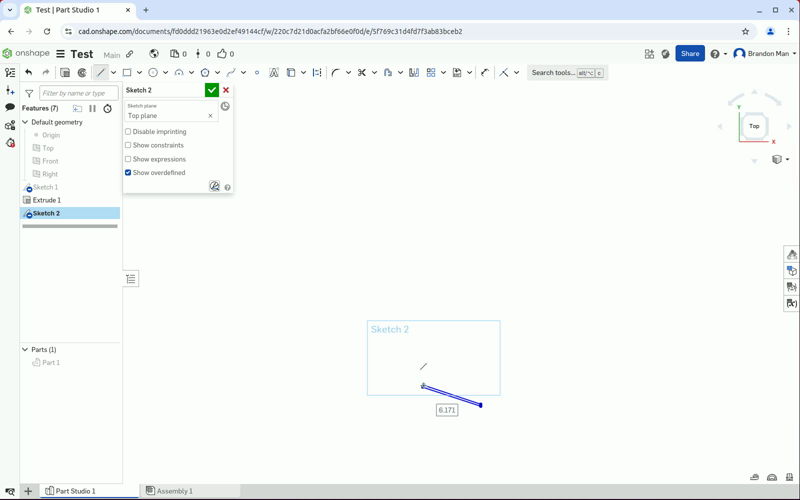
scroll(-6)
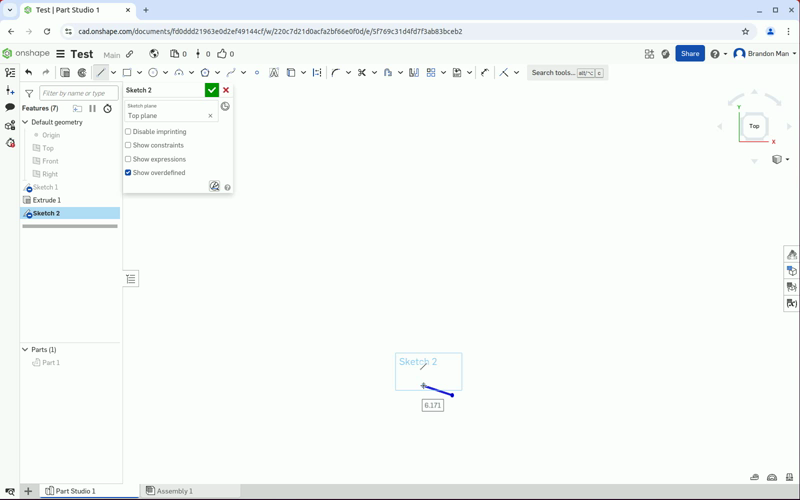
key_up(shift)
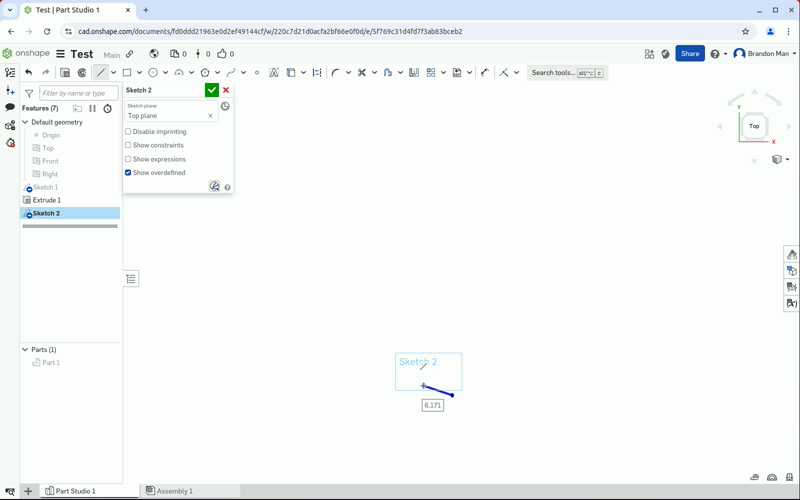
mouse_move(453, 385)
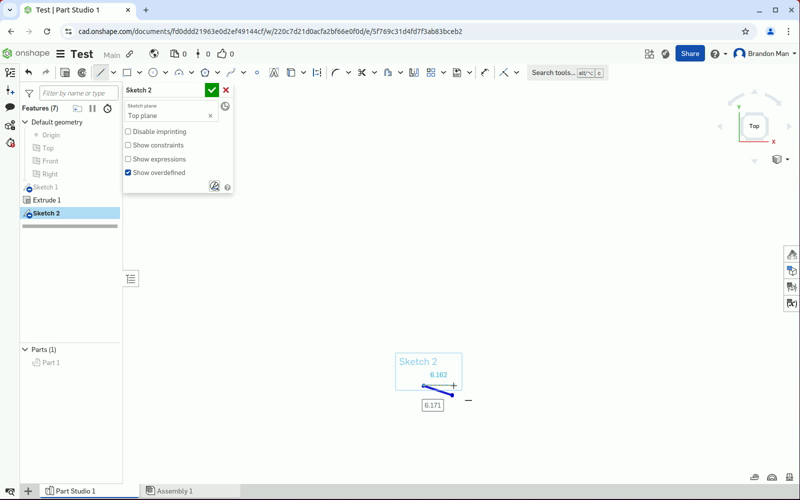
key_down(shift)
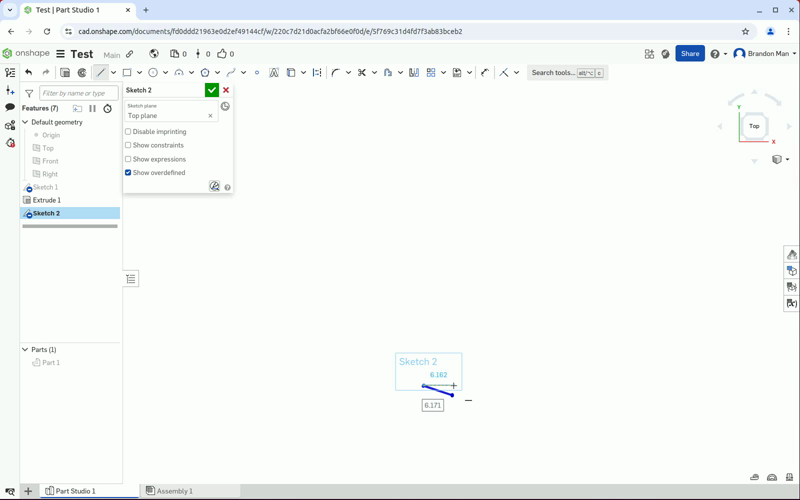
mouse_move(423, 386)
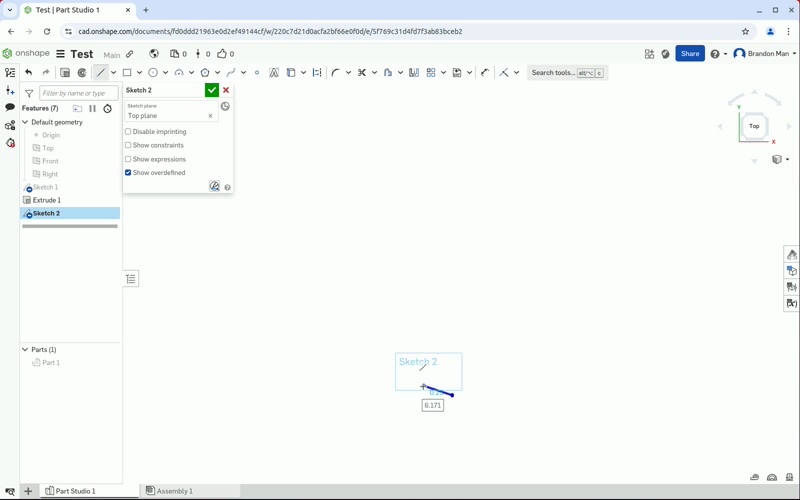
scroll(6)
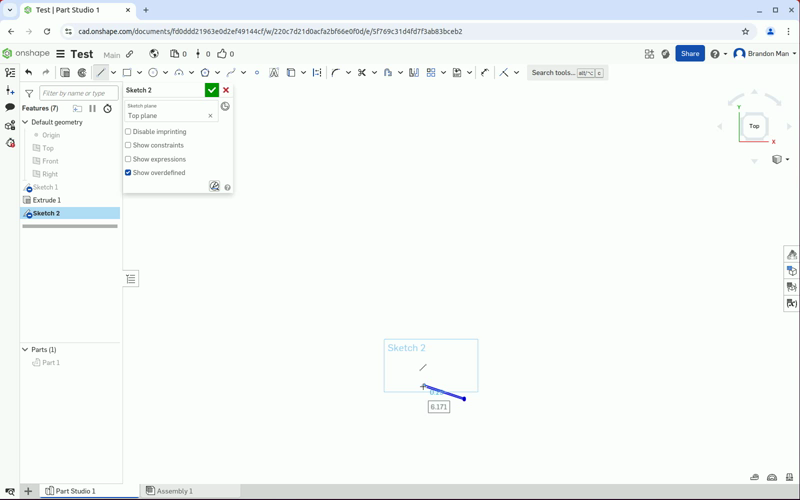
scroll(6)
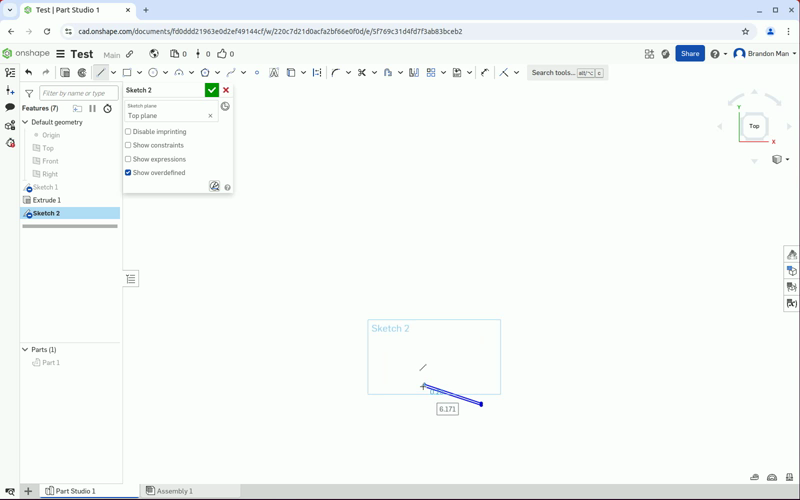
scroll(6)
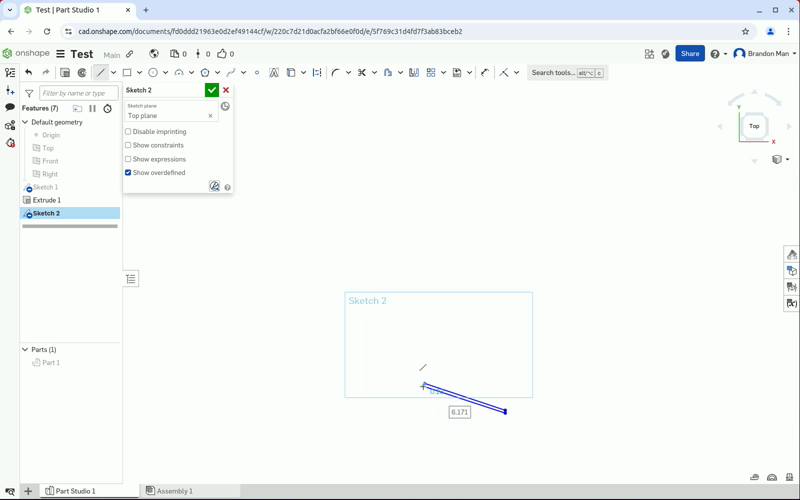
scroll(6)
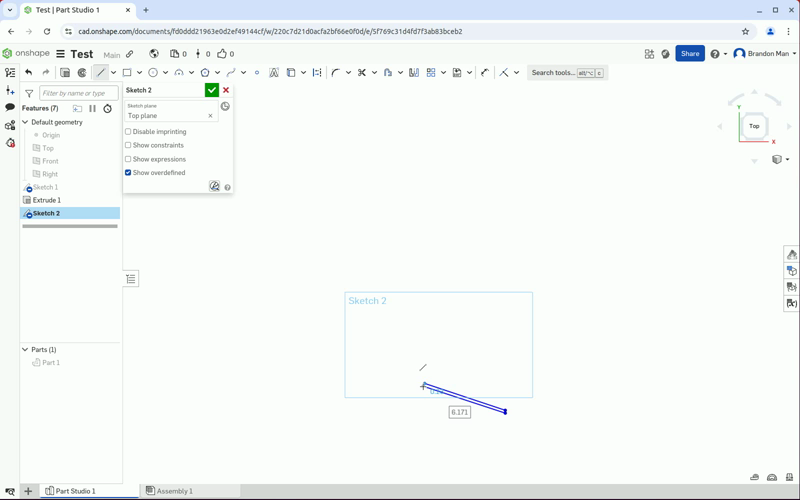
scroll(6)
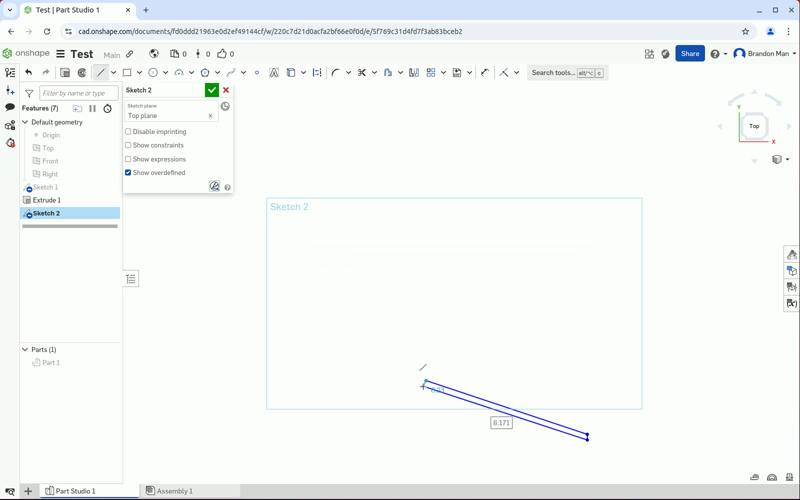
scroll(6)
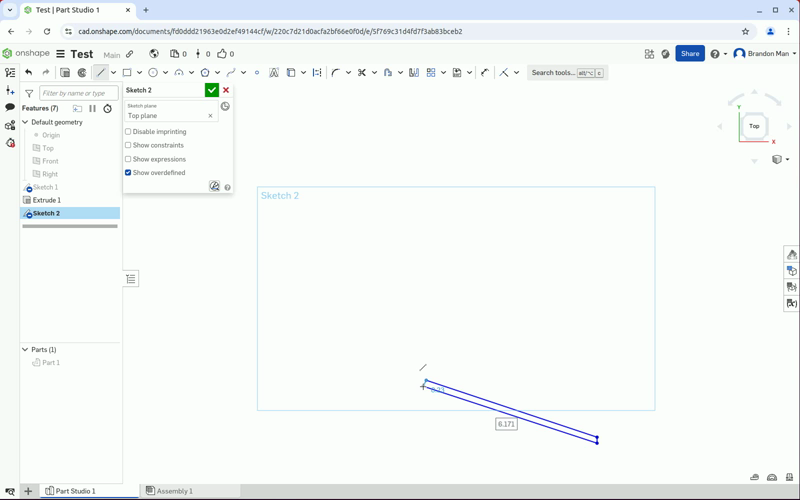
scroll(6)
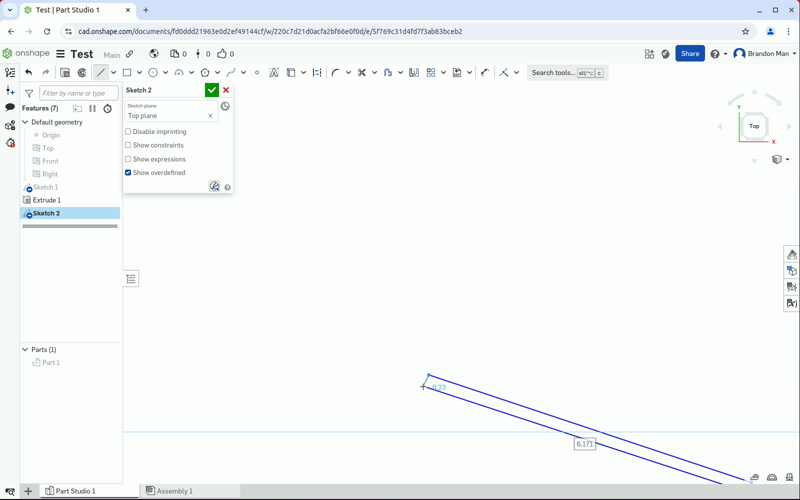
key_up(shift)
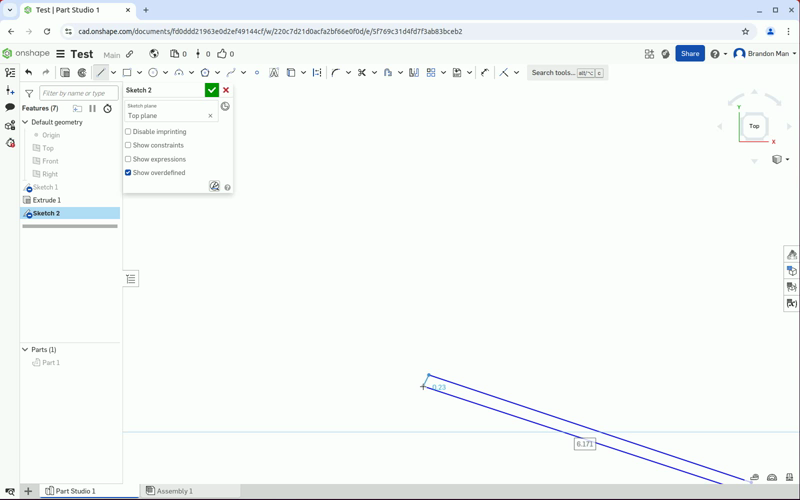
click(423, 386)
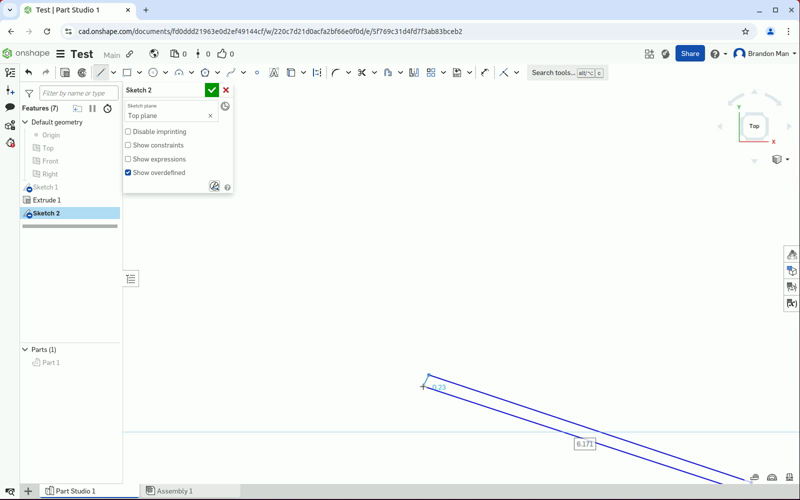
scroll(-6)
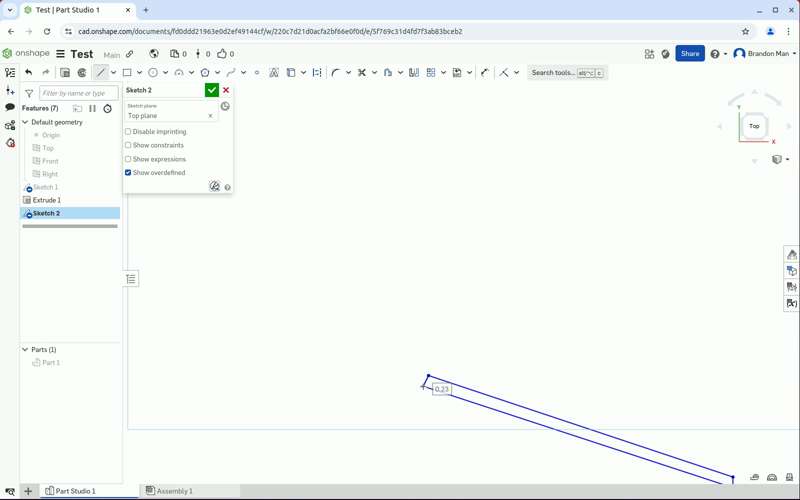
scroll(-6)
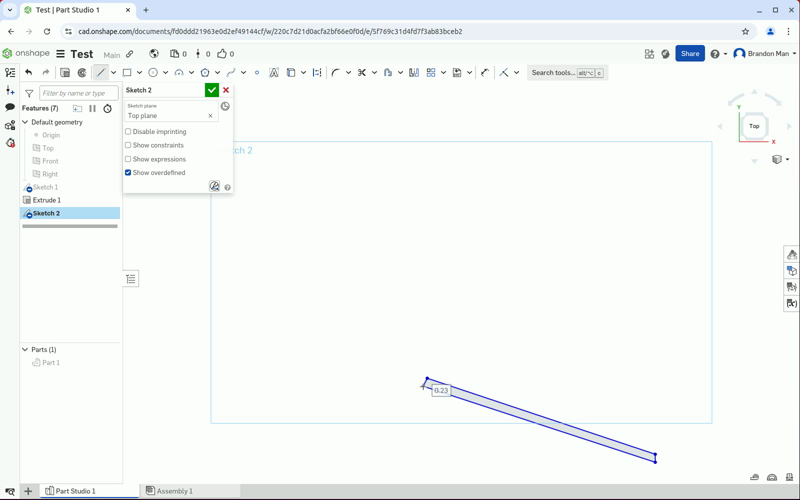
scroll(-6)
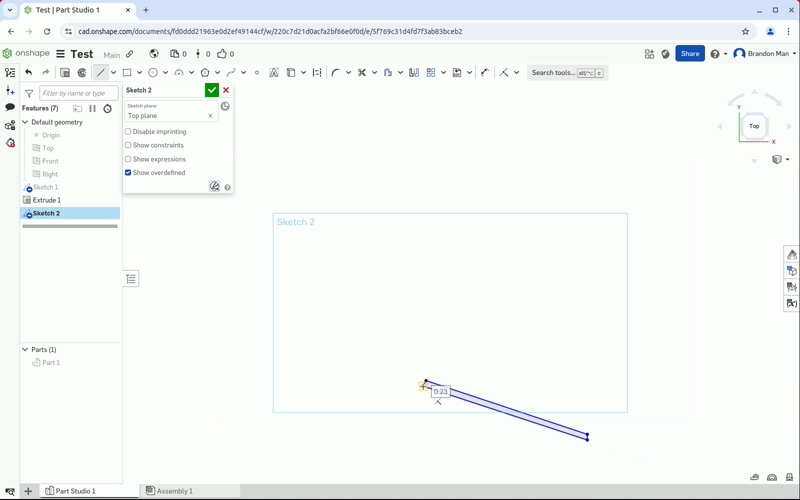
scroll(-6)
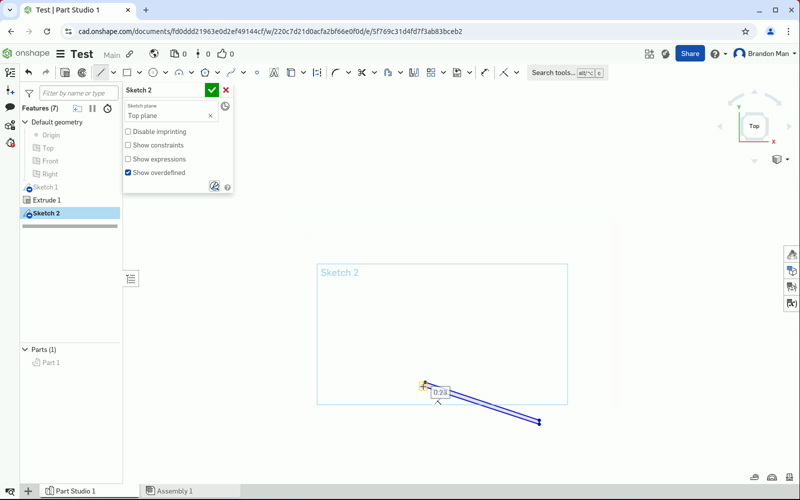
scroll(-6)
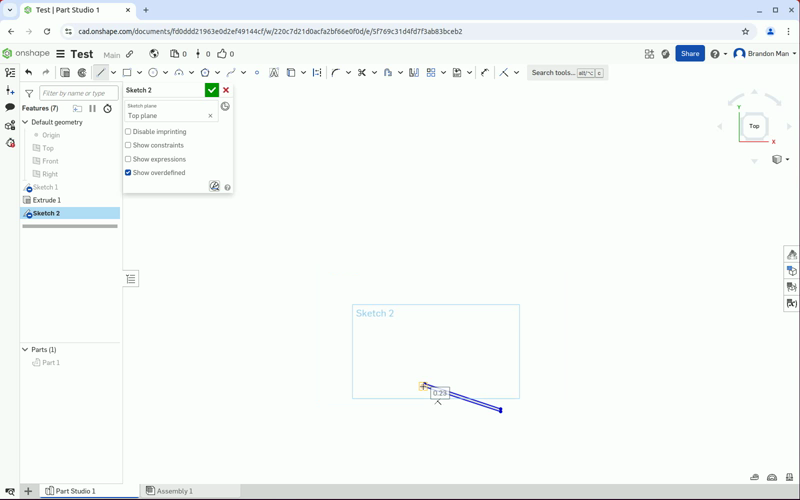
scroll(-6)
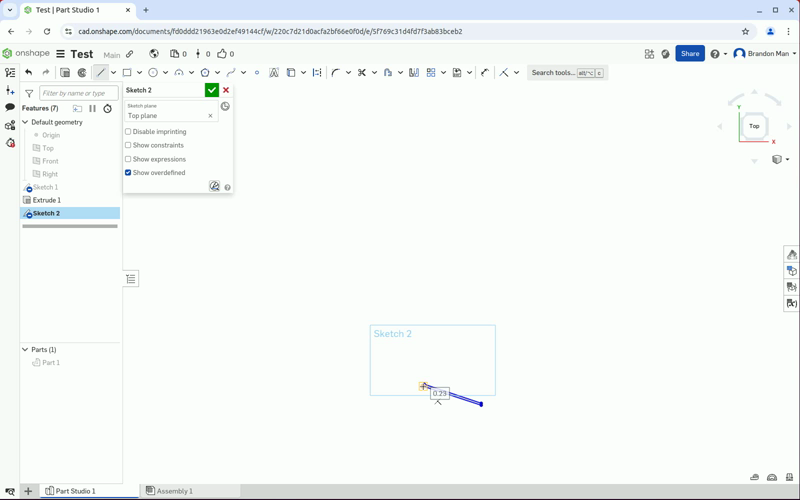
scroll(-6)
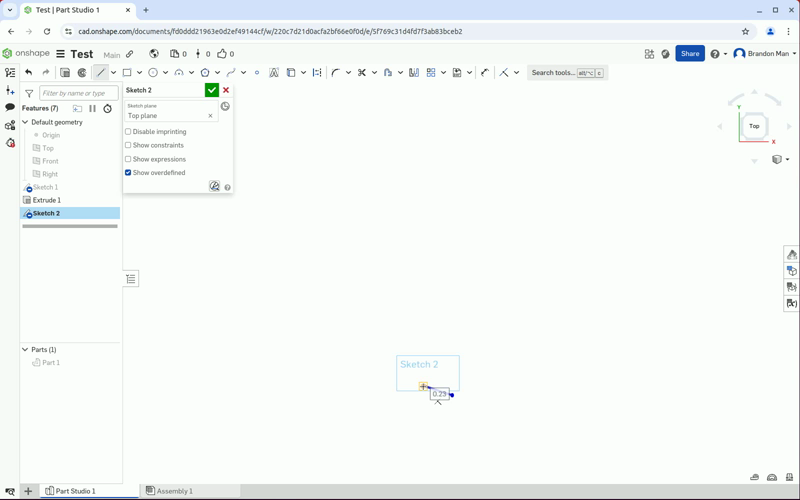
key(esc)
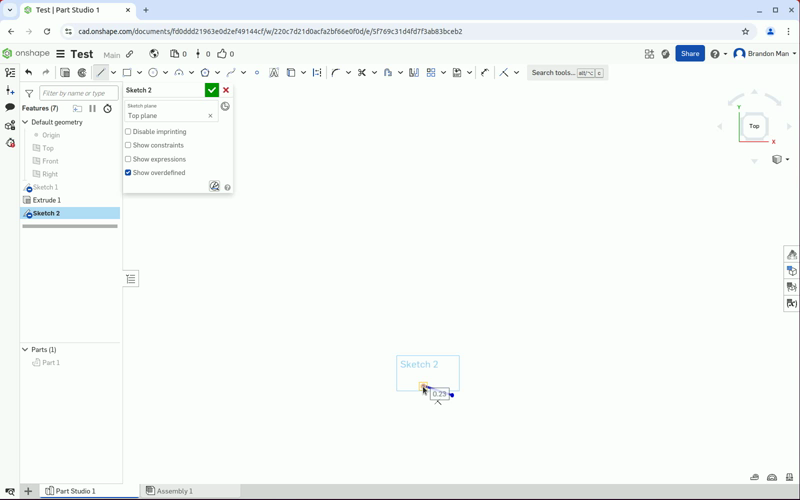
mouse_move(431, 388)
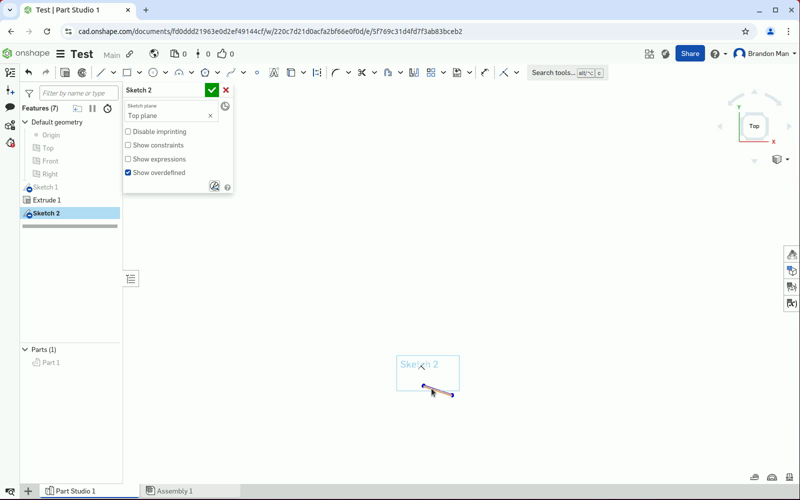
scroll(6)
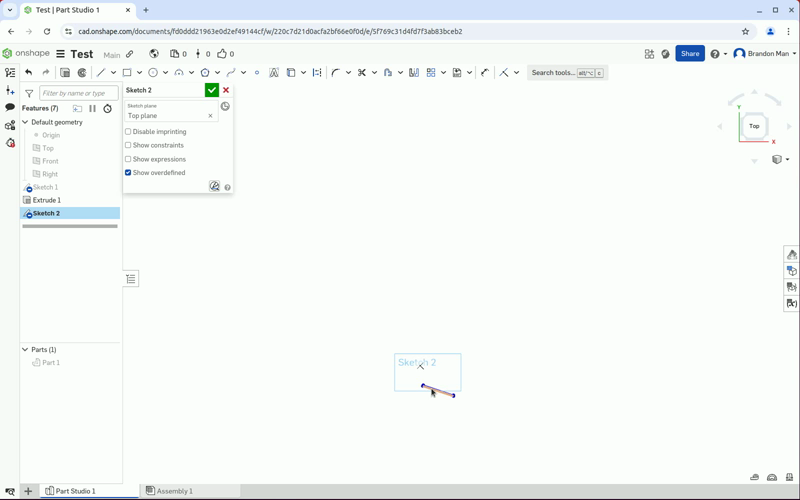
scroll(6)
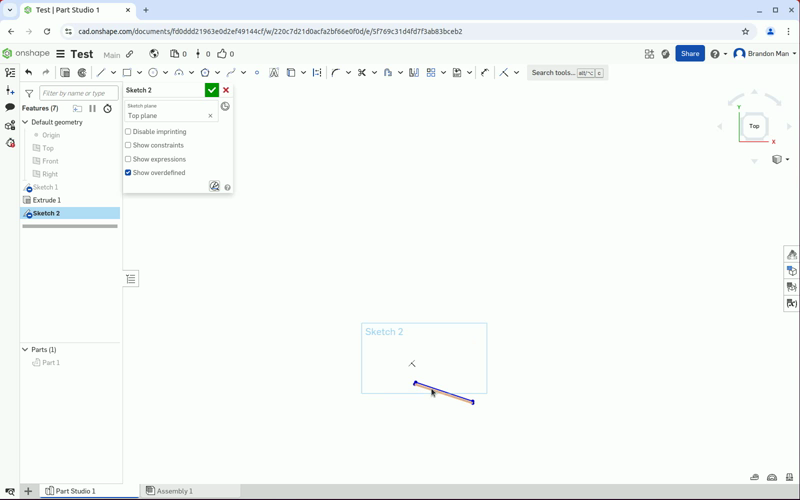
scroll(6)
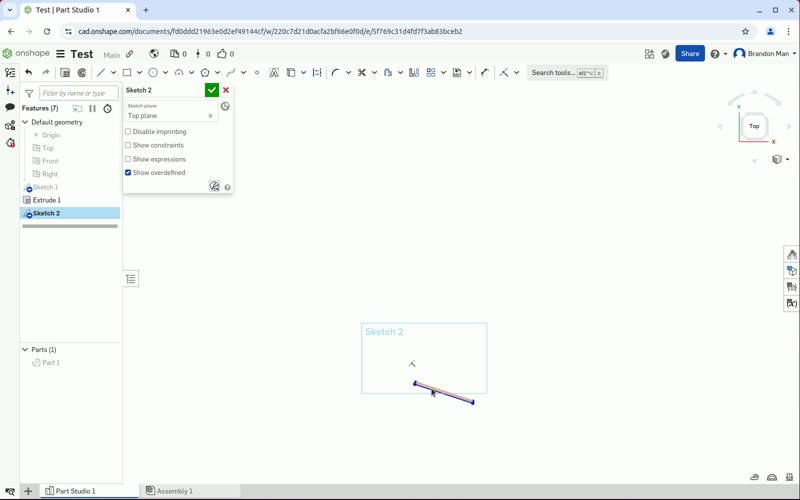
scroll(6)
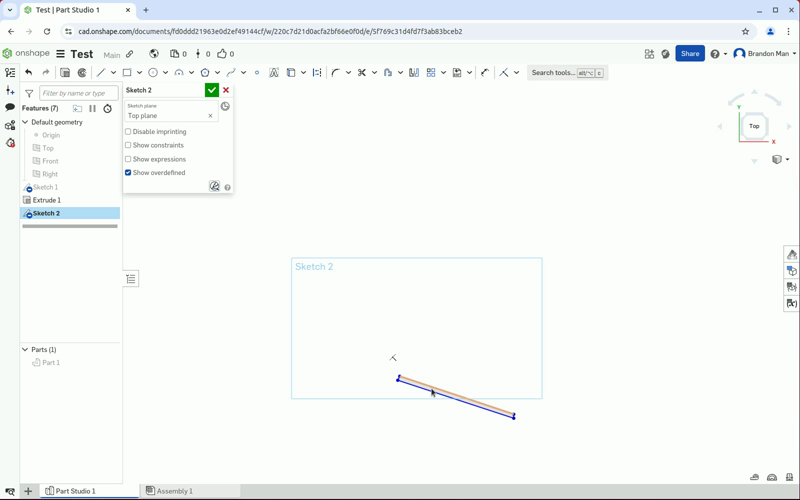
scroll(6)
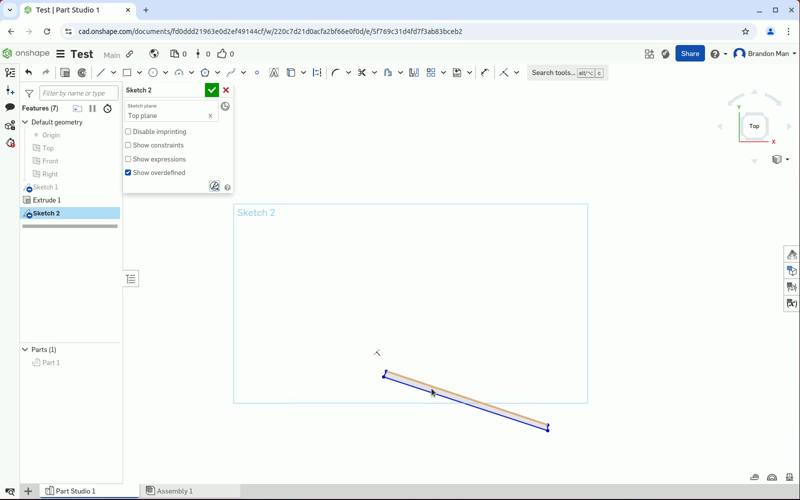
scroll(6)
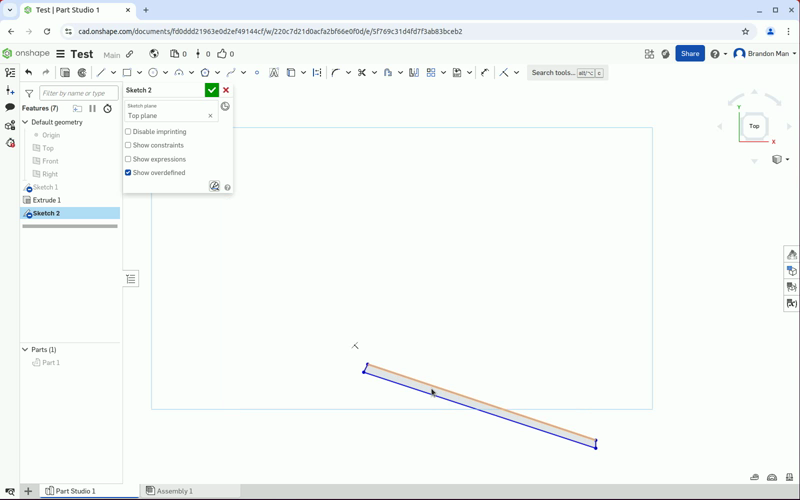
scroll(6)
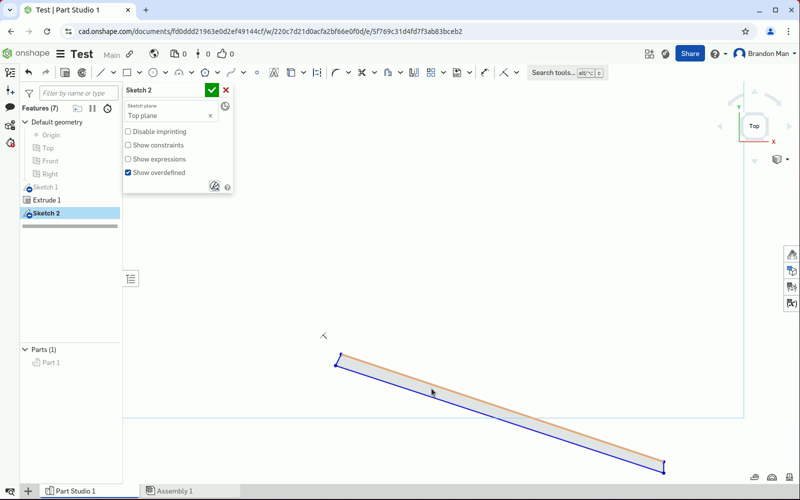
click(431, 388)
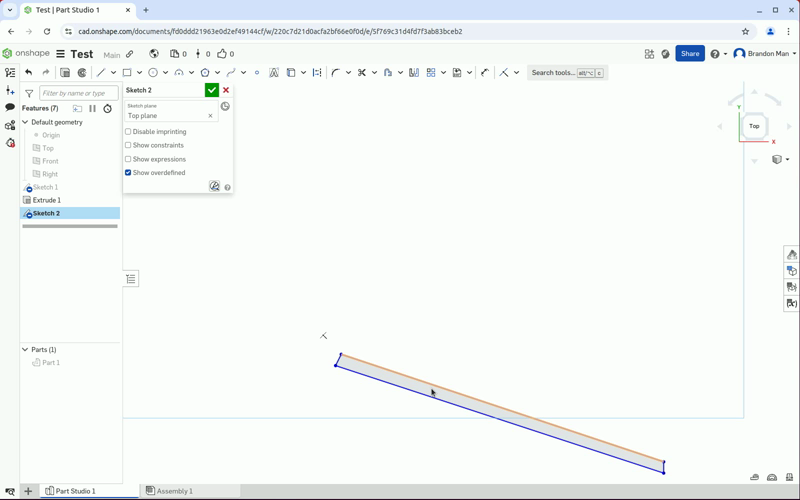
scroll(-6)
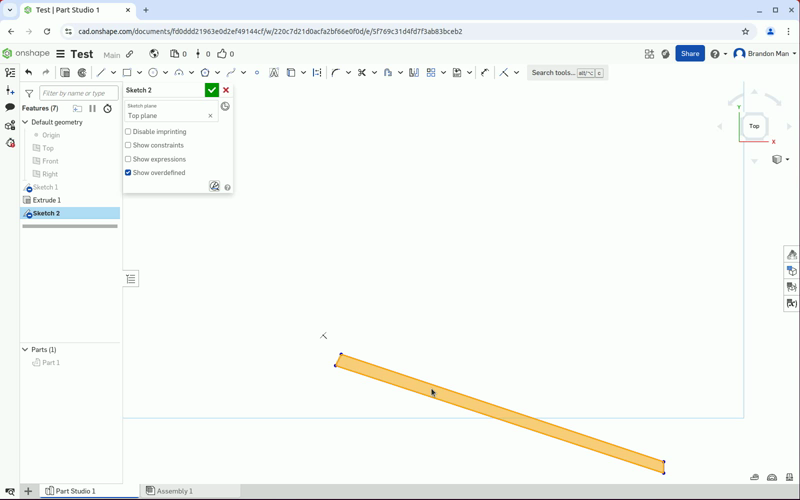
scroll(-6)
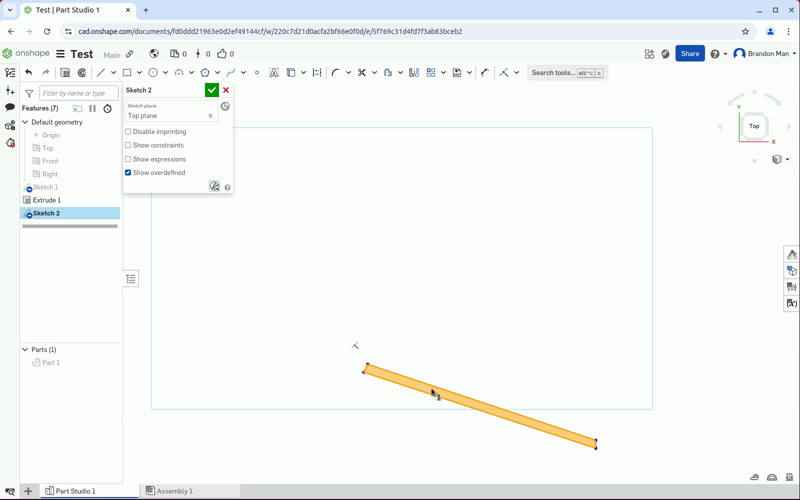
scroll(-6)
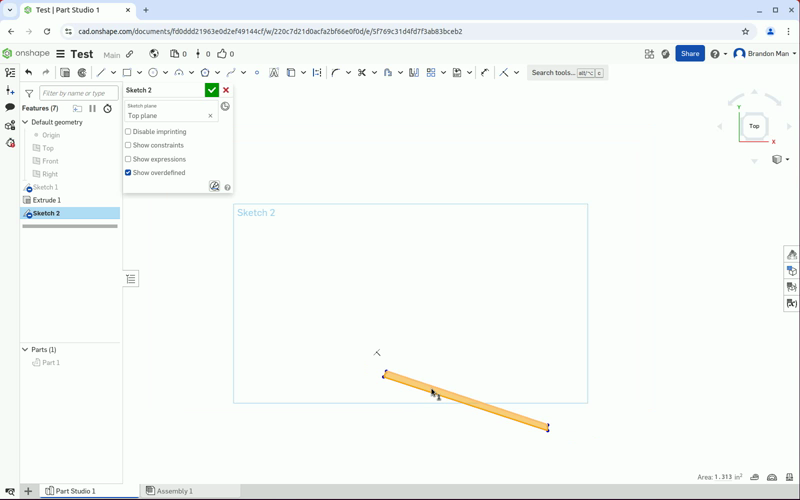
scroll(-6)
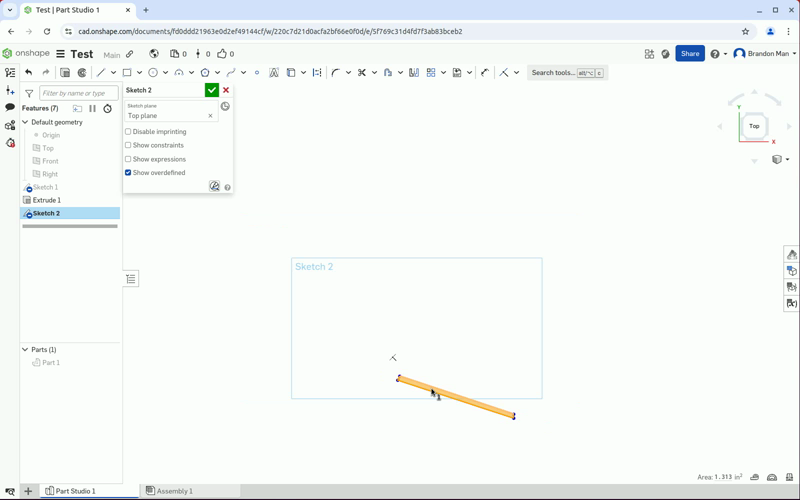
scroll(-6)
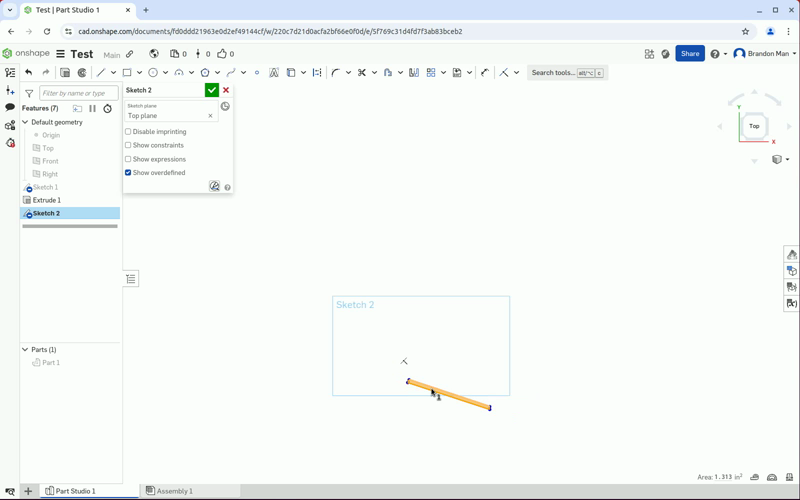
scroll(-6)
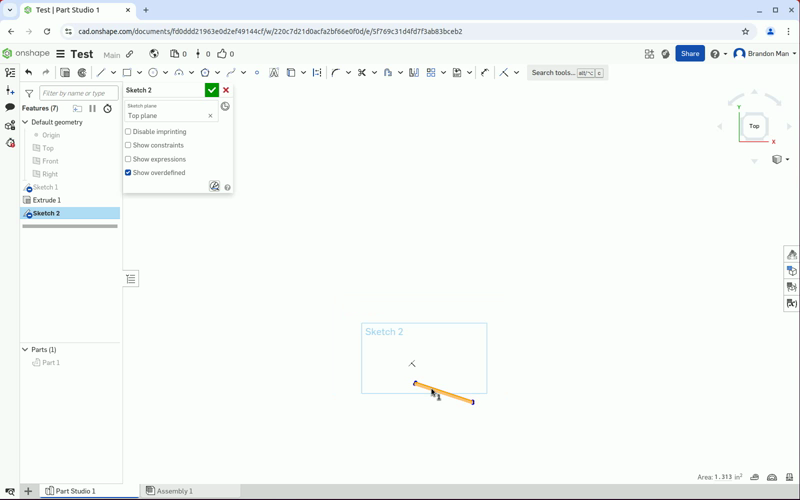
scroll(-6)
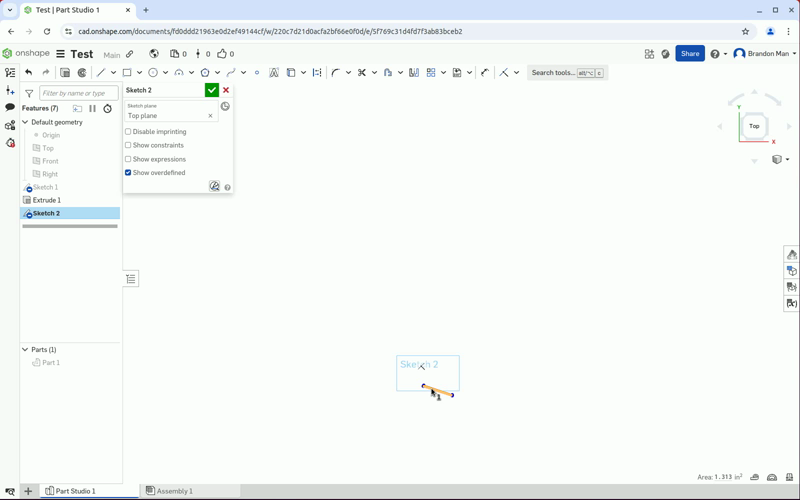
mouse_move(73, 352)
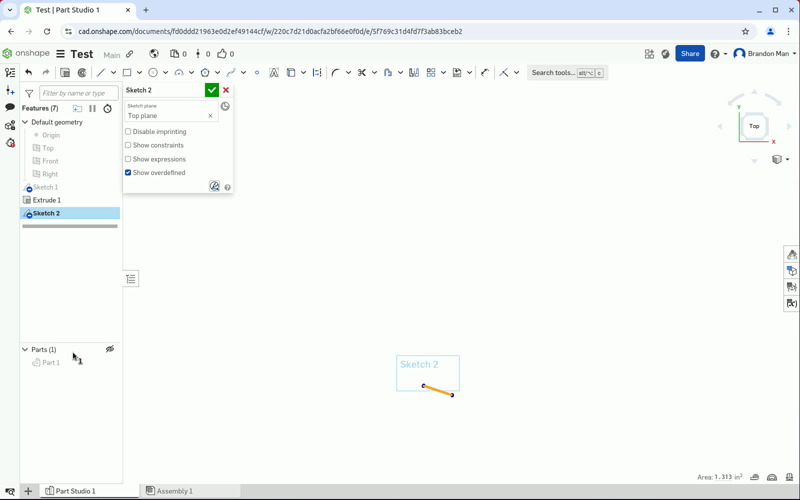
key(shift+y)
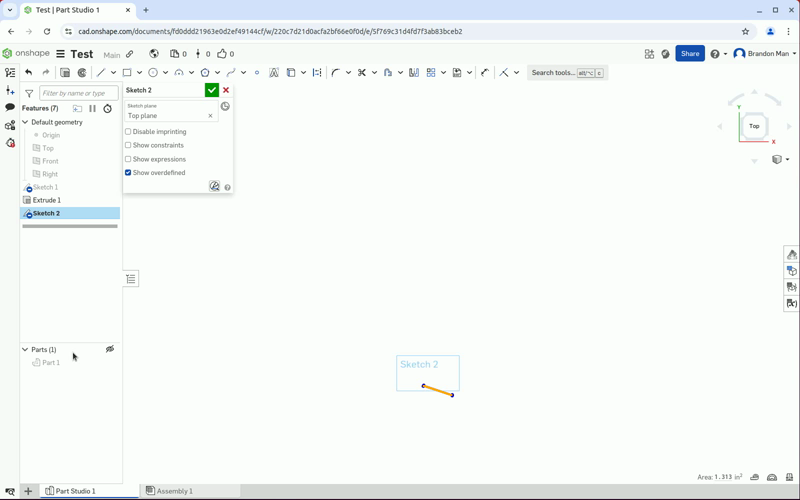
key(shift+e)
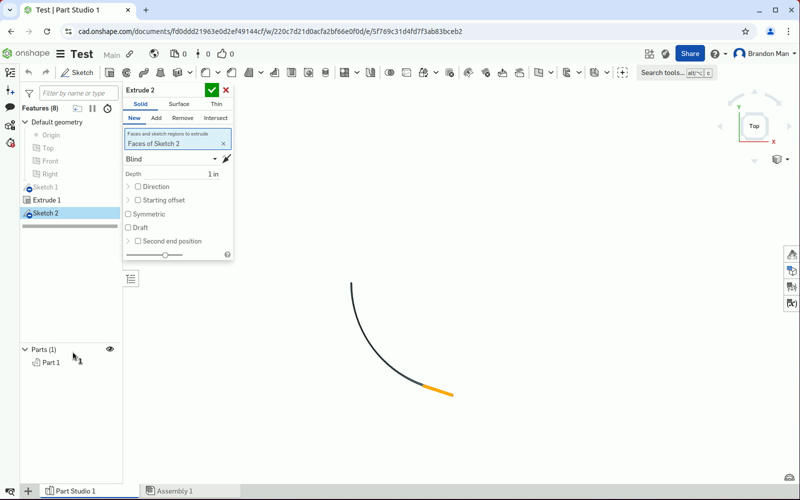
mouse_move(143, 106)
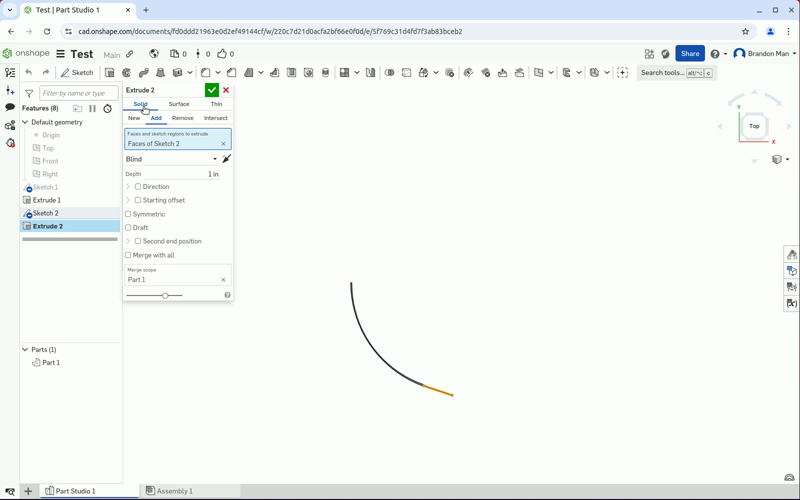
click(143, 106)
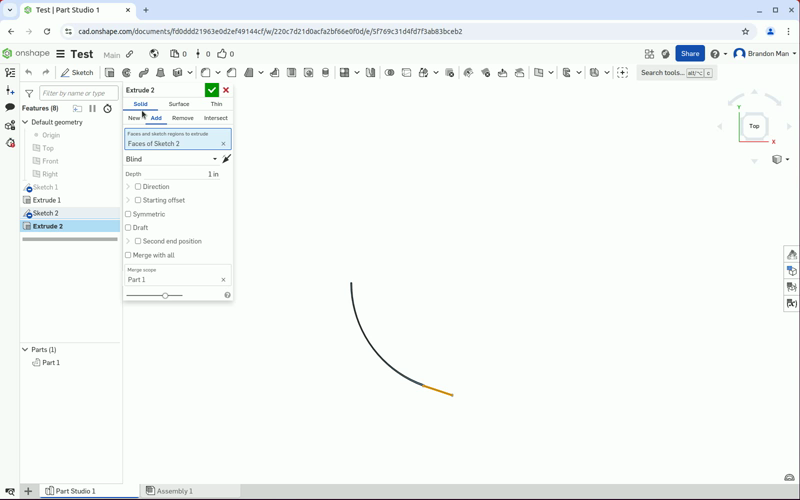
mouse_move(137, 120)
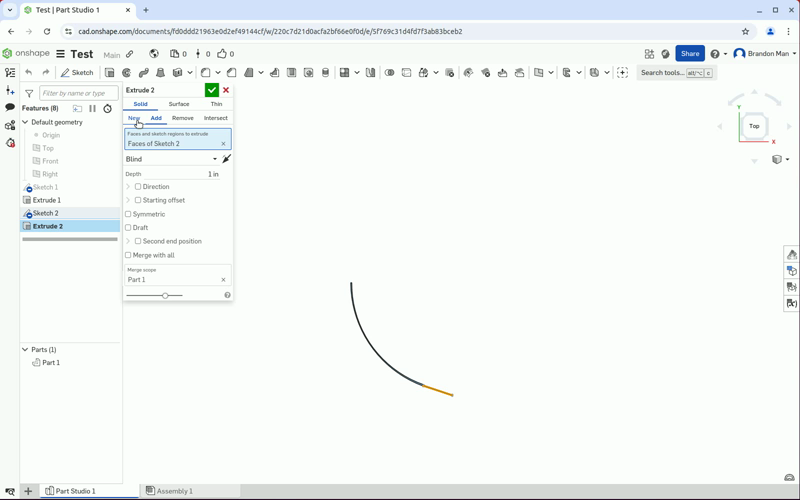
click(137, 120)
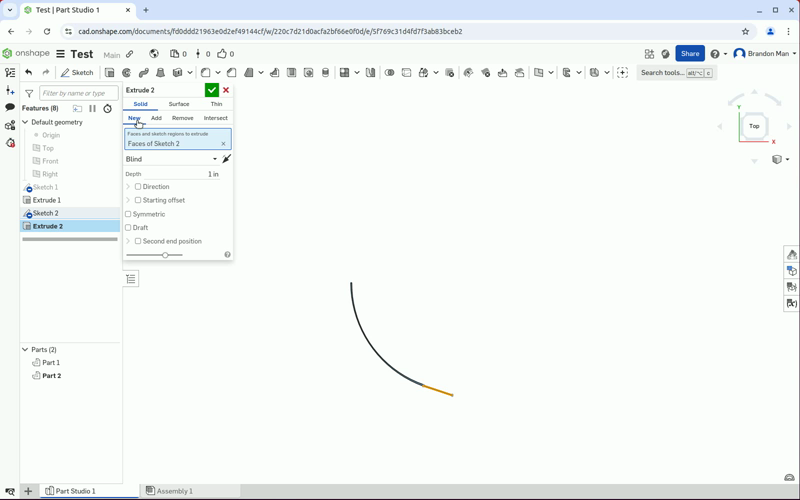
key(tab, 4)
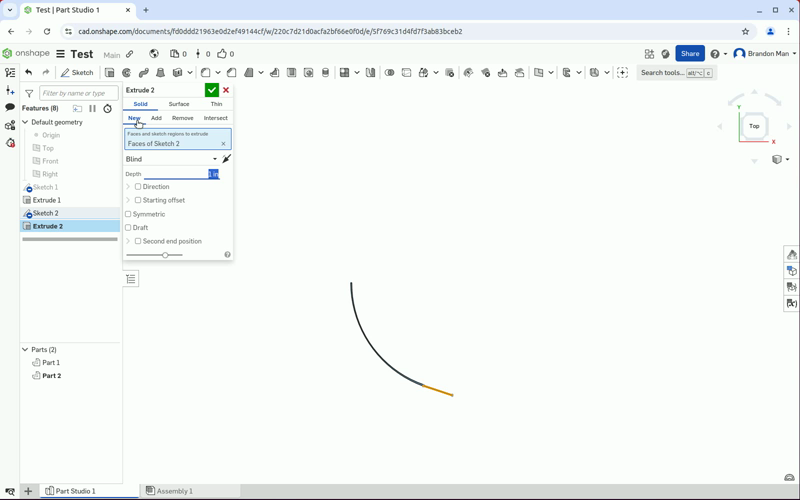
text(5.536)
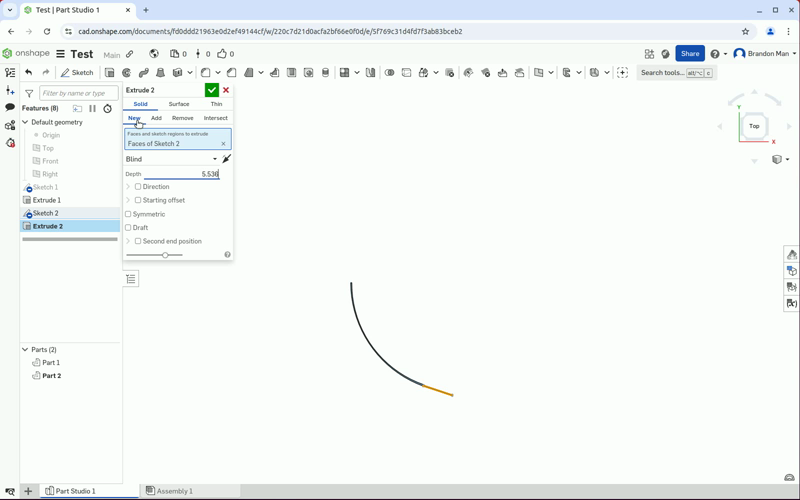
key(enter)
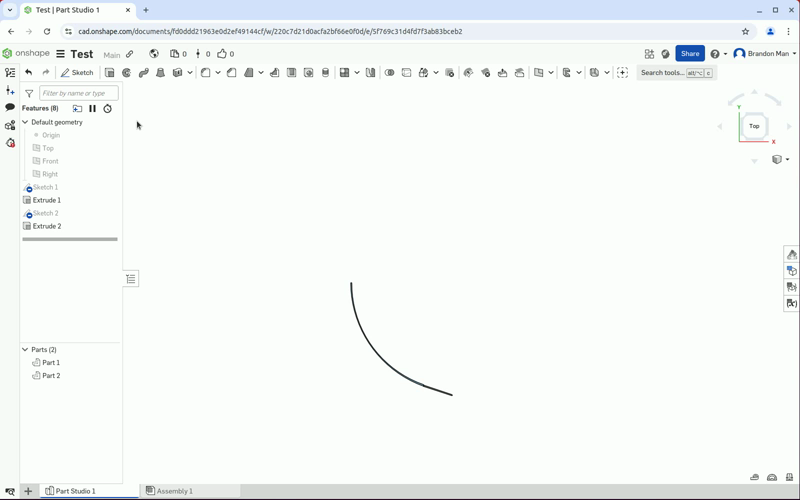
key(shift+h)
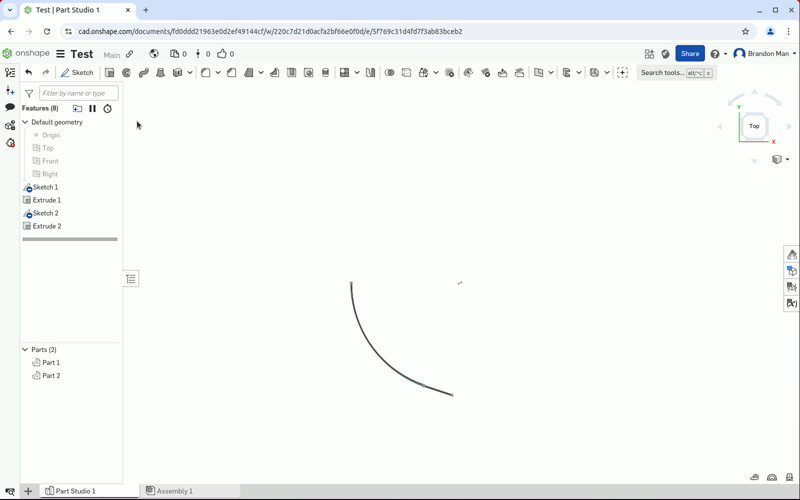
key(shift+h)
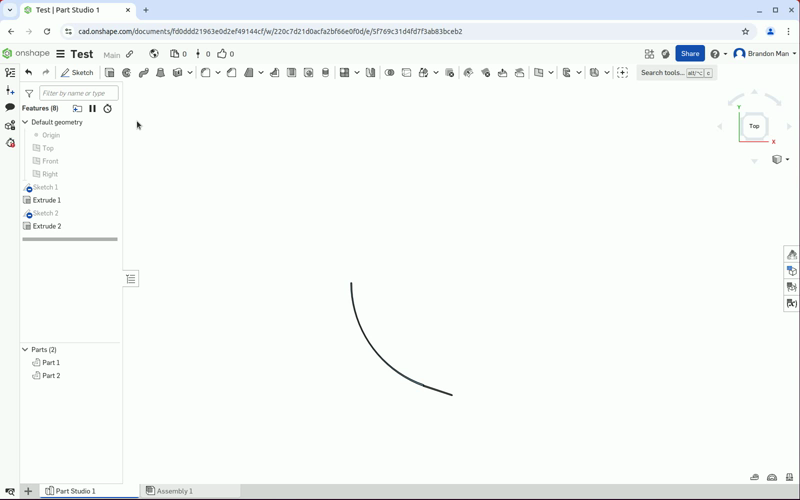
mouse_move(73, 189)
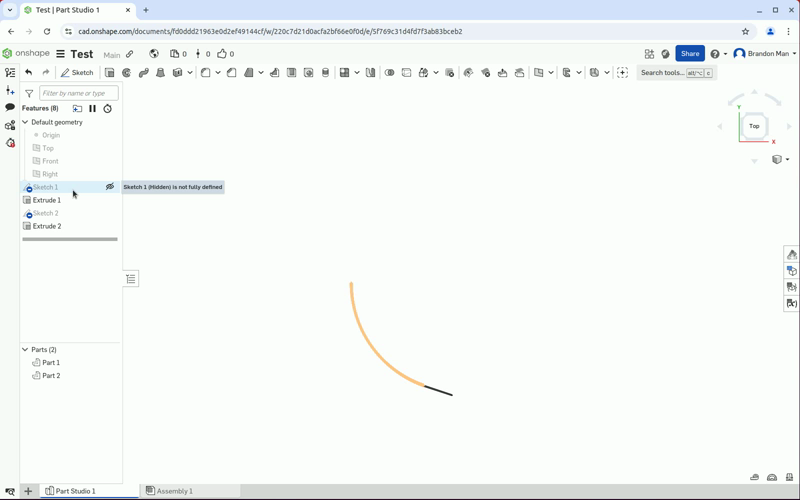
click(73, 189)
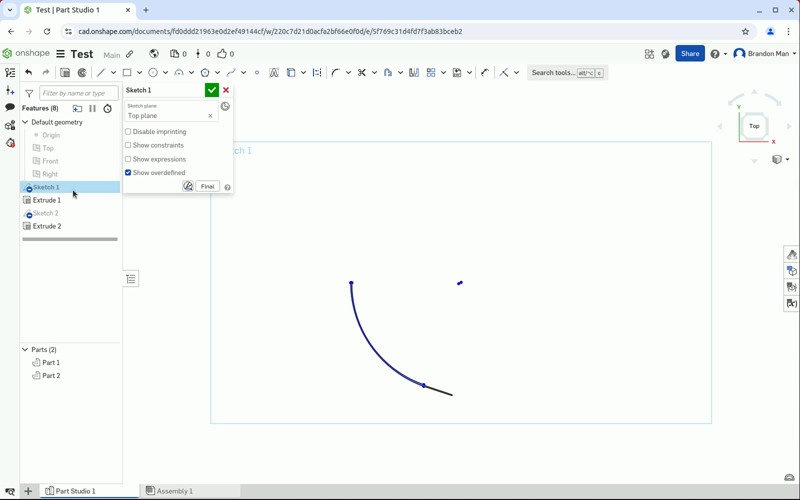
mouse_move(229, 92)
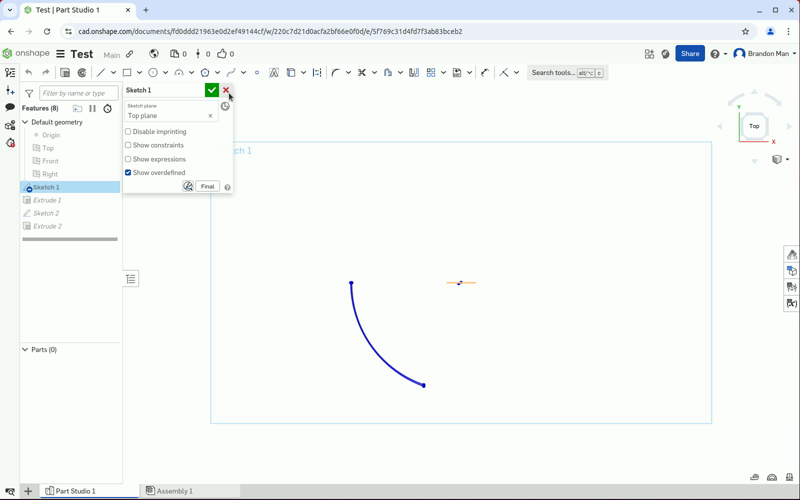
click(229, 92)
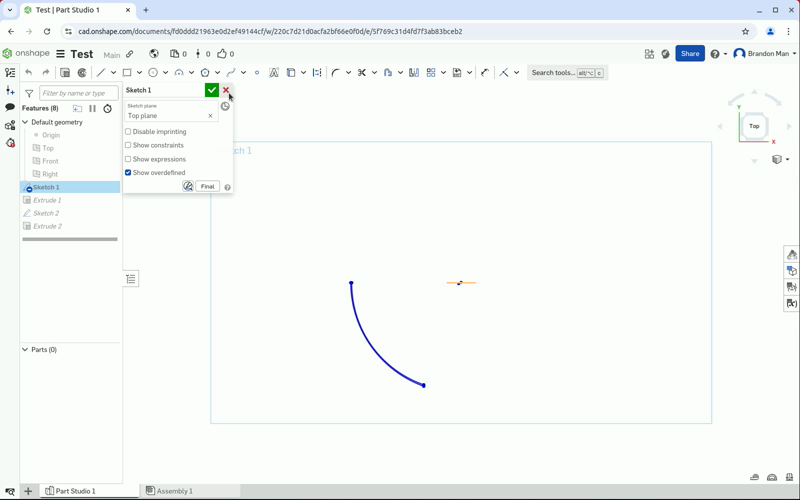
key(shift+s)
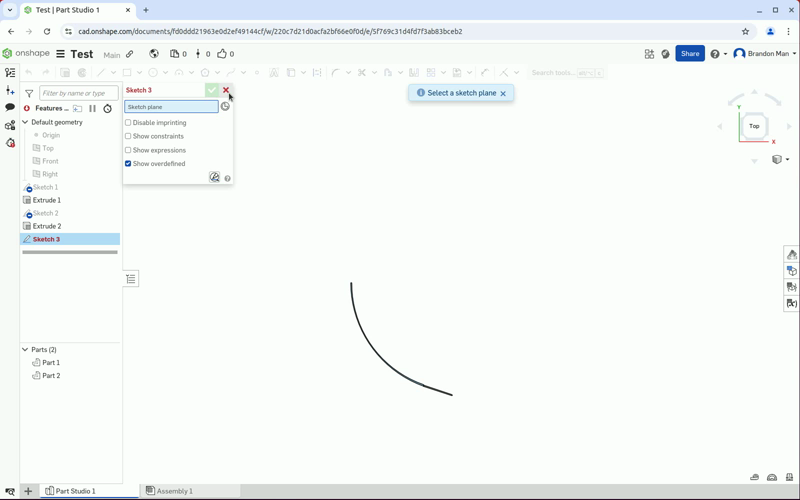
mouse_move(73, 150)
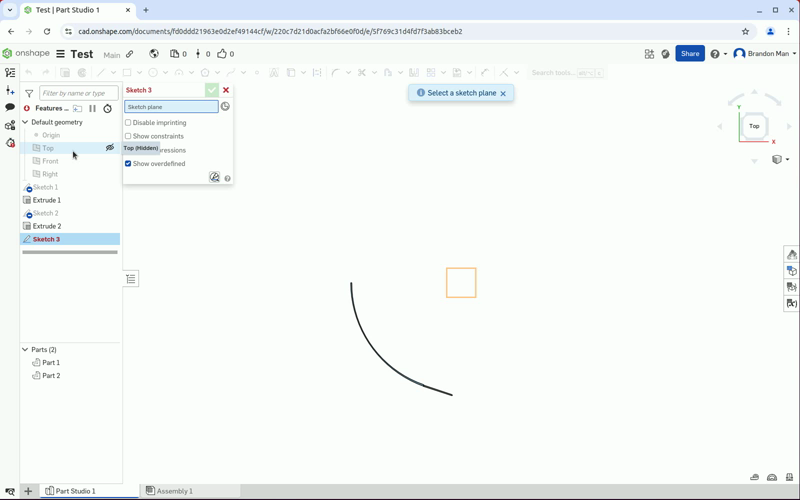
click(73, 150)
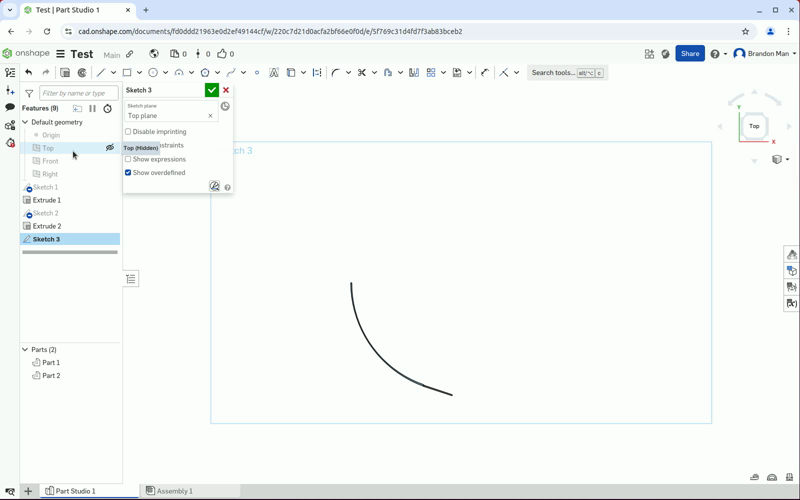
mouse_move(73, 352)
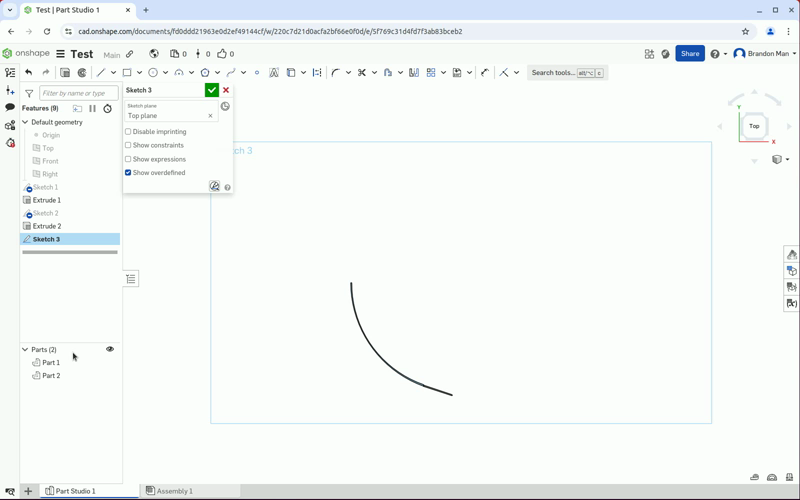
key(y)
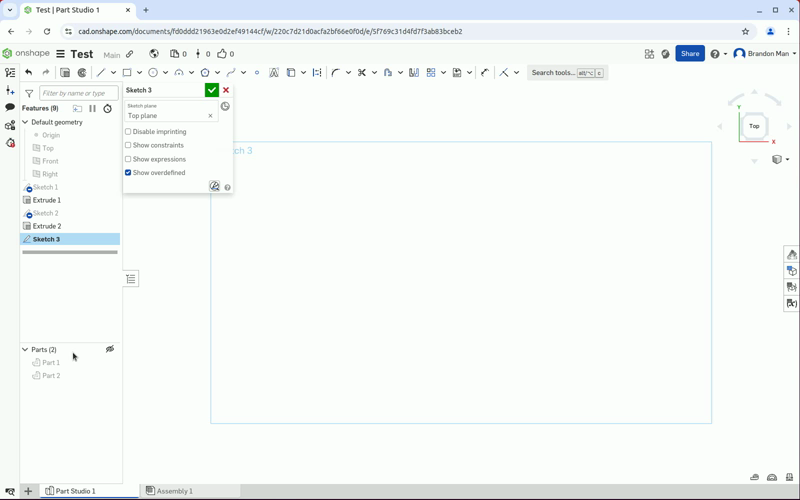
key(l)
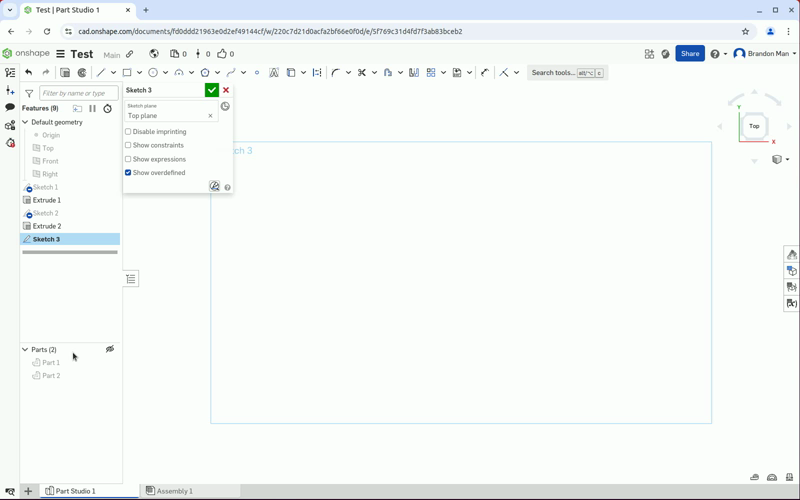
key_down(shift)
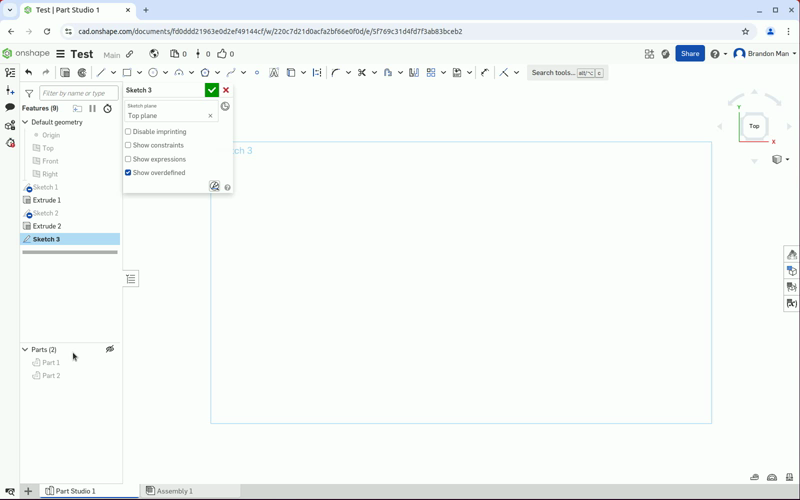
mouse_move(451, 395)
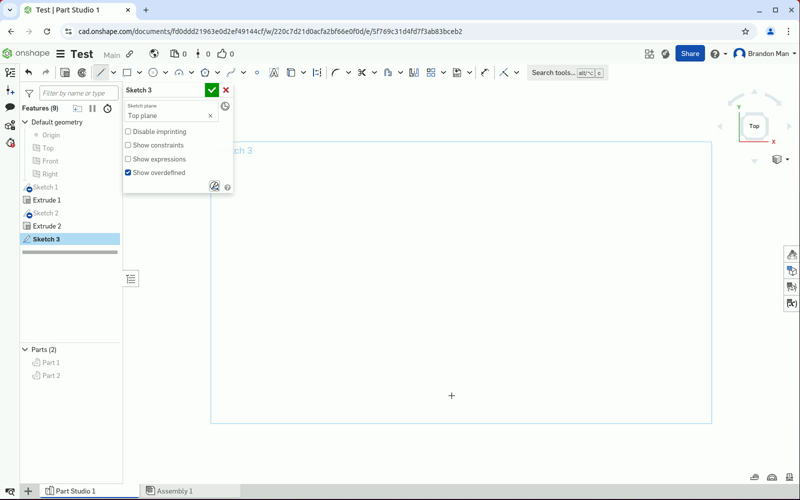
click(451, 395)
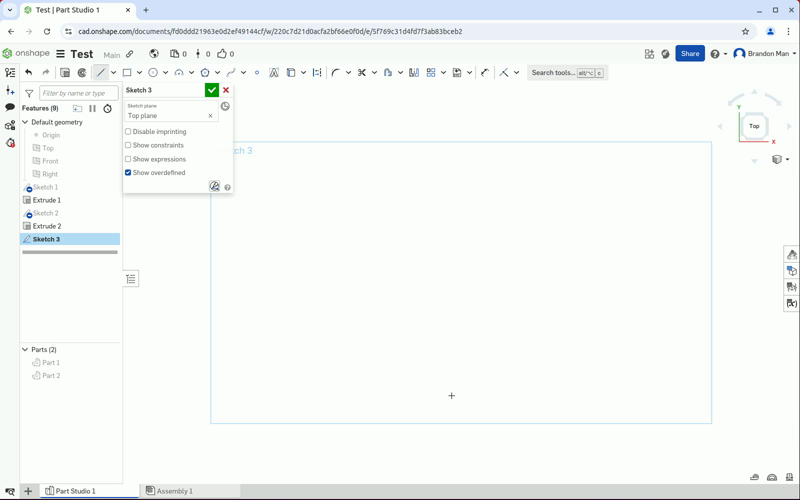
key_up(shift)
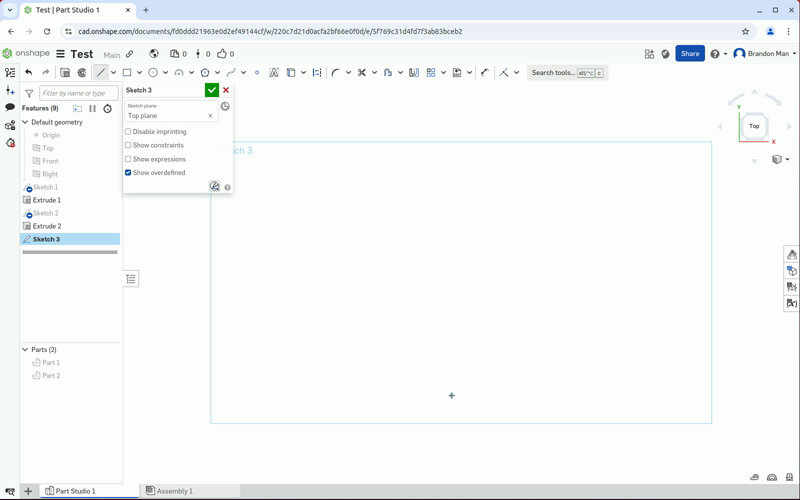
key_down(shift)
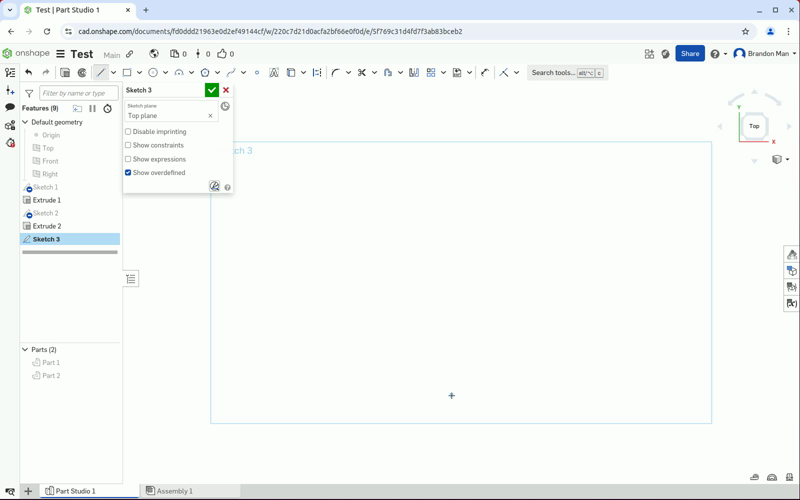
mouse_move(481, 395)
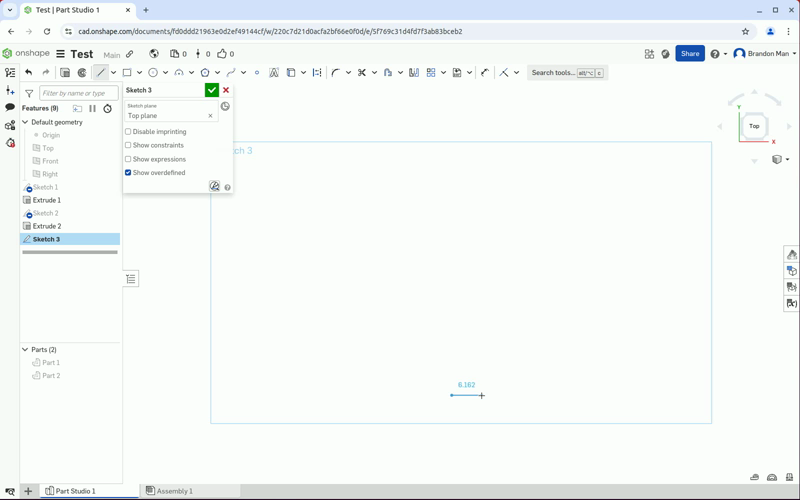
mouse_move(461, 395)
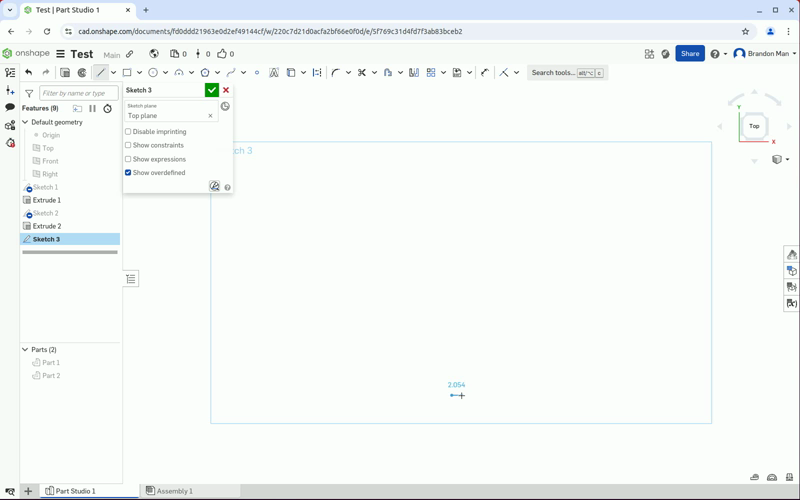
click(461, 395)
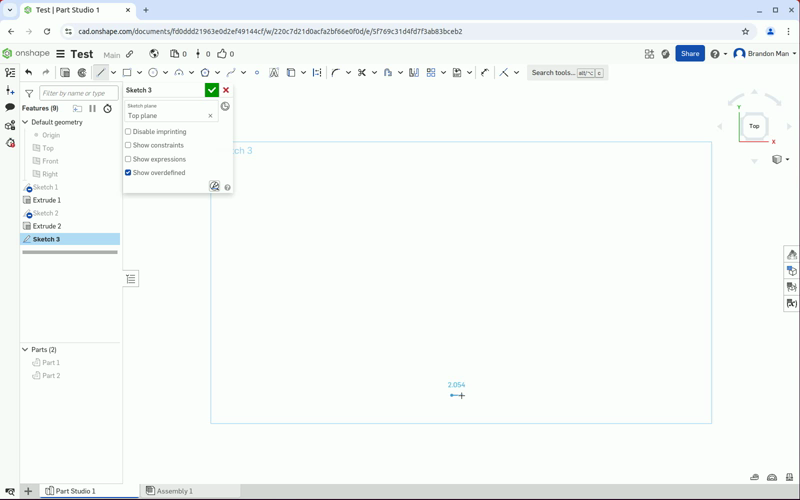
key_up(shift)
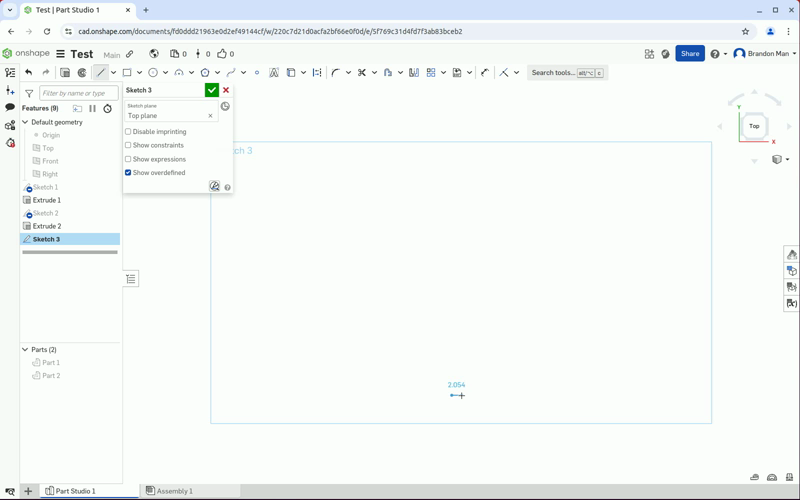
key_down(shift)
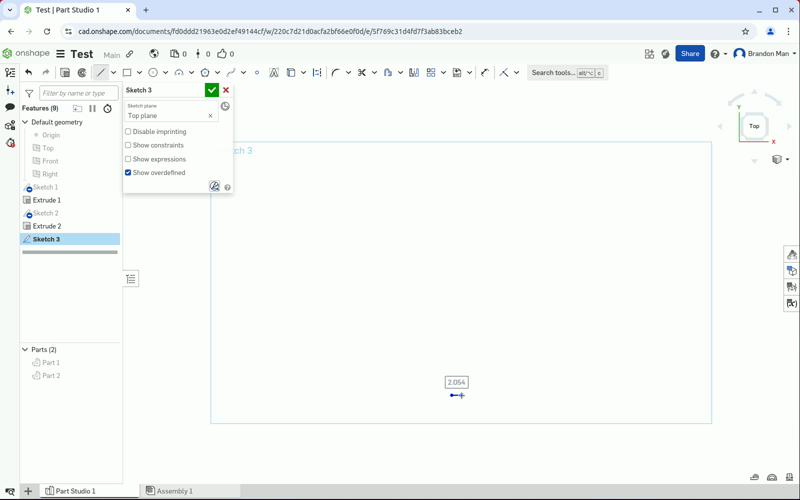
mouse_move(492, 395)
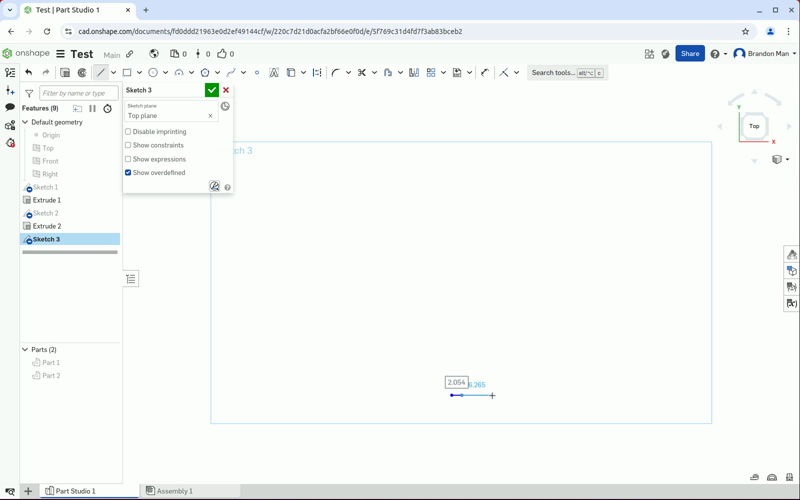
mouse_move(461, 394)
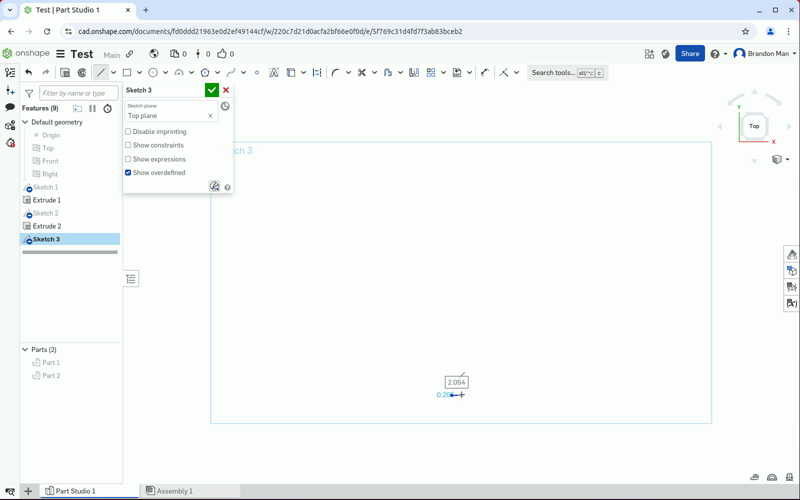
scroll(6)
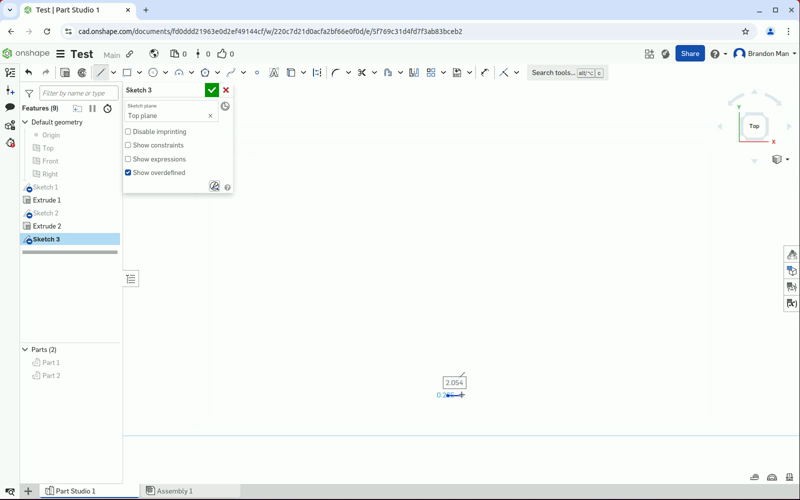
scroll(6)
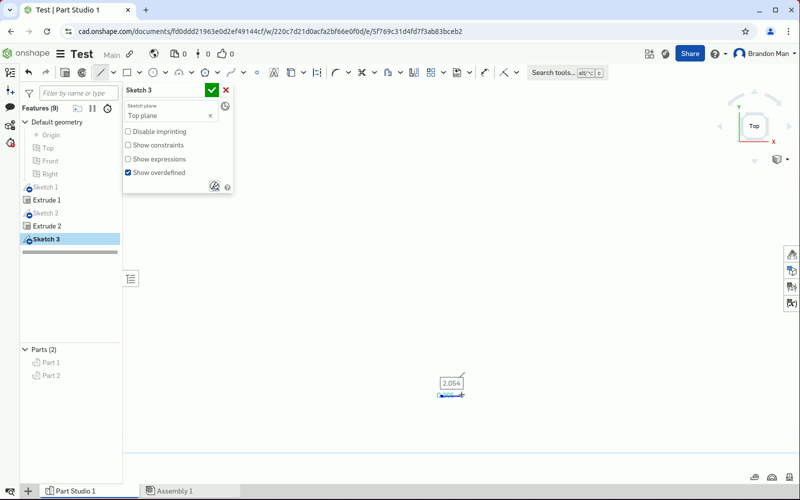
scroll(6)
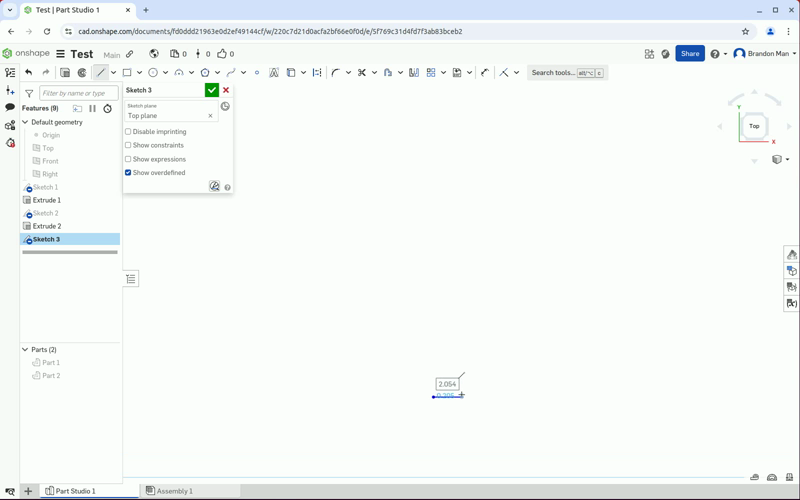
scroll(6)
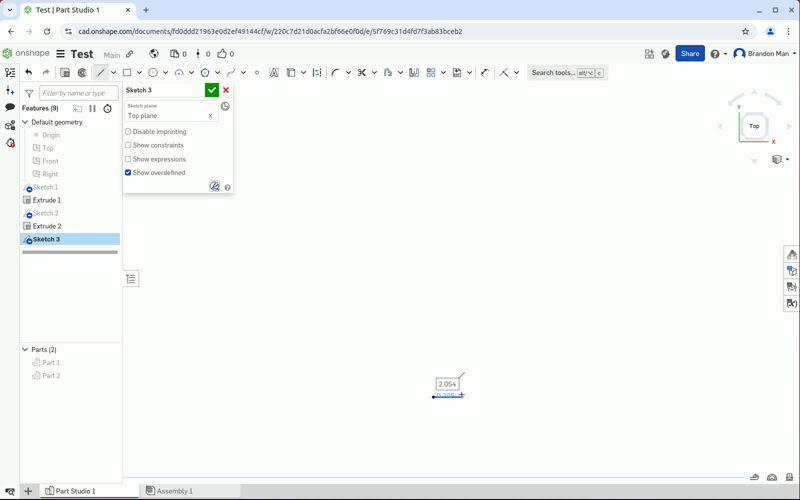
scroll(6)
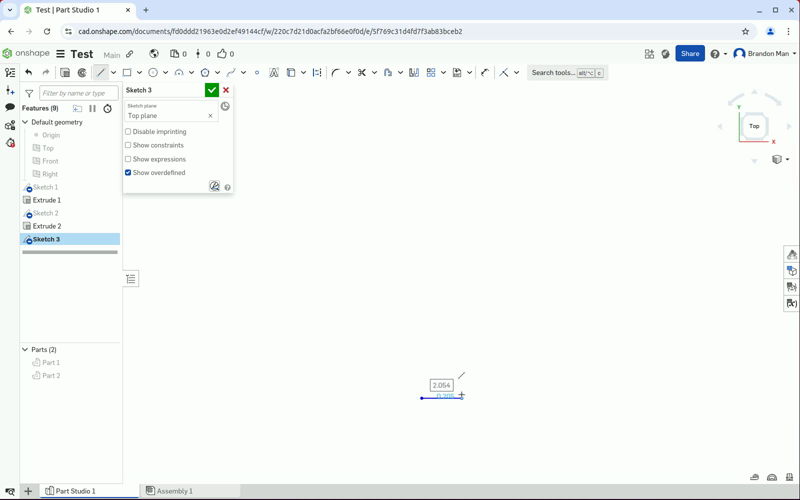
scroll(6)
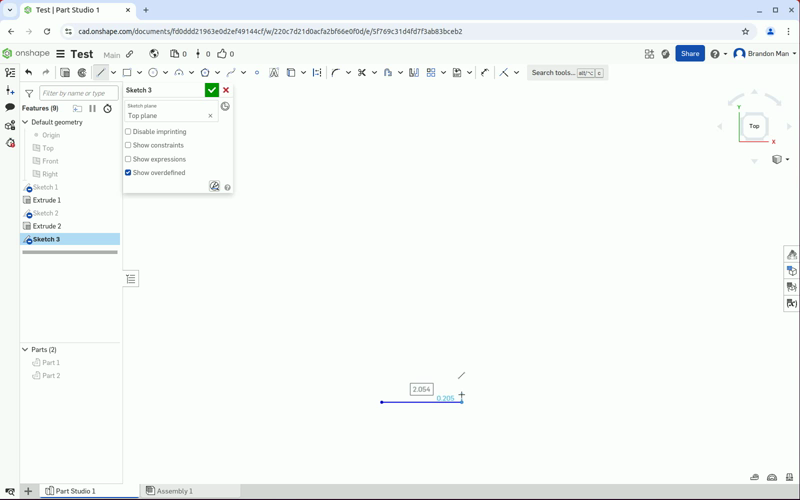
scroll(6)
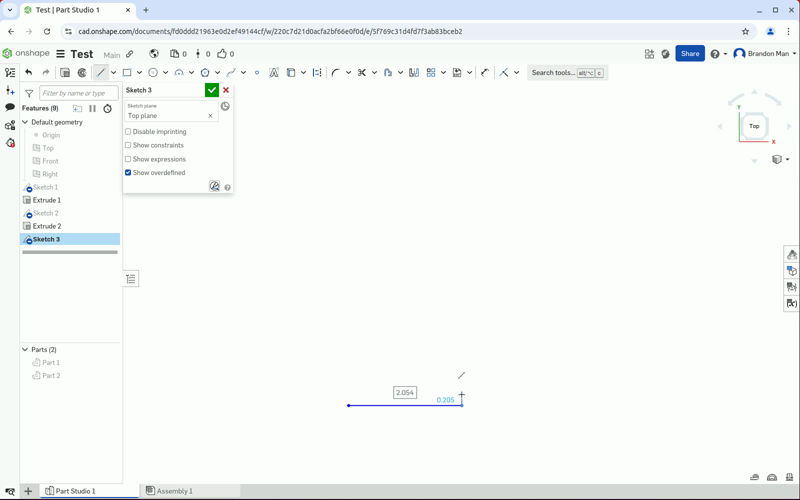
click(461, 394)
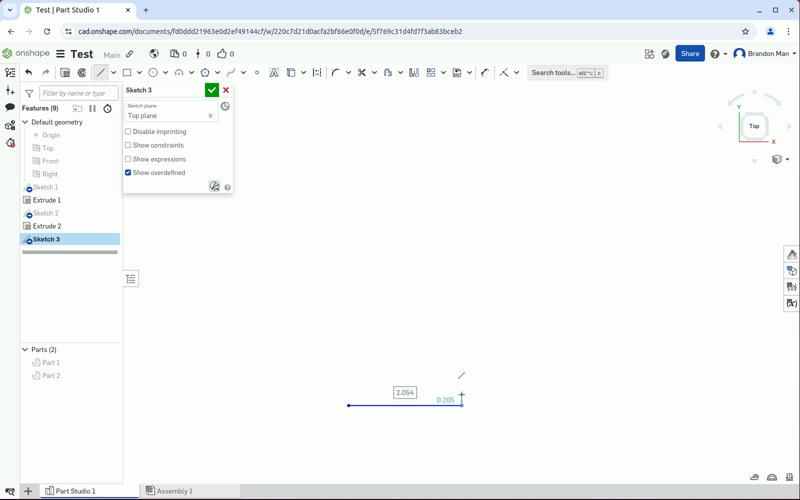
scroll(-6)
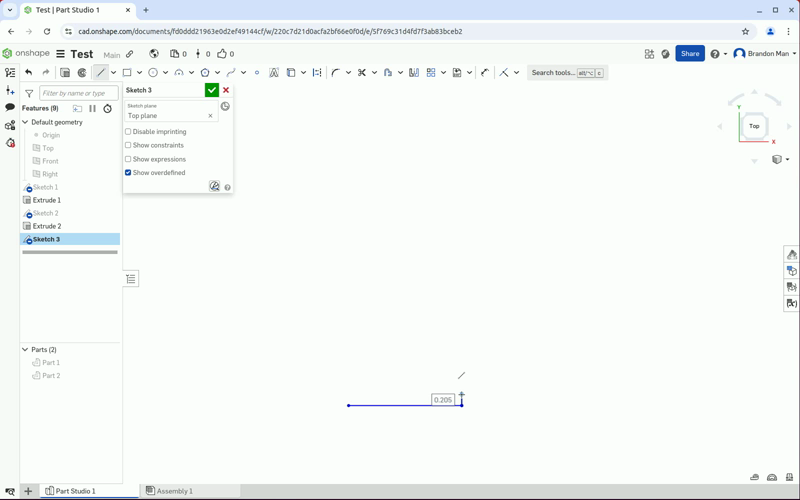
scroll(-6)
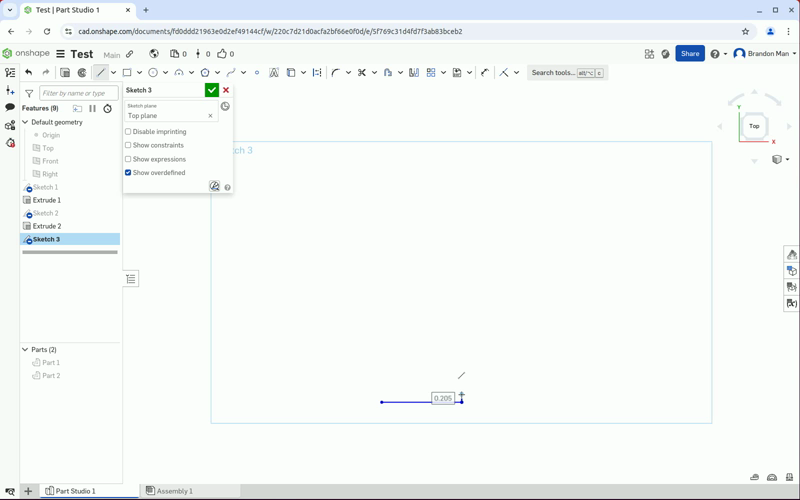
scroll(-6)
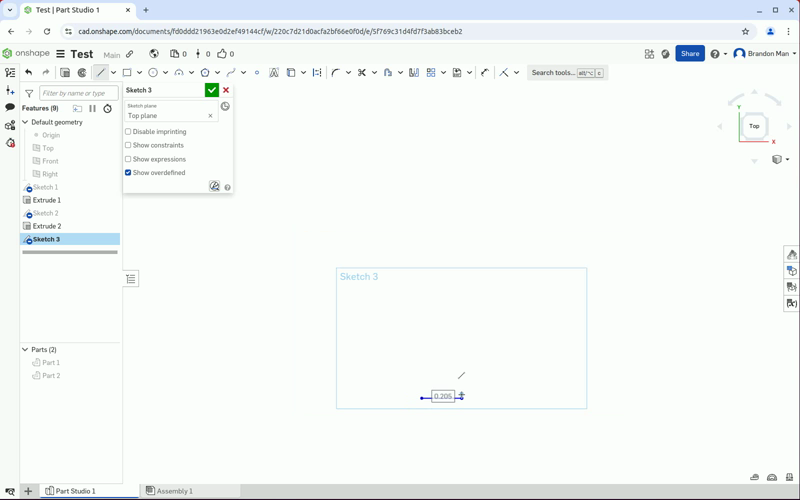
scroll(-6)
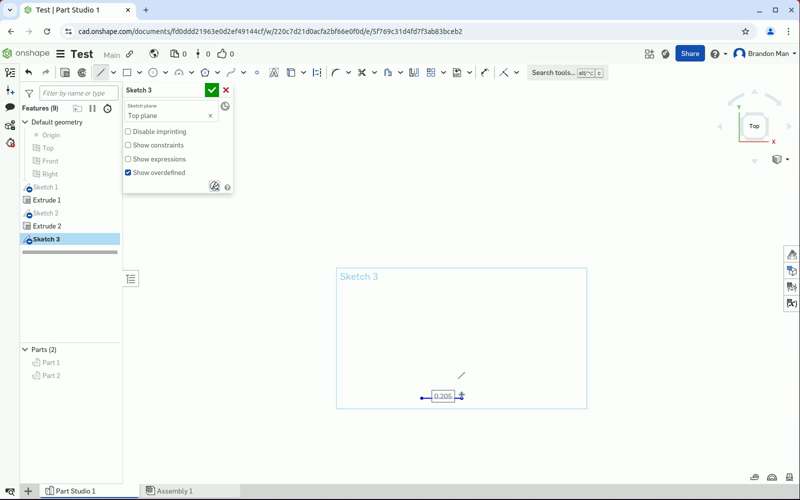
scroll(-6)
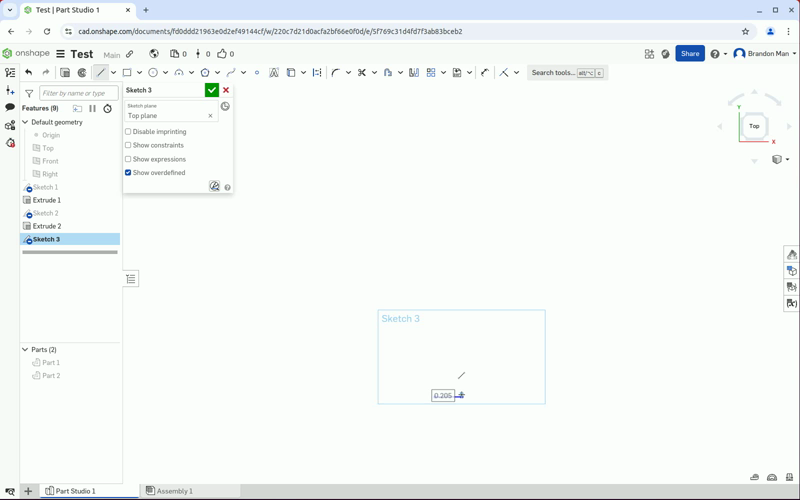
scroll(-6)
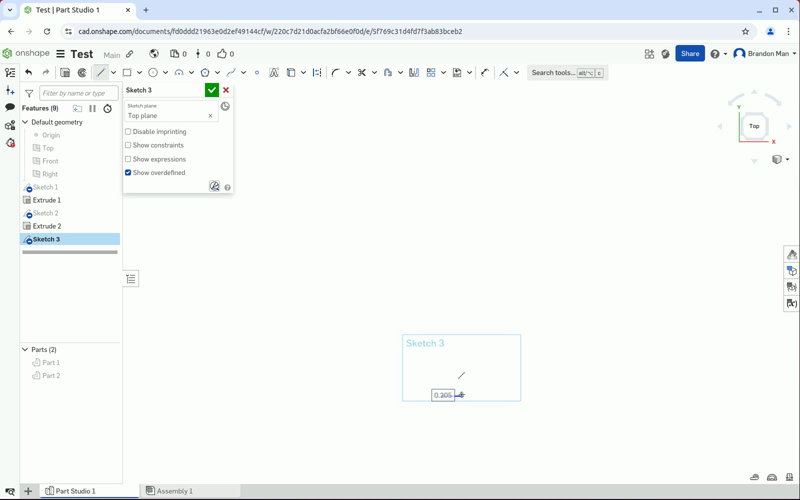
scroll(-6)
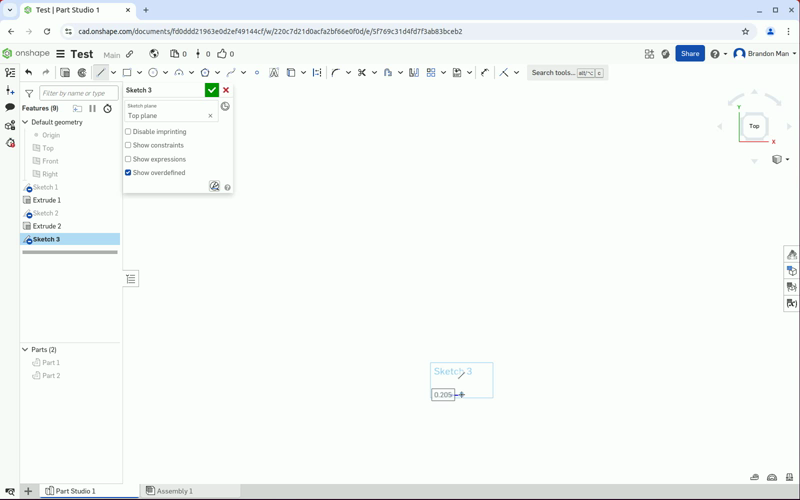
key_up(shift)
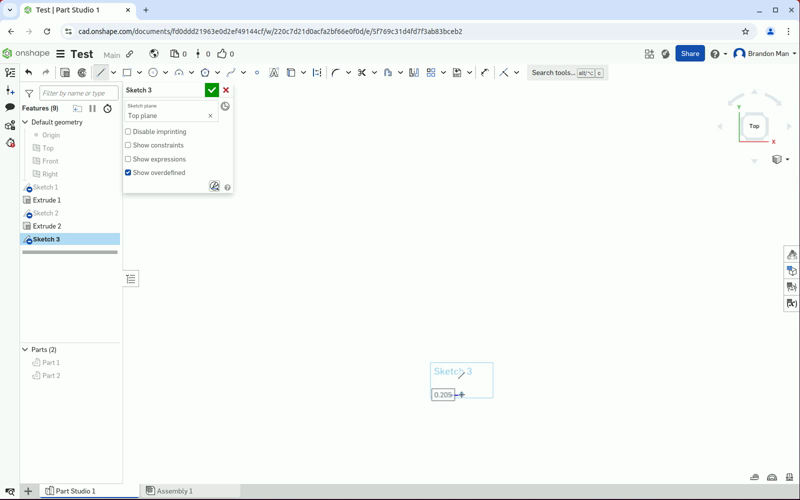
key_down(shift)
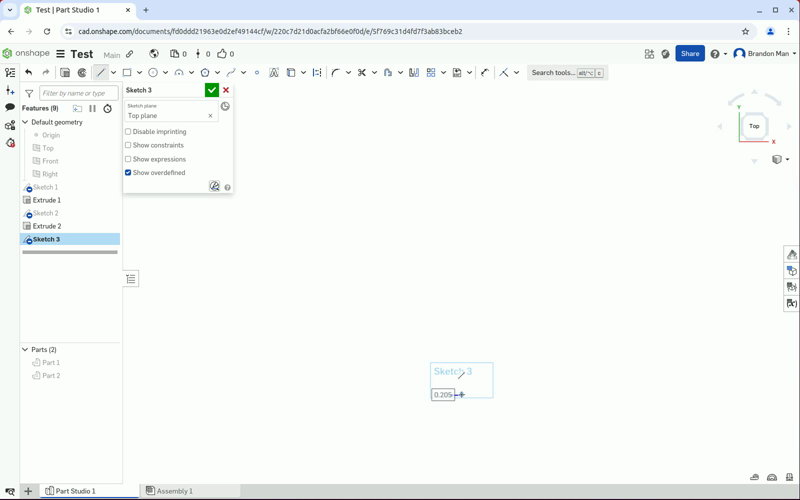
mouse_move(492, 394)
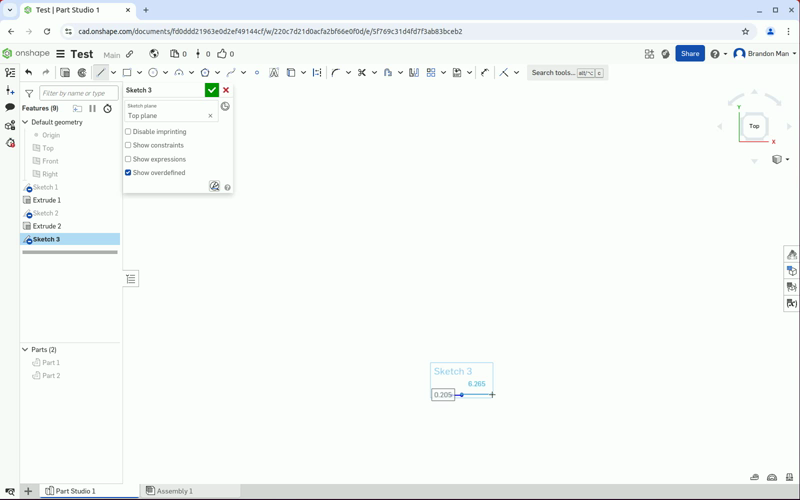
mouse_move(451, 394)
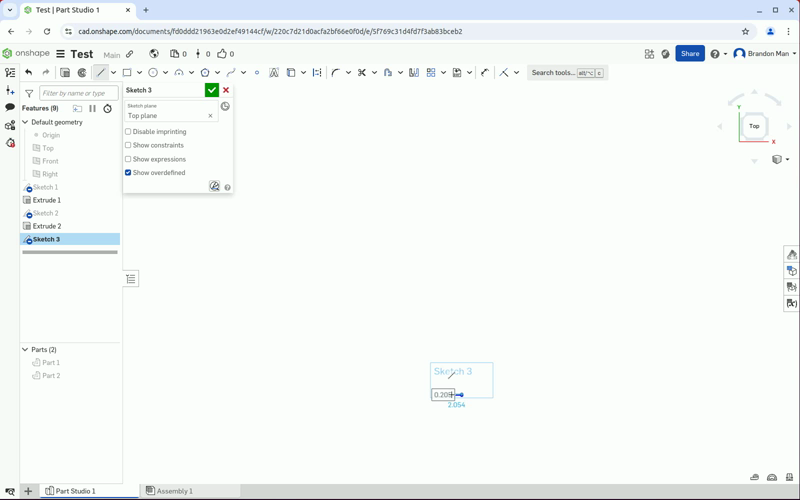
scroll(6)
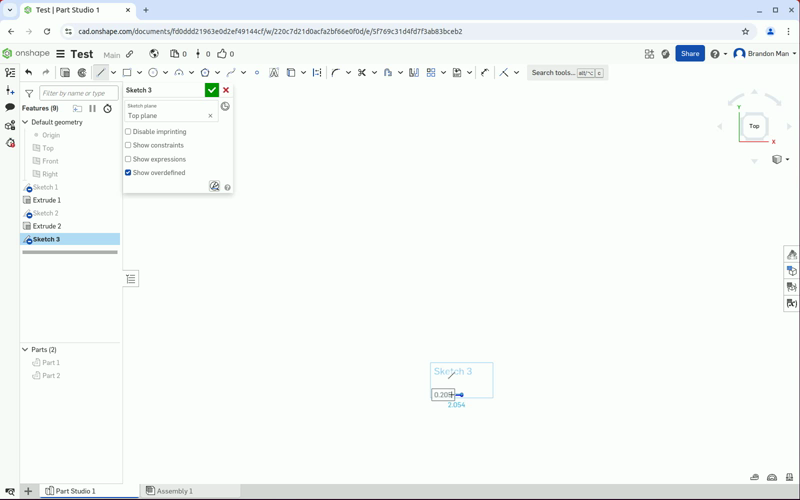
scroll(6)
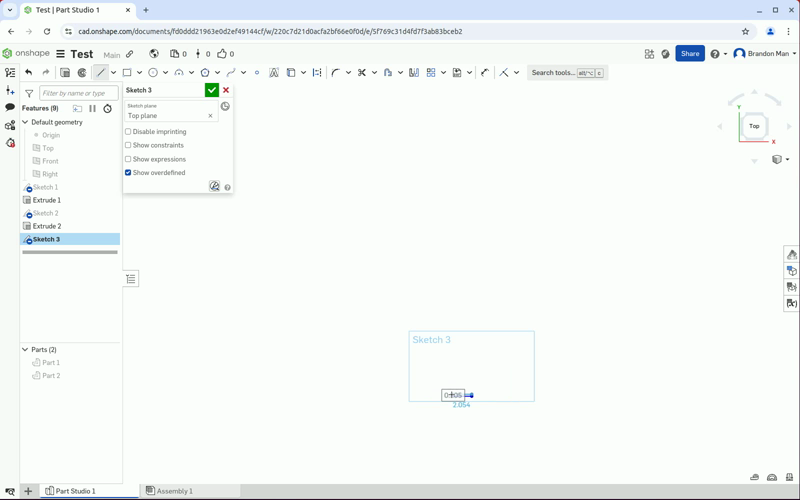
scroll(6)
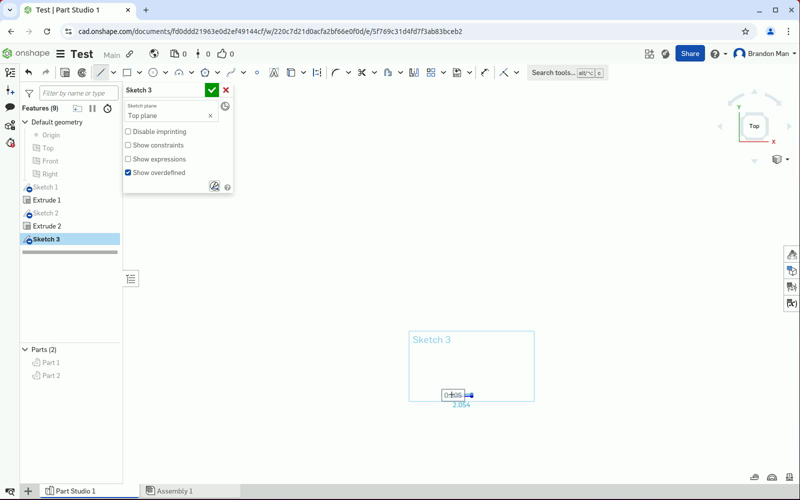
scroll(6)
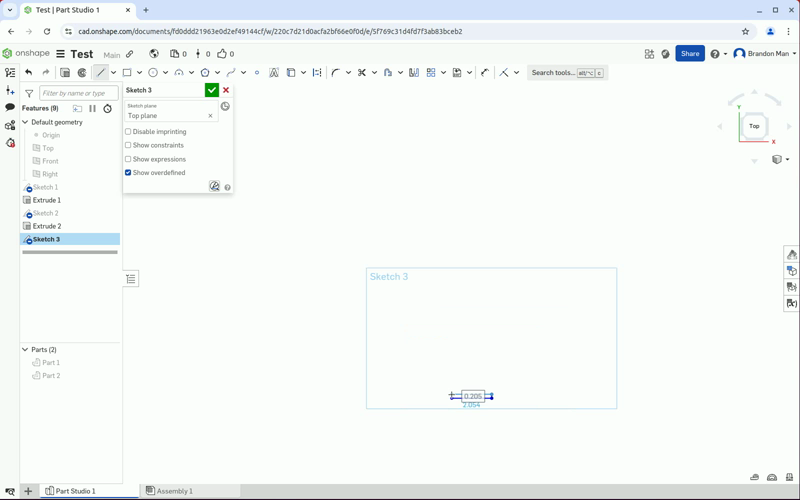
scroll(6)
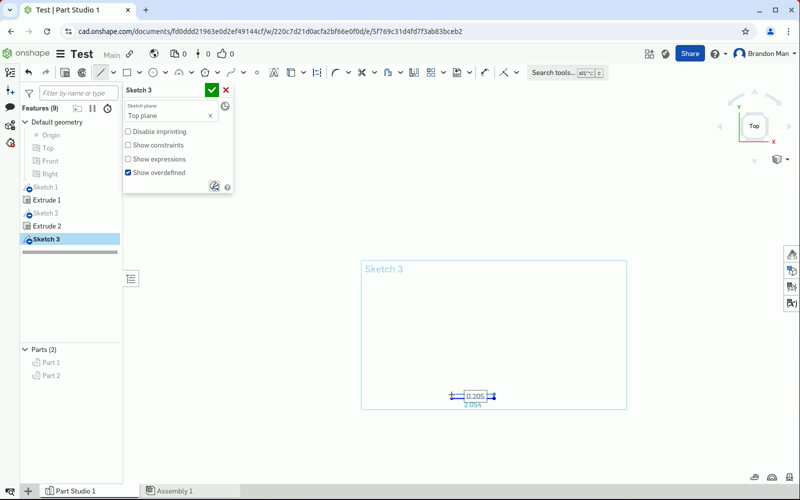
scroll(6)
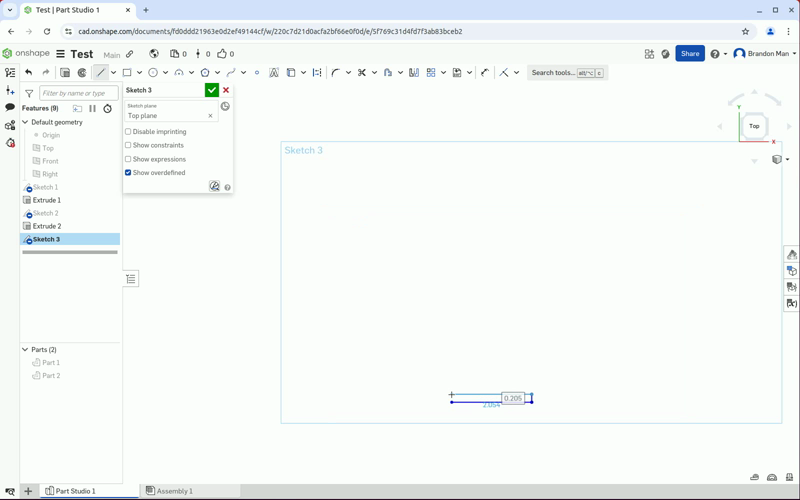
scroll(6)
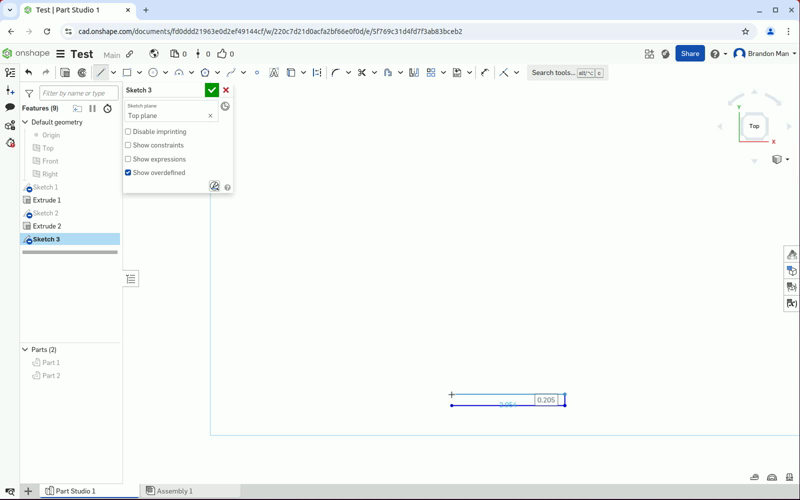
click(451, 394)
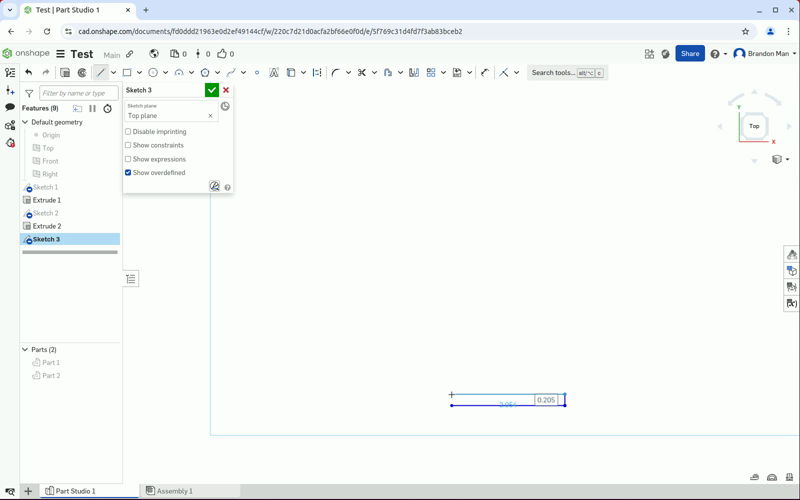
scroll(-6)
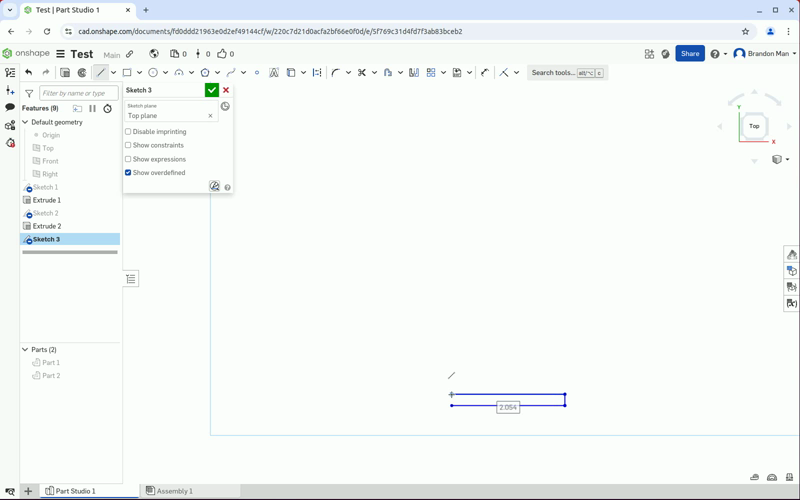
scroll(-6)
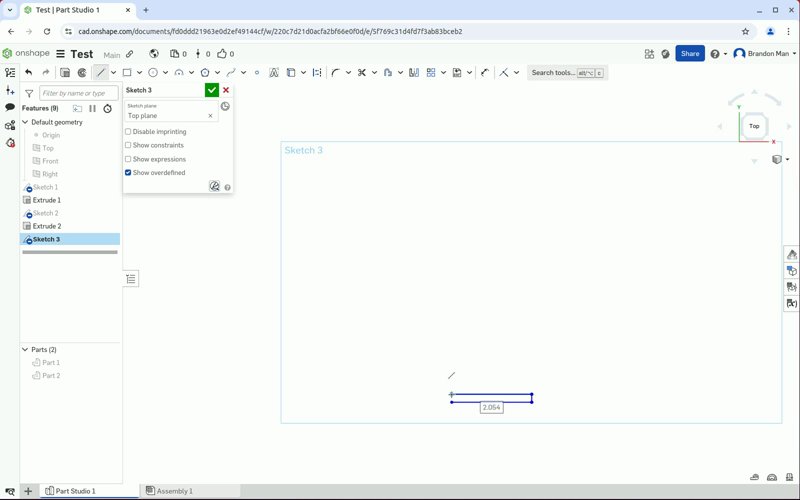
scroll(-6)
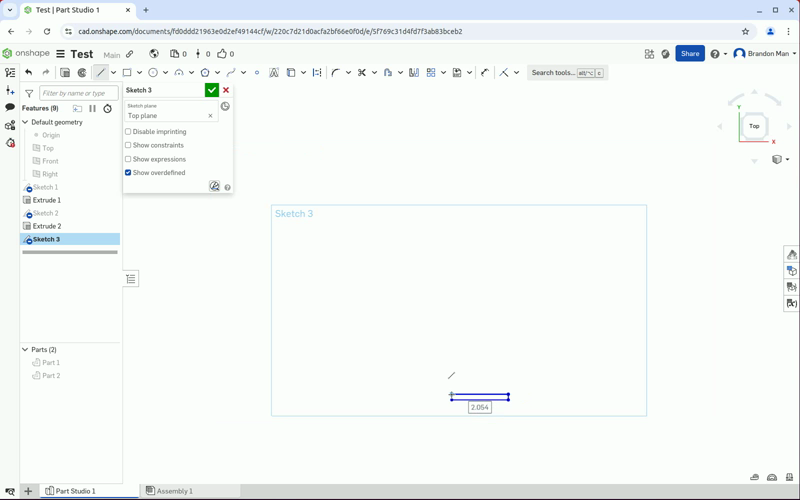
scroll(-6)
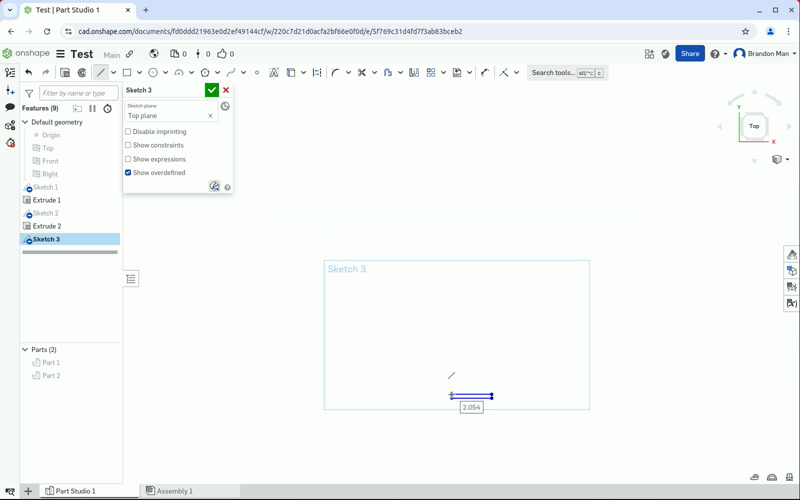
scroll(-6)
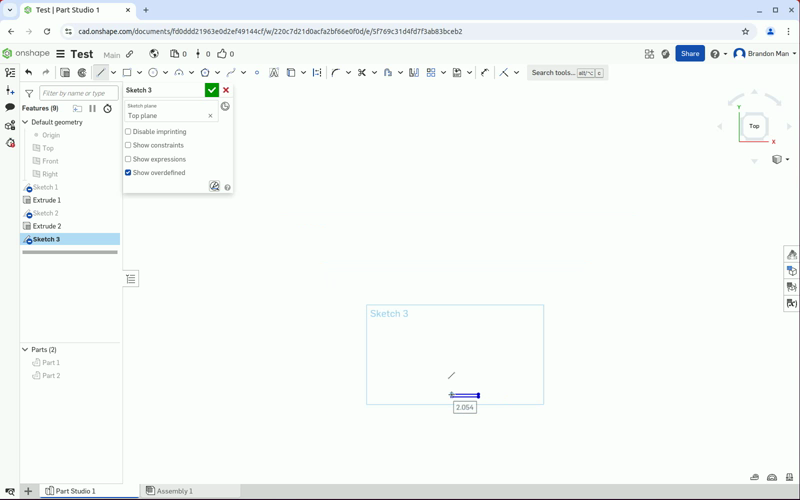
scroll(-6)
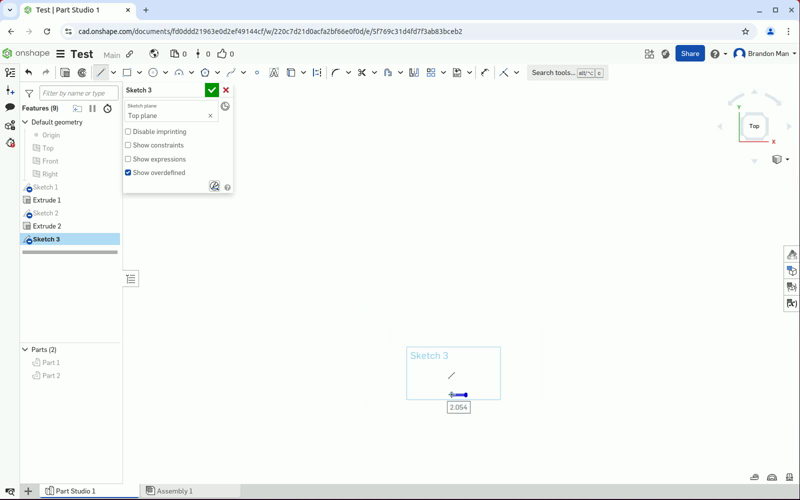
scroll(-6)
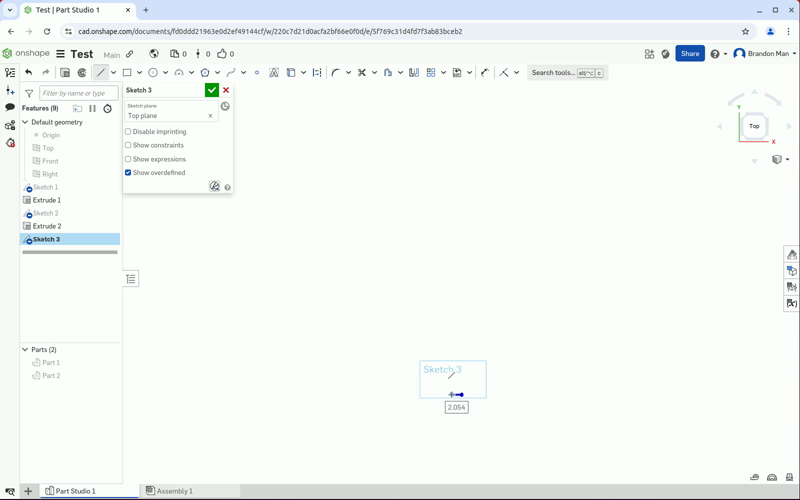
key_up(shift)
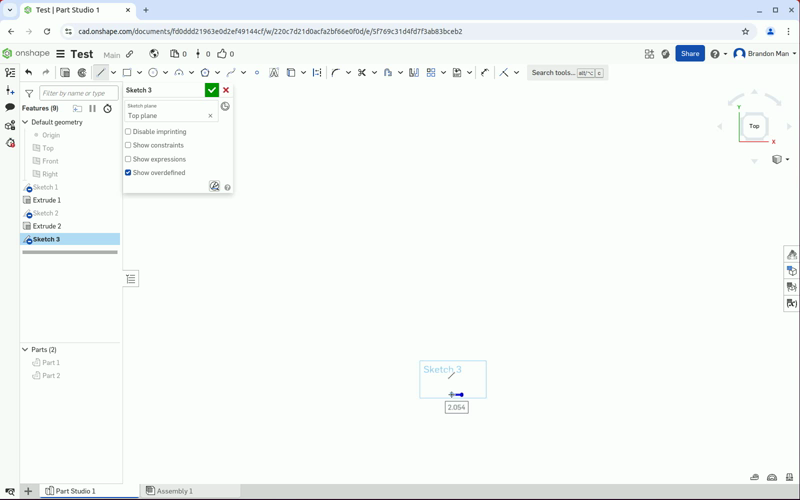
mouse_move(481, 394)
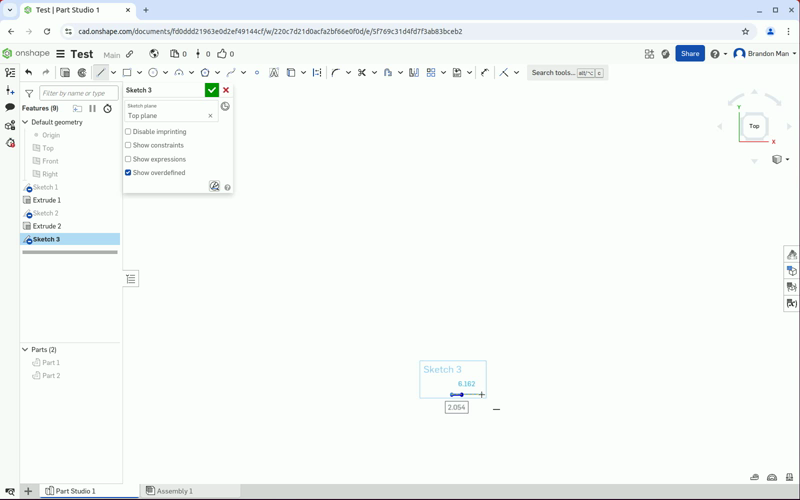
key_down(shift)
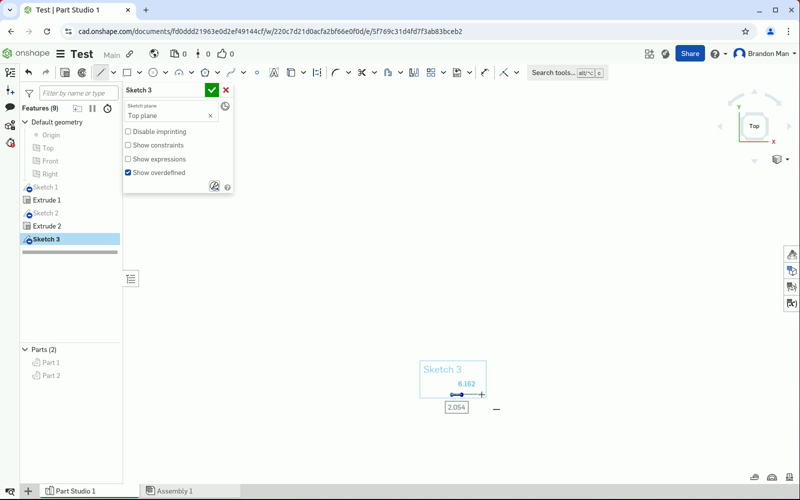
mouse_move(451, 395)
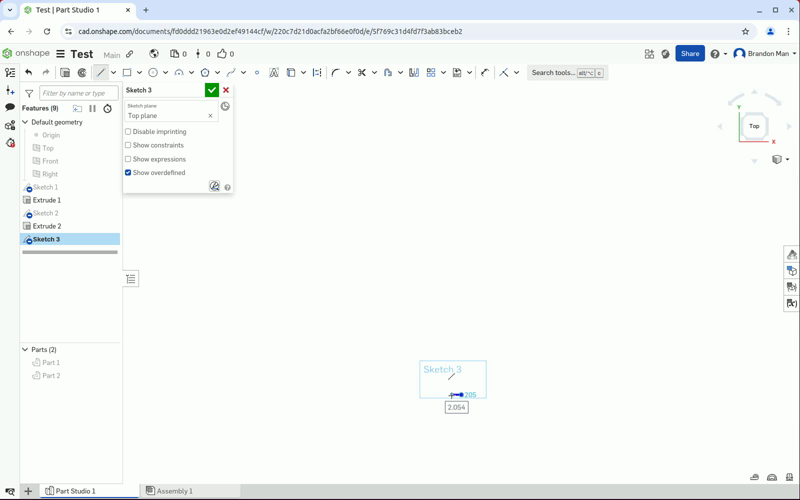
scroll(6)
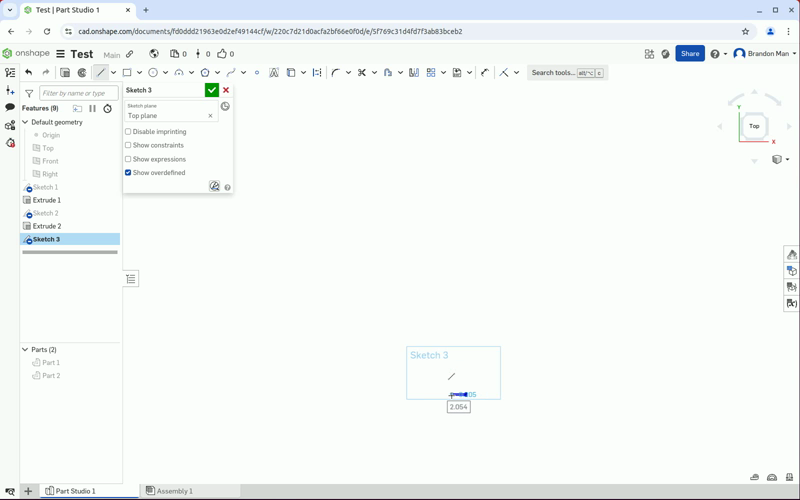
scroll(6)
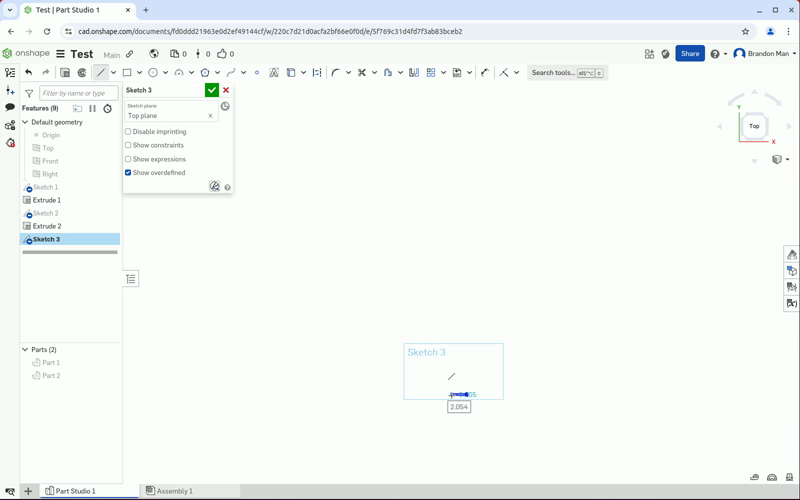
scroll(6)
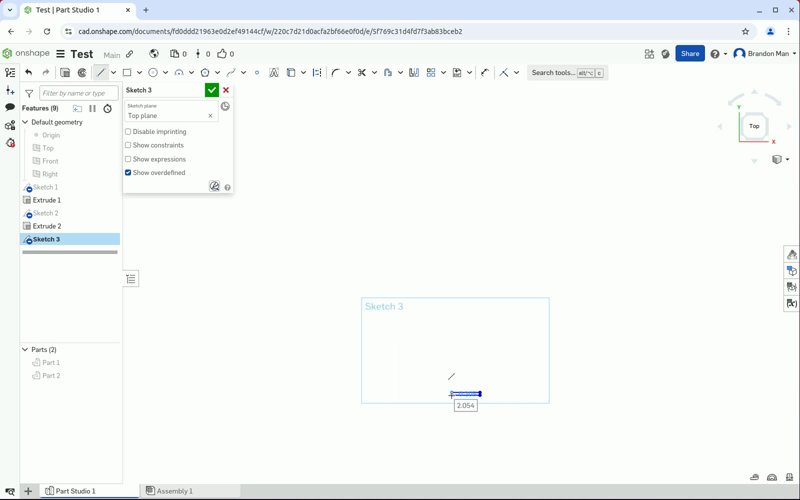
scroll(6)
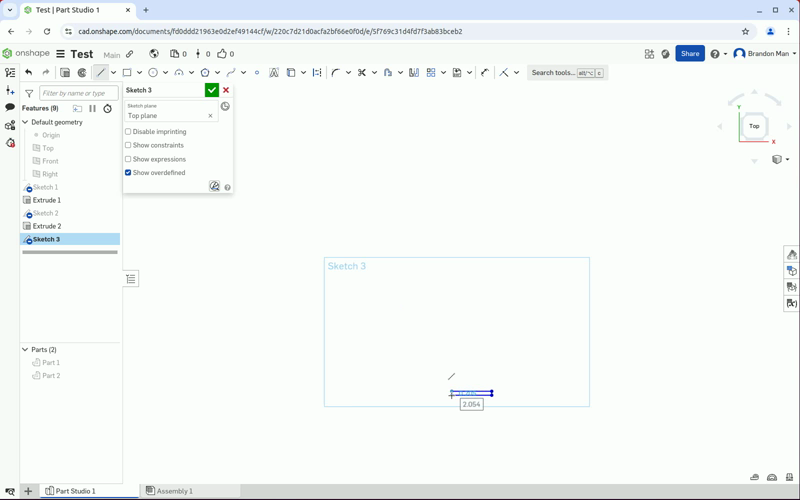
scroll(6)
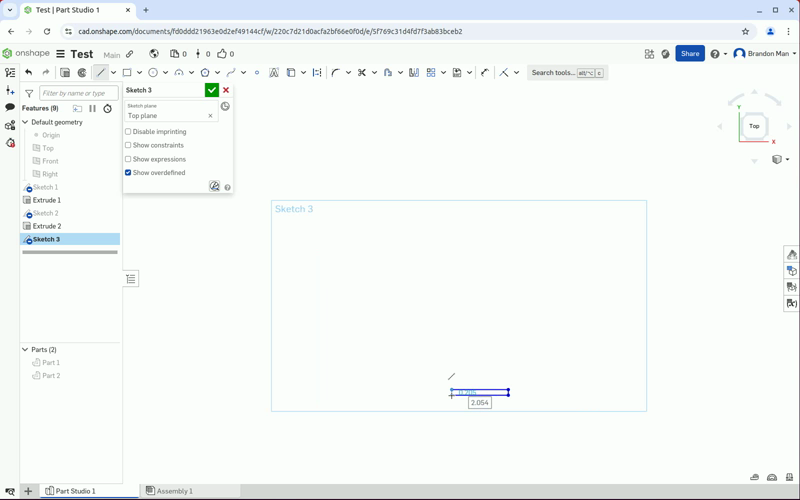
scroll(6)
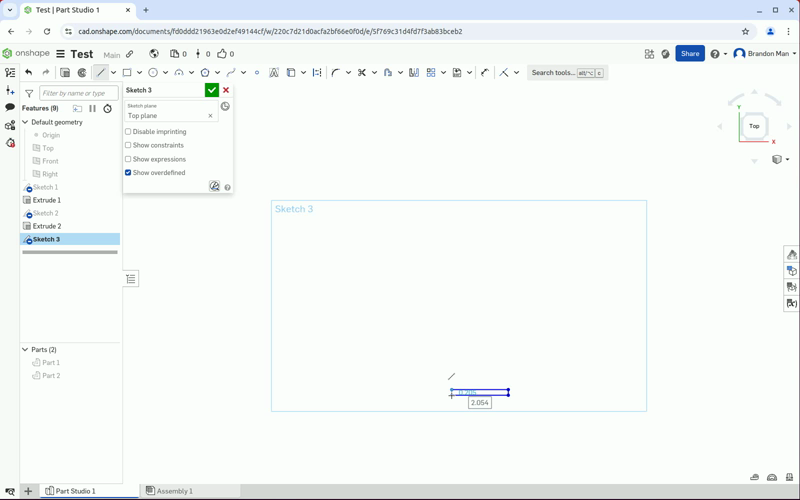
scroll(6)
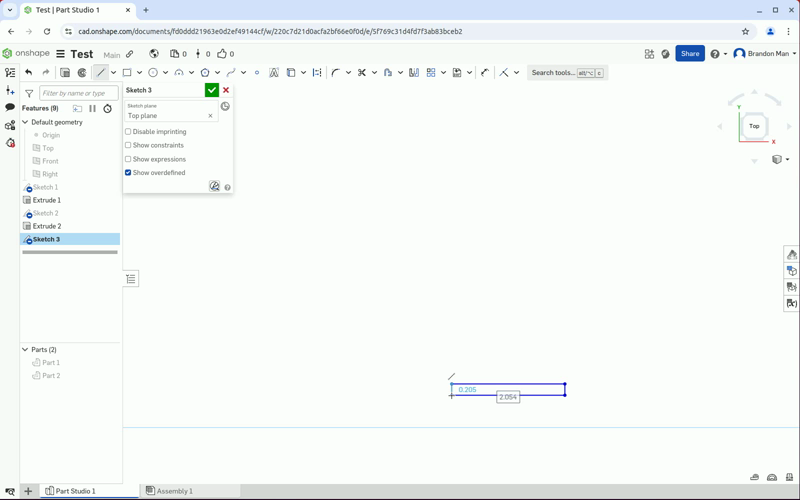
key_up(shift)
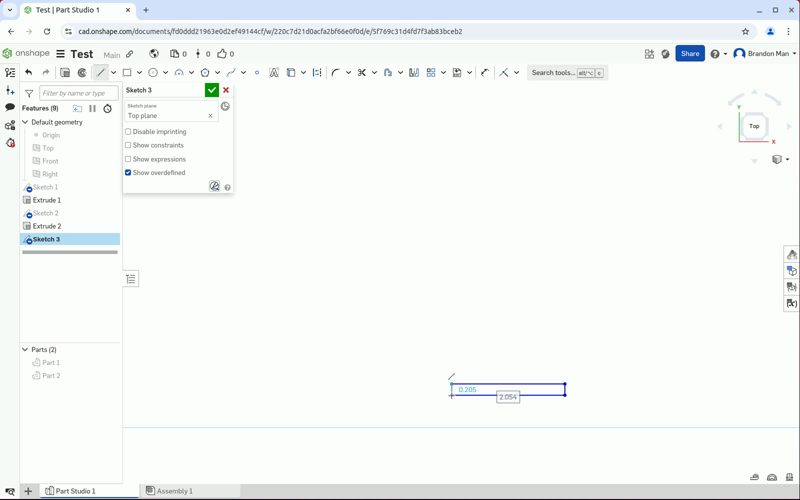
click(451, 395)
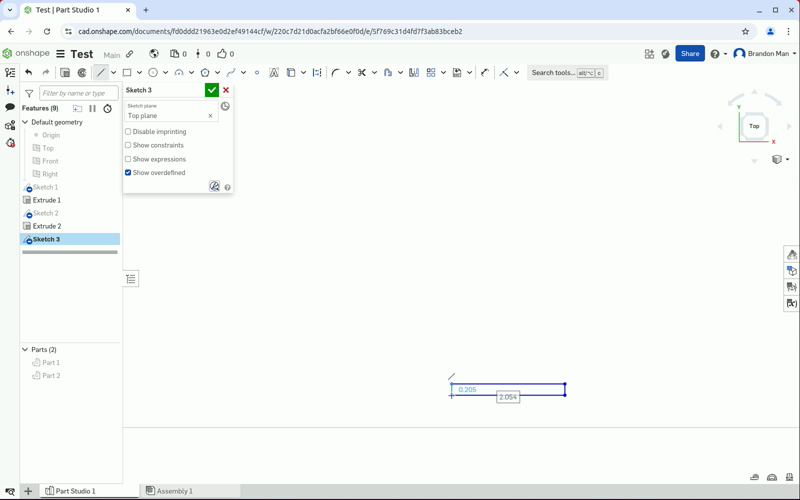
scroll(-6)
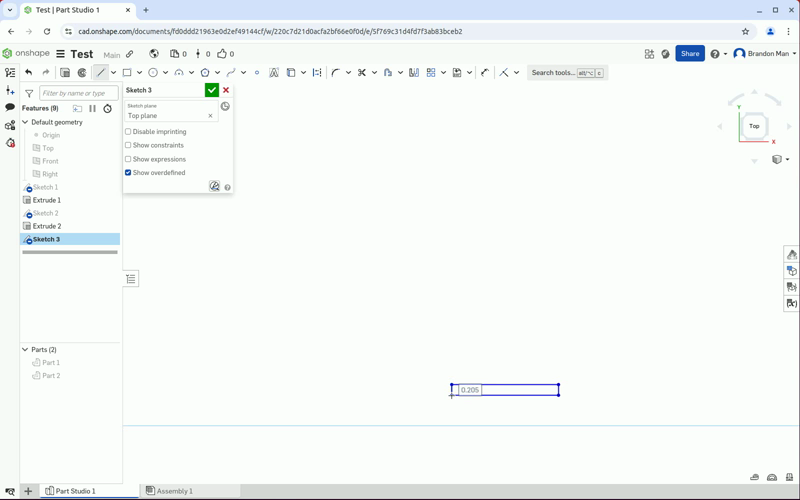
scroll(-6)
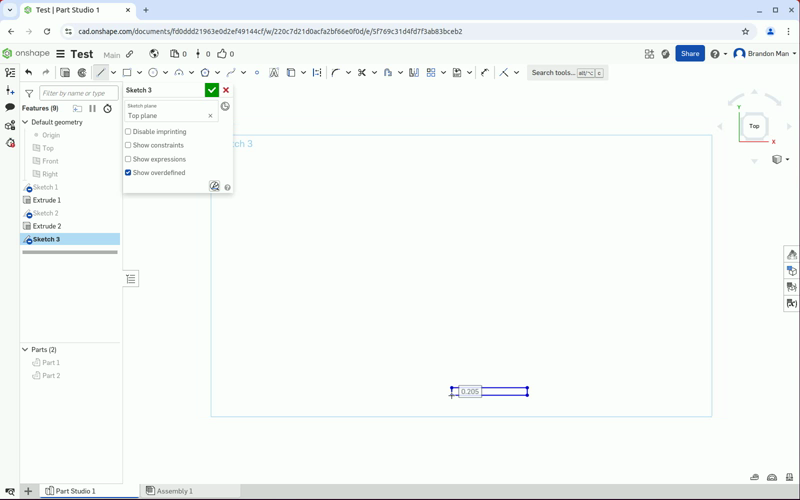
scroll(-6)
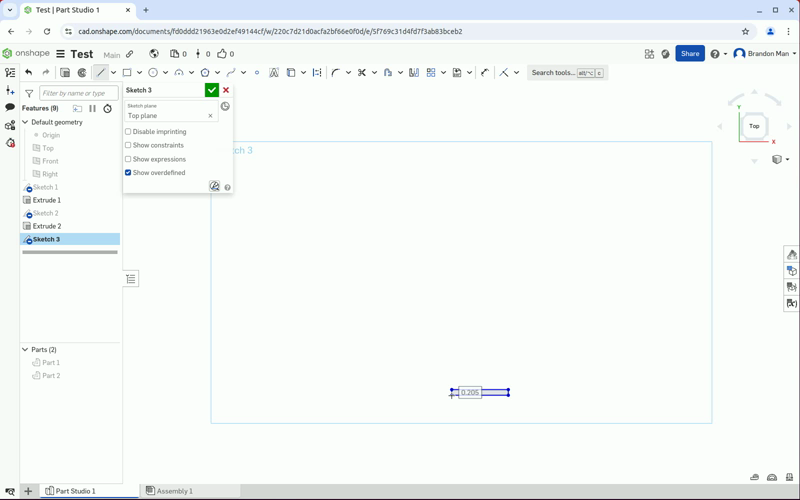
scroll(-6)
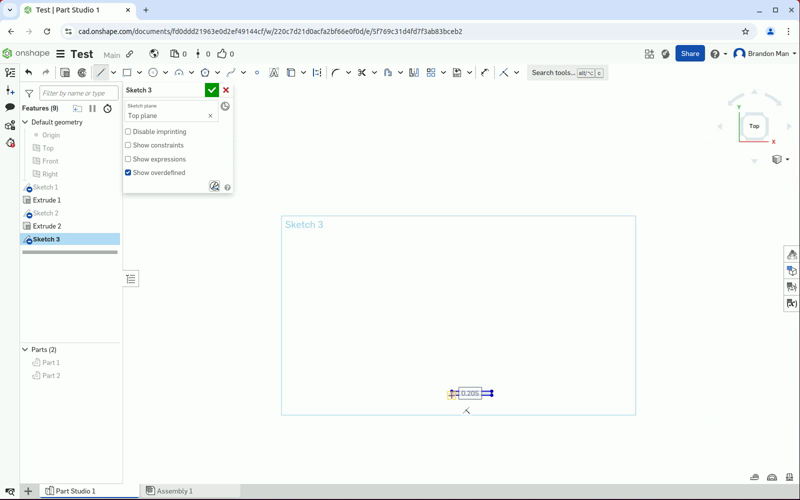
scroll(-6)
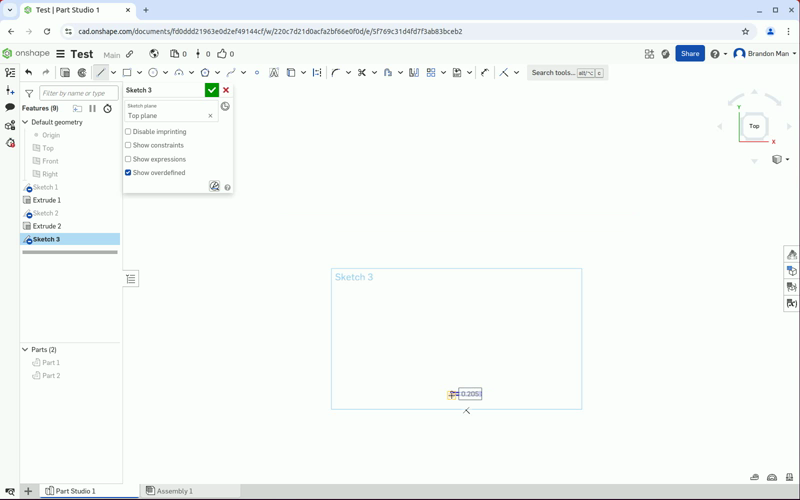
scroll(-6)
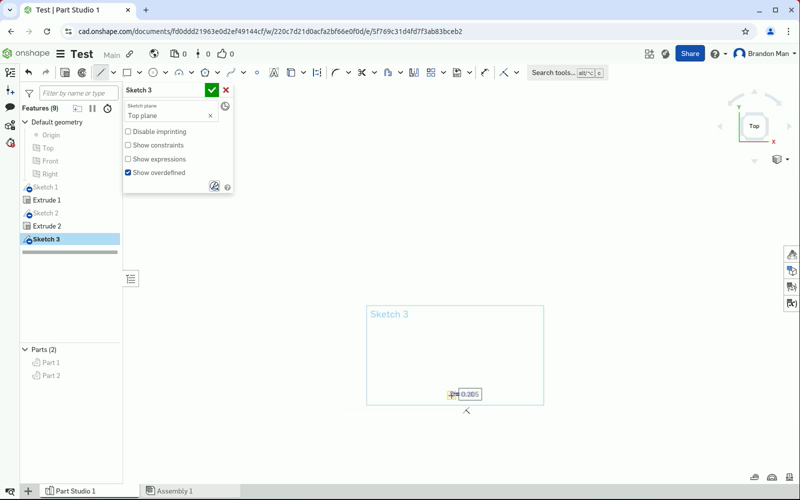
scroll(-6)
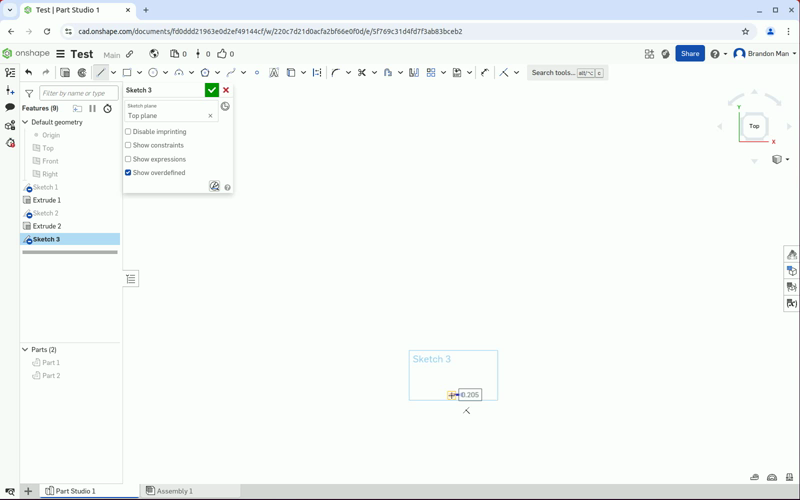
key(esc)
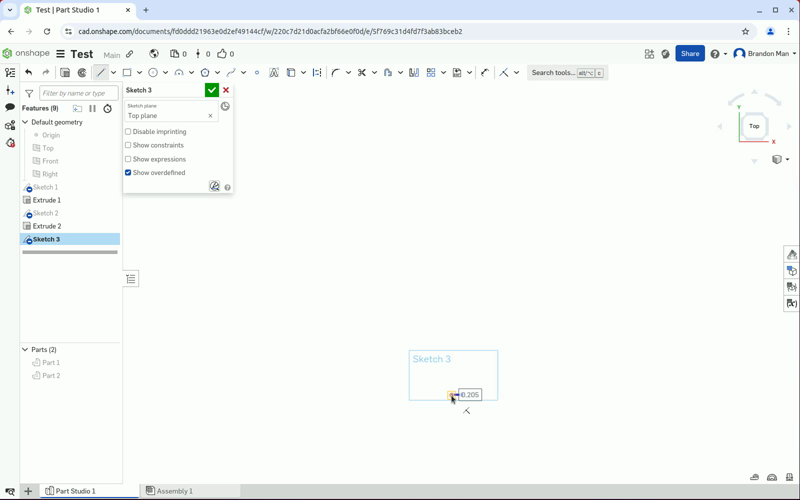
mouse_move(453, 394)
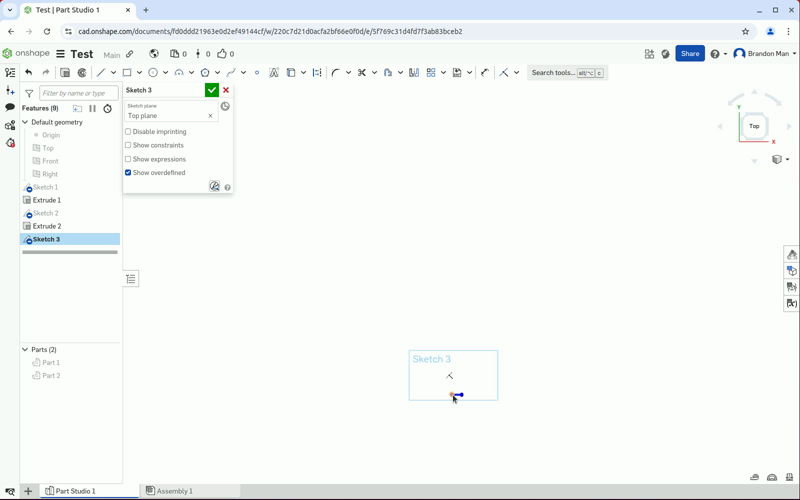
scroll(6)
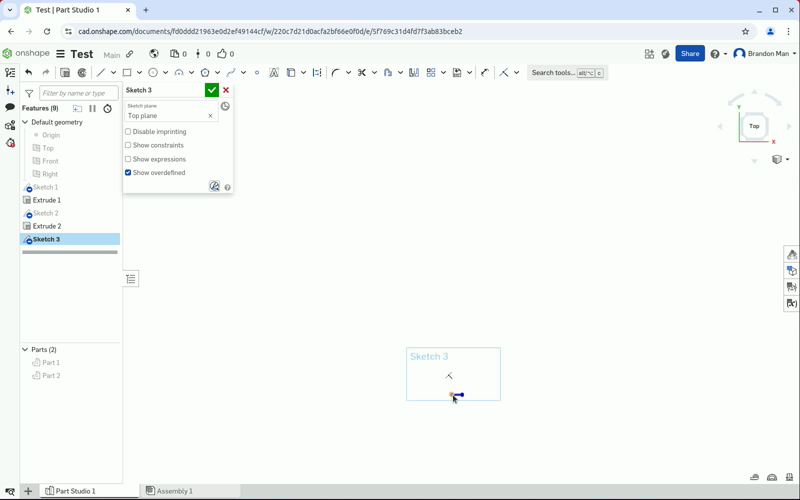
scroll(6)
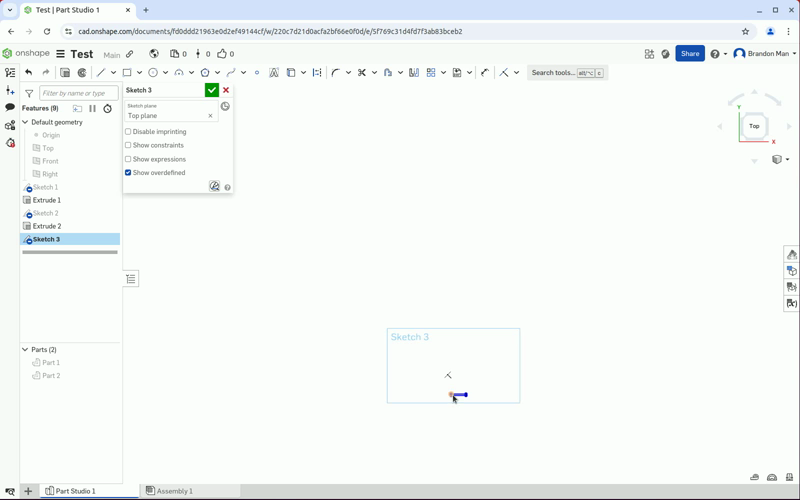
scroll(6)
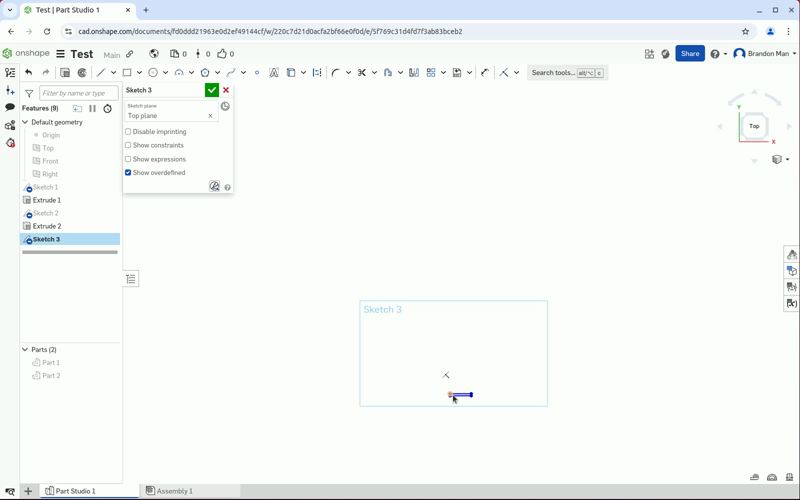
scroll(6)
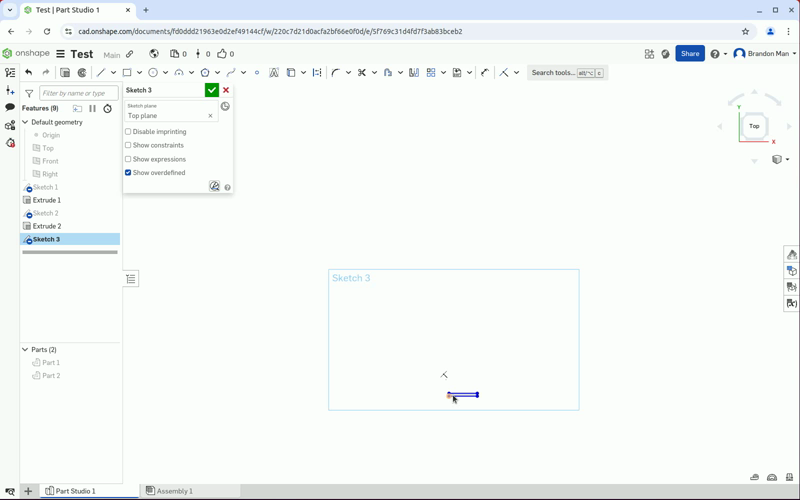
scroll(6)
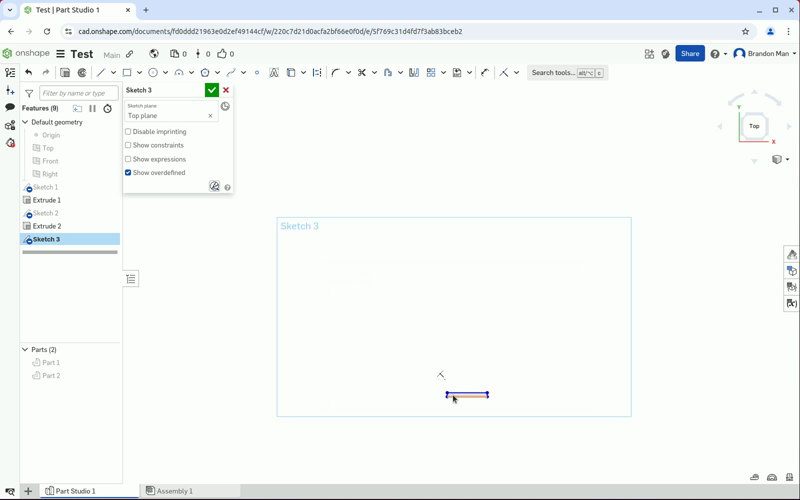
scroll(6)
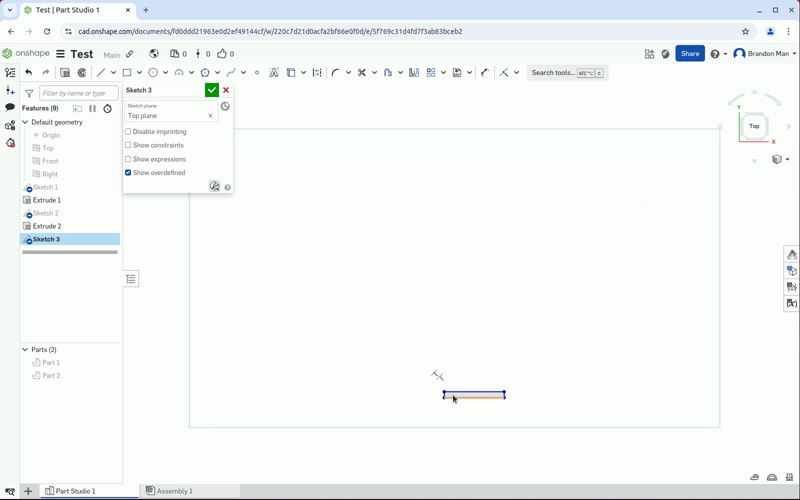
scroll(6)
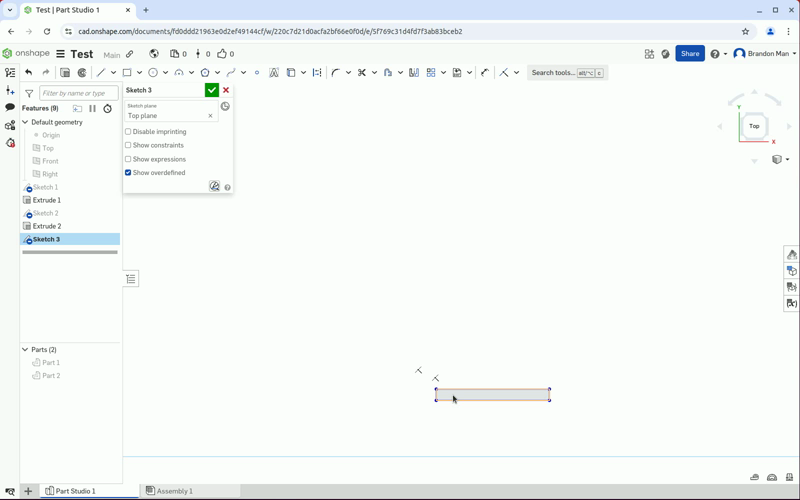
click(453, 394)
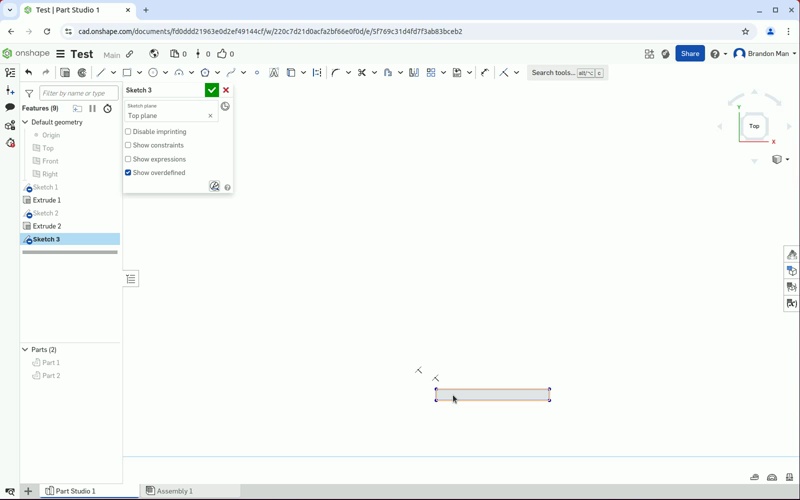
scroll(-6)
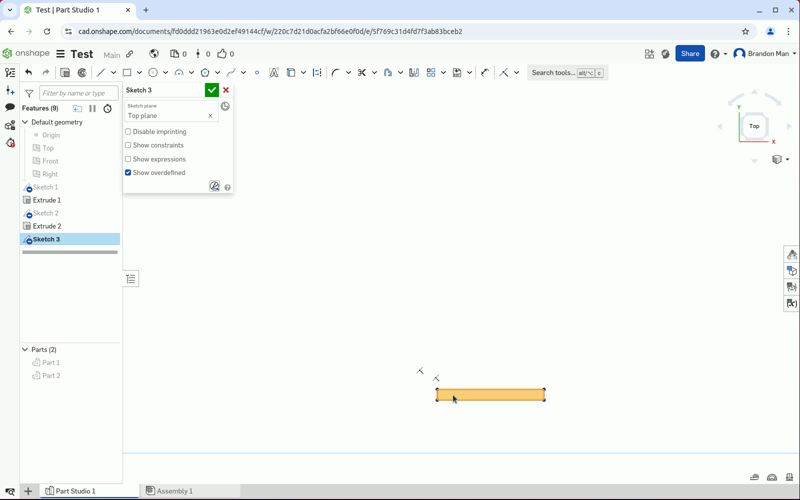
scroll(-6)
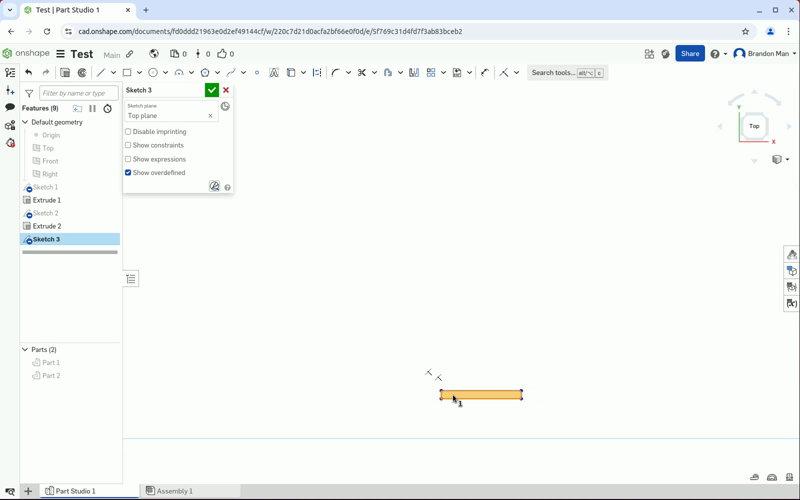
scroll(-6)
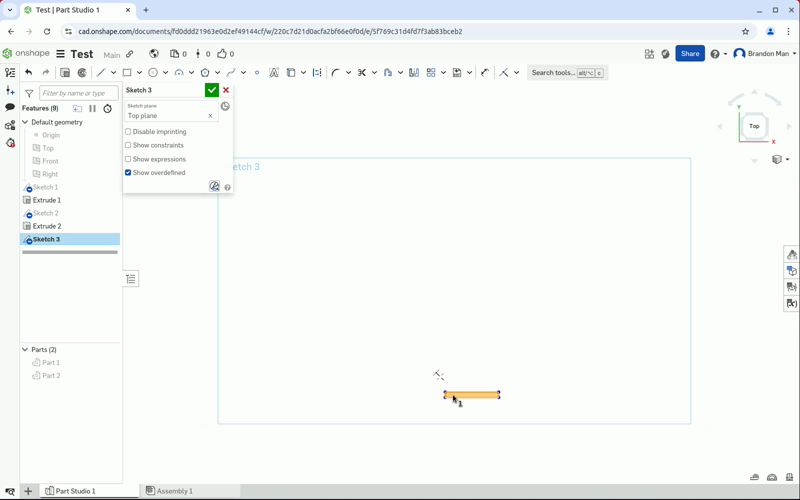
scroll(-6)
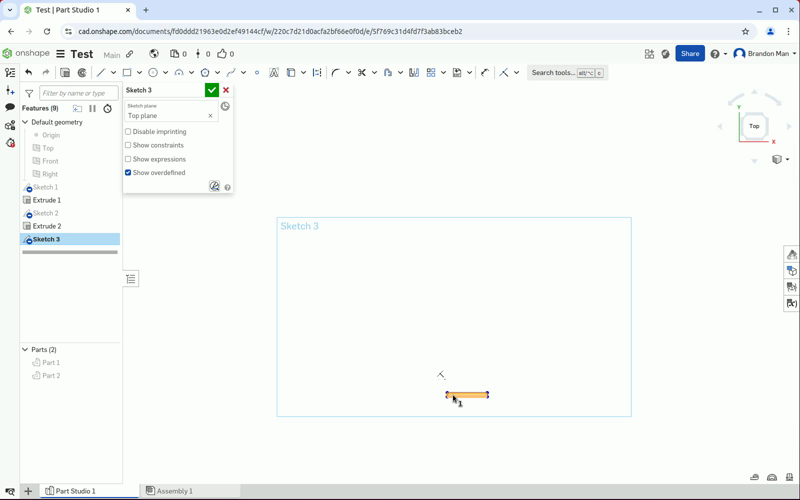
scroll(-6)
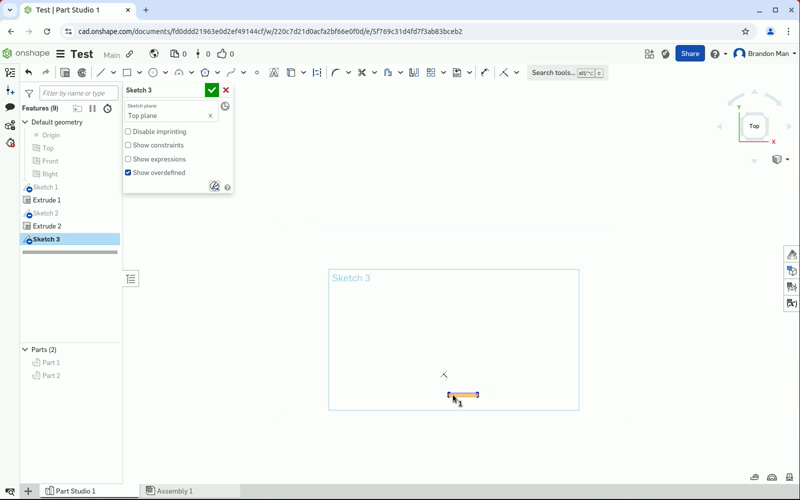
scroll(-6)
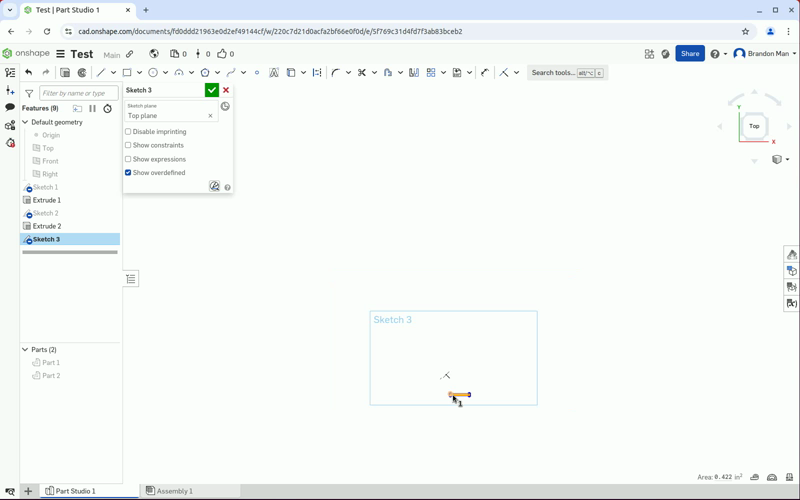
scroll(-6)
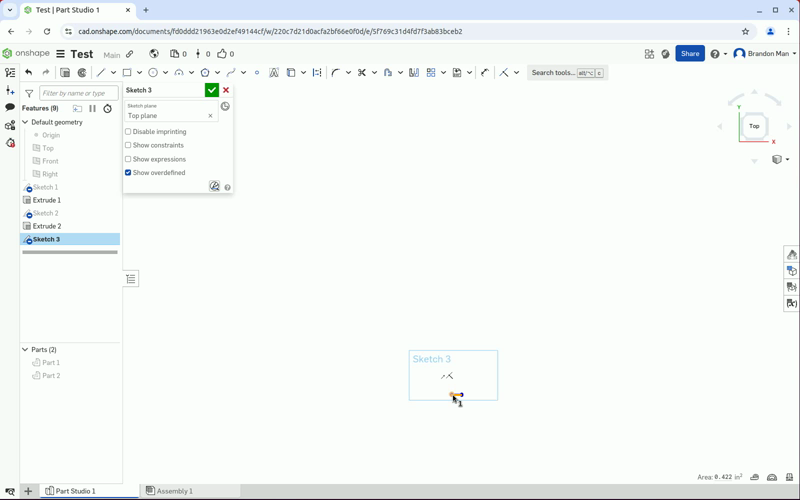
mouse_move(73, 352)
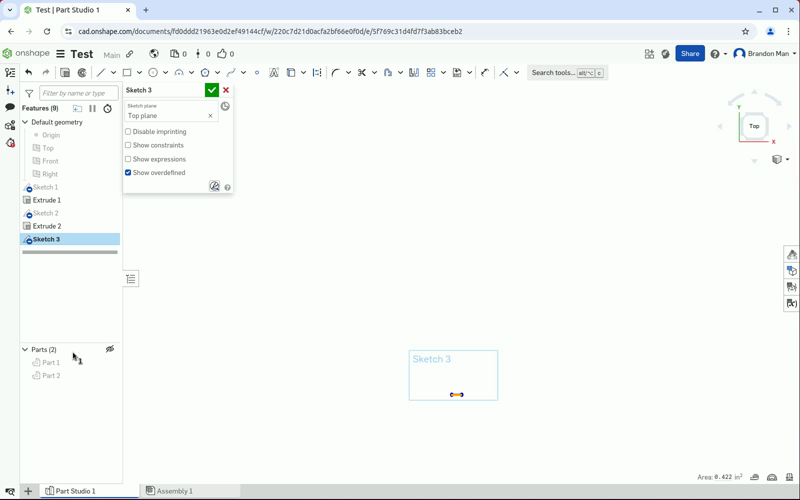
key(shift+y)
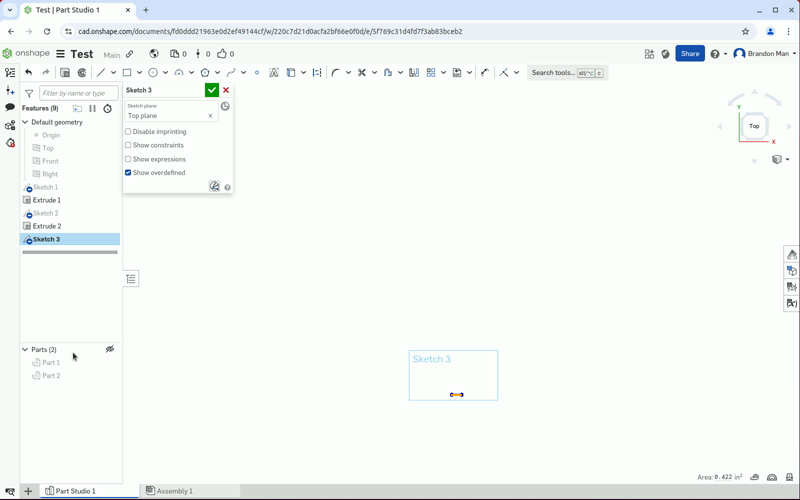
key(shift+e)
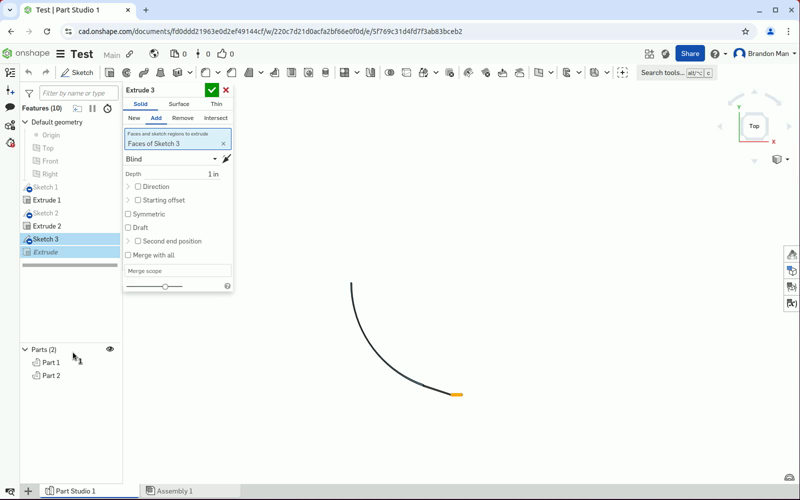
mouse_move(143, 106)
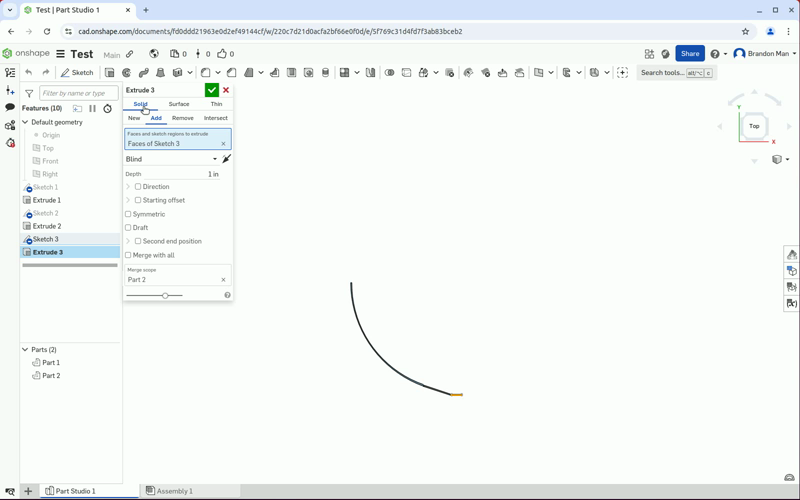
click(143, 106)
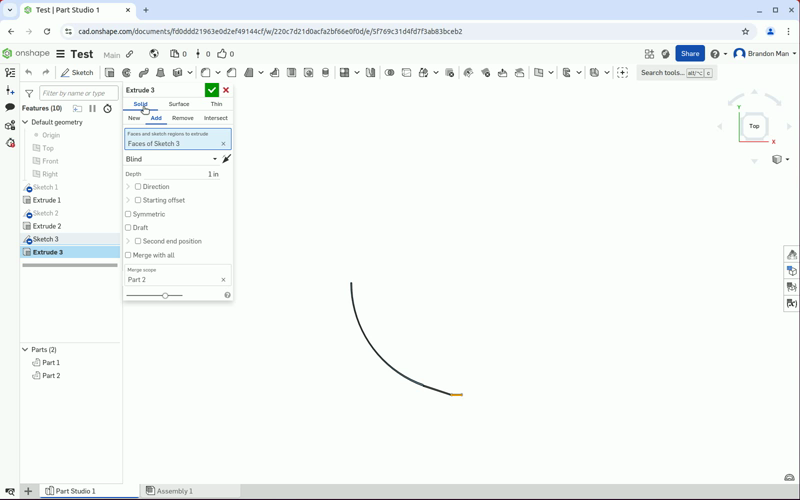
mouse_move(137, 120)
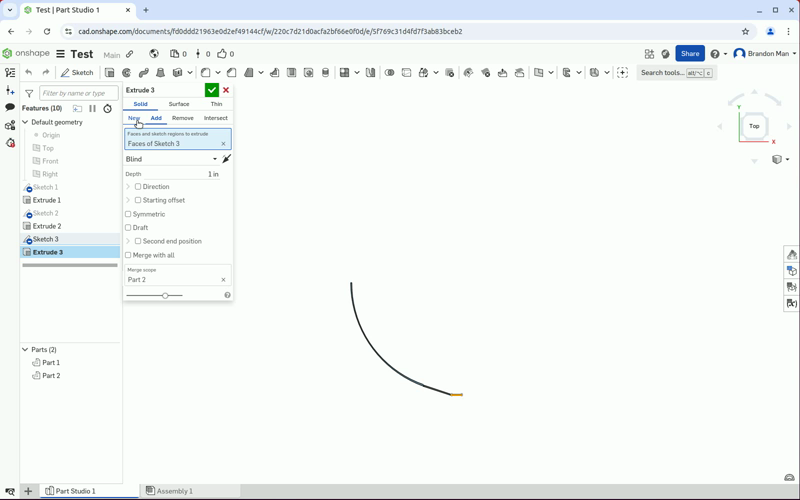
click(137, 120)
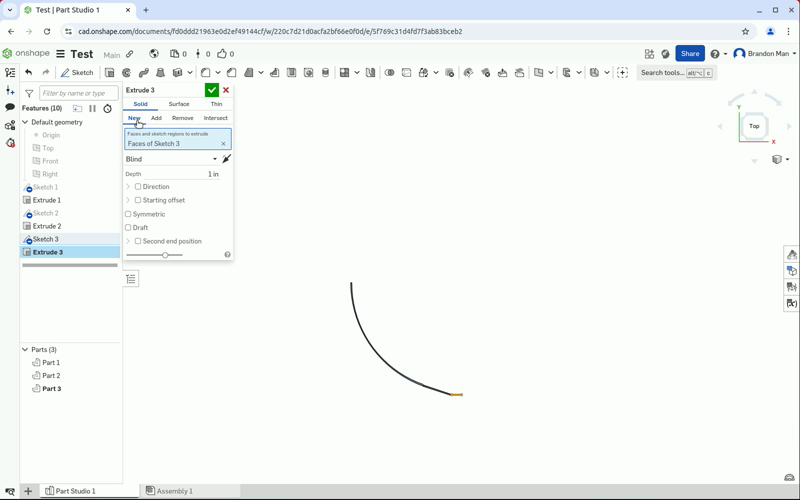
key(tab, 4)
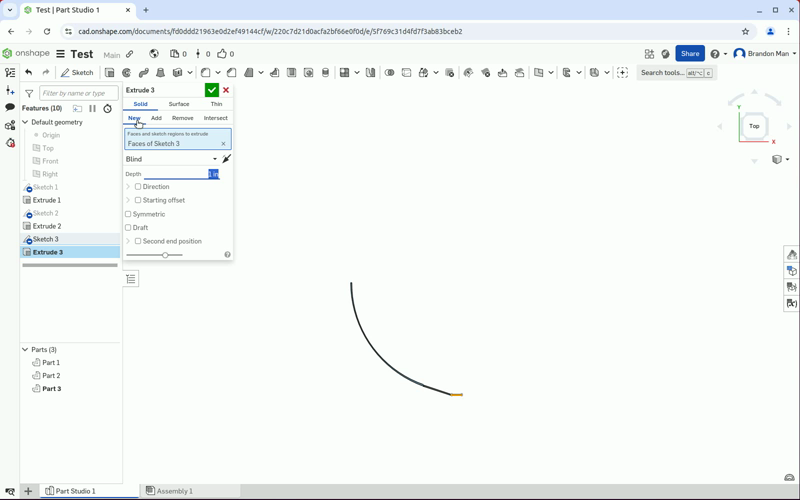
text(5.536)
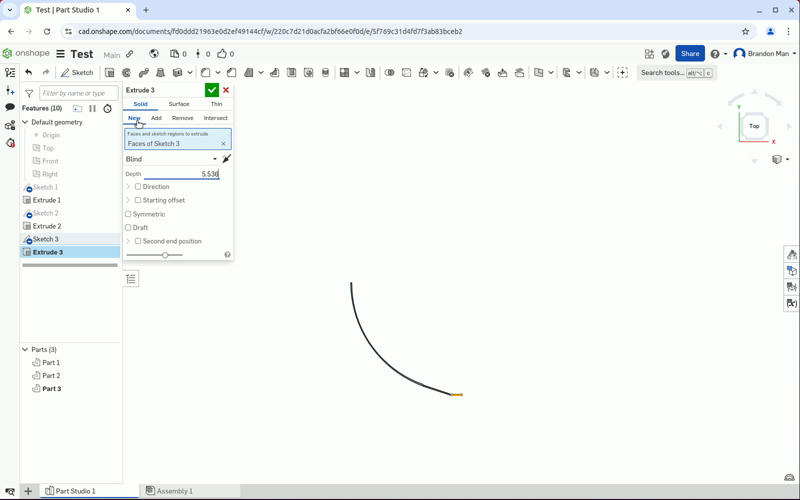
key(enter)
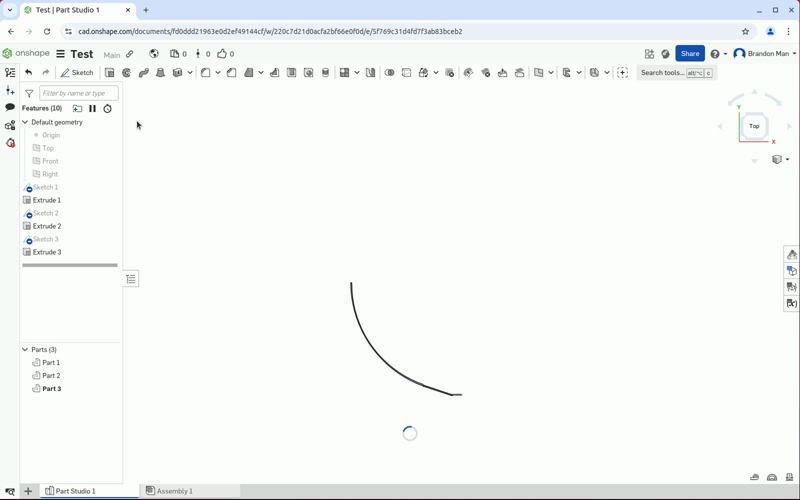
key(shift+h)
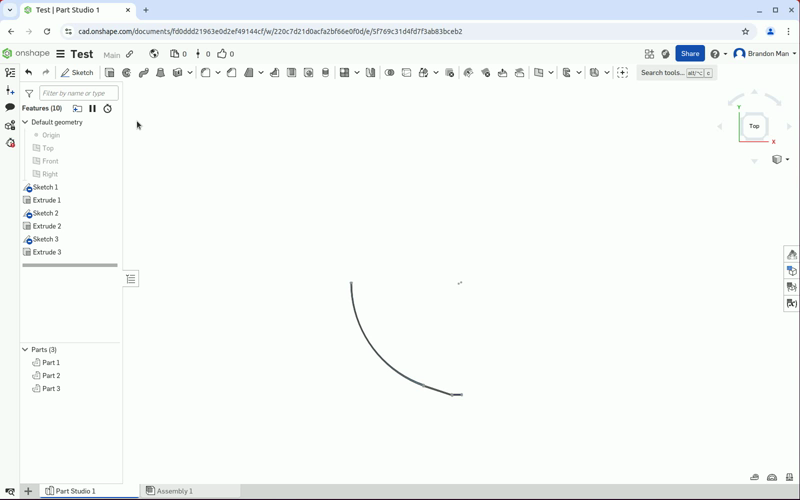
key(shift+h)
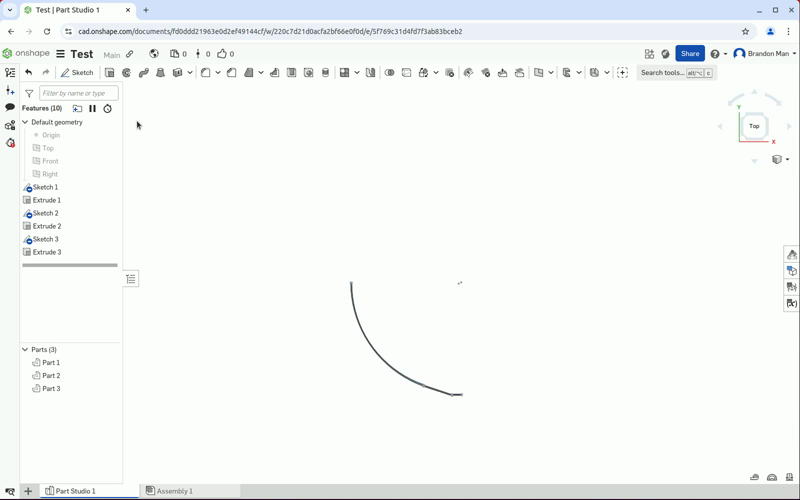
key(shift+7)
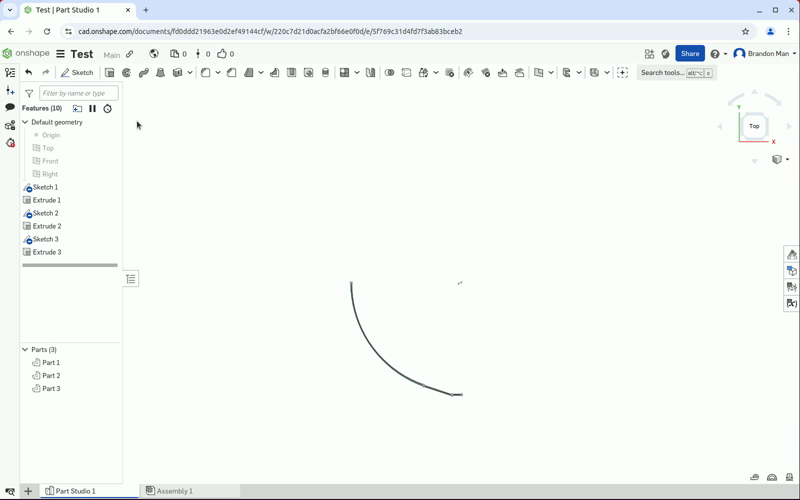
key(up, 3)
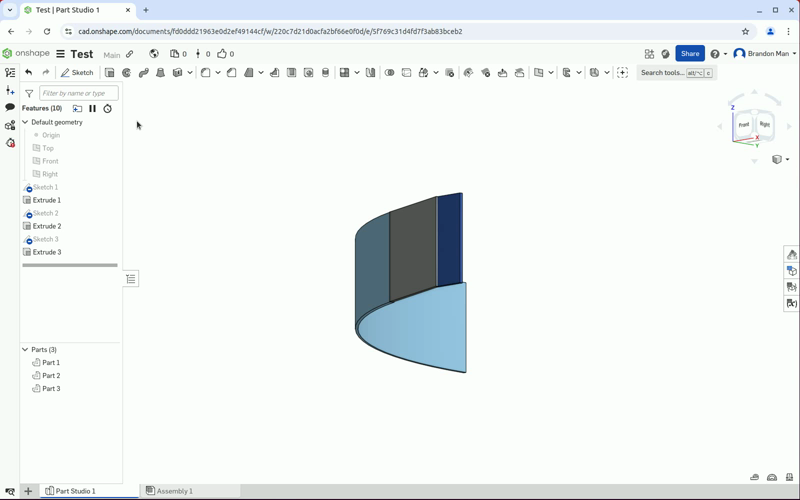
key(left, 3)
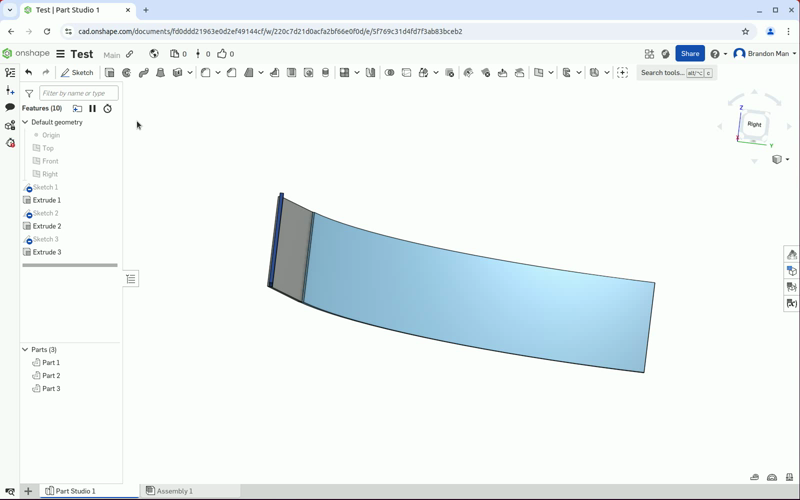
key(right, 3)
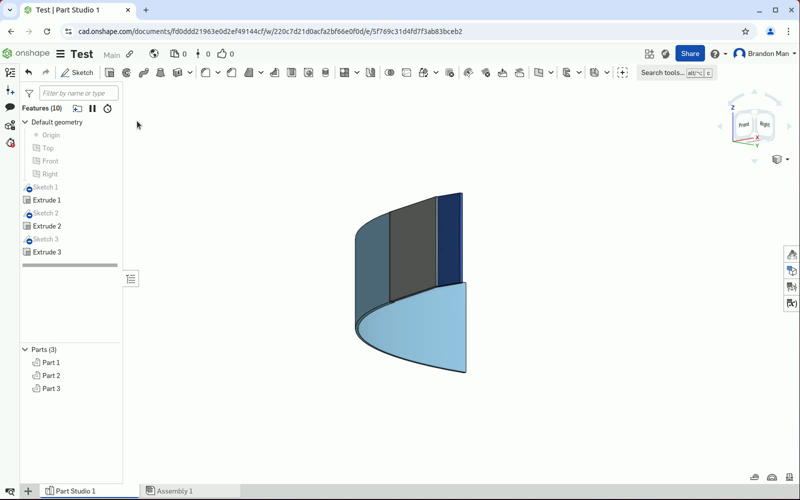
key(down, 3)
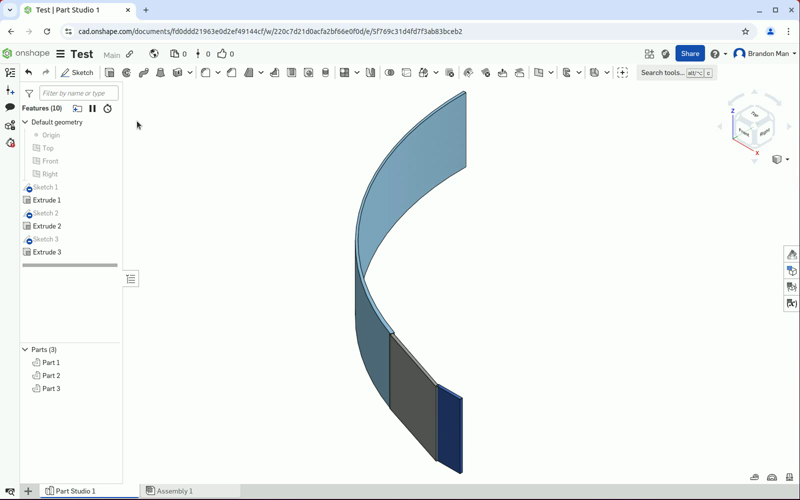
mouse_move(73, 189)
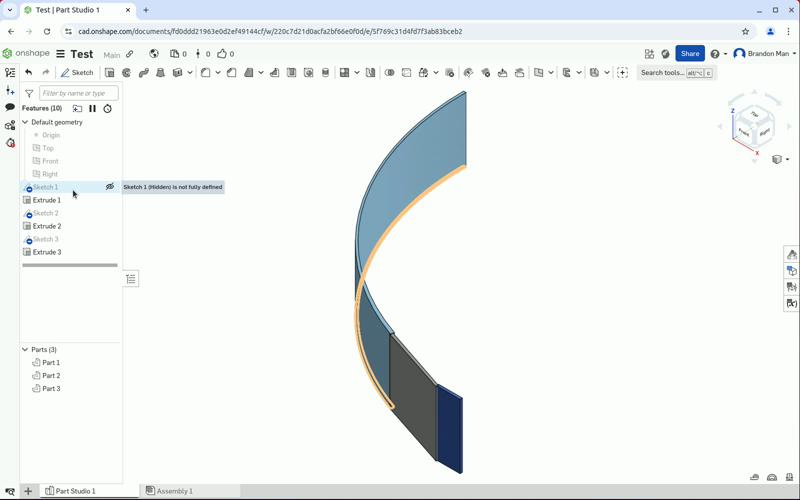
click(73, 189)